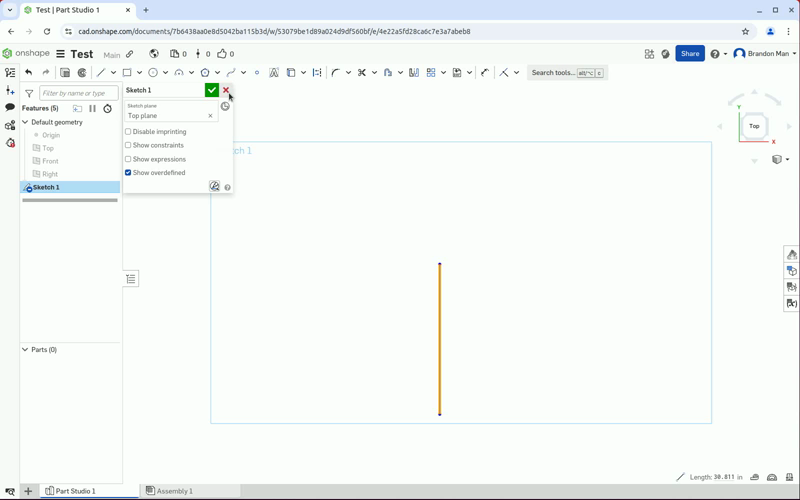
key(shift+h)
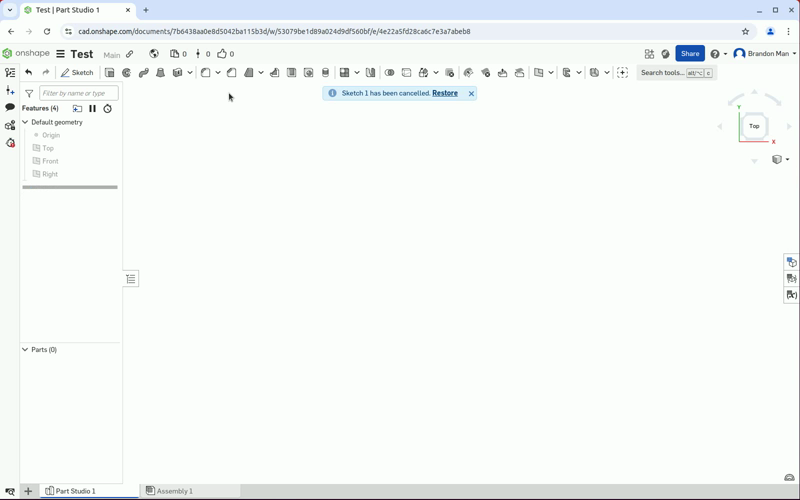
mouse_move(73, 352)
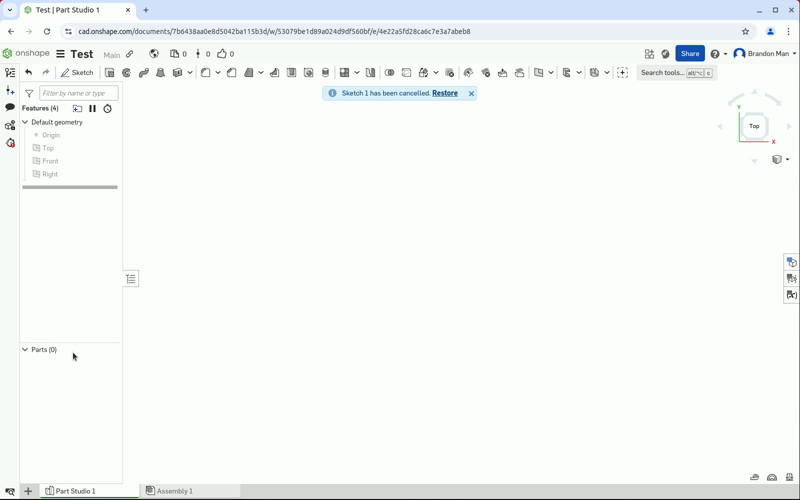
key(y)
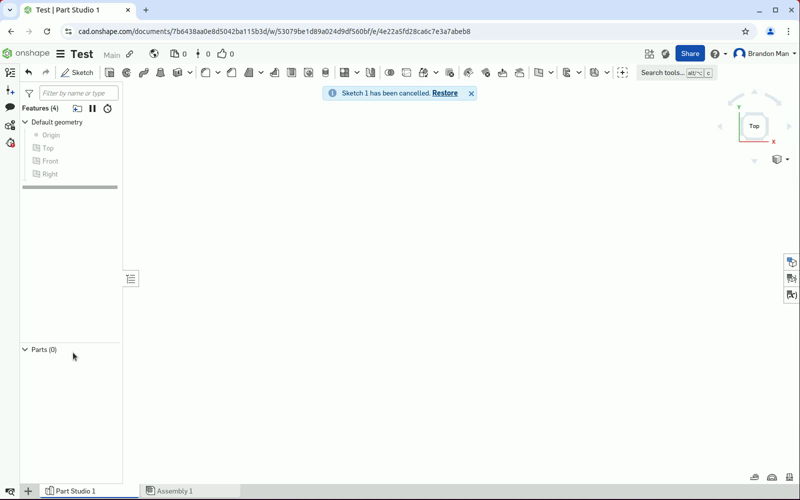
key(shift+p)
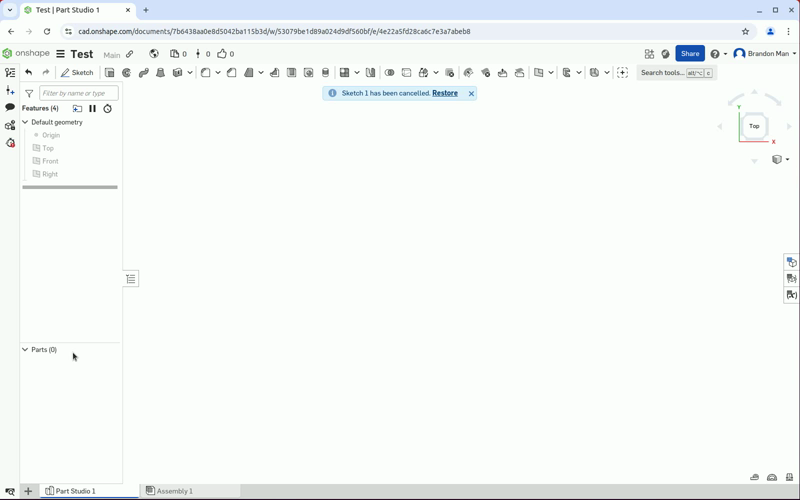
key(space)
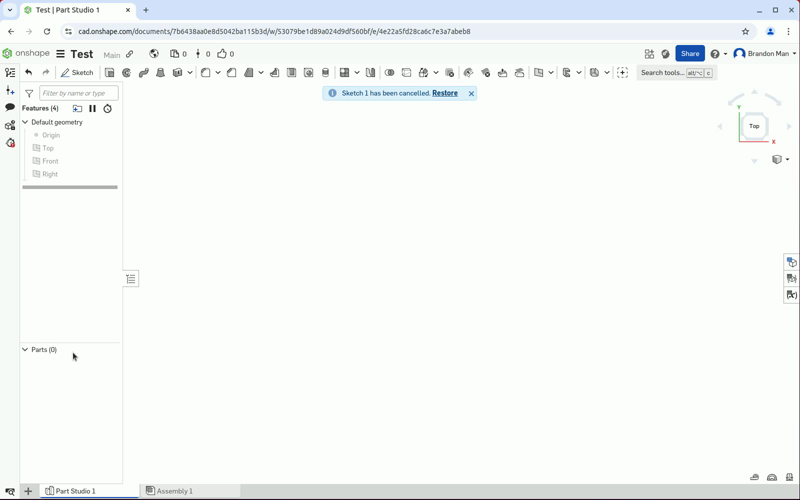
key_down(shift)
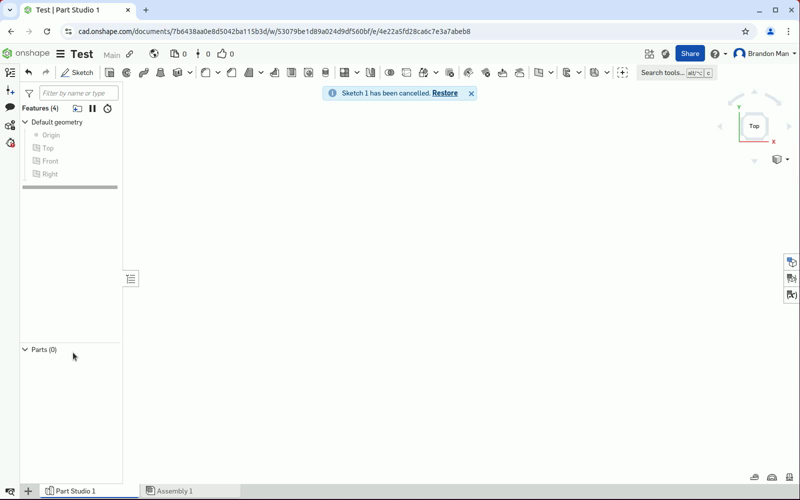
key(up)
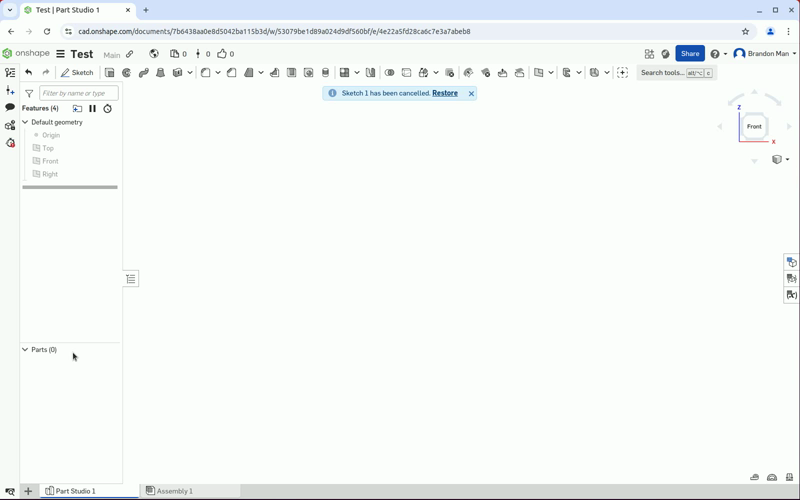
key_up(shift)
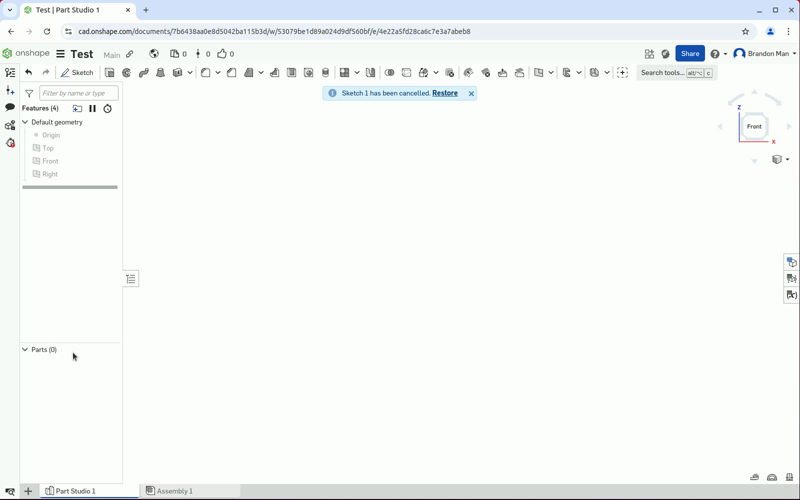
mouse_move(73, 352)
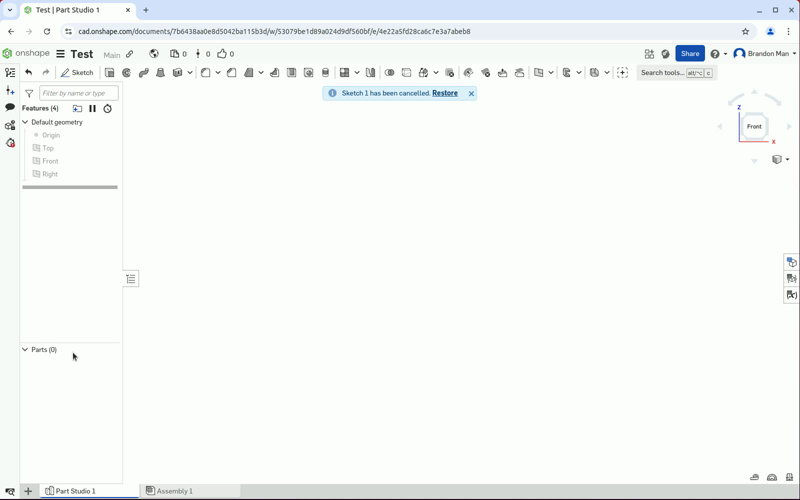
key(shift+y)
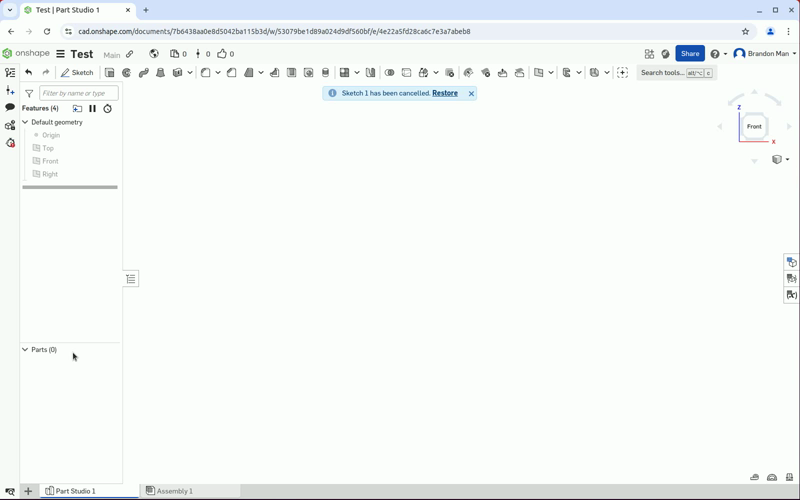
key(shift+s)
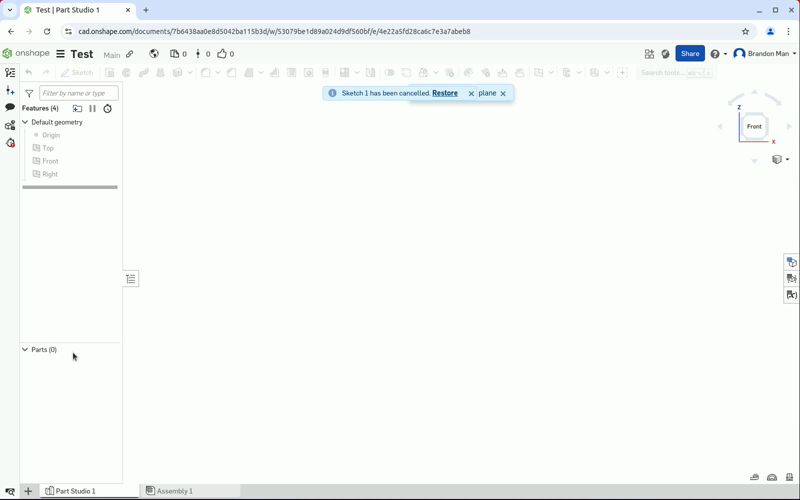
mouse_move(73, 163)
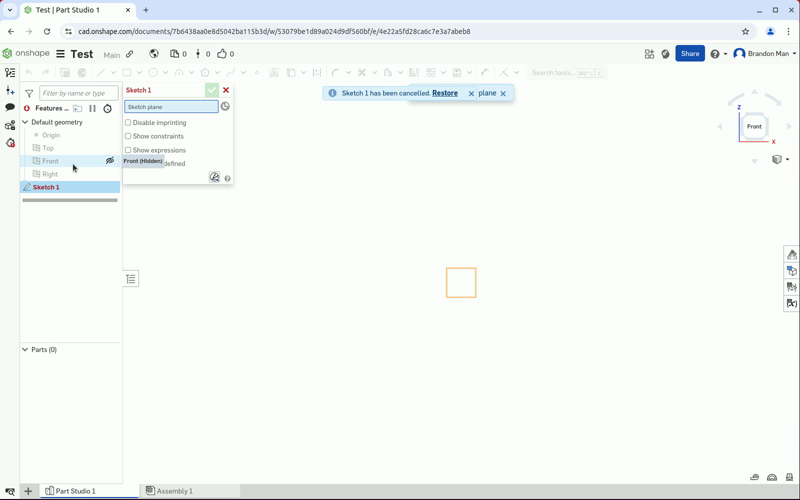
click(73, 163)
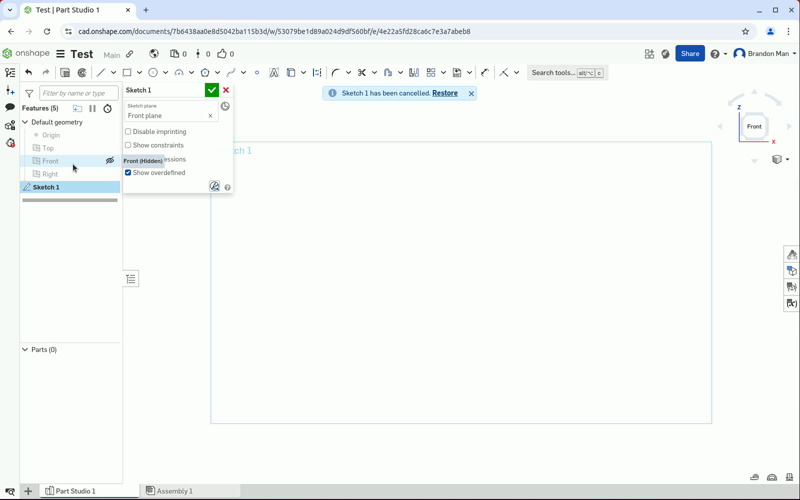
mouse_move(73, 352)
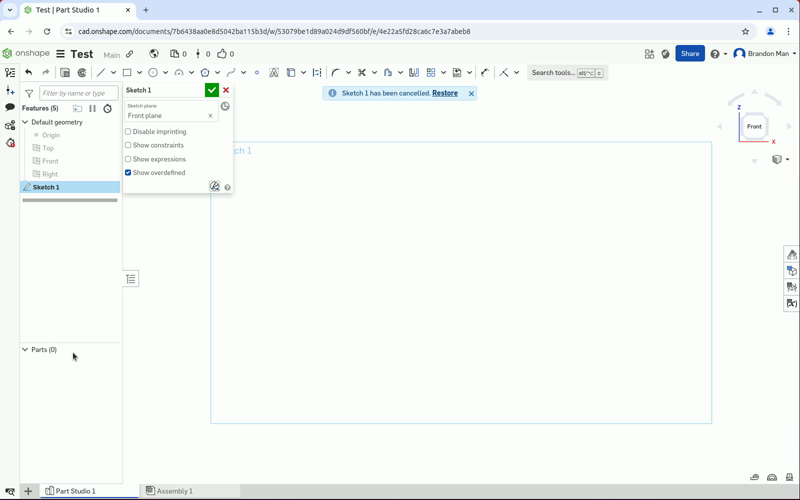
key(y)
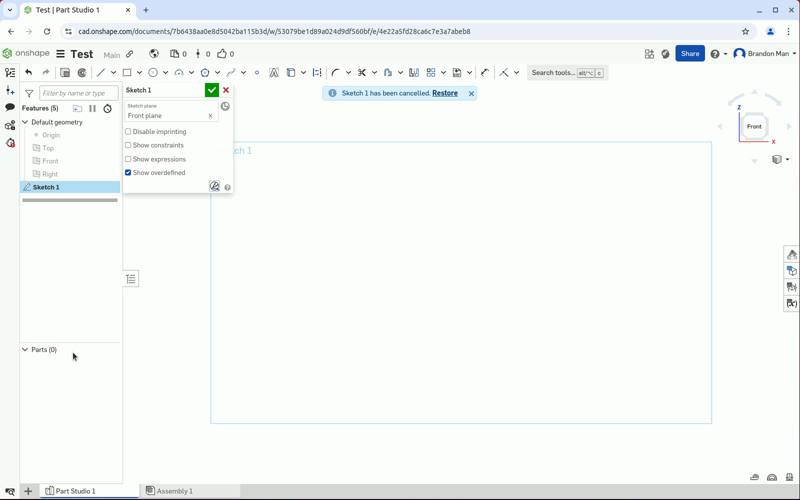
key(l)
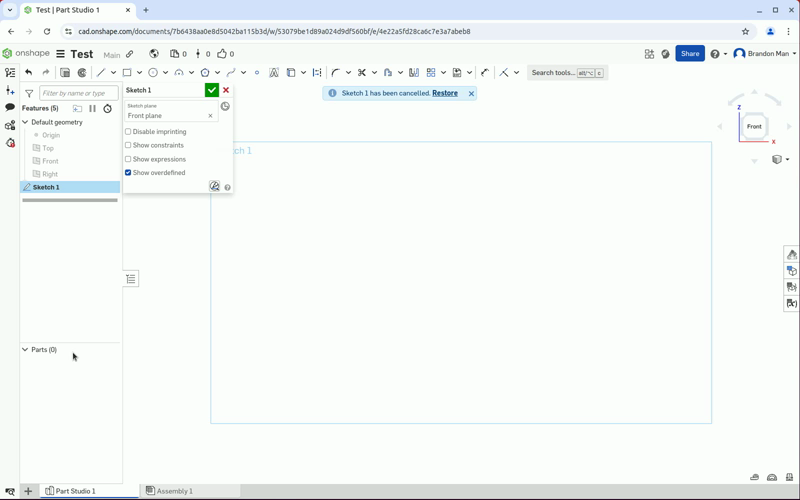
key_down(shift)
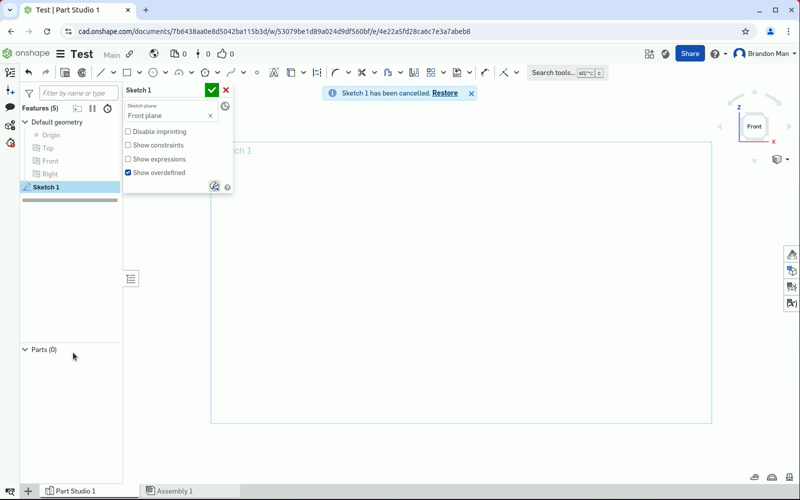
mouse_move(460, 264)
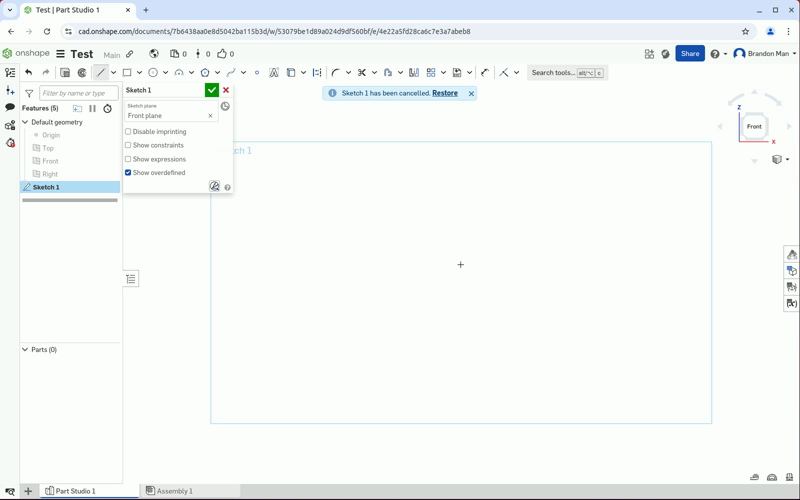
click(460, 264)
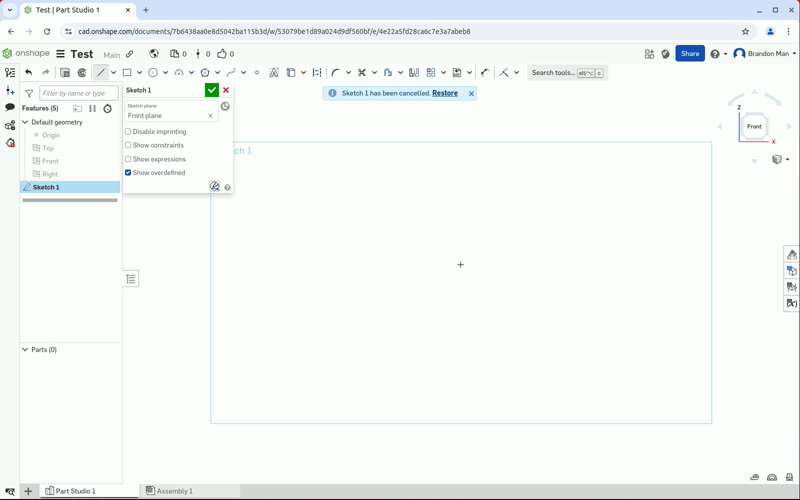
key_up(shift)
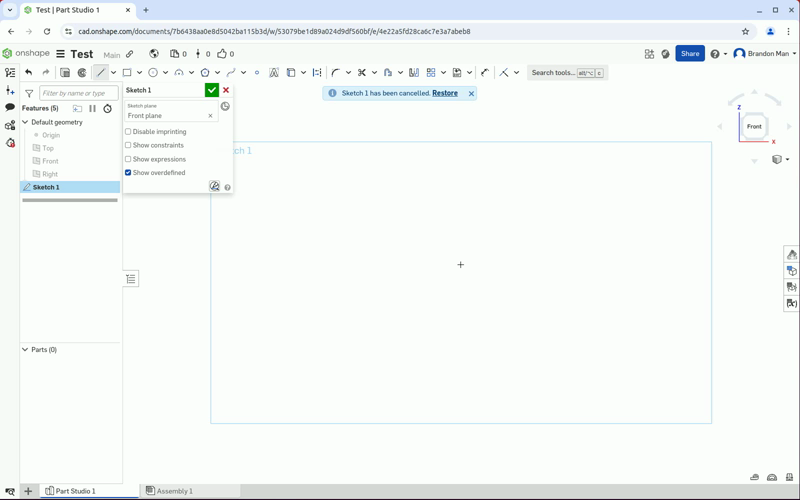
key_down(shift)
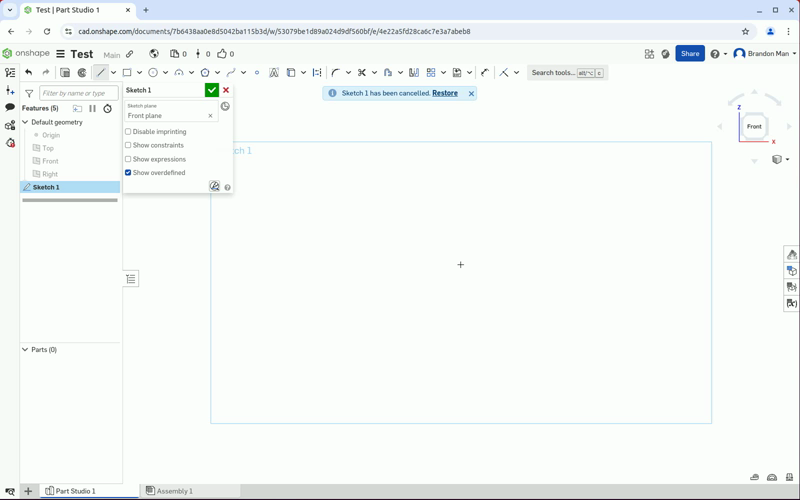
mouse_move(490, 264)
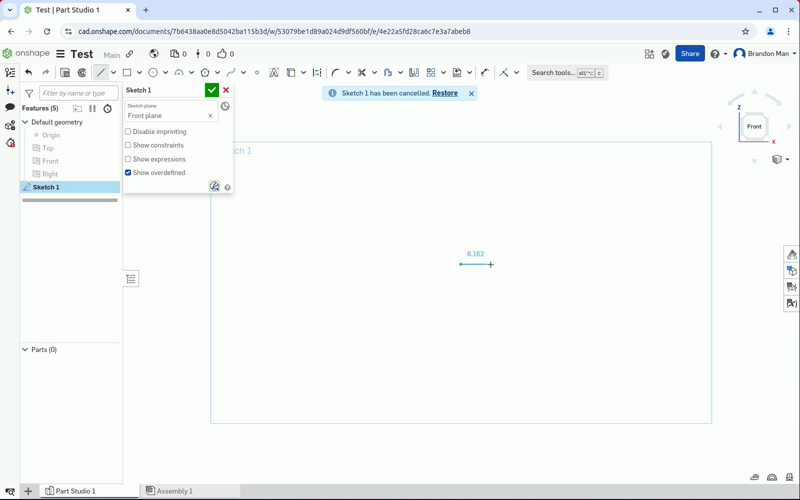
mouse_move(489, 264)
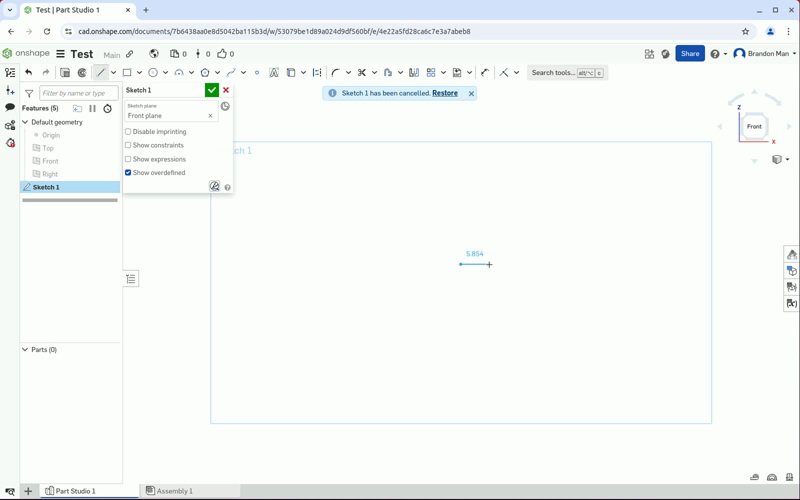
click(489, 264)
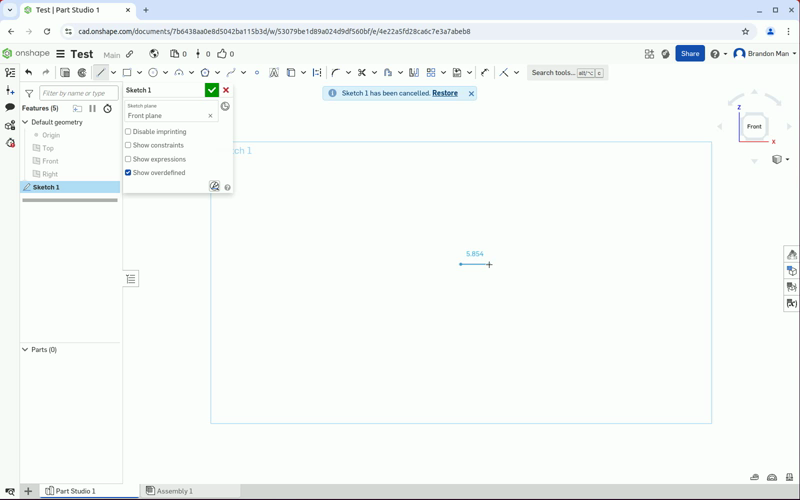
key_up(shift)
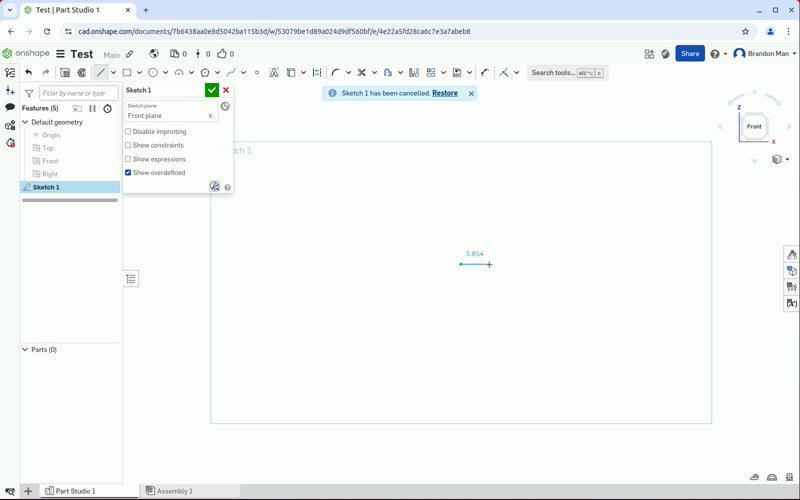
key(esc)
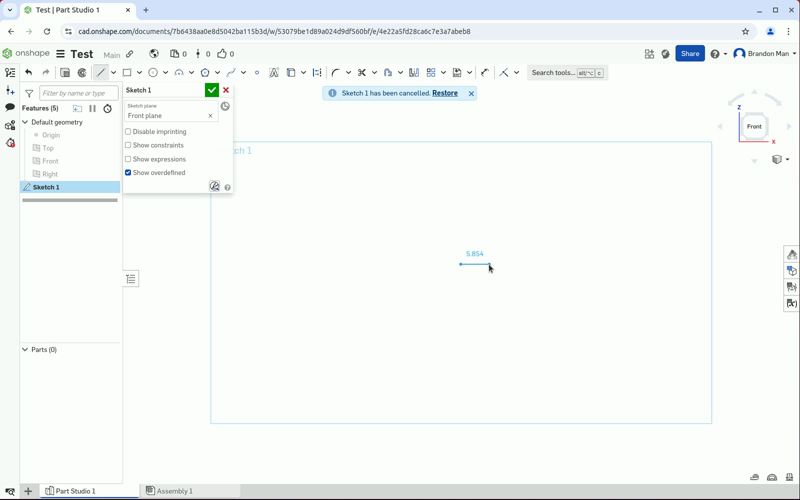
key(a)
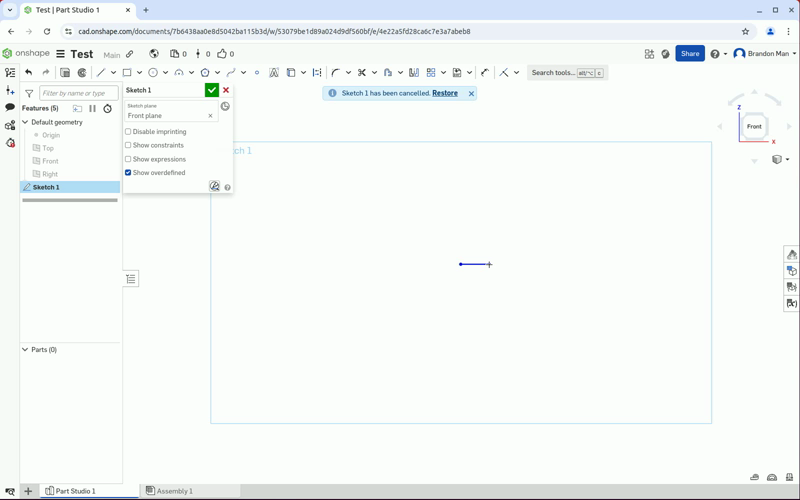
mouse_move(489, 264)
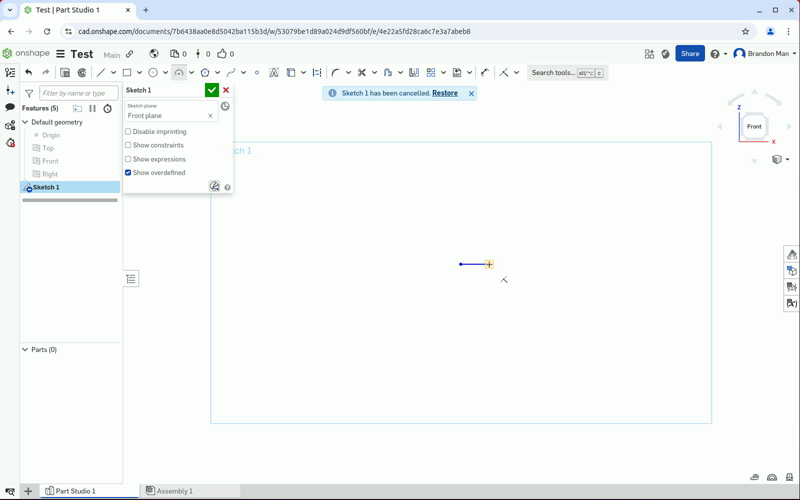
click(489, 264)
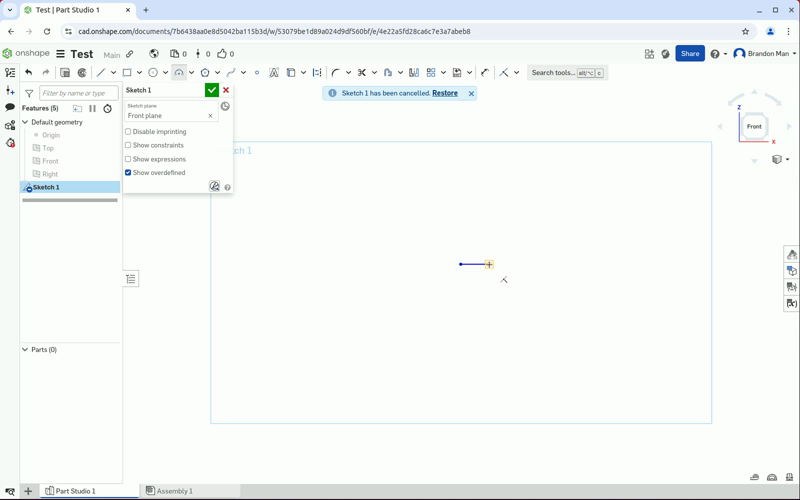
key_down(shift)
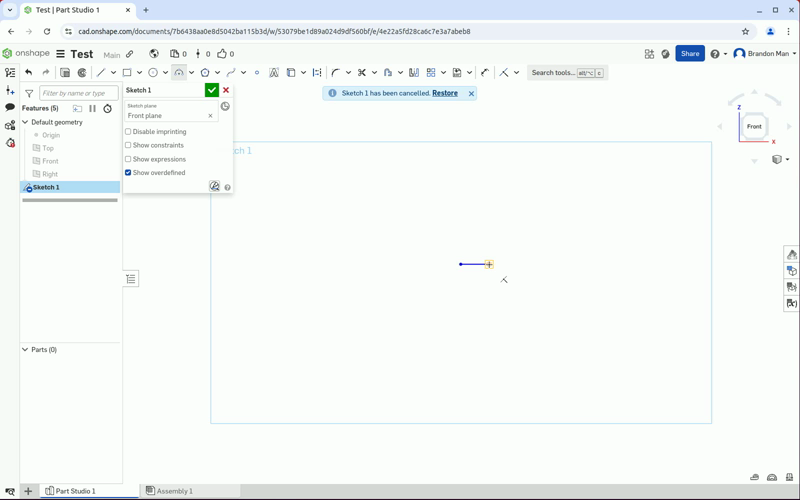
mouse_move(507, 264)
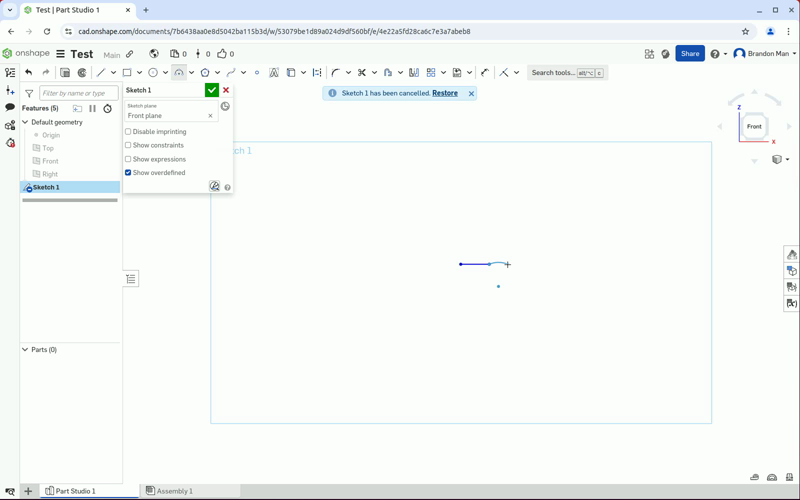
click(507, 264)
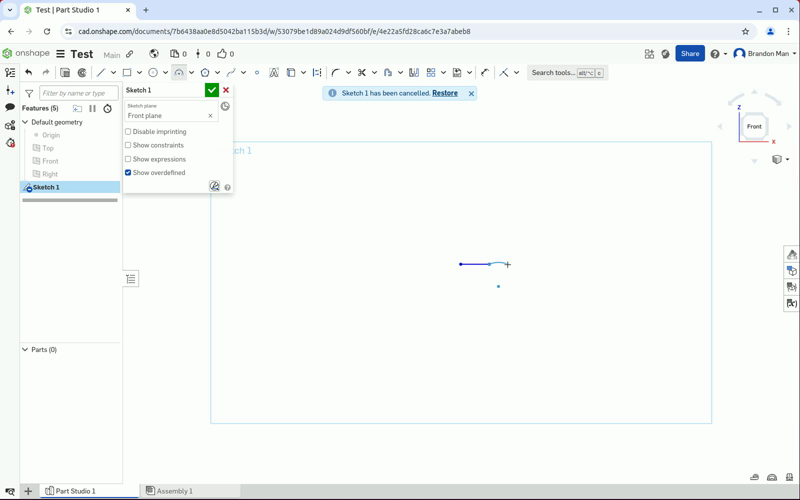
mouse_move(498, 255)
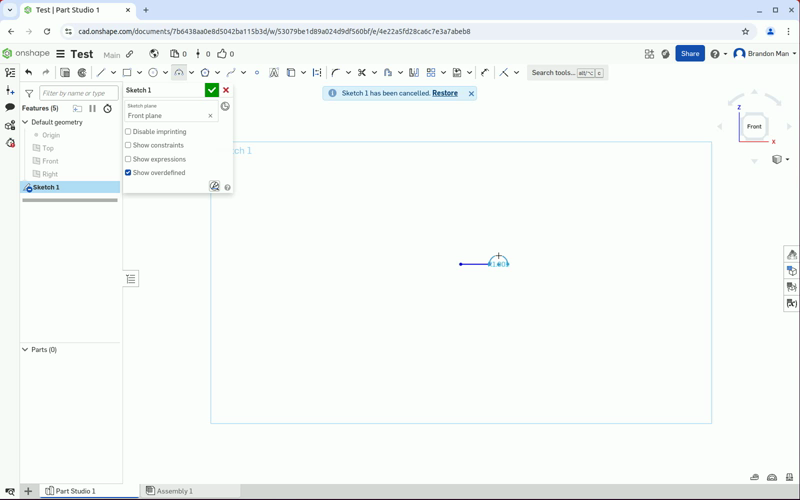
click(498, 255)
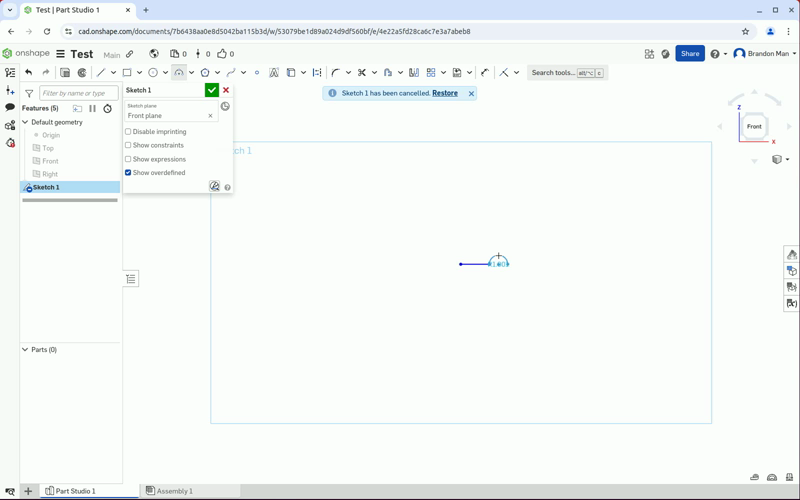
key_up(shift)
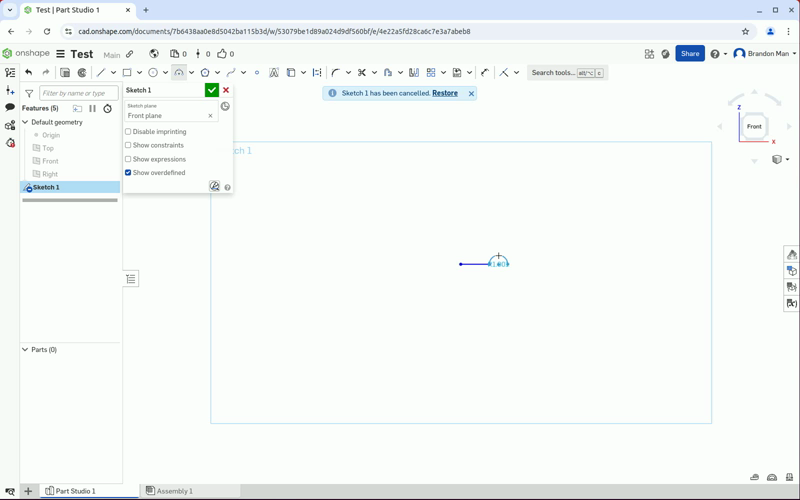
key(esc)
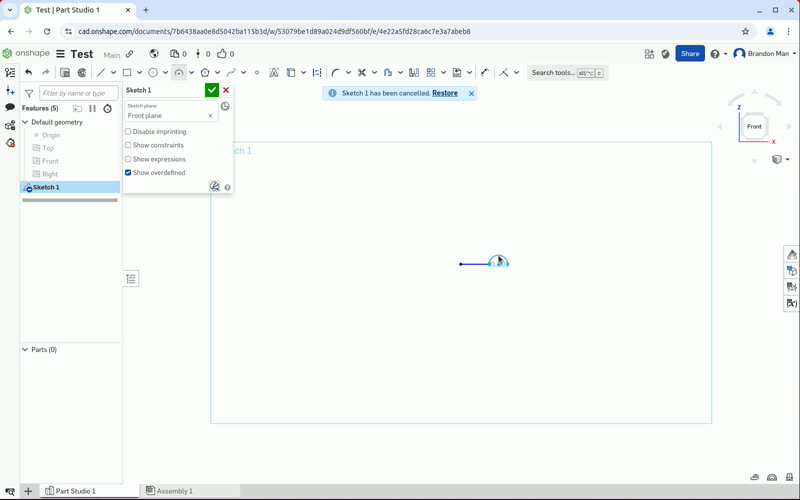
key(l)
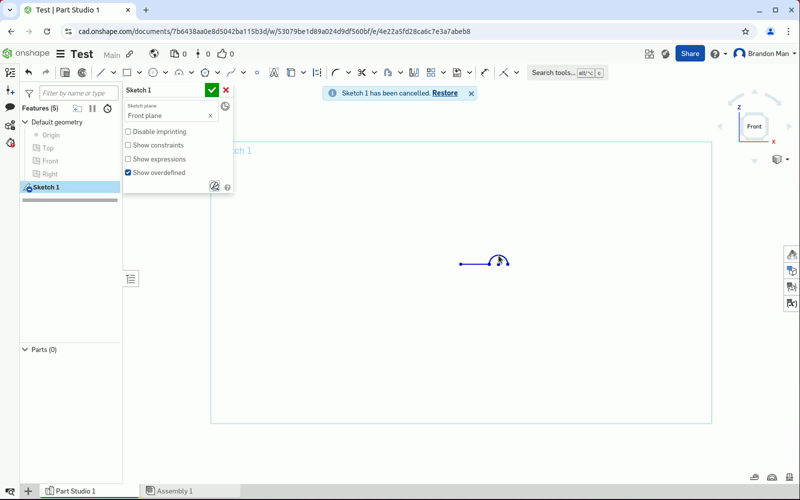
mouse_move(507, 264)
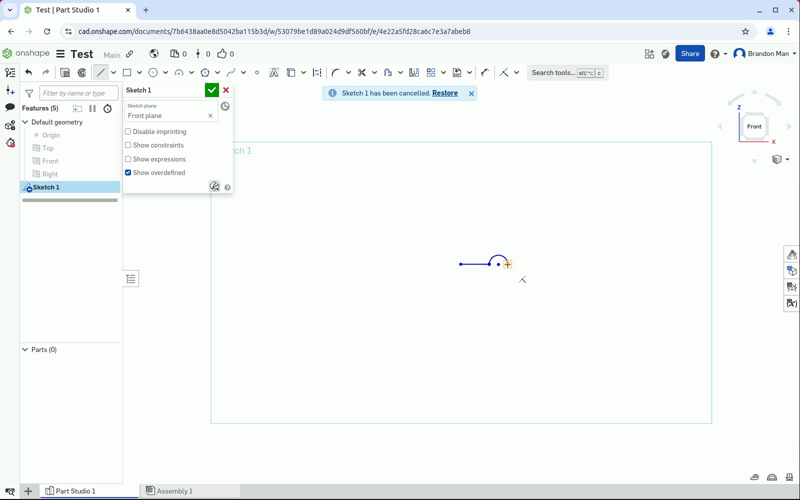
click(507, 264)
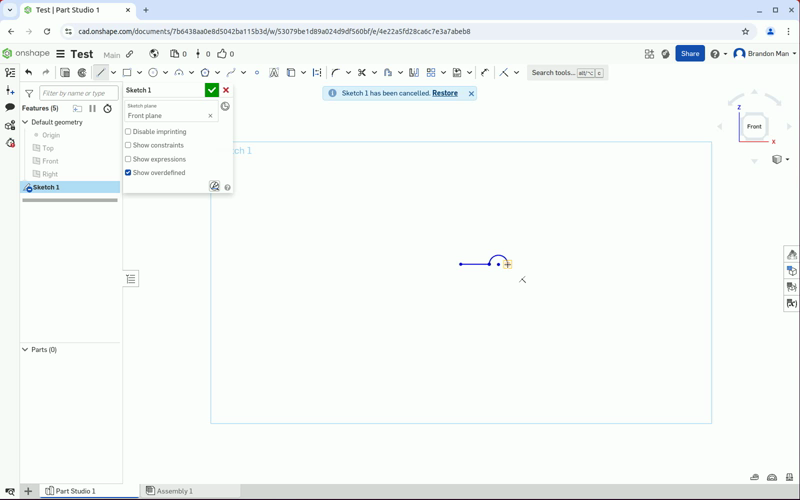
key_down(shift)
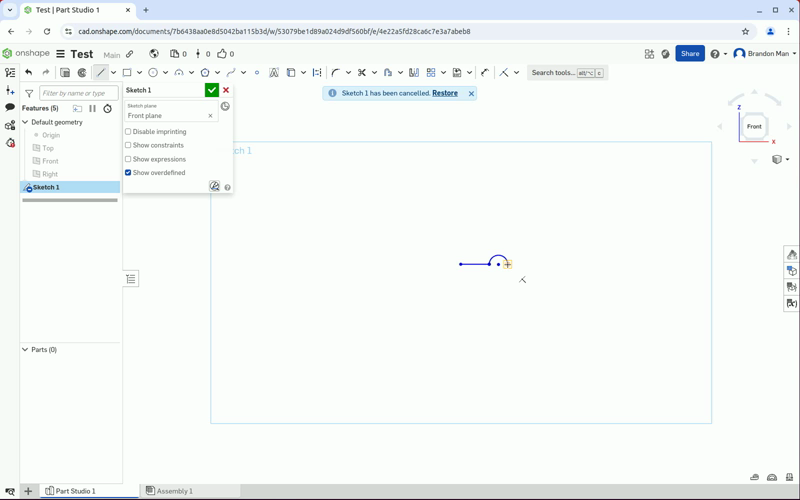
mouse_move(537, 264)
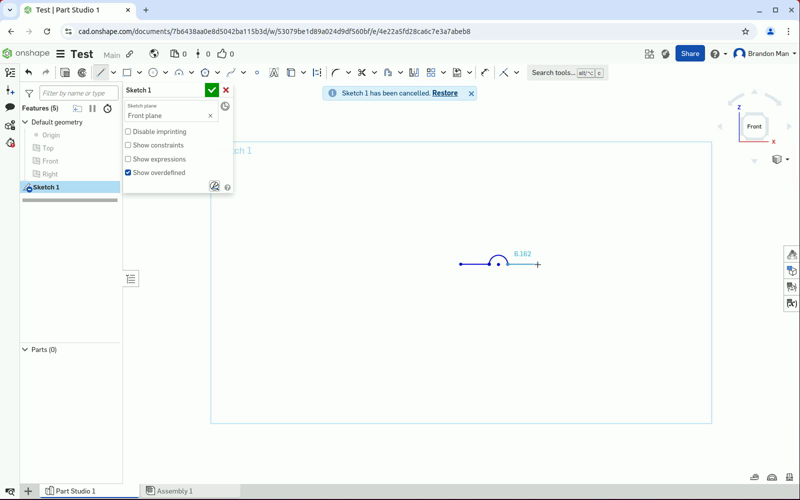
mouse_move(536, 264)
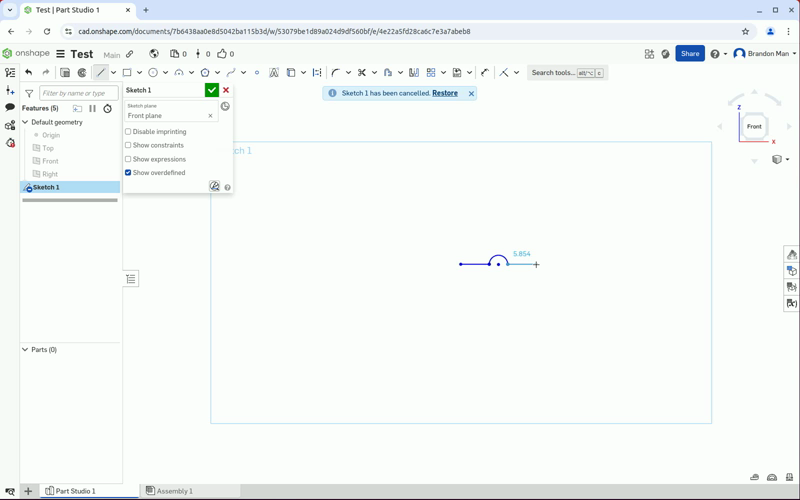
click(536, 264)
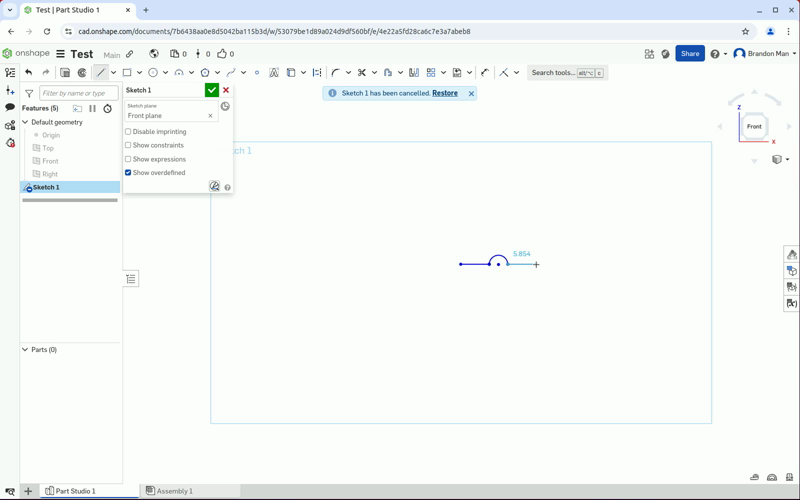
key_up(shift)
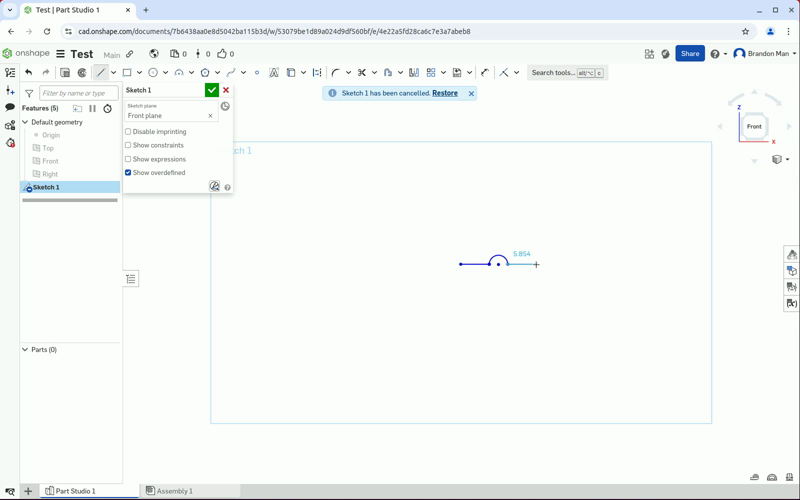
key_down(shift)
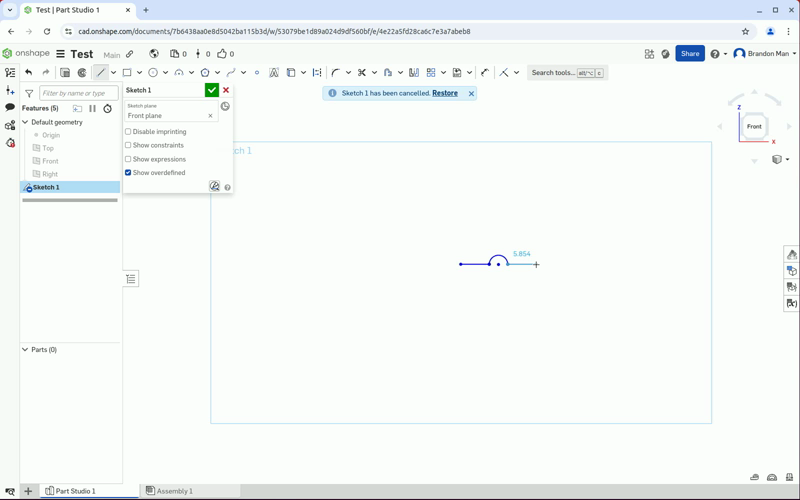
mouse_move(566, 264)
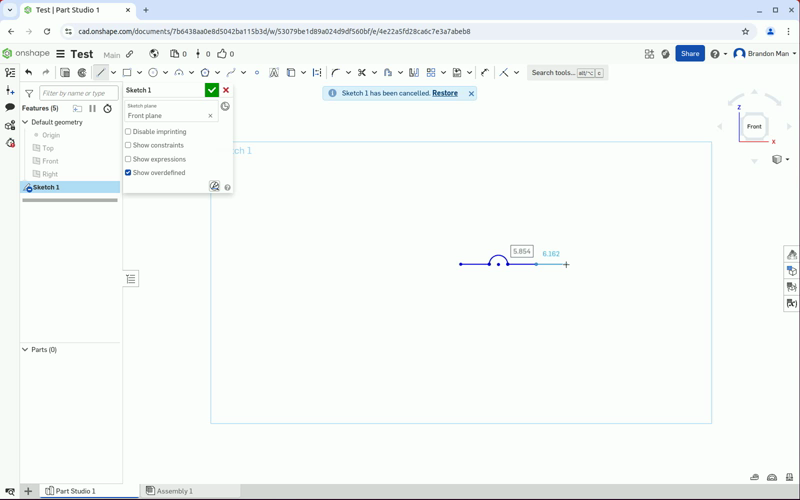
mouse_move(536, 207)
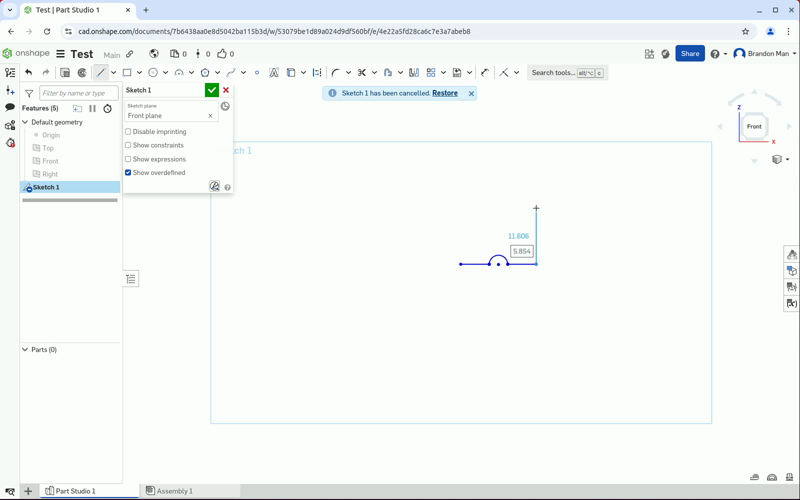
click(536, 207)
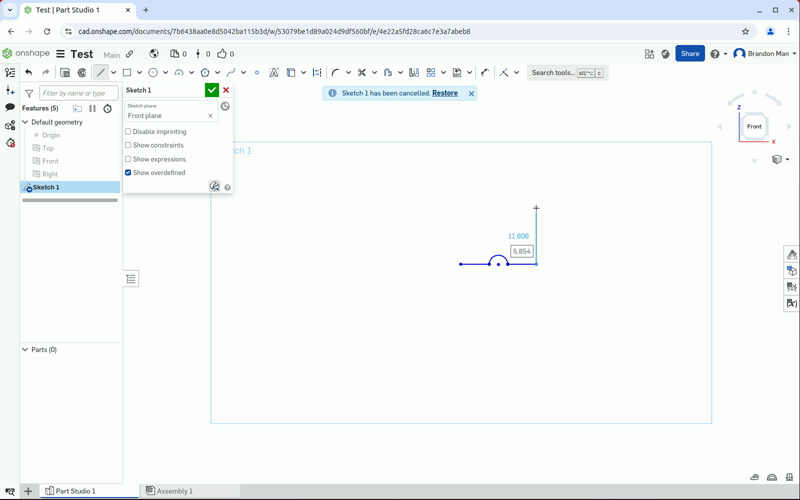
key_up(shift)
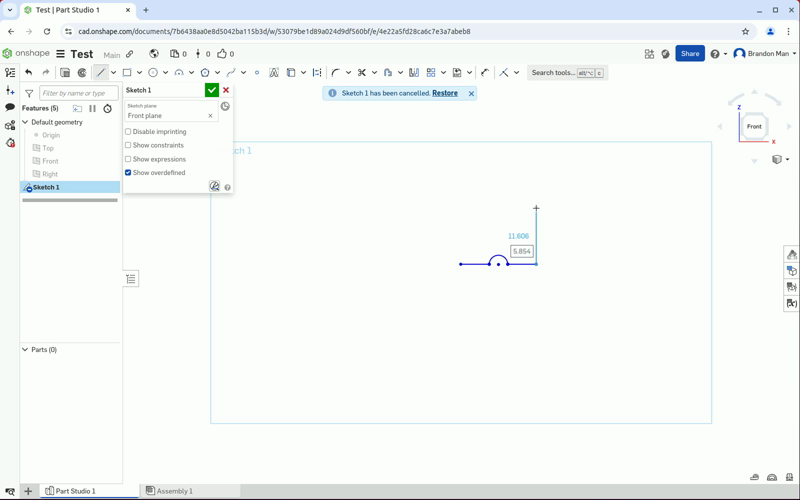
key_down(shift)
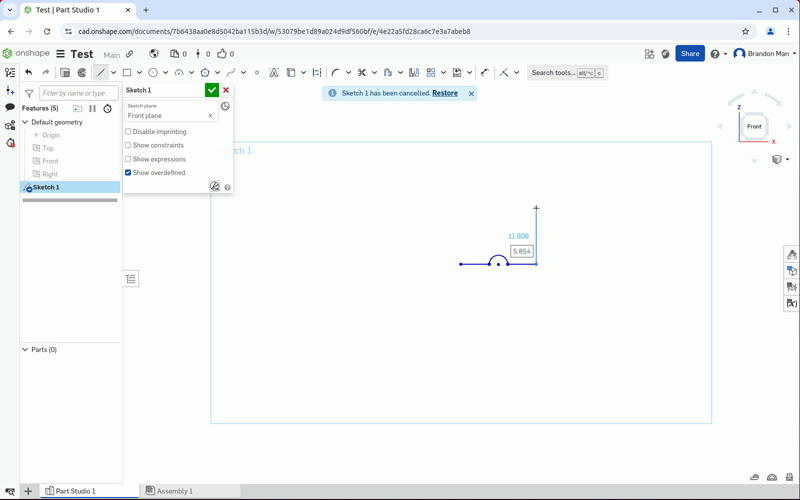
mouse_move(566, 207)
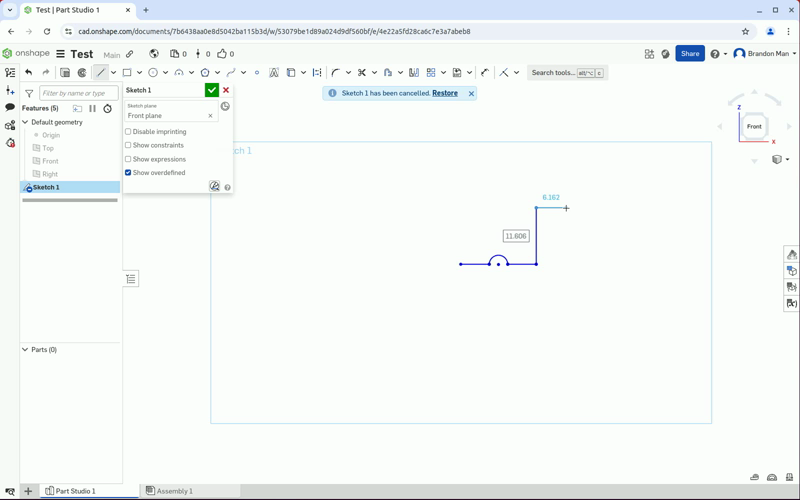
mouse_move(507, 207)
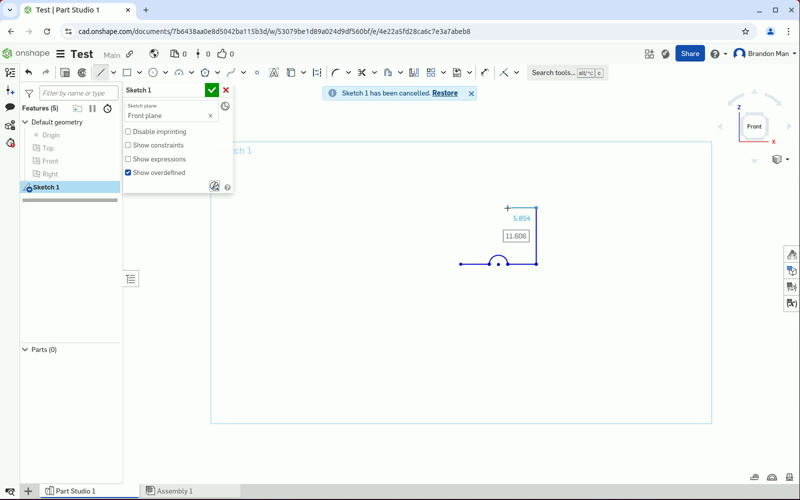
click(507, 207)
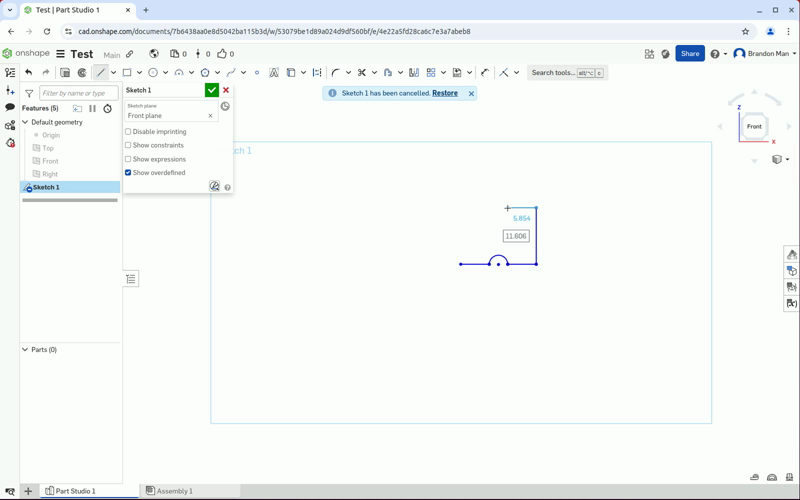
key_up(shift)
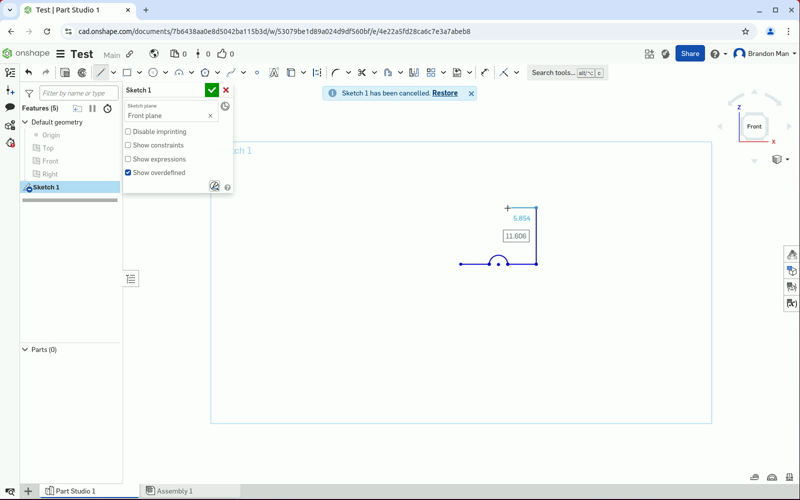
key(esc)
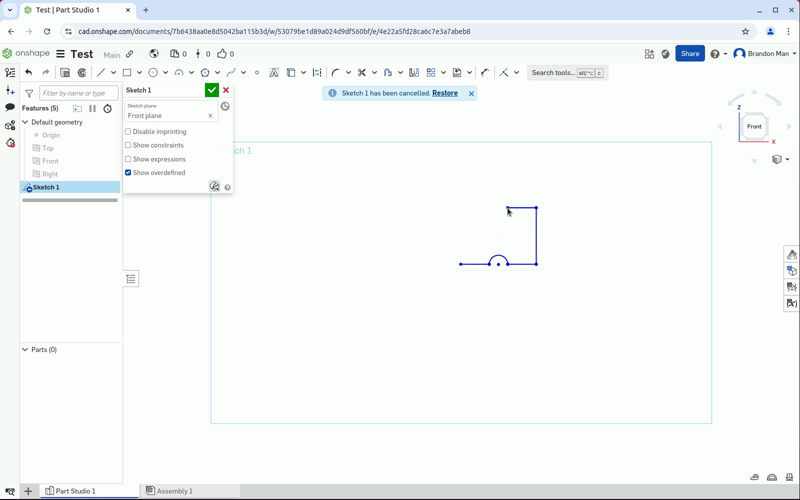
key(a)
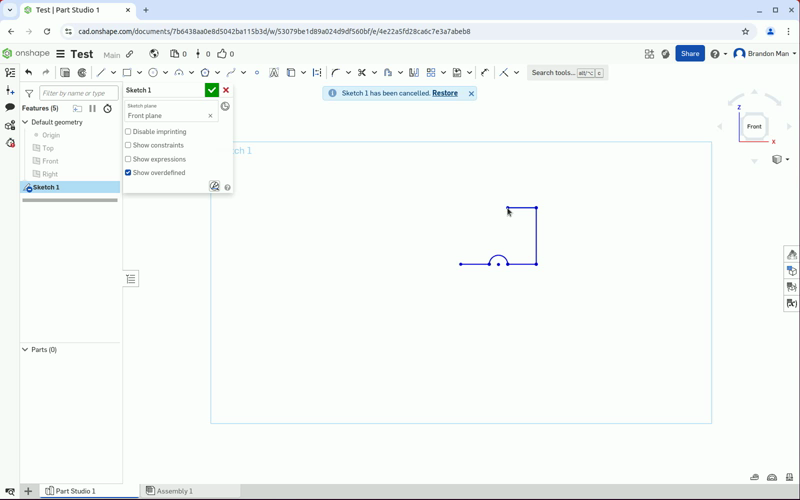
mouse_move(507, 207)
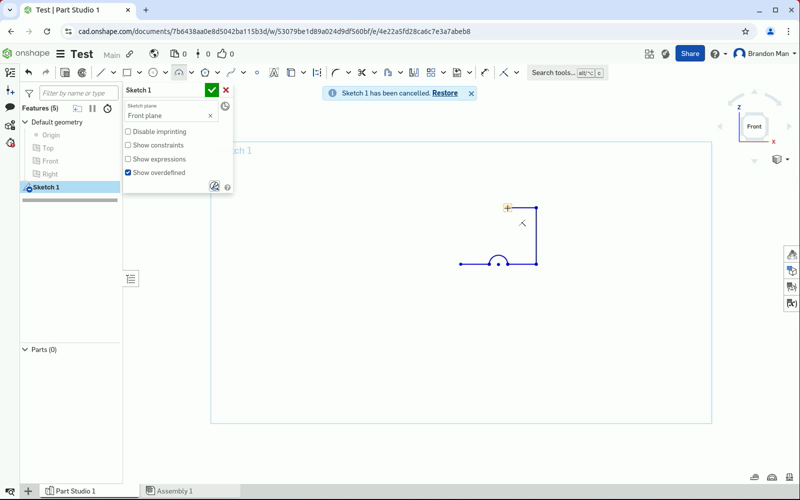
click(507, 207)
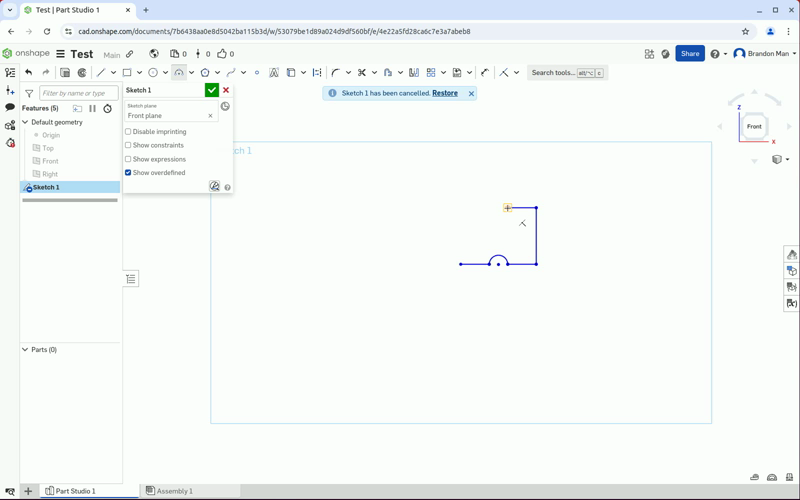
key_down(shift)
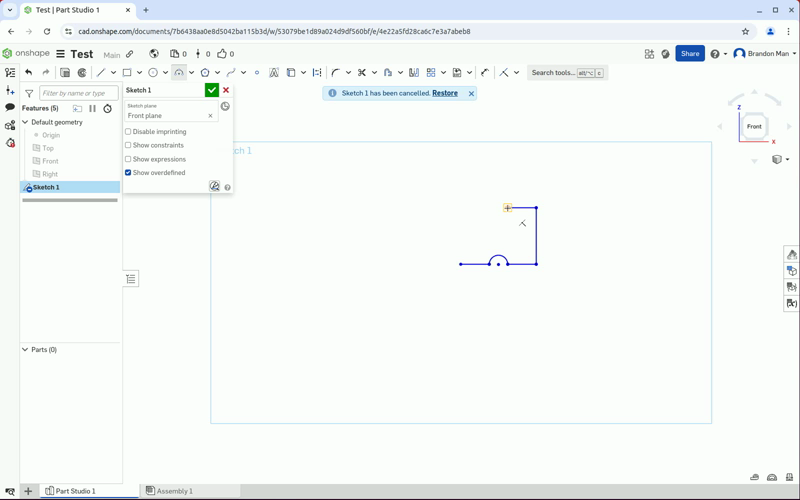
mouse_move(489, 207)
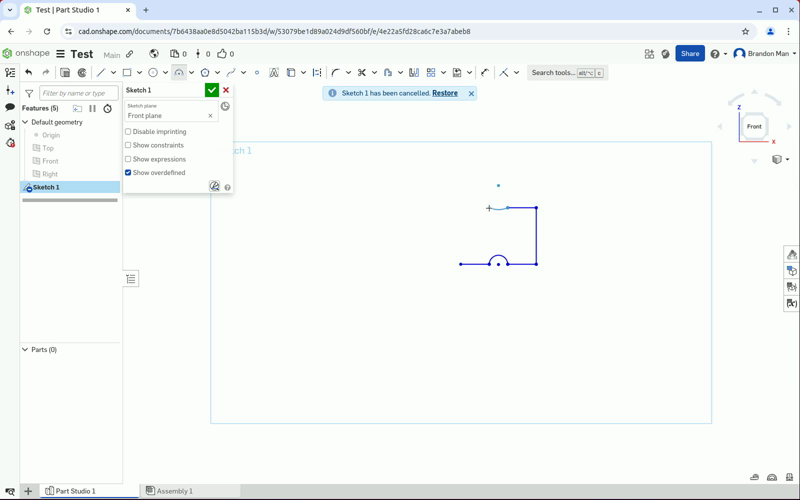
click(489, 207)
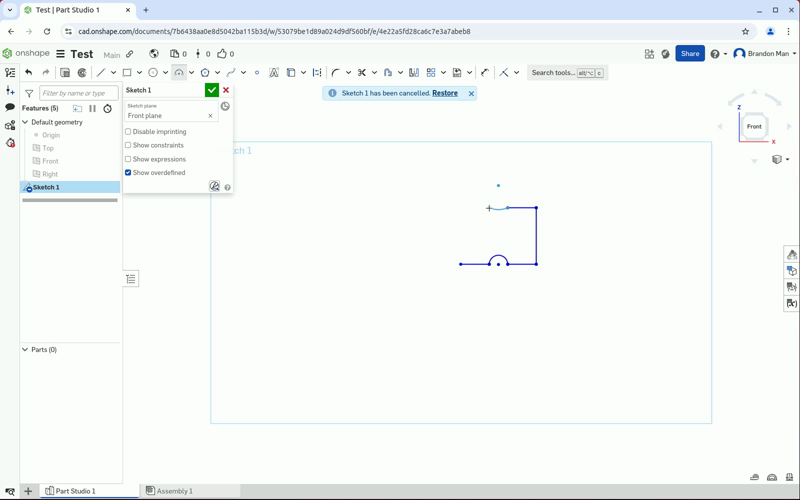
mouse_move(498, 216)
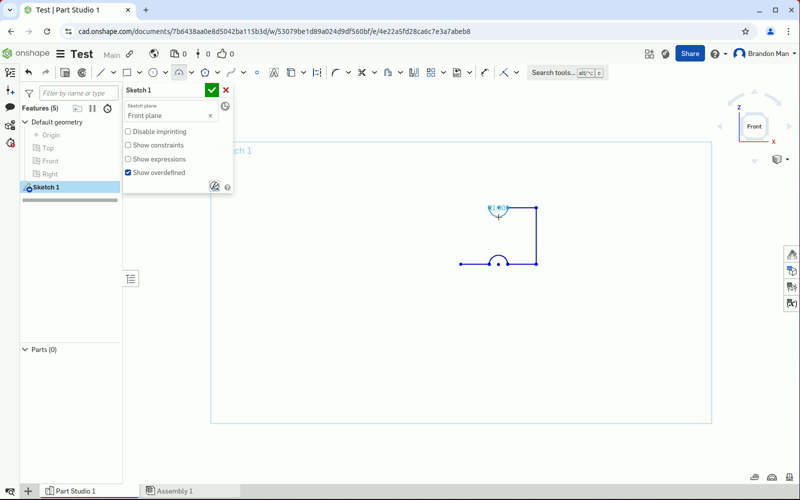
click(498, 216)
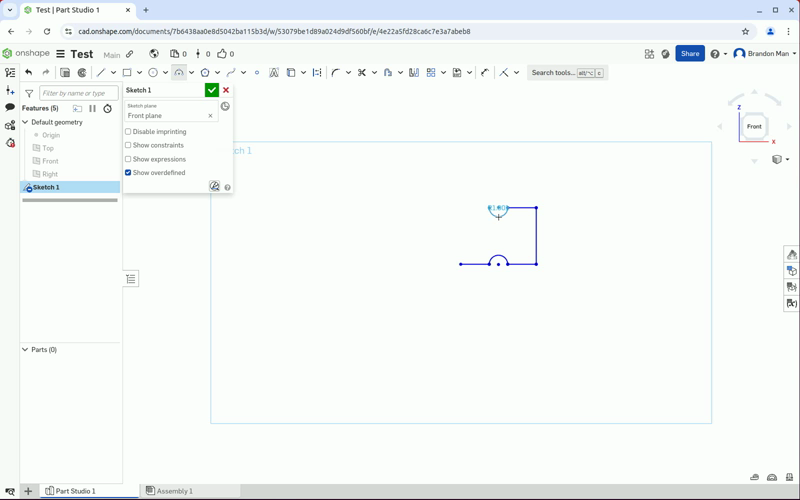
key_up(shift)
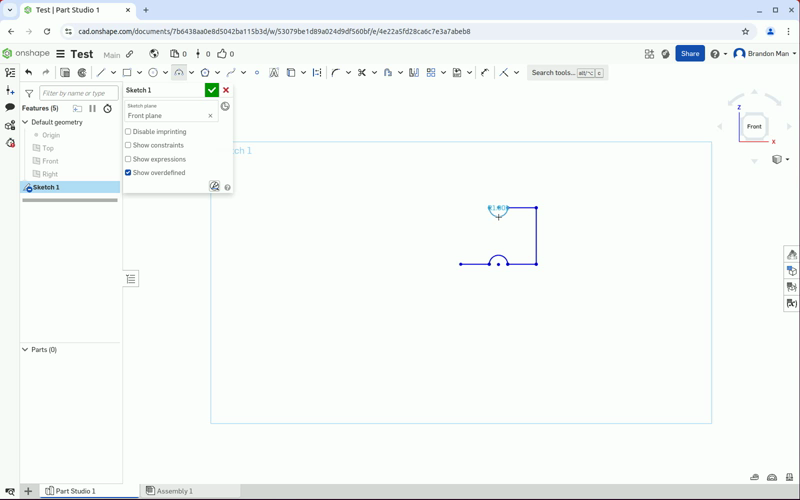
key(esc)
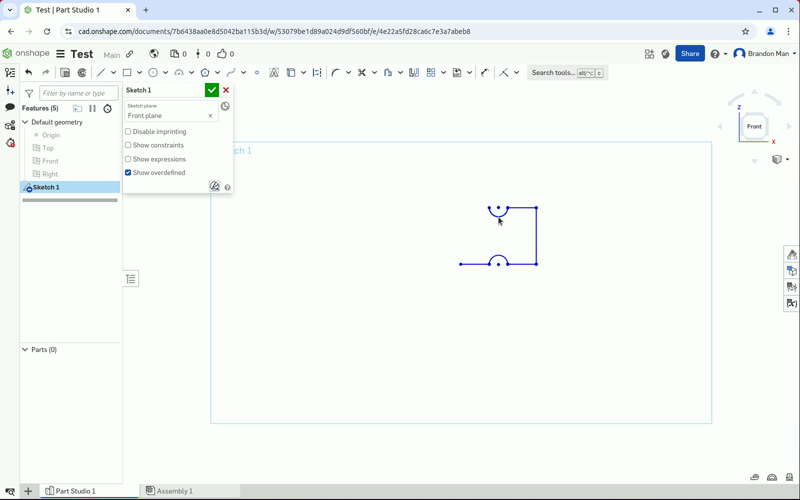
key(l)
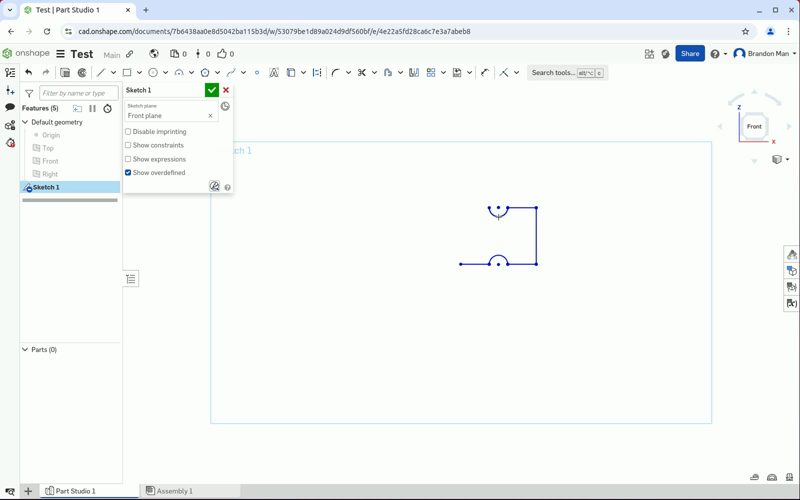
mouse_move(489, 207)
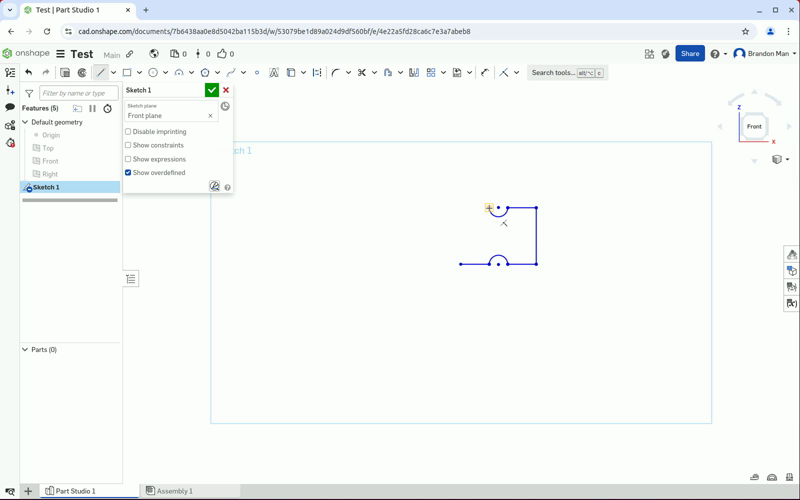
click(489, 207)
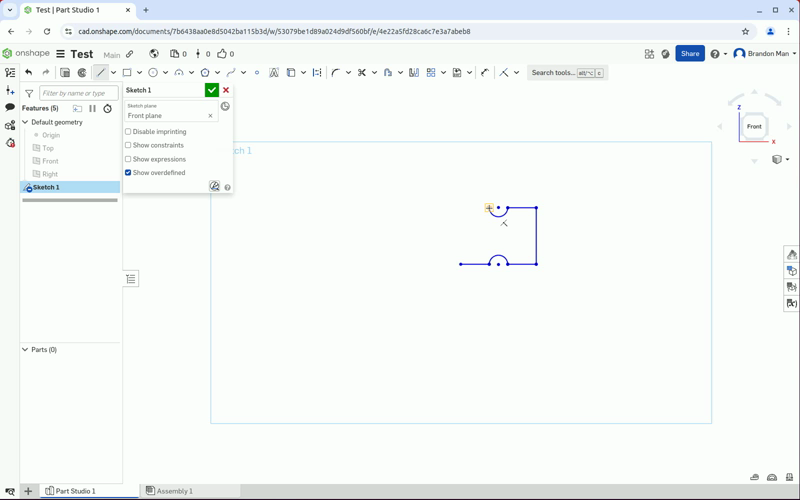
key_down(shift)
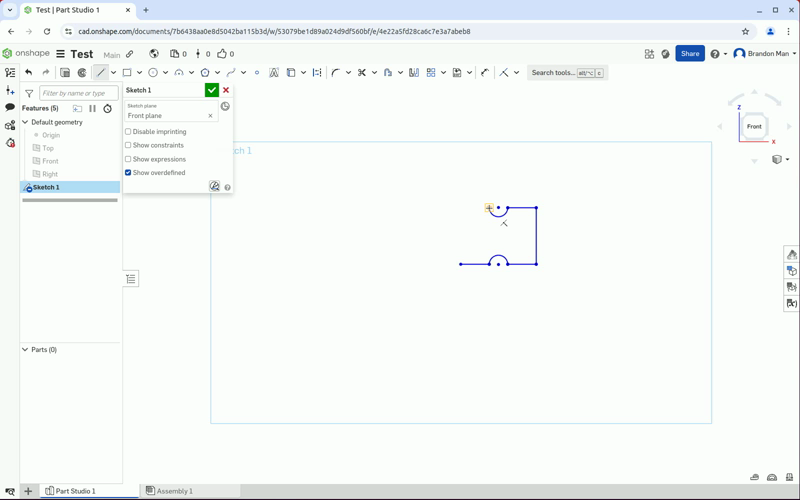
mouse_move(519, 207)
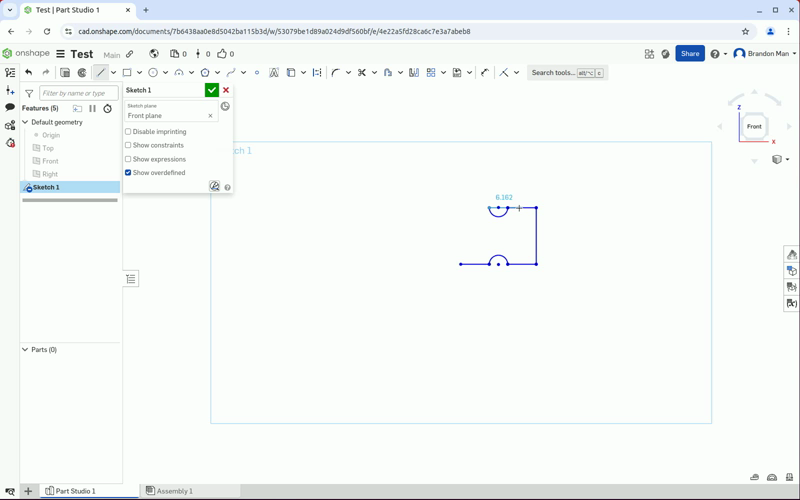
mouse_move(460, 207)
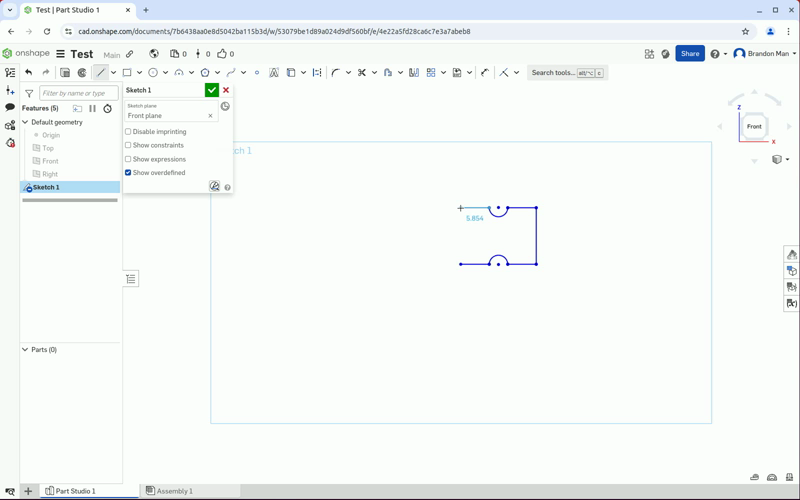
click(460, 207)
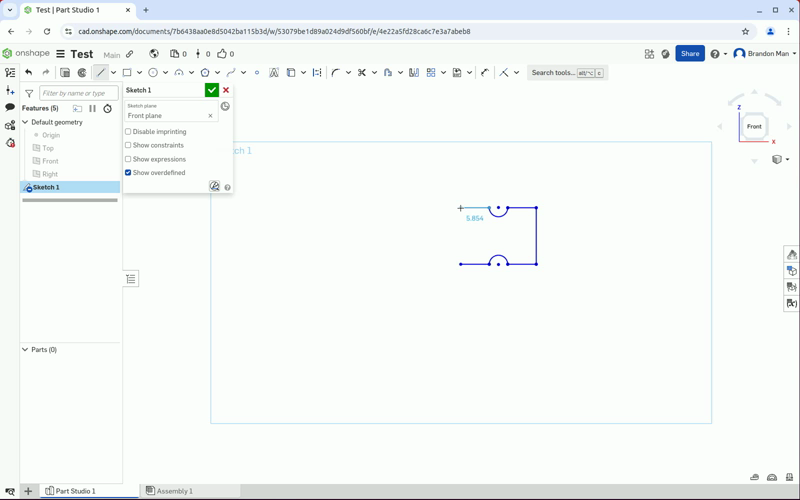
key_up(shift)
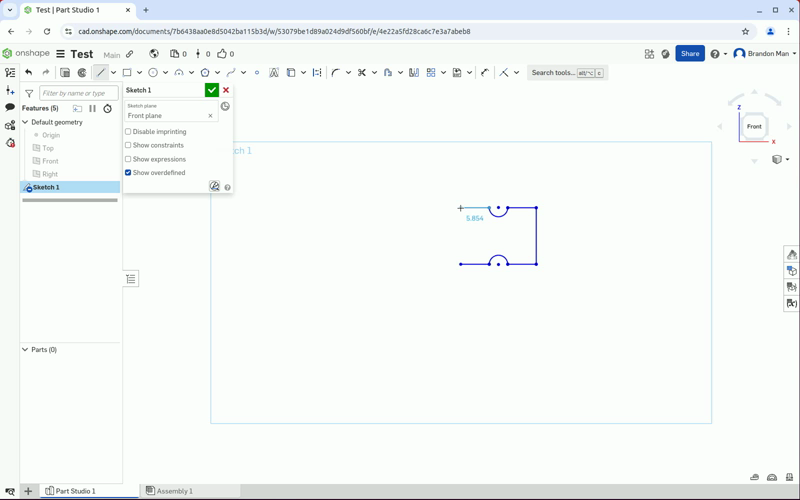
mouse_move(490, 207)
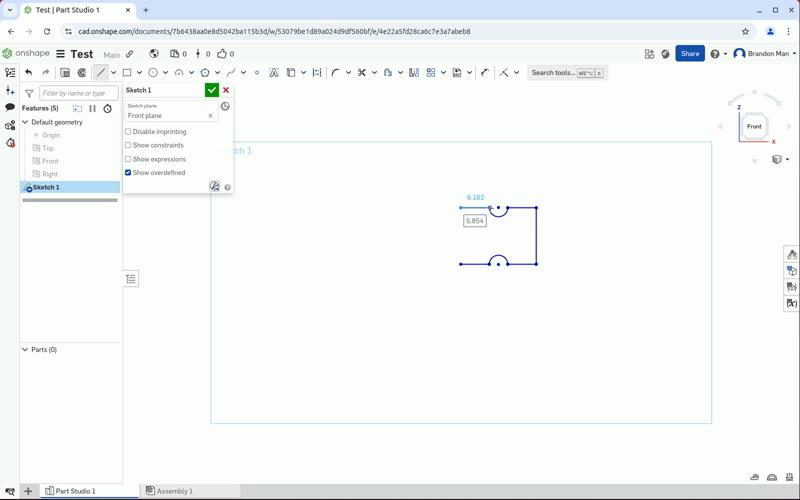
key_down(shift)
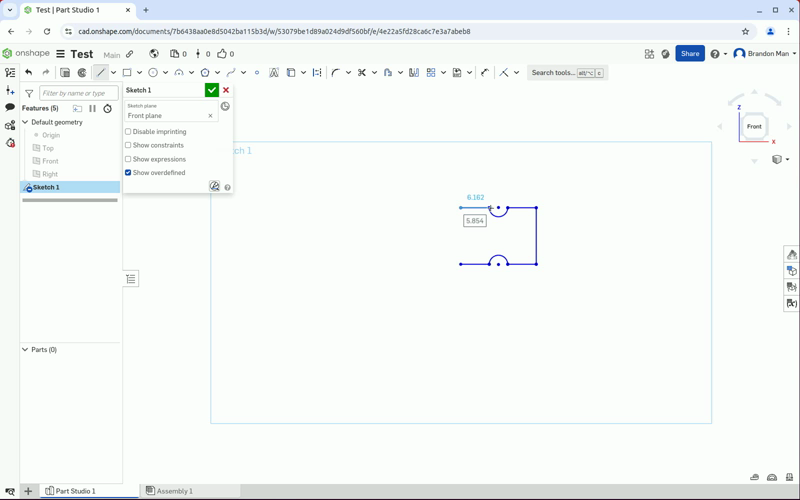
mouse_move(460, 264)
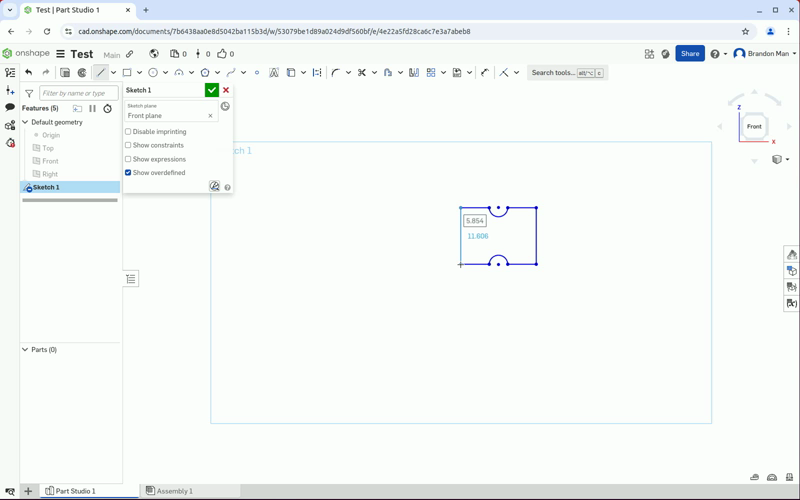
key_up(shift)
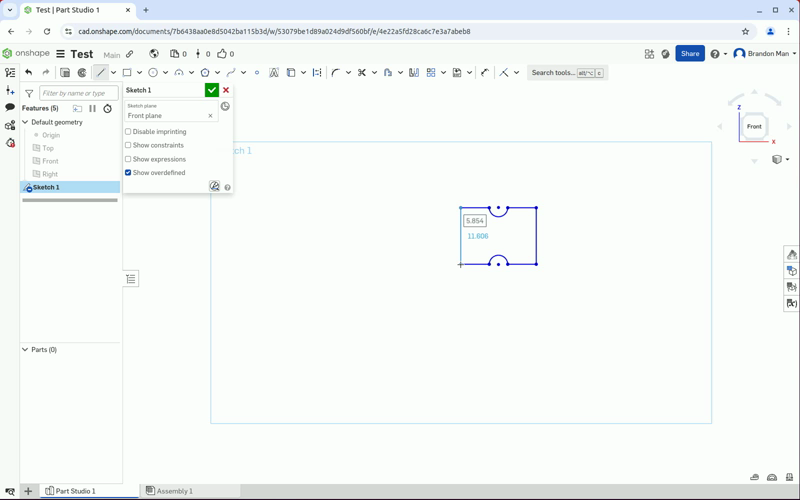
click(460, 264)
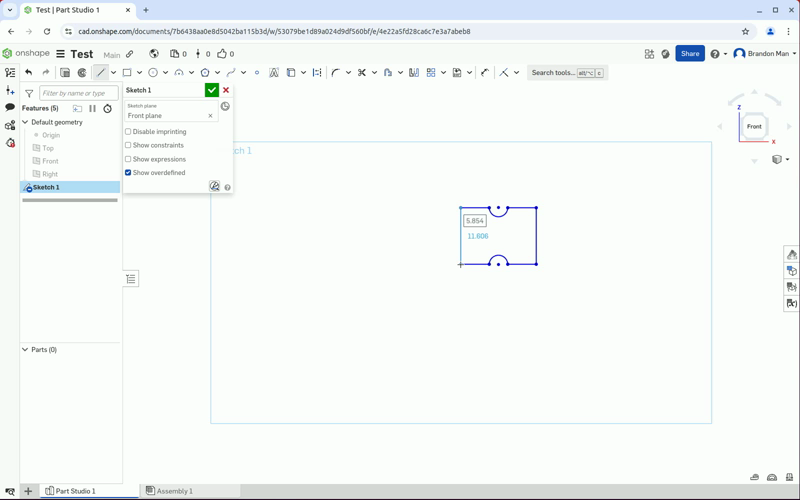
key(esc)
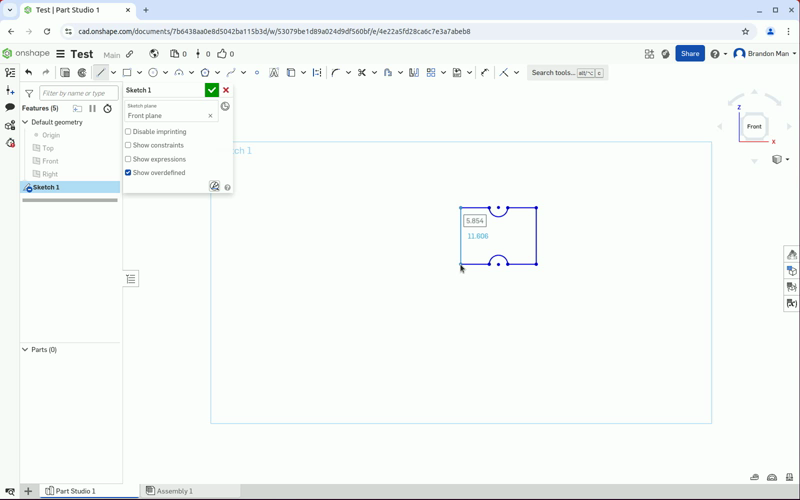
mouse_move(492, 221)
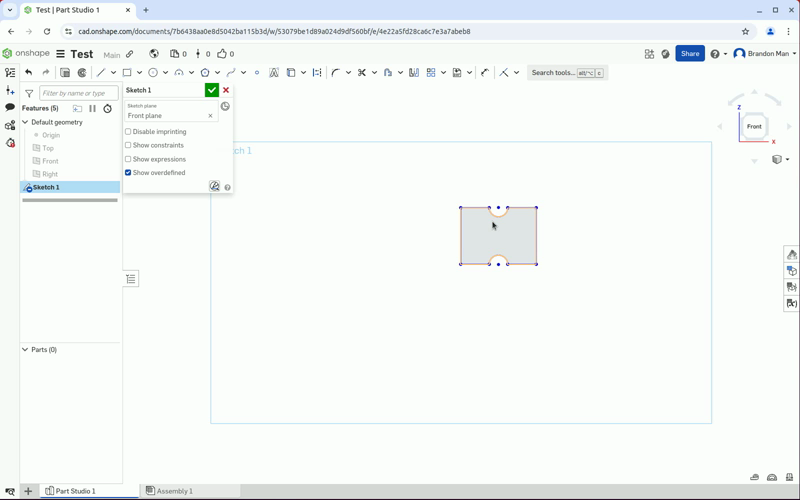
scroll(6)
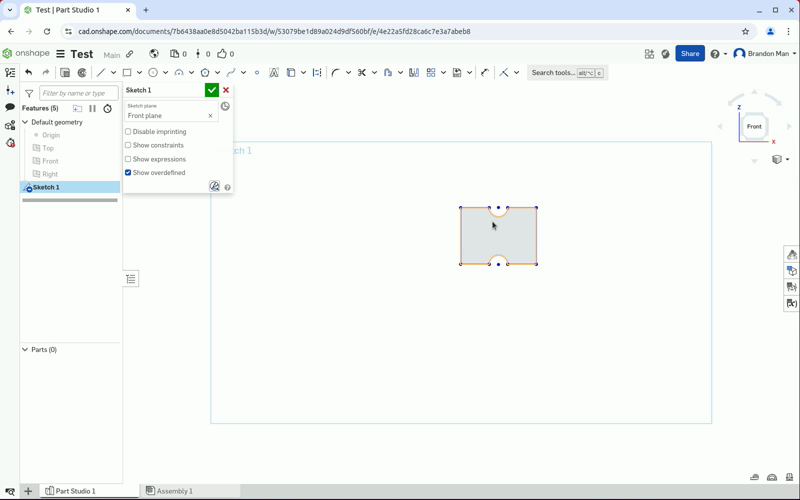
scroll(6)
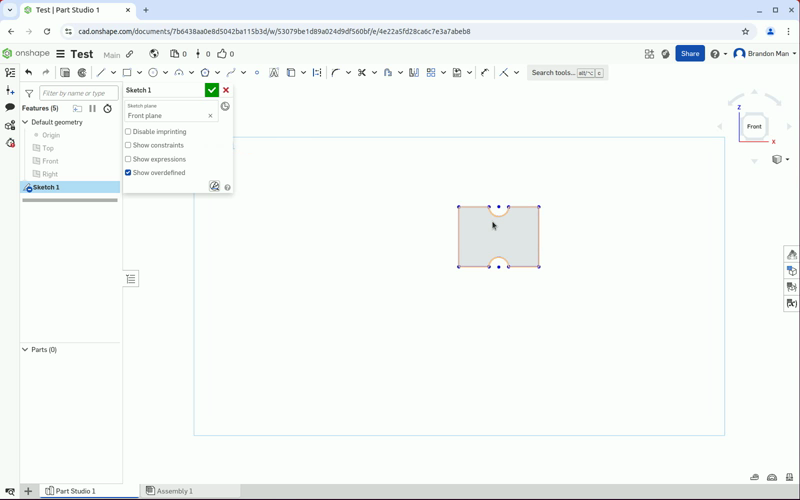
scroll(6)
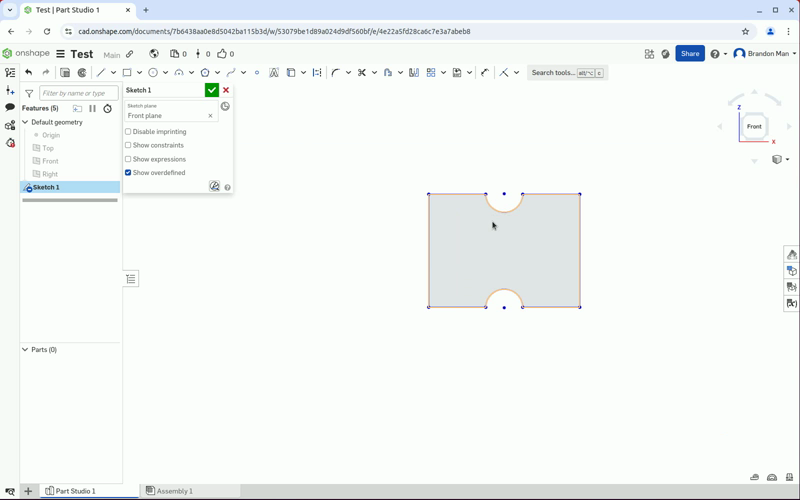
scroll(6)
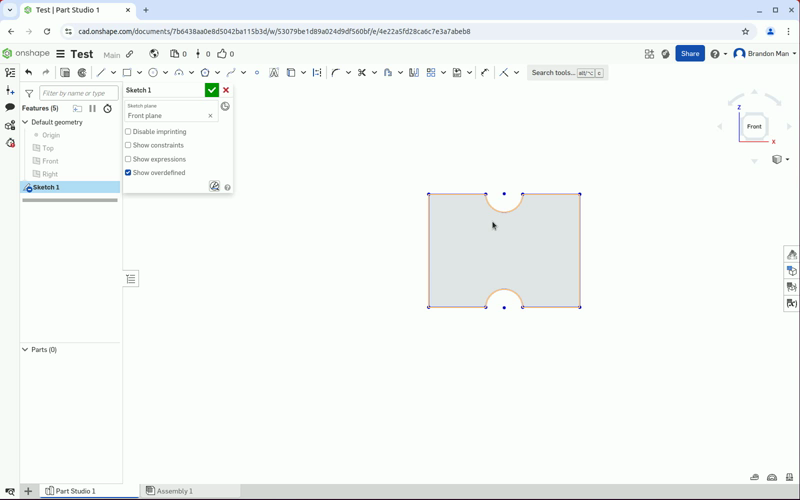
scroll(6)
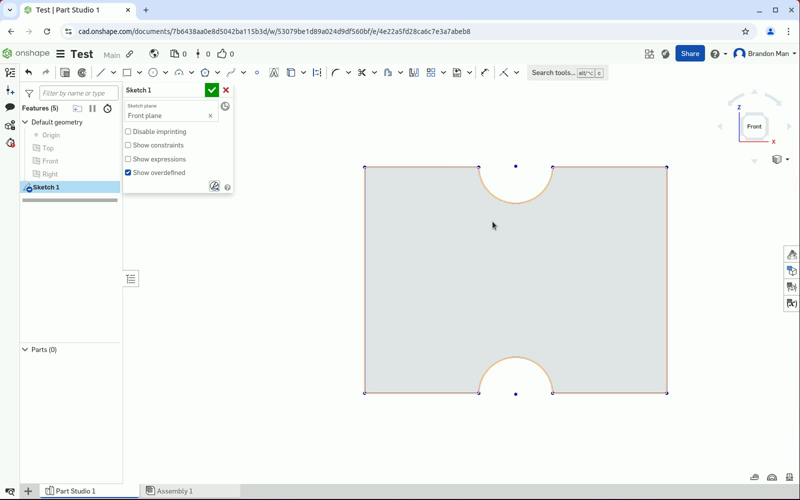
scroll(6)
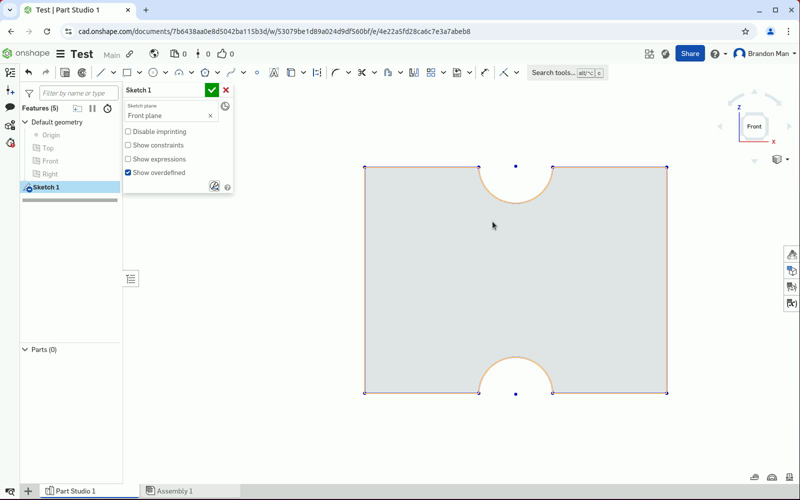
scroll(6)
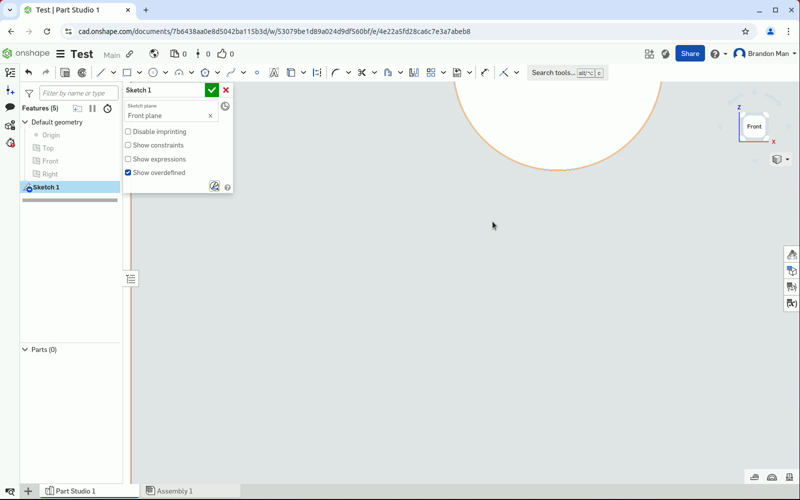
click(492, 221)
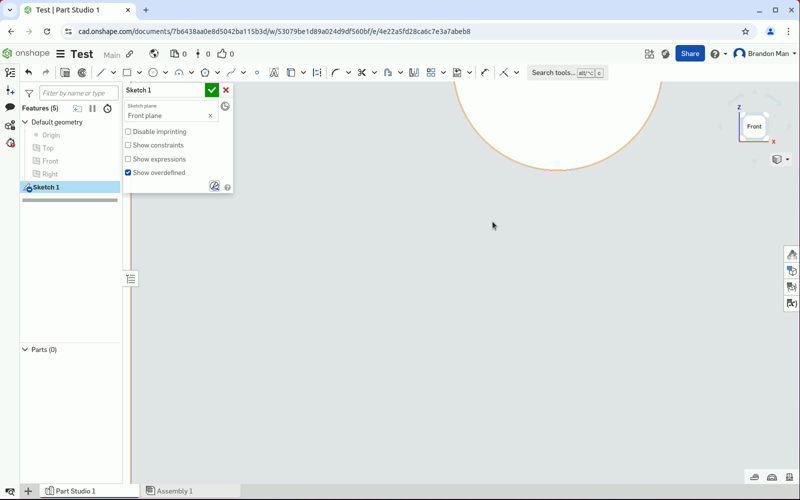
scroll(-6)
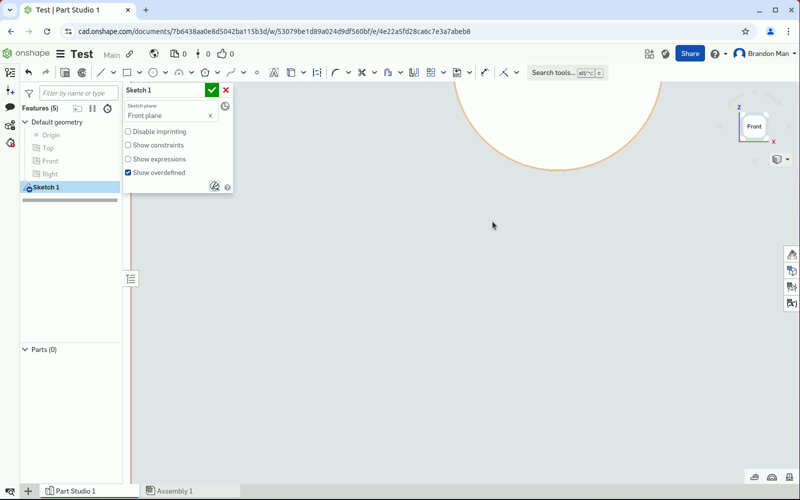
scroll(-6)
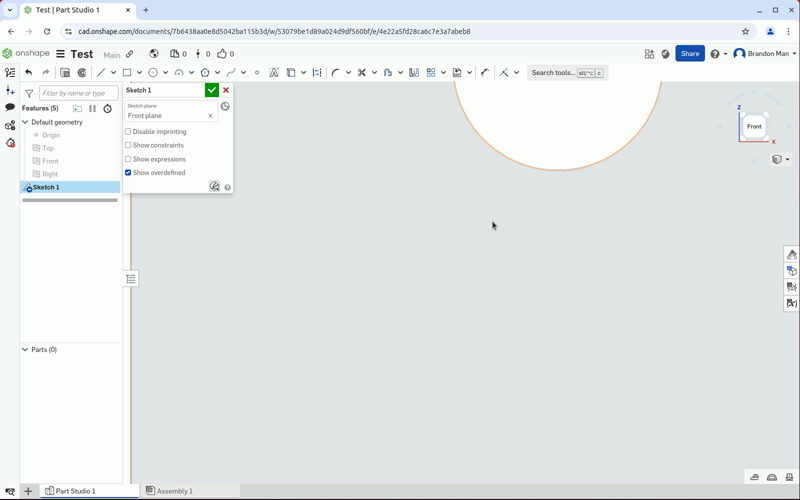
scroll(-6)
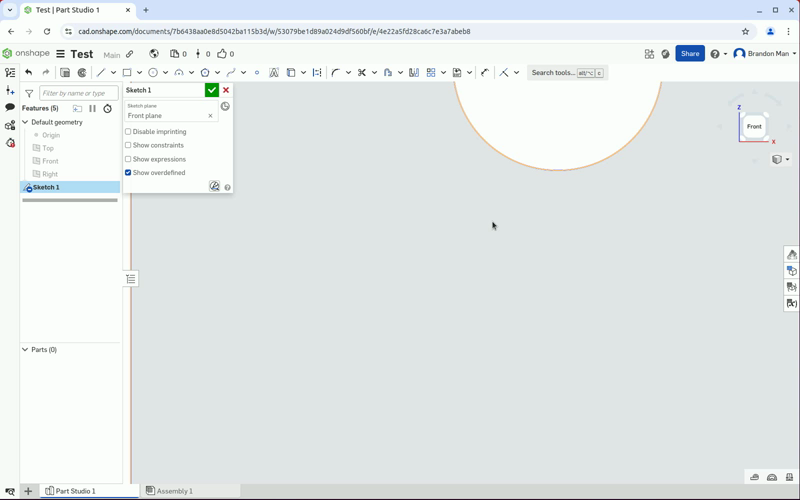
scroll(-6)
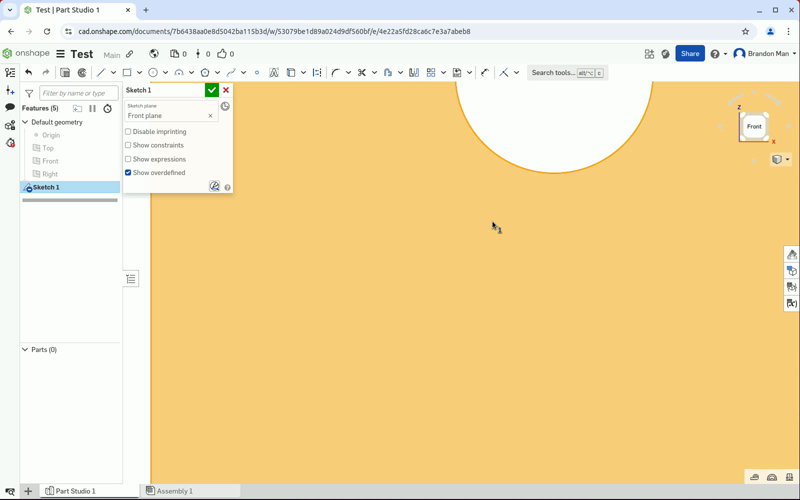
scroll(-6)
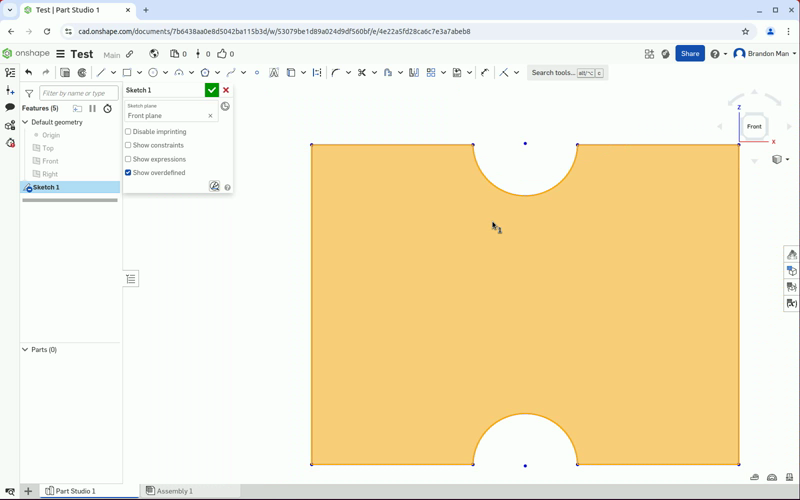
scroll(-6)
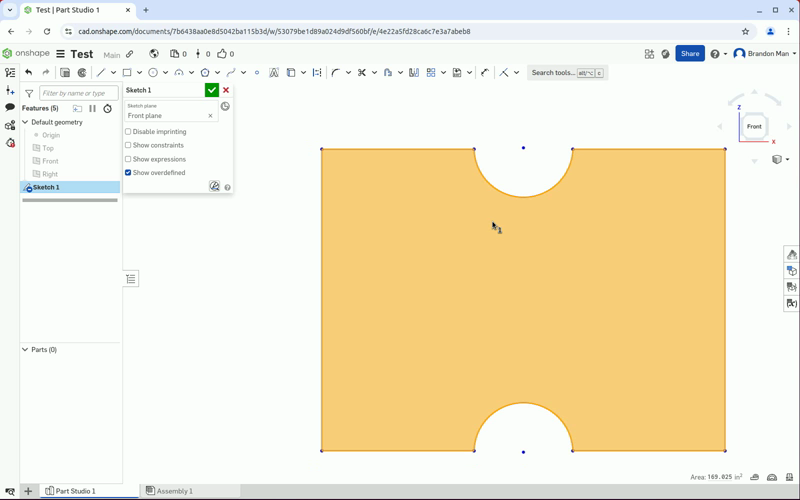
scroll(-6)
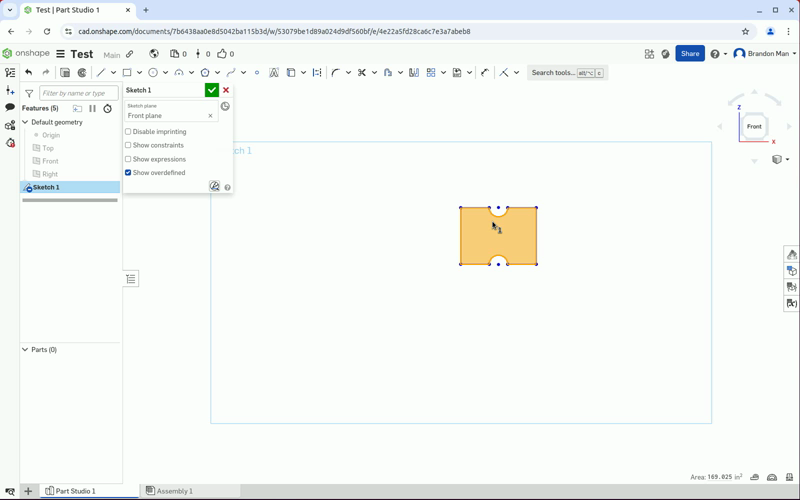
mouse_move(73, 352)
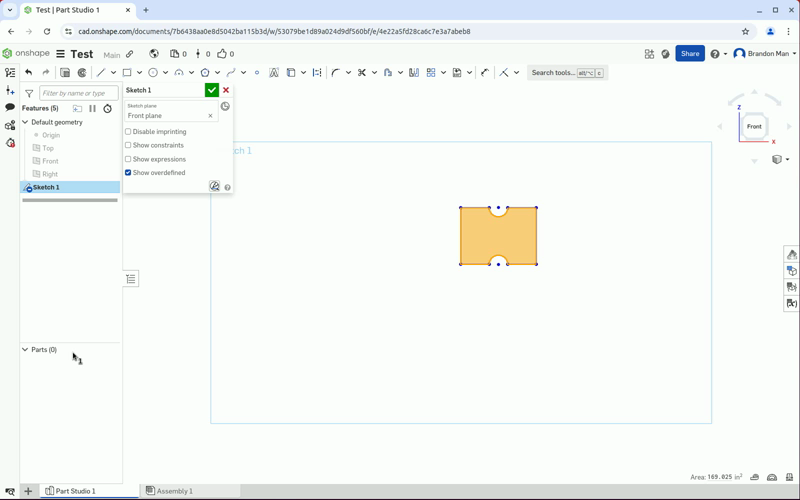
key(shift+y)
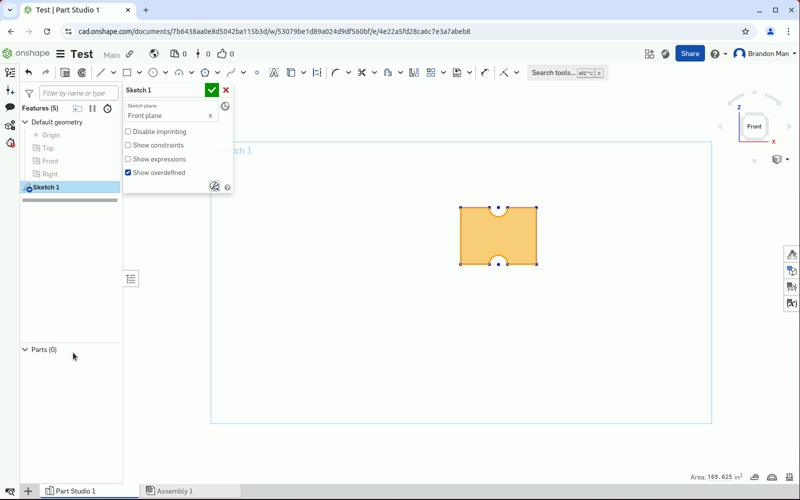
key(shift+e)
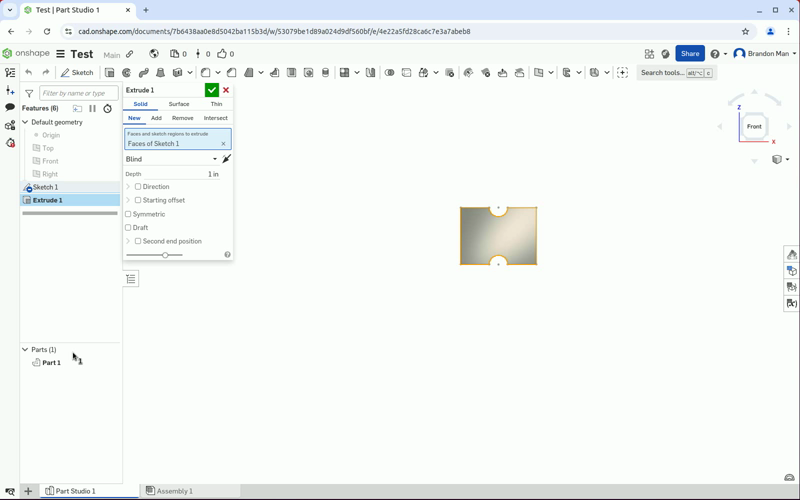
mouse_move(143, 106)
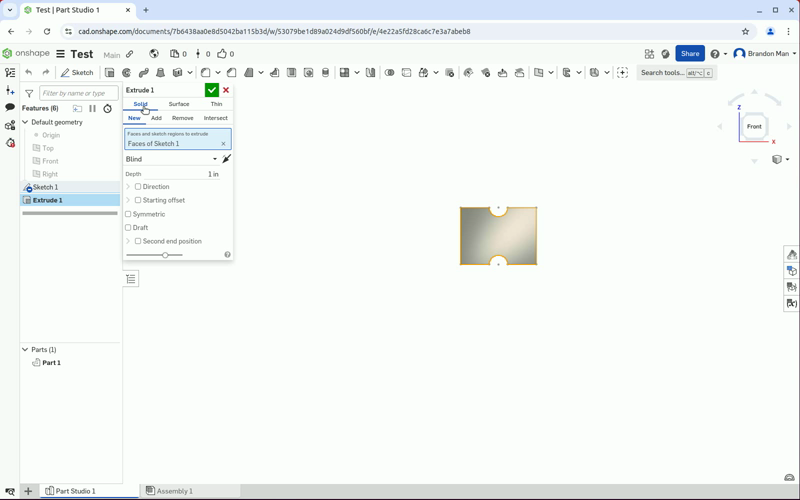
click(143, 106)
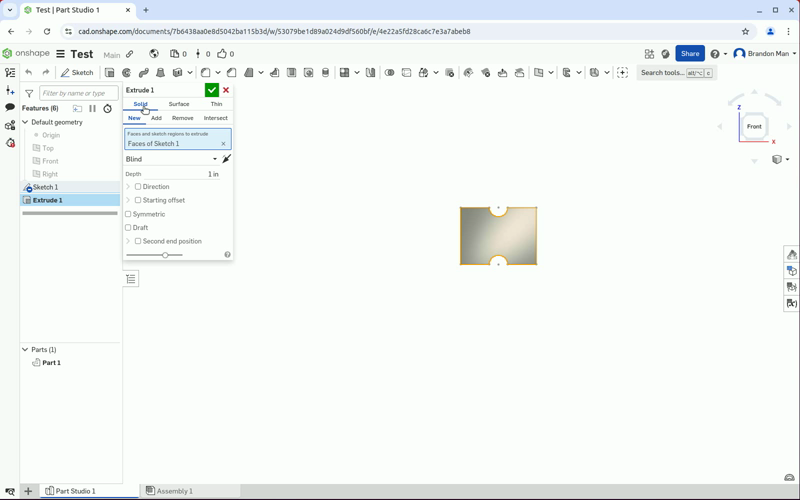
mouse_move(137, 120)
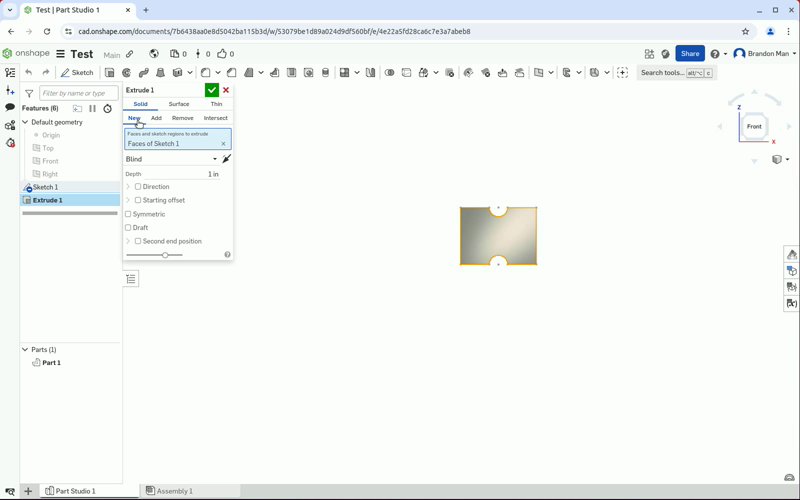
click(137, 120)
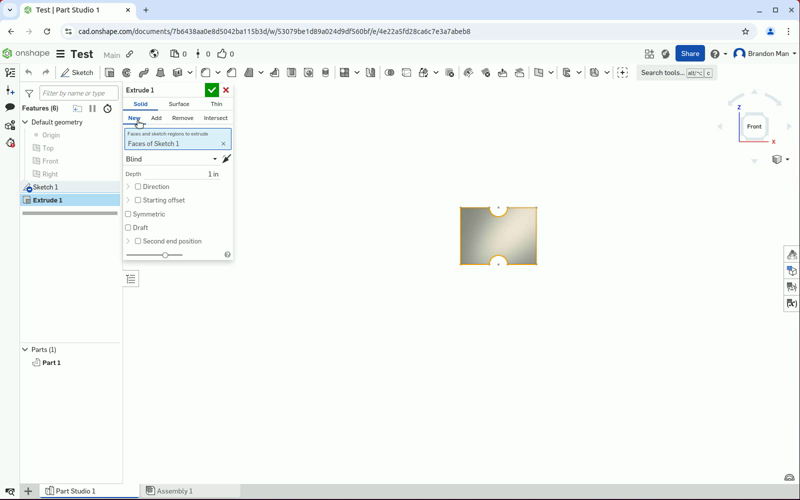
key(tab, 4)
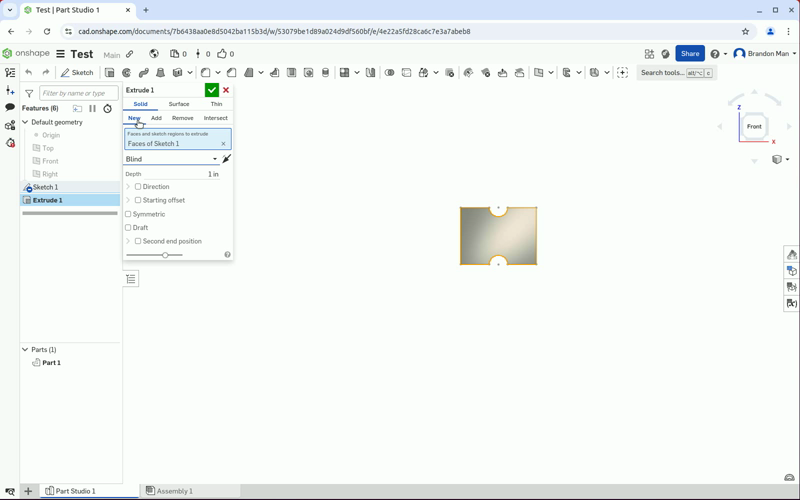
text(1.926)
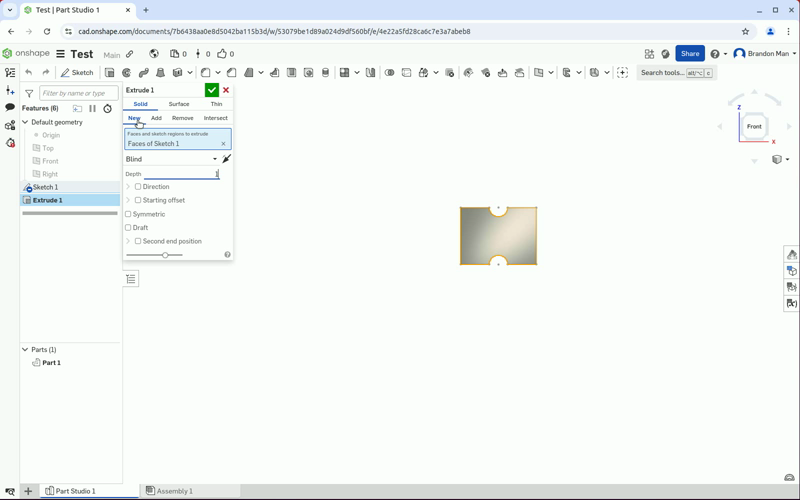
key(enter)
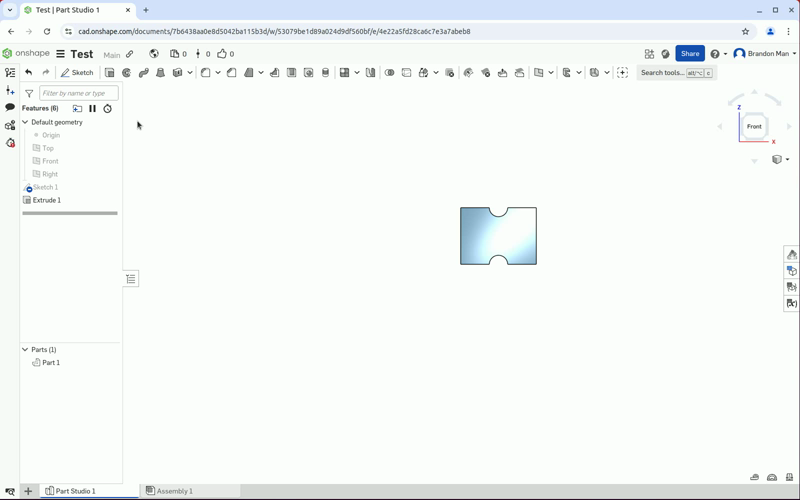
key(shift+h)
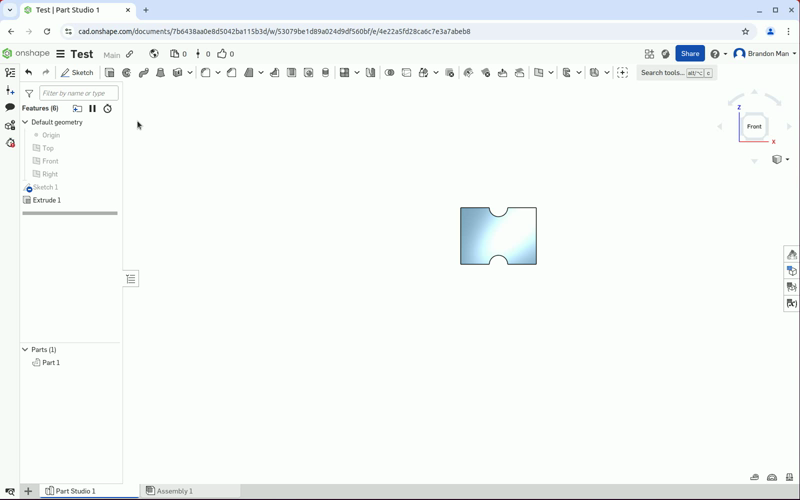
key(shift+h)
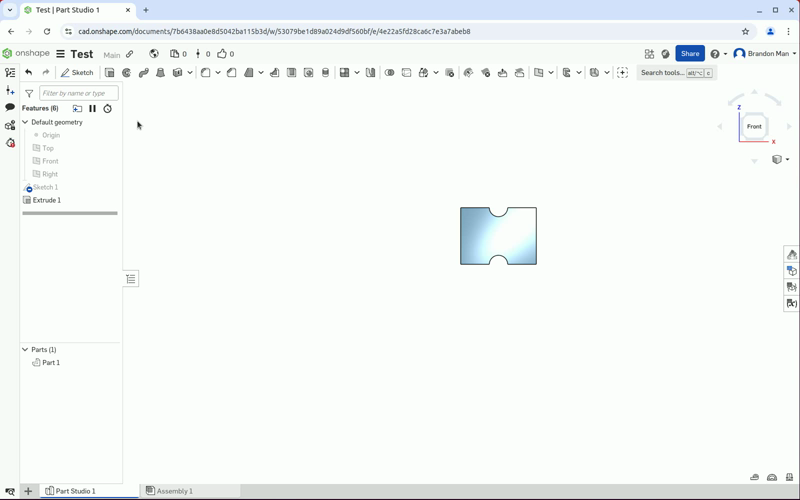
mouse_move(73, 189)
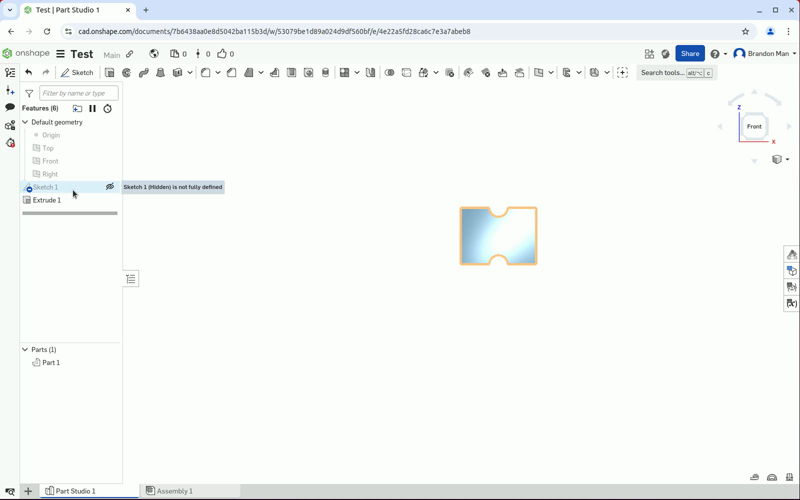
click(73, 189)
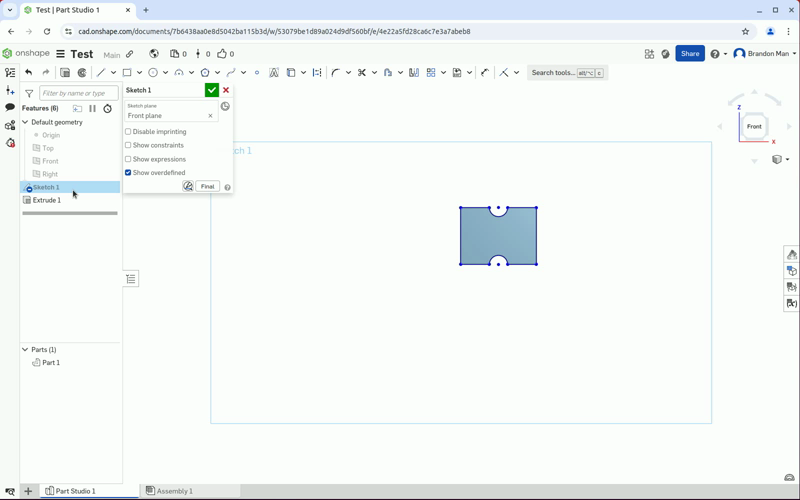
mouse_move(229, 92)
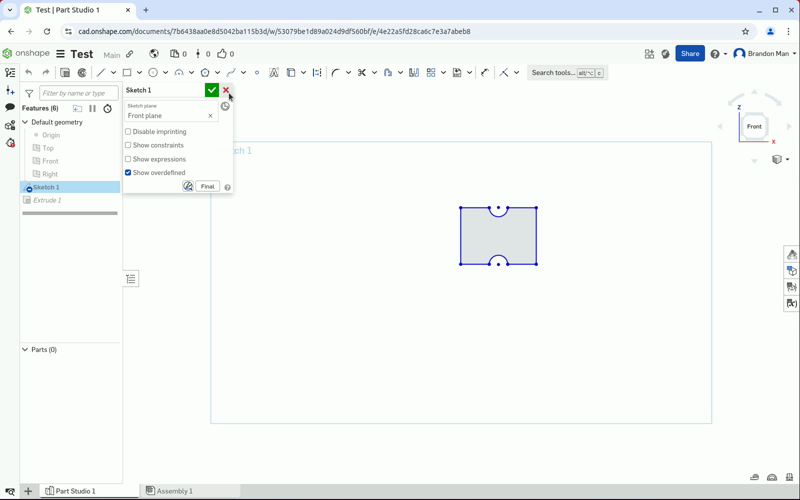
click(229, 92)
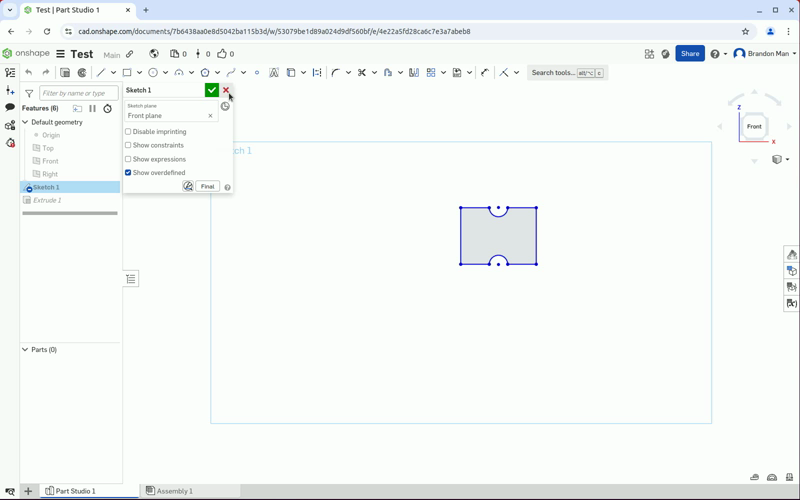
key(shift+s)
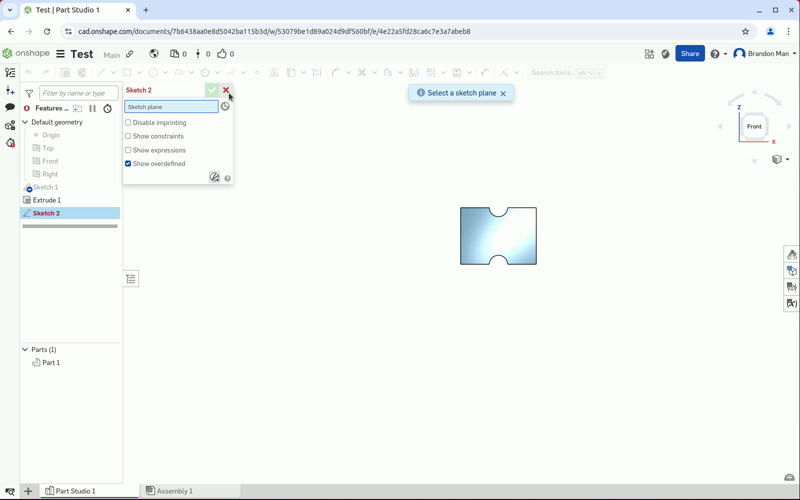
mouse_move(73, 163)
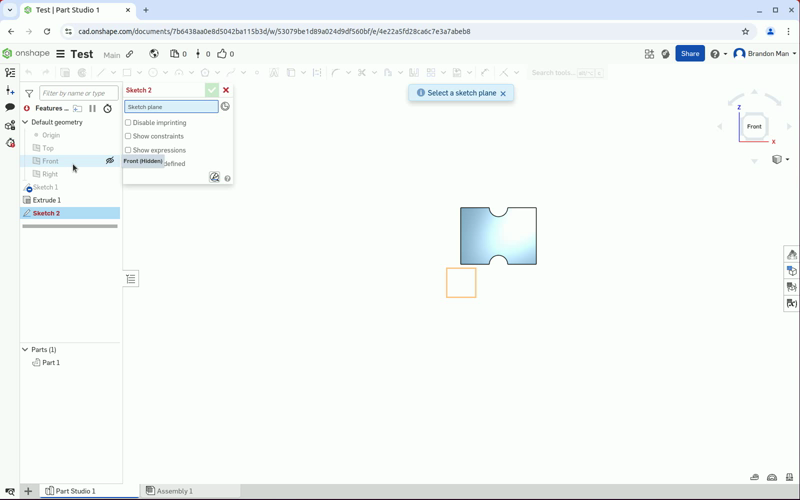
click(73, 163)
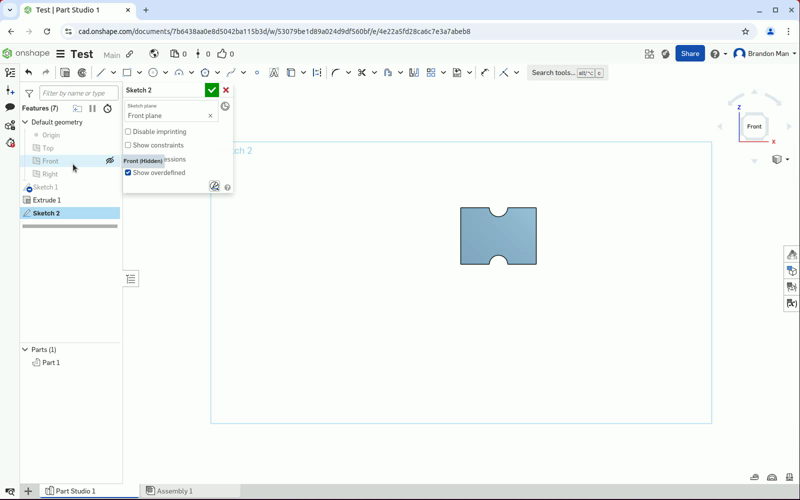
mouse_move(73, 352)
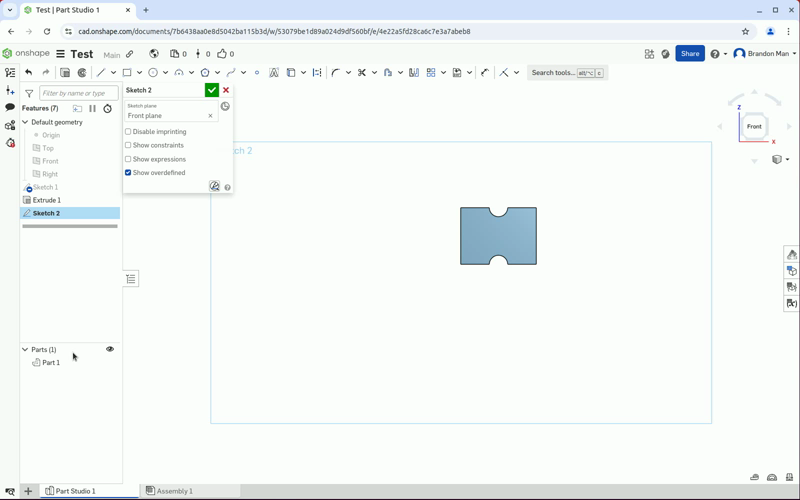
key(y)
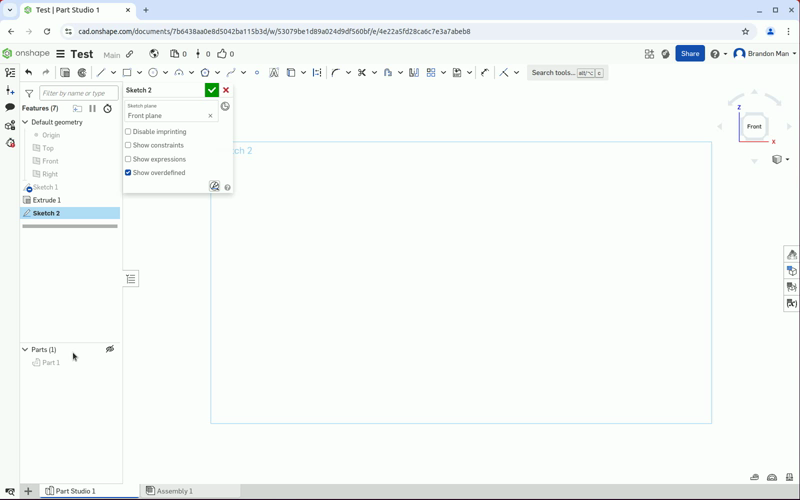
key(l)
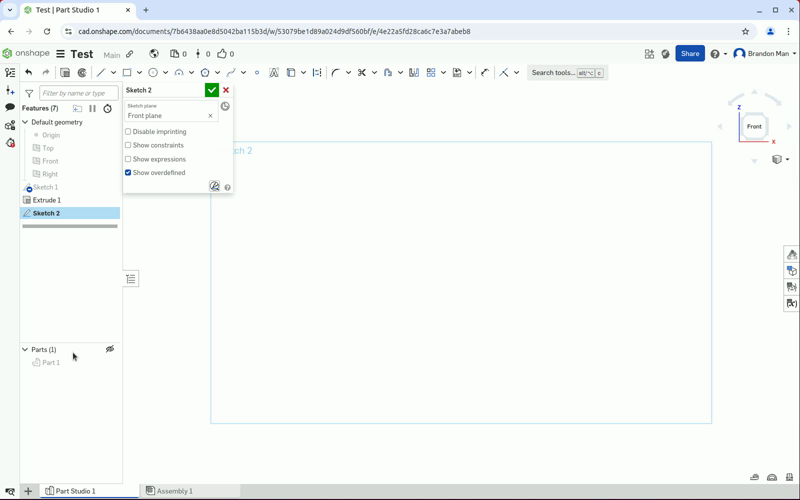
key_down(shift)
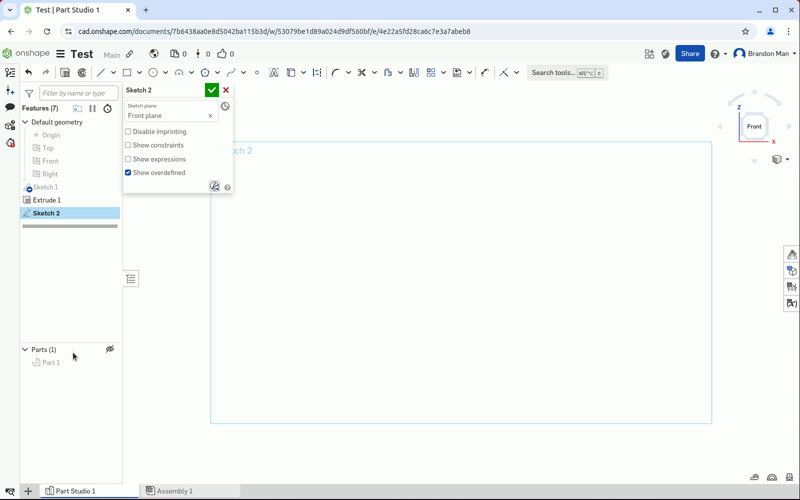
mouse_move(460, 207)
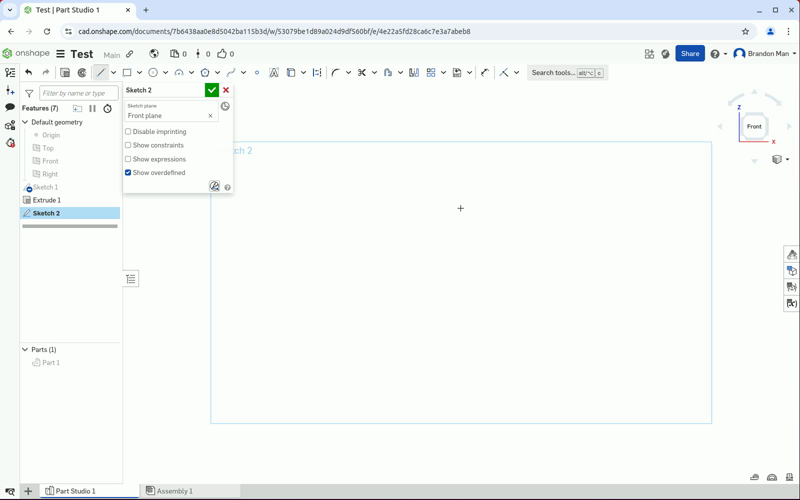
click(460, 207)
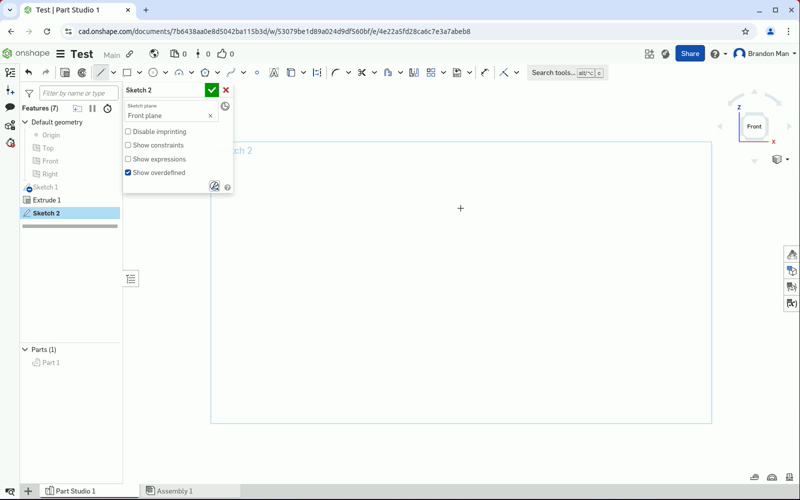
key_up(shift)
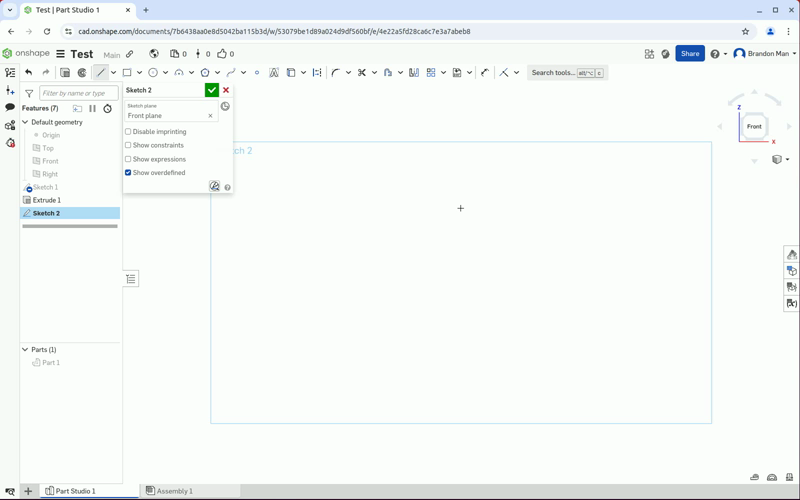
key_down(shift)
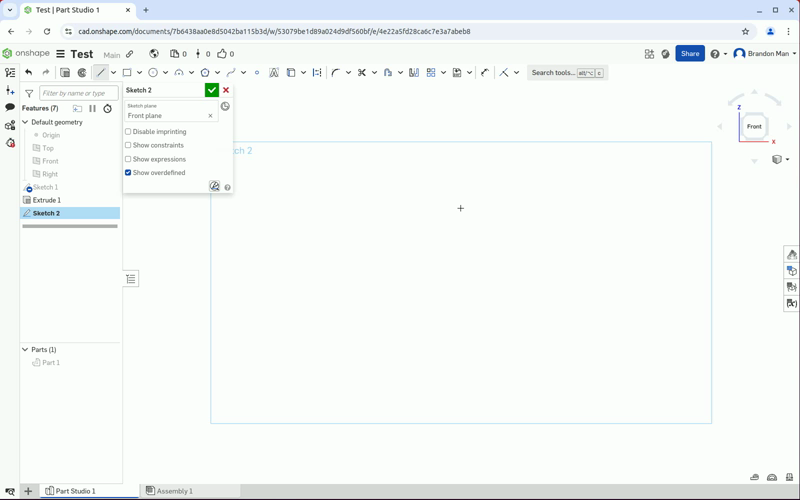
mouse_move(490, 207)
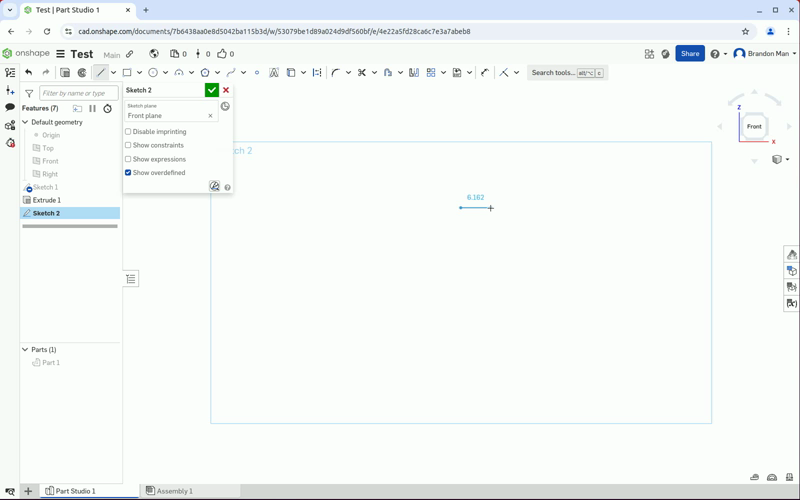
mouse_move(489, 207)
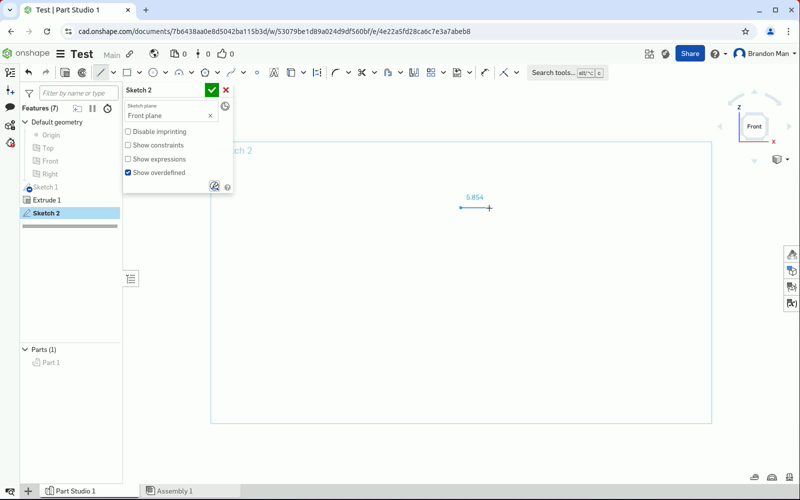
click(489, 207)
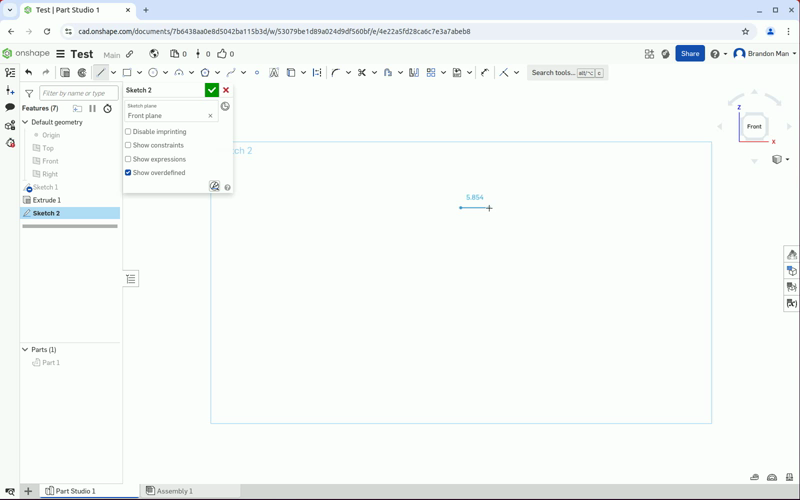
key_up(shift)
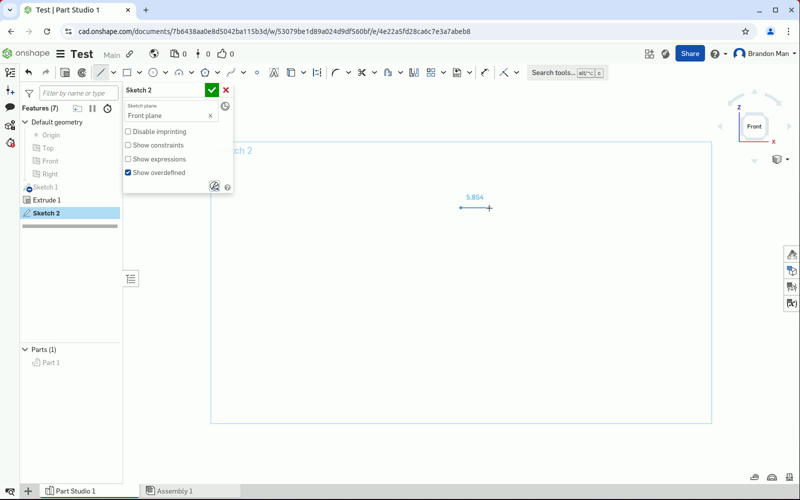
key(esc)
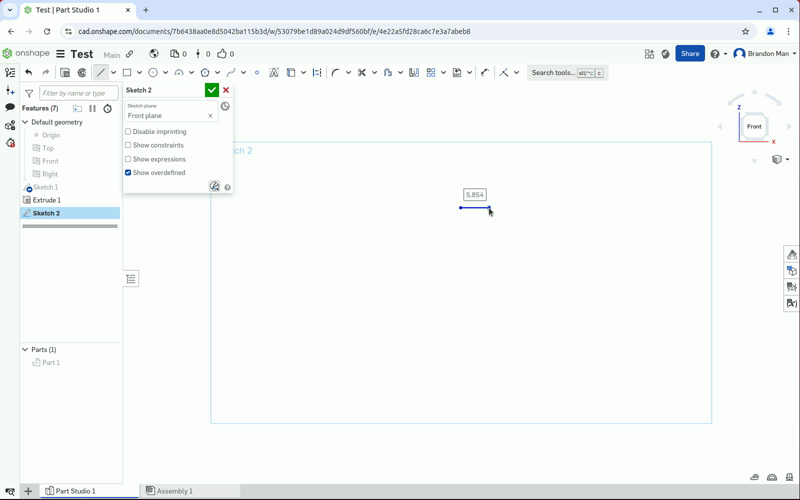
key(a)
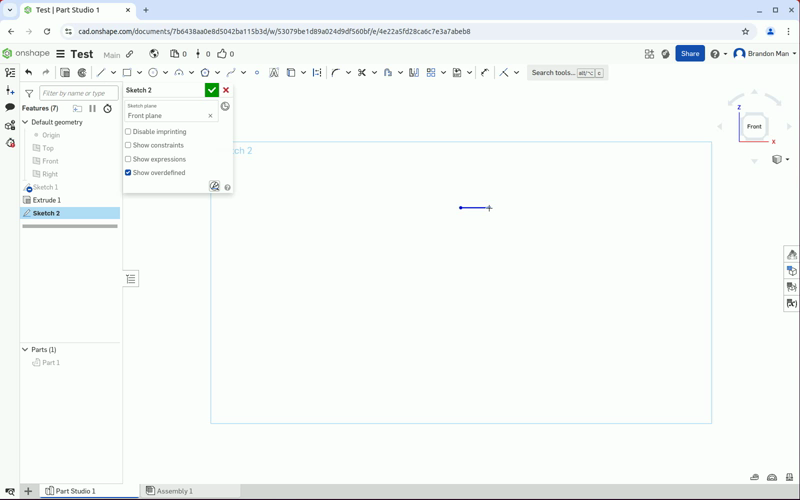
mouse_move(489, 207)
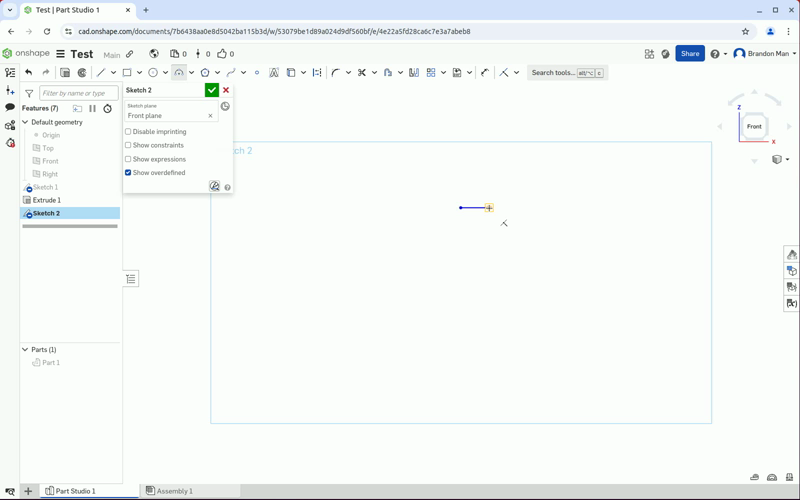
click(489, 207)
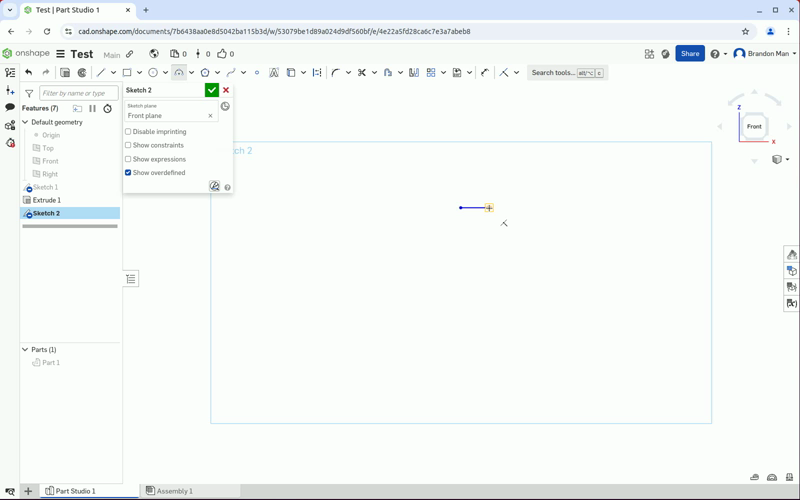
key_down(shift)
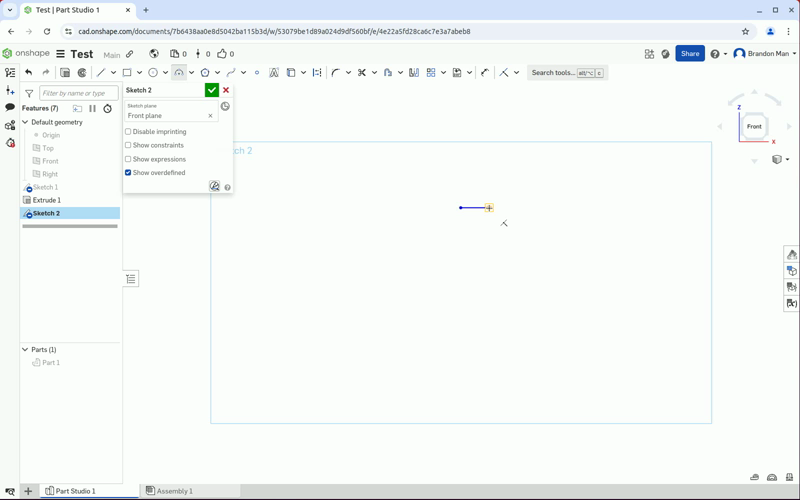
mouse_move(507, 207)
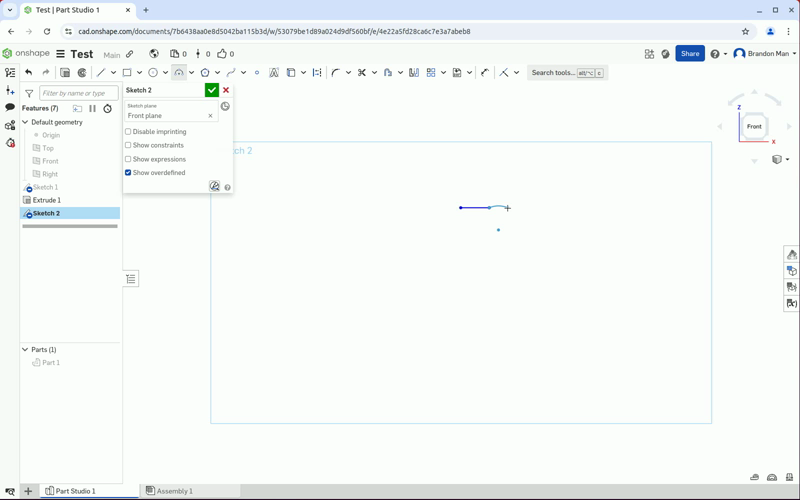
click(507, 207)
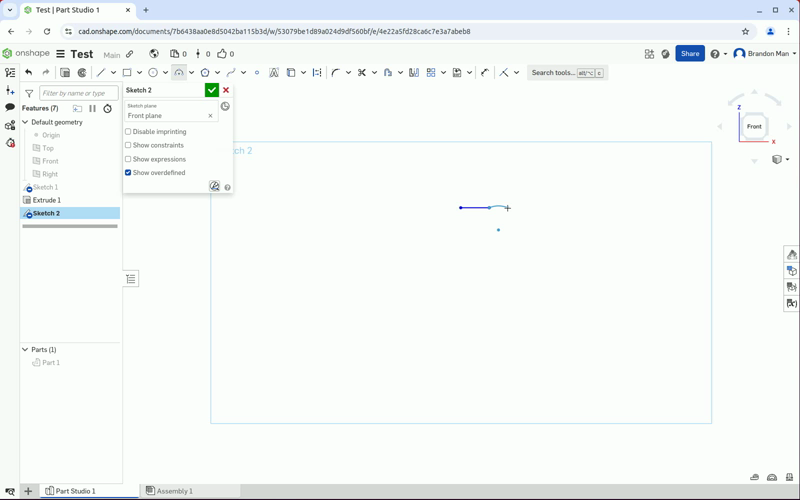
mouse_move(498, 198)
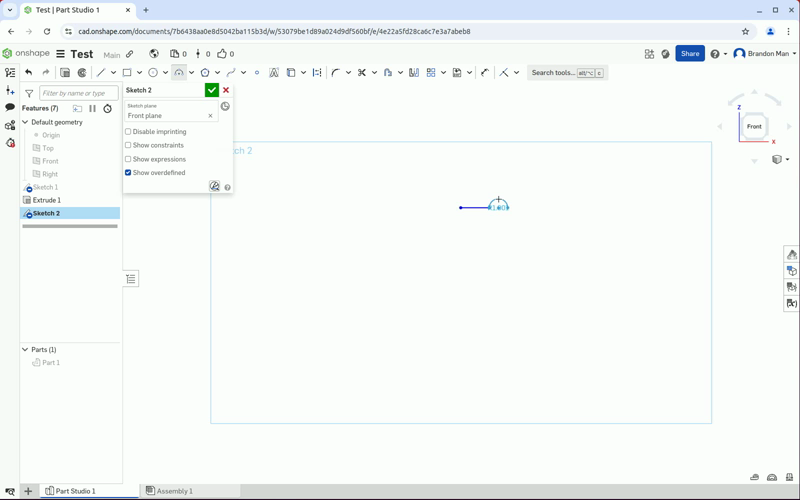
click(498, 198)
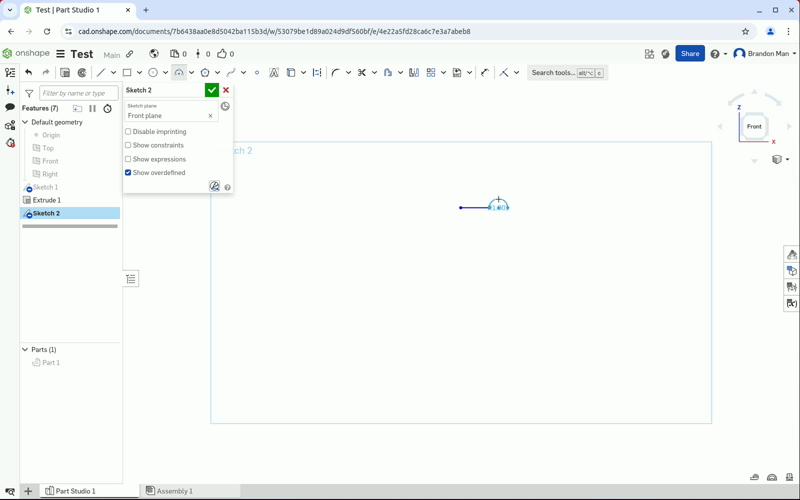
key_up(shift)
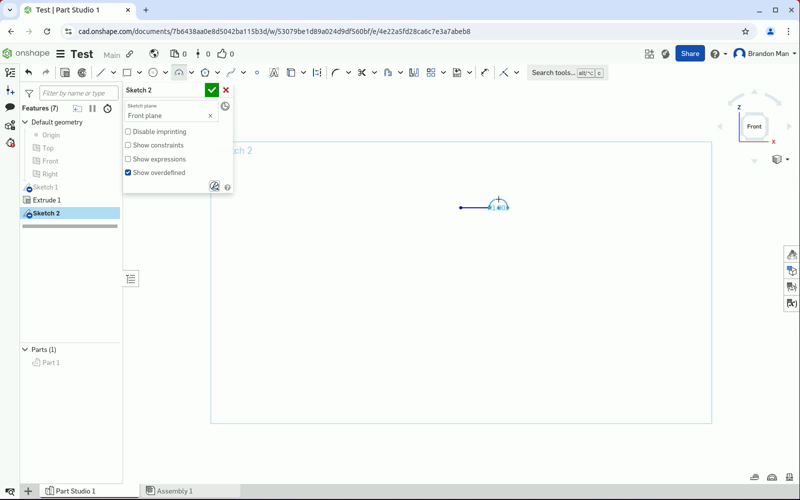
key(esc)
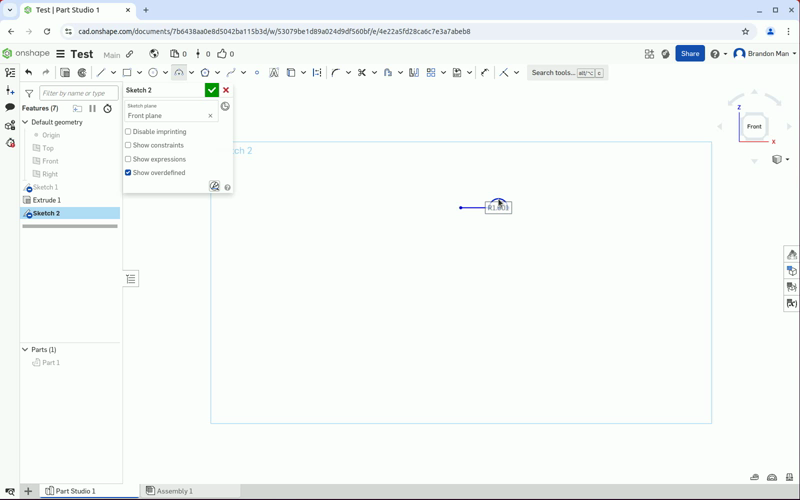
key(l)
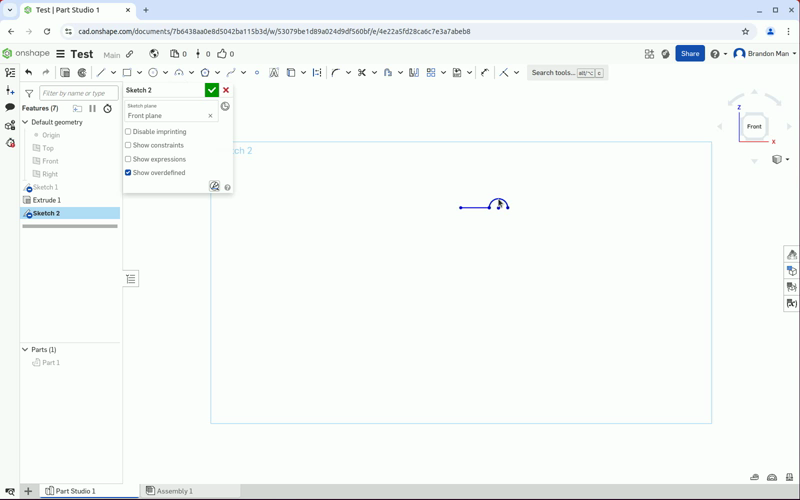
mouse_move(507, 207)
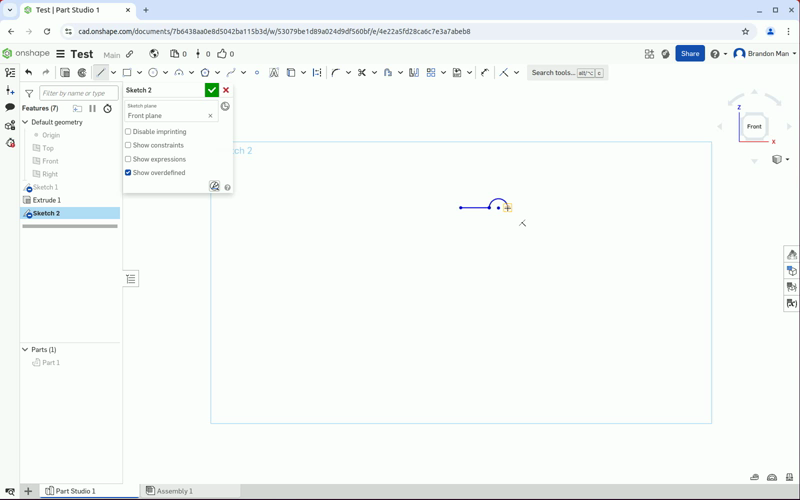
click(507, 207)
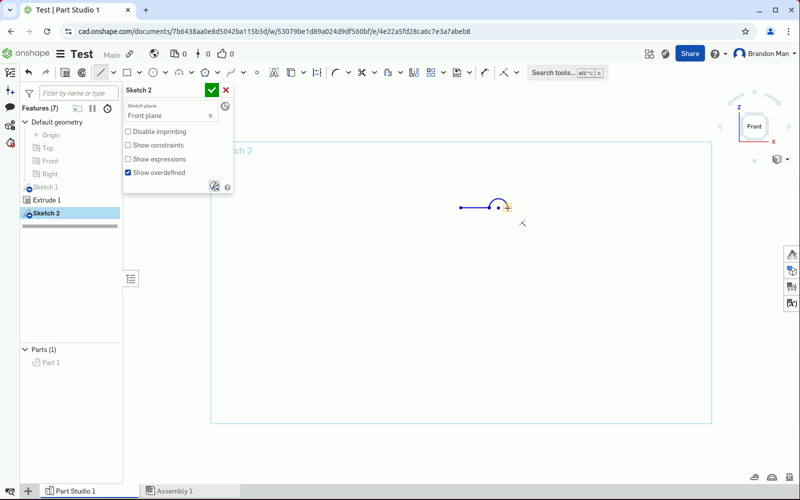
key_down(shift)
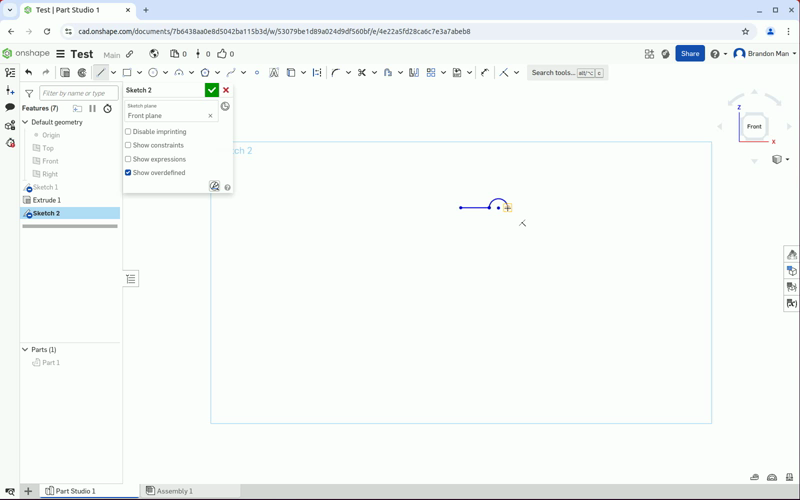
mouse_move(537, 207)
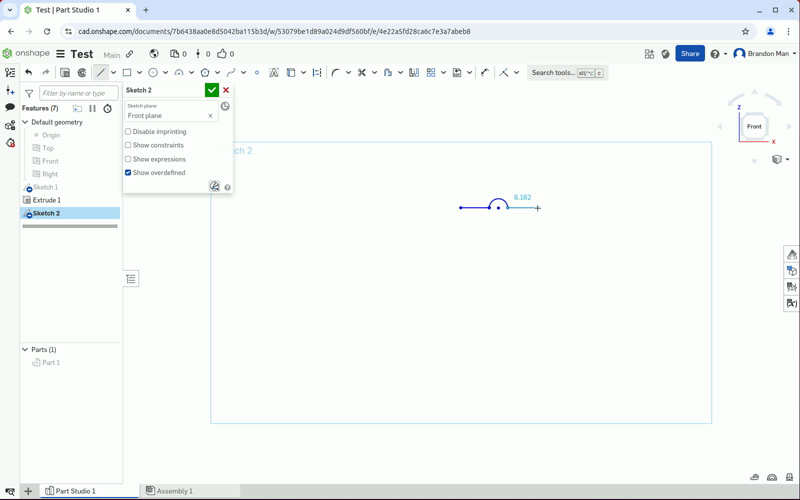
mouse_move(536, 207)
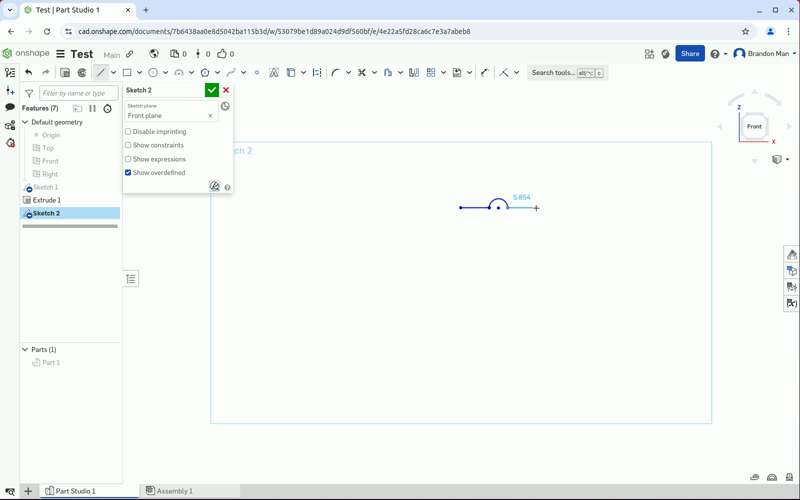
click(536, 207)
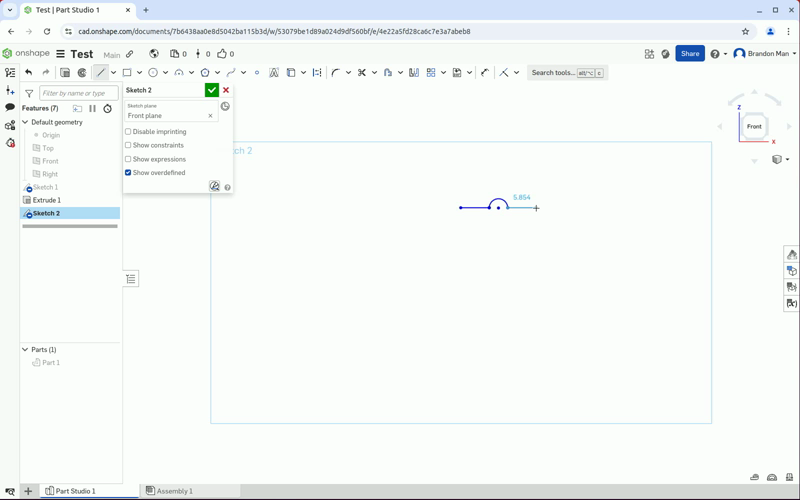
key_up(shift)
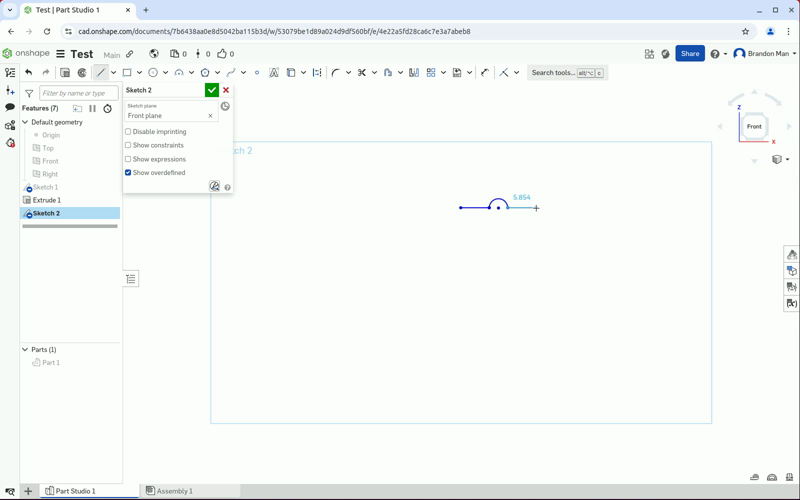
key_down(shift)
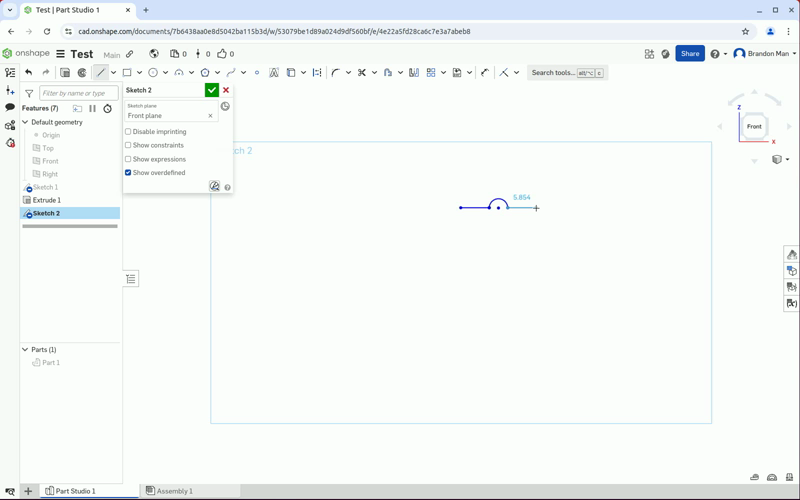
mouse_move(566, 207)
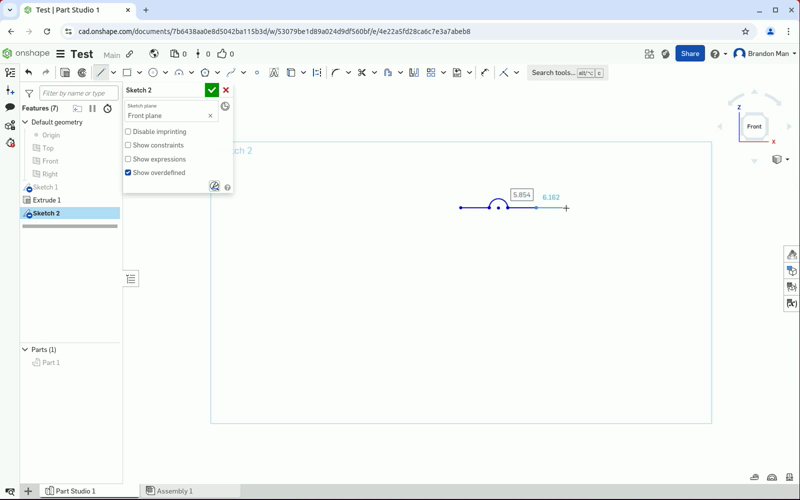
mouse_move(536, 189)
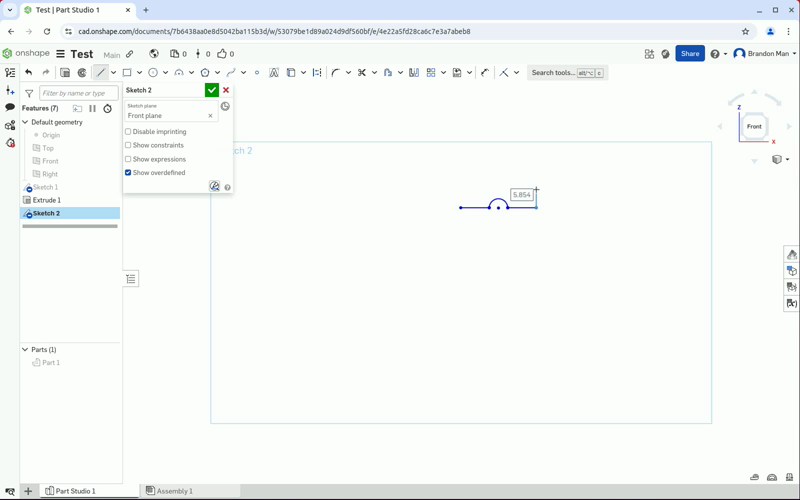
click(536, 189)
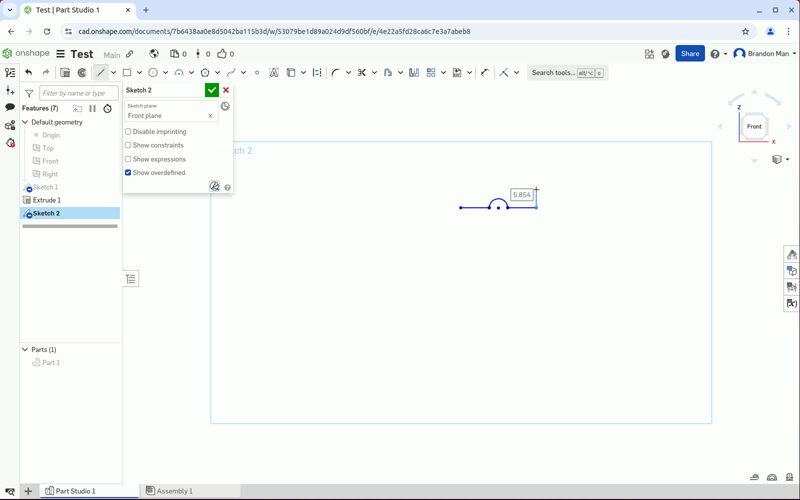
key_up(shift)
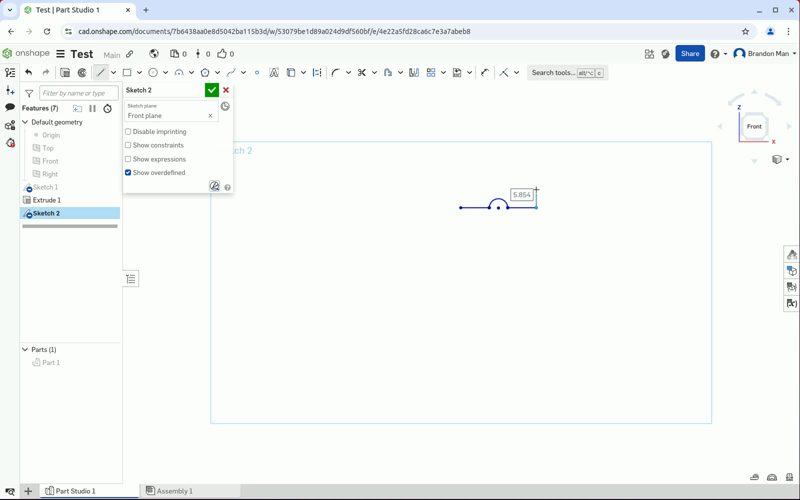
key_down(shift)
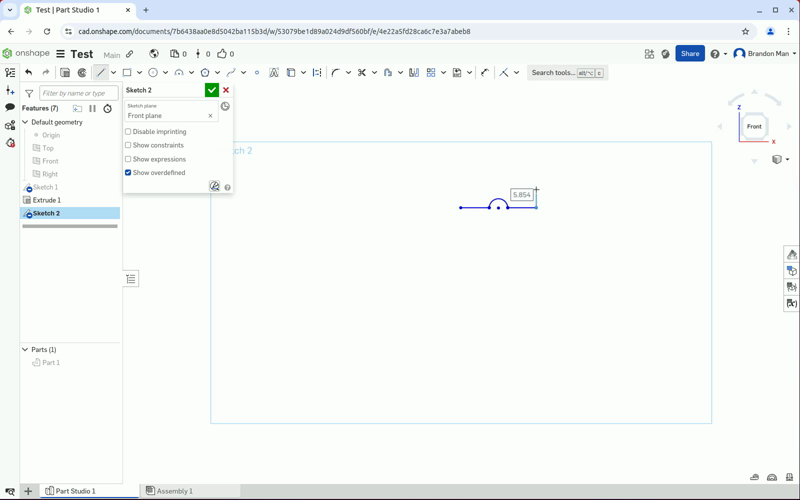
mouse_move(460, 189)
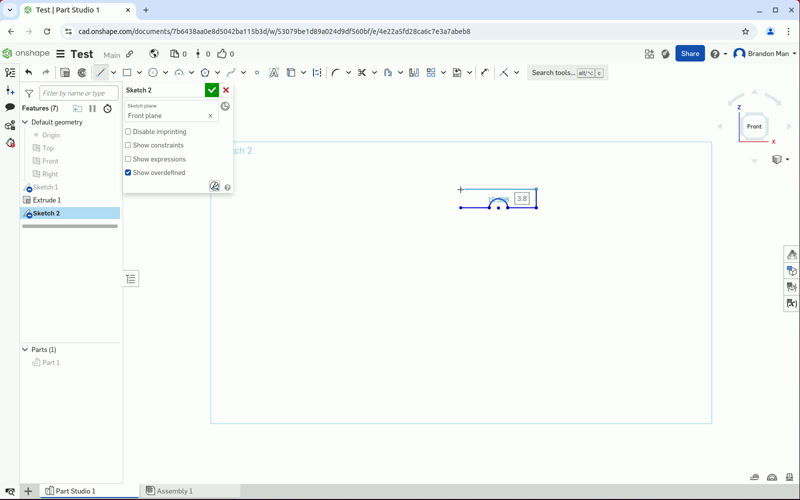
click(460, 189)
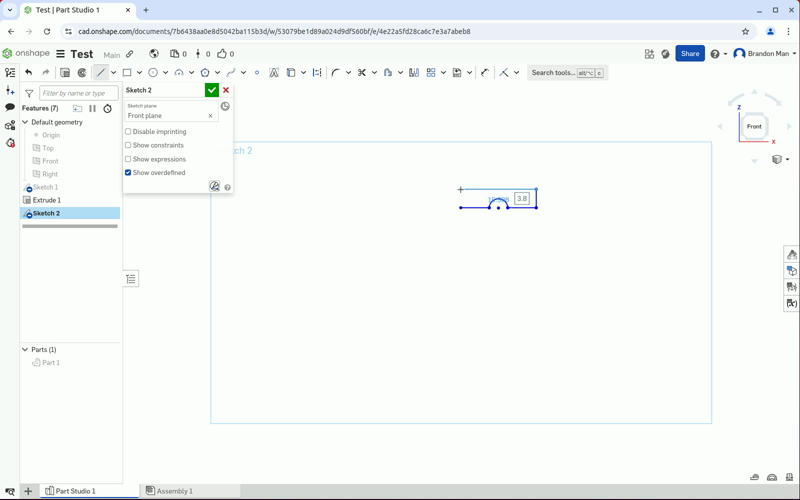
key_up(shift)
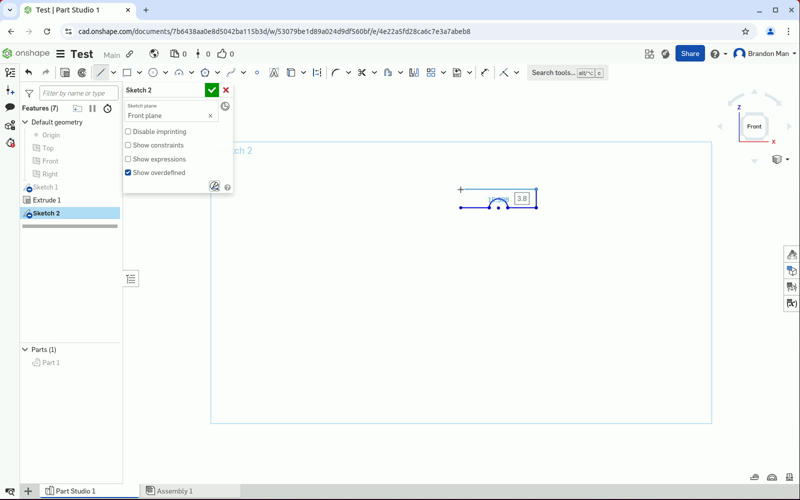
mouse_move(490, 189)
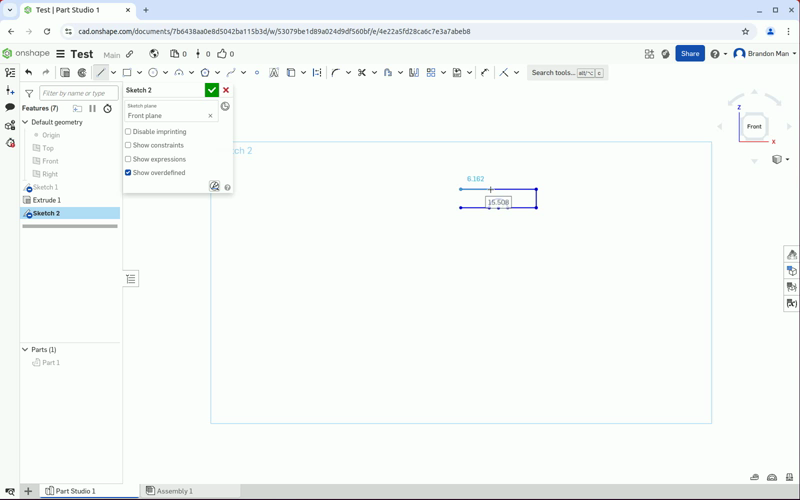
key_down(shift)
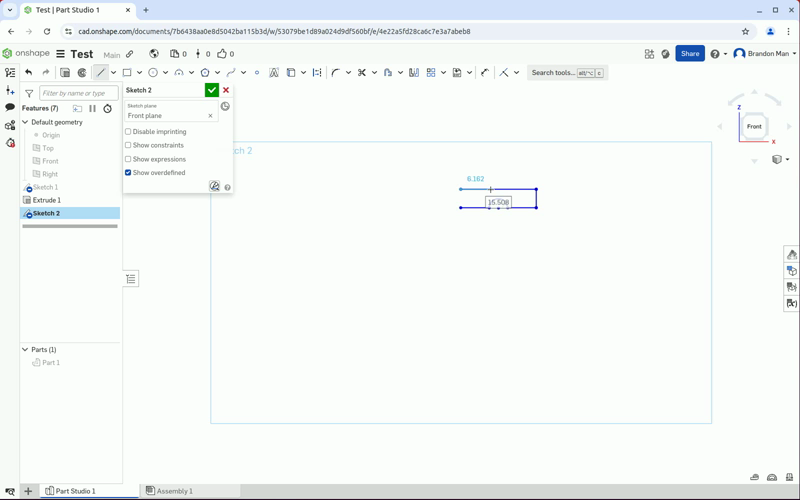
mouse_move(460, 207)
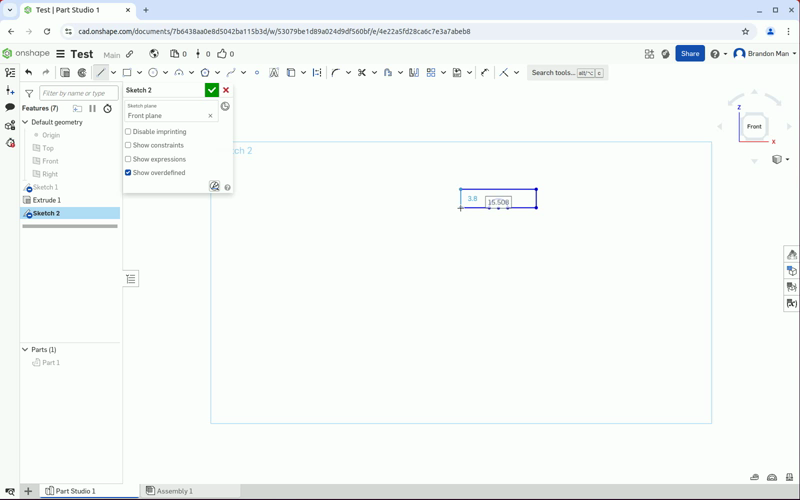
key_up(shift)
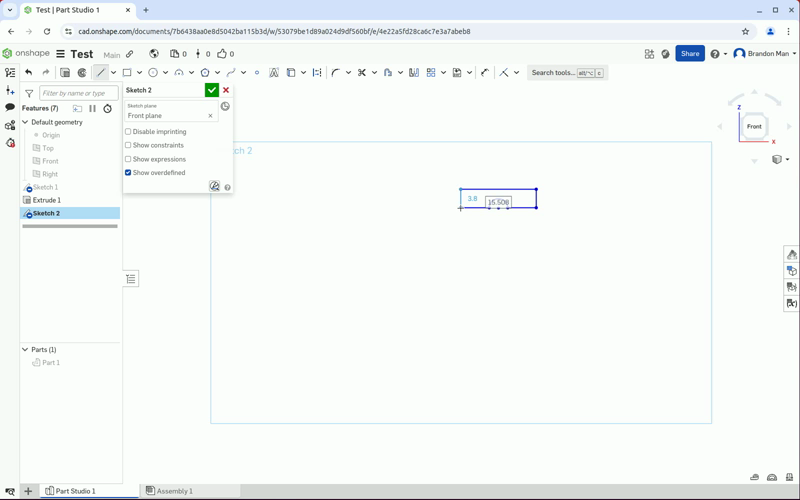
click(460, 207)
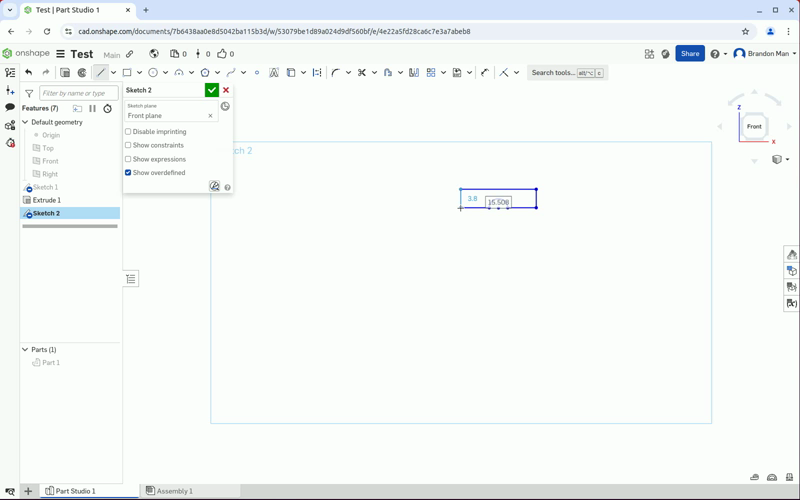
key(esc)
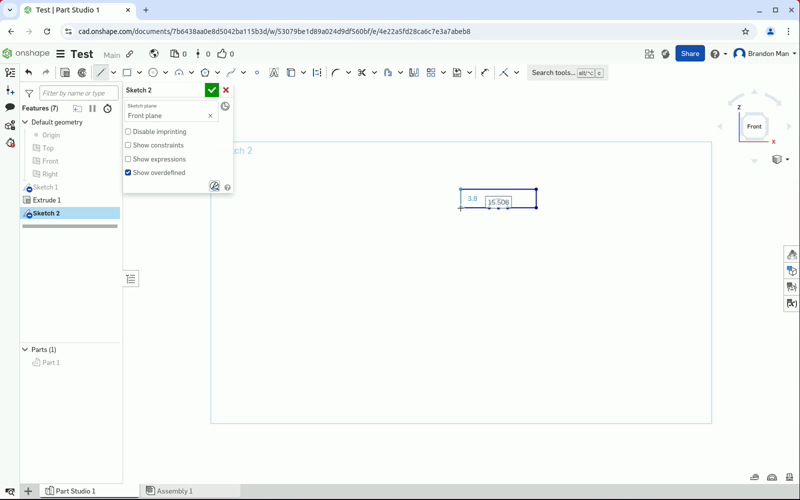
mouse_move(516, 201)
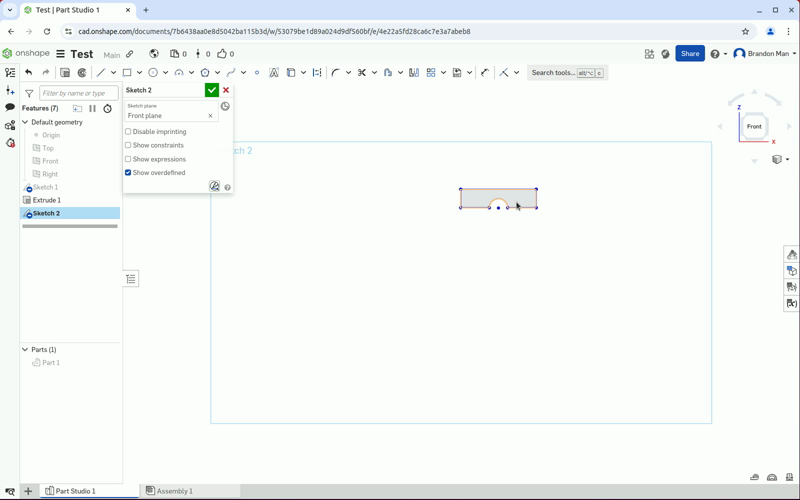
scroll(6)
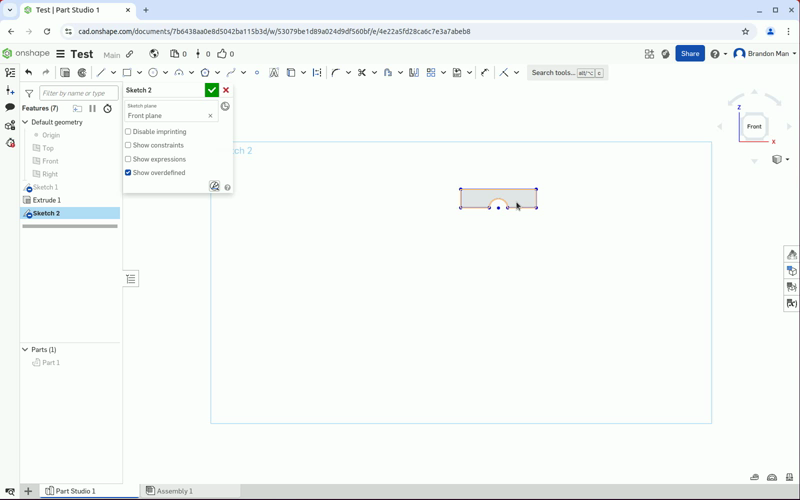
scroll(6)
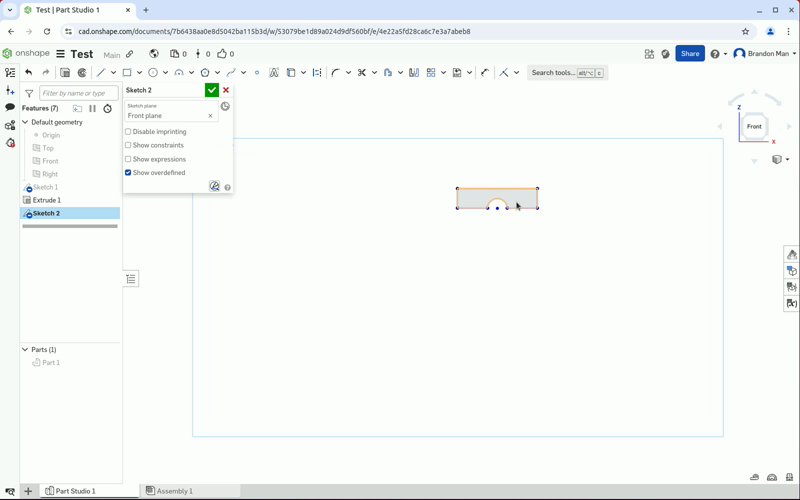
scroll(6)
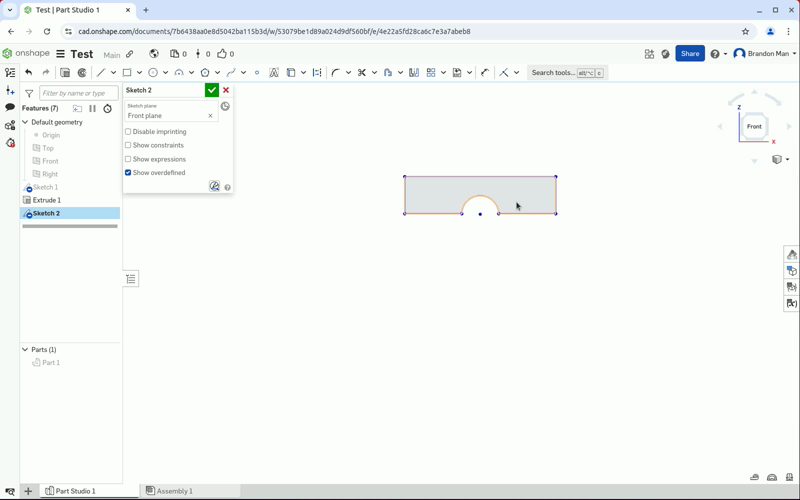
scroll(6)
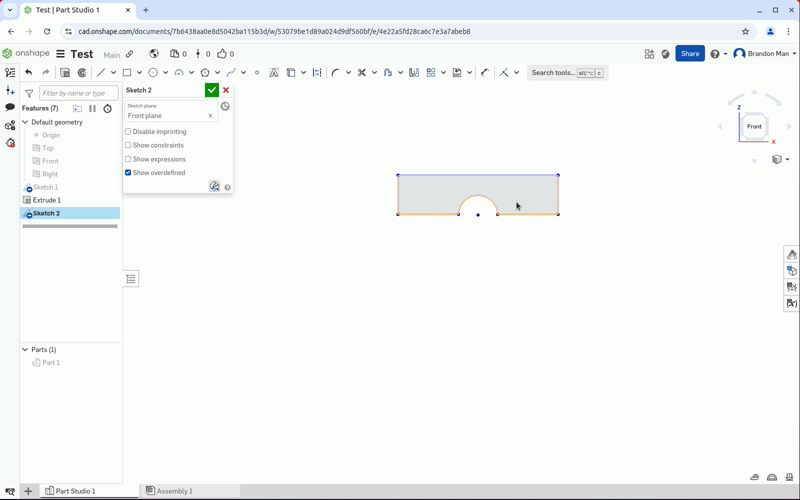
scroll(6)
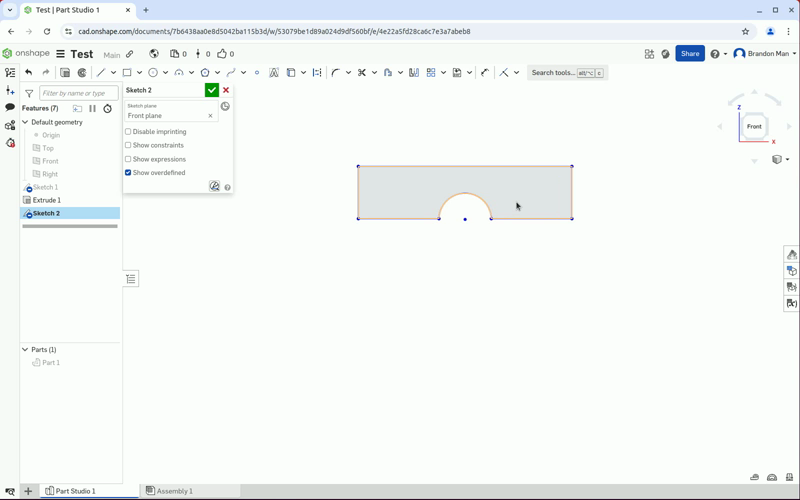
scroll(6)
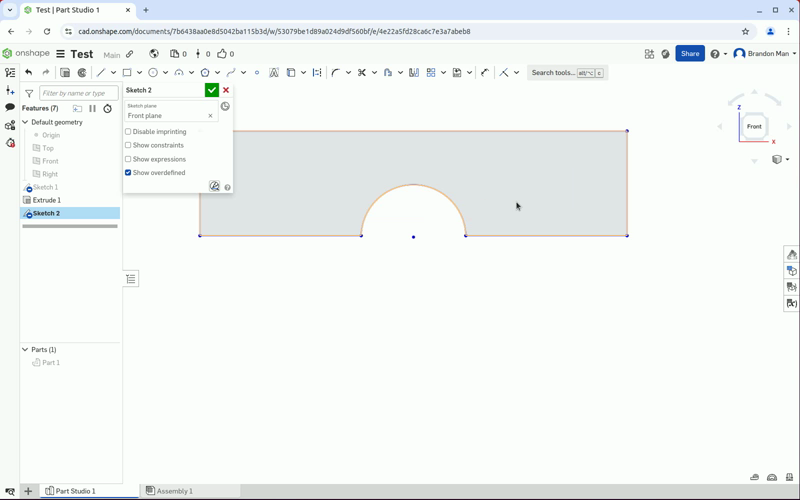
scroll(6)
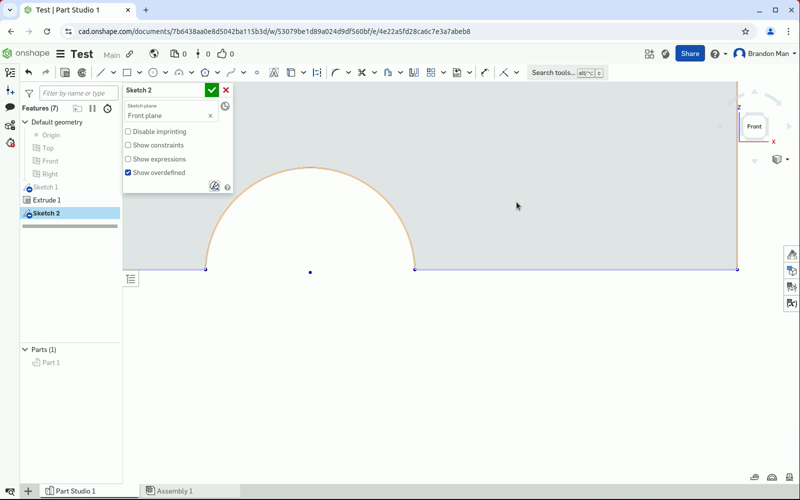
click(516, 201)
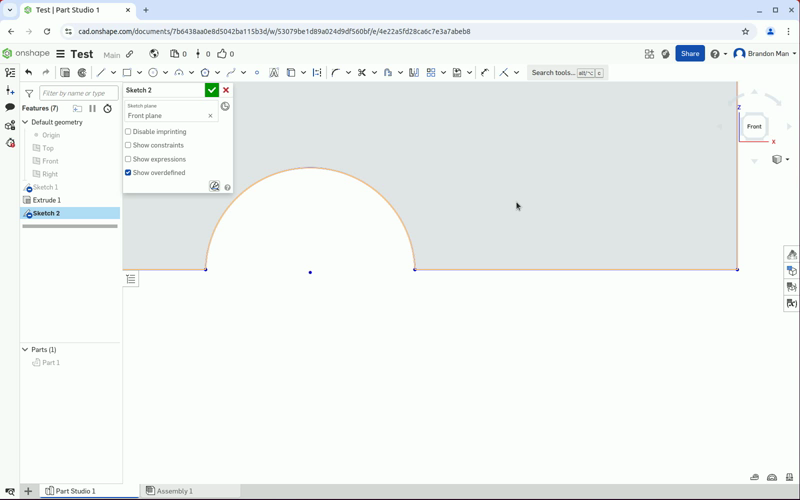
scroll(-6)
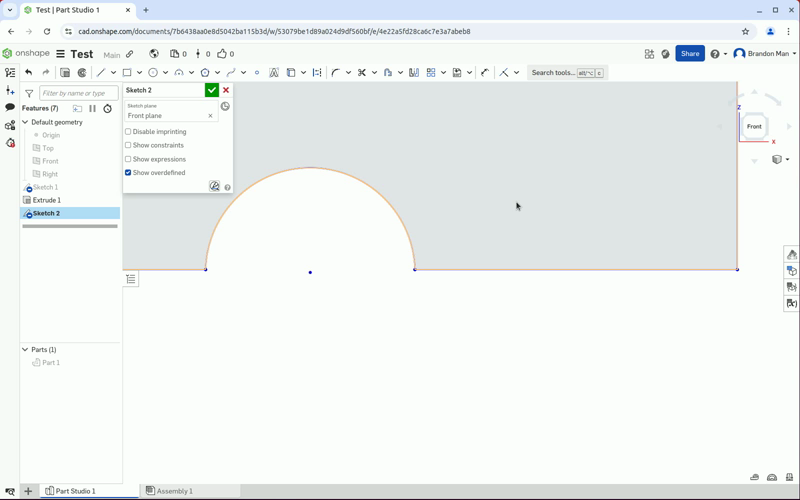
scroll(-6)
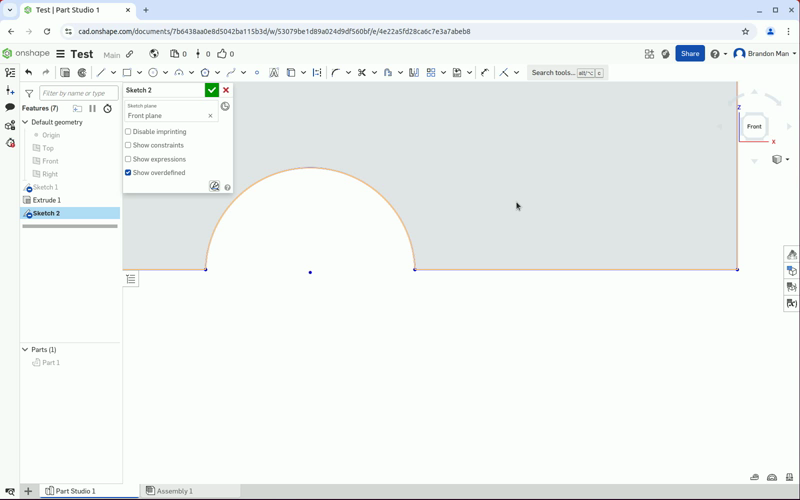
scroll(-6)
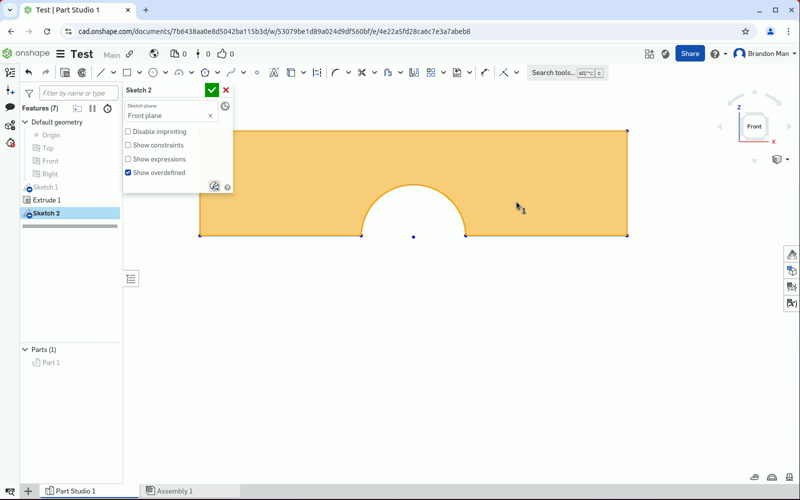
scroll(-6)
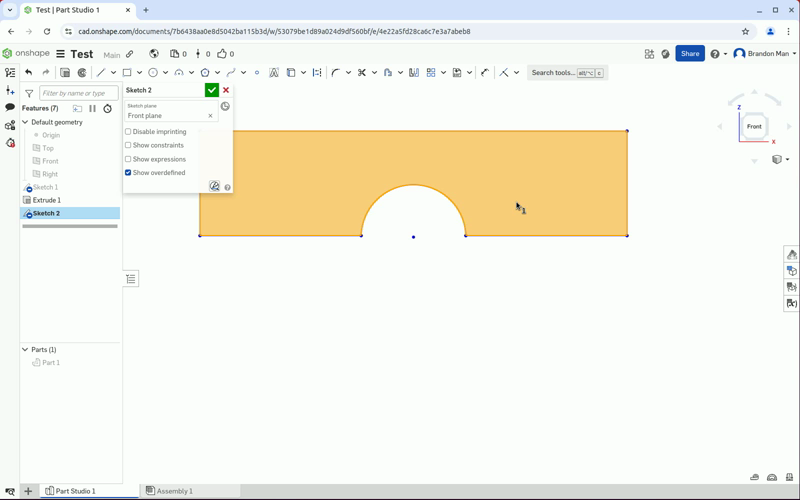
scroll(-6)
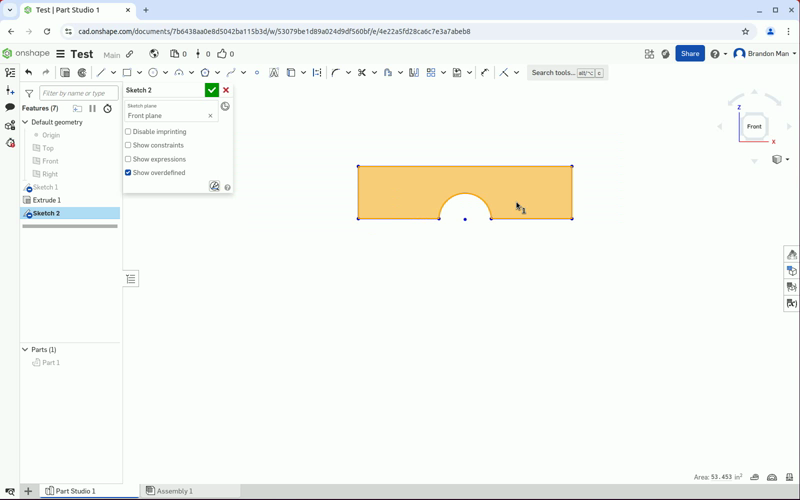
scroll(-6)
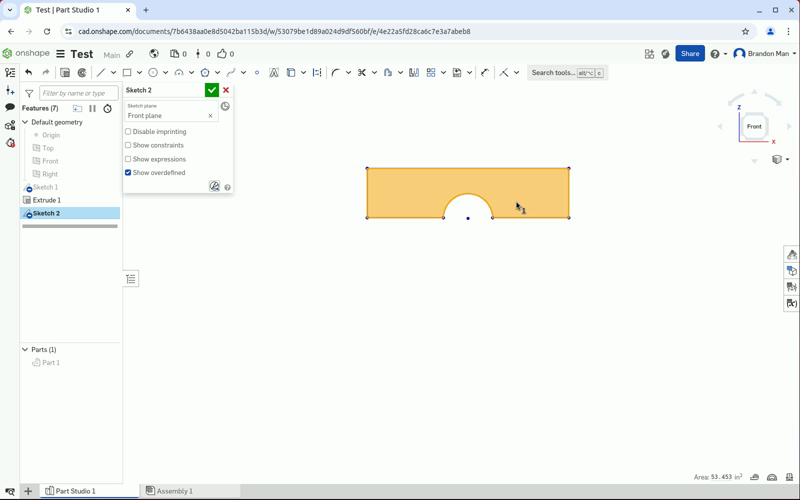
scroll(-6)
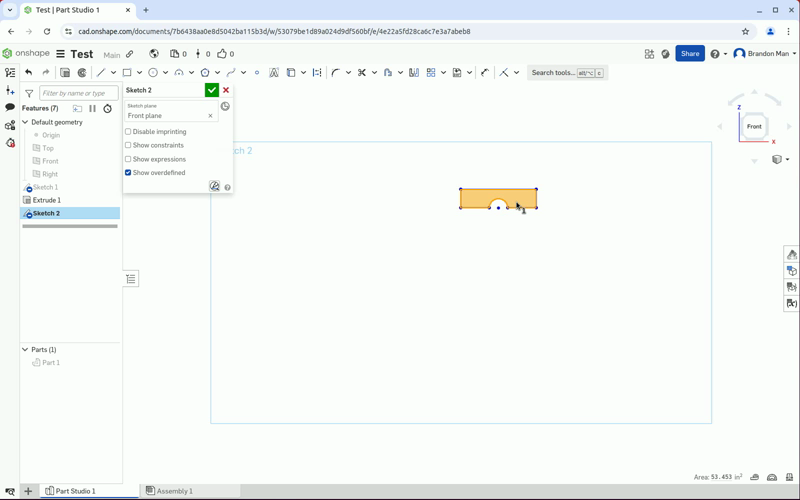
mouse_move(73, 352)
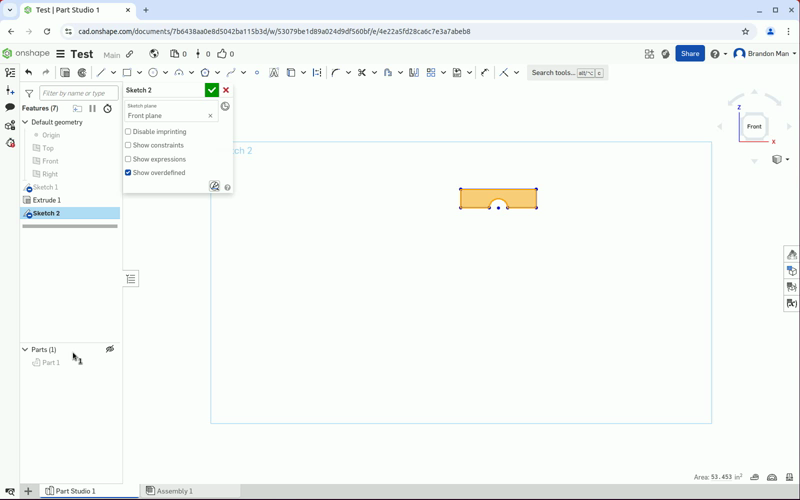
key(shift+y)
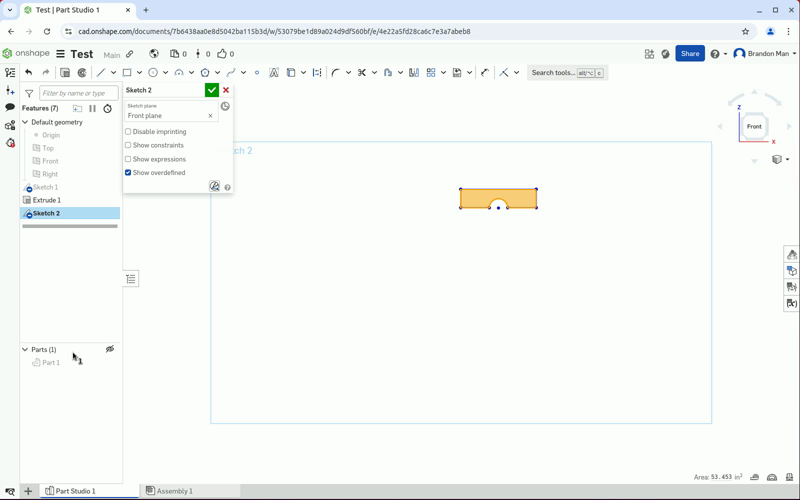
key(shift+e)
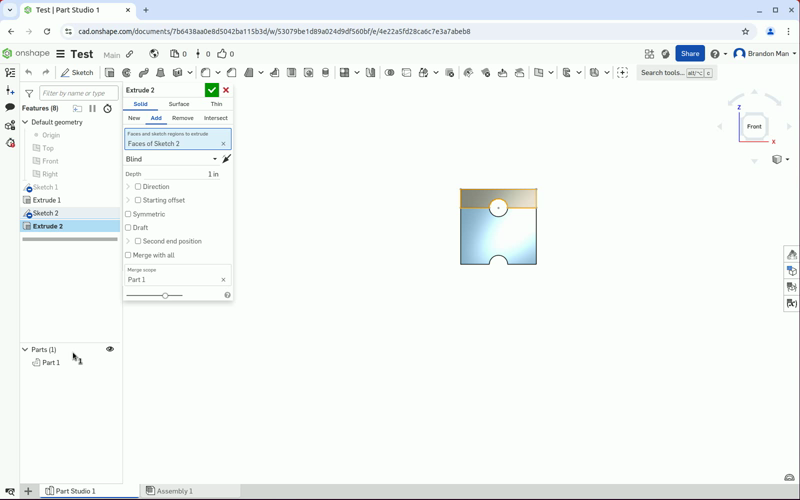
mouse_move(143, 106)
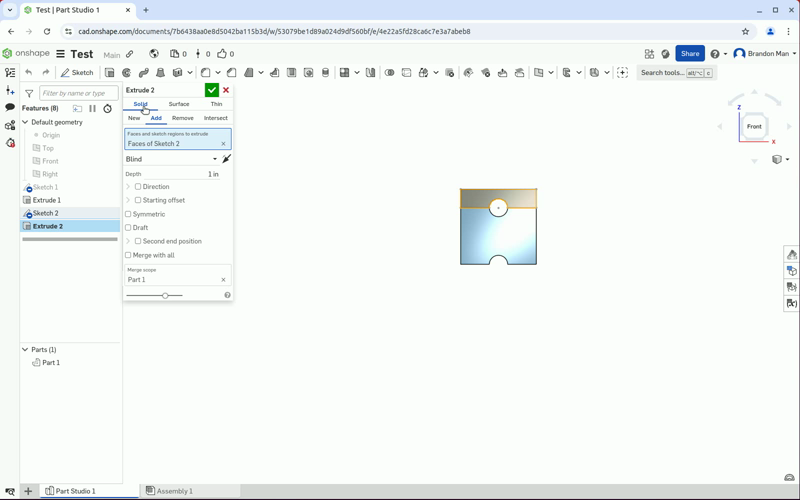
click(143, 106)
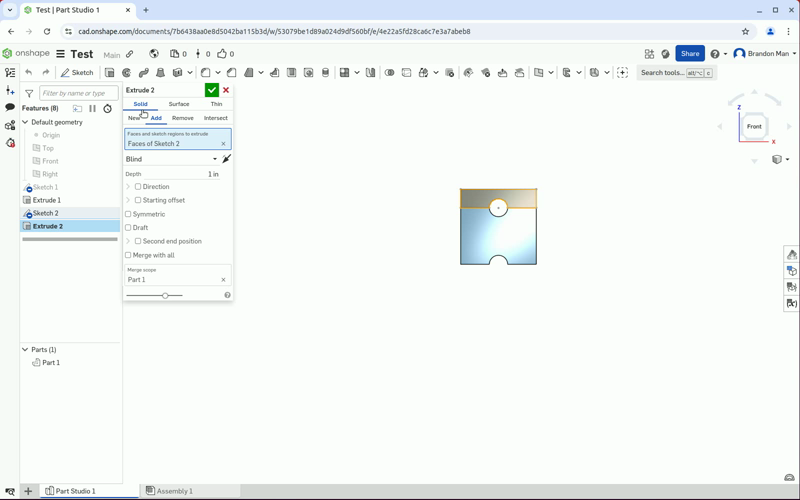
mouse_move(137, 120)
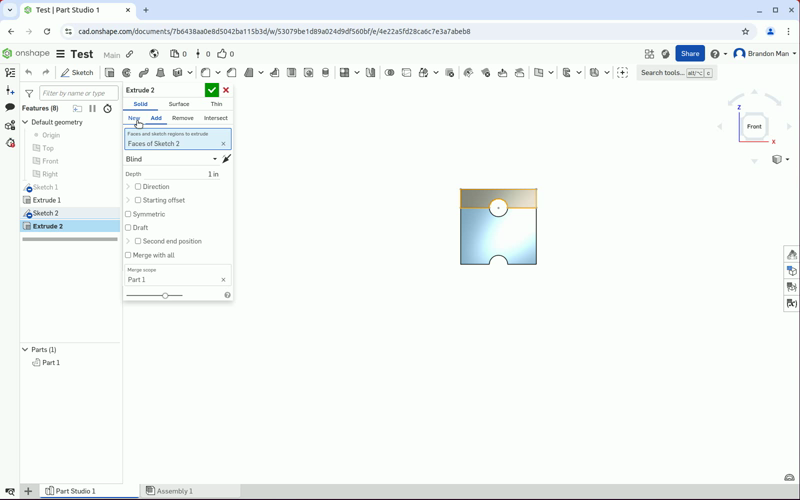
click(137, 120)
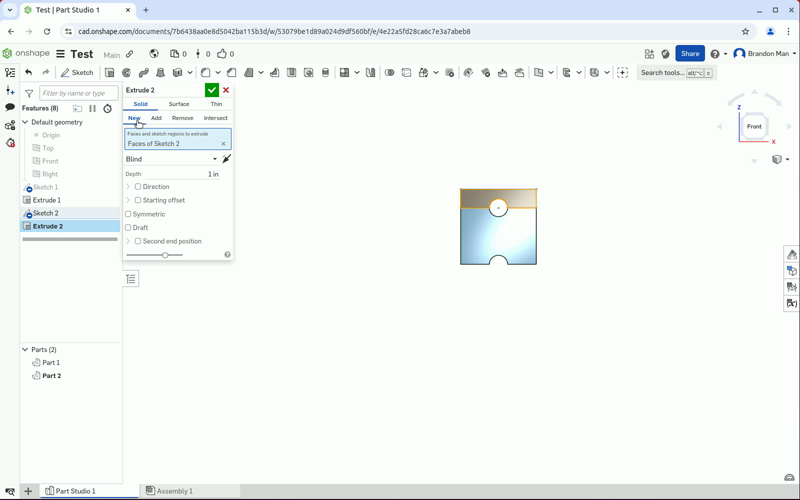
key(tab, 4)
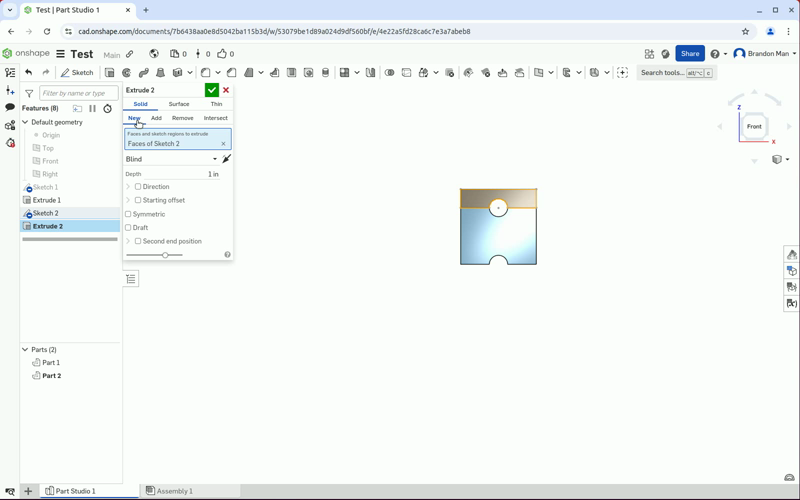
text(1.926)
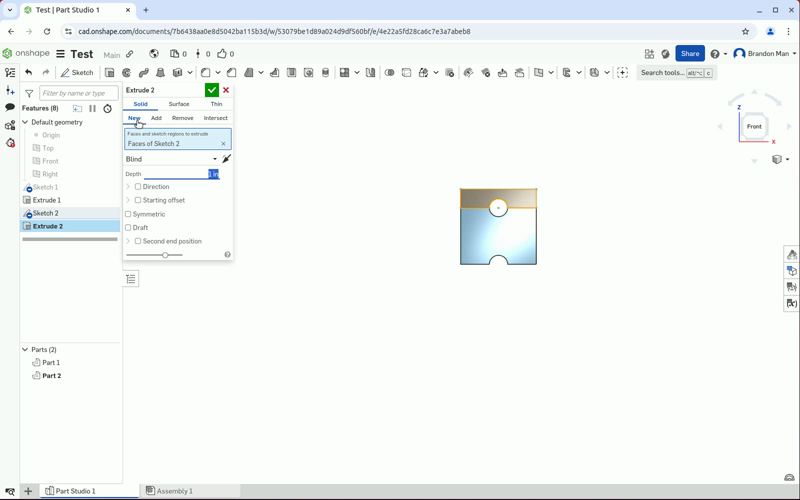
key(enter)
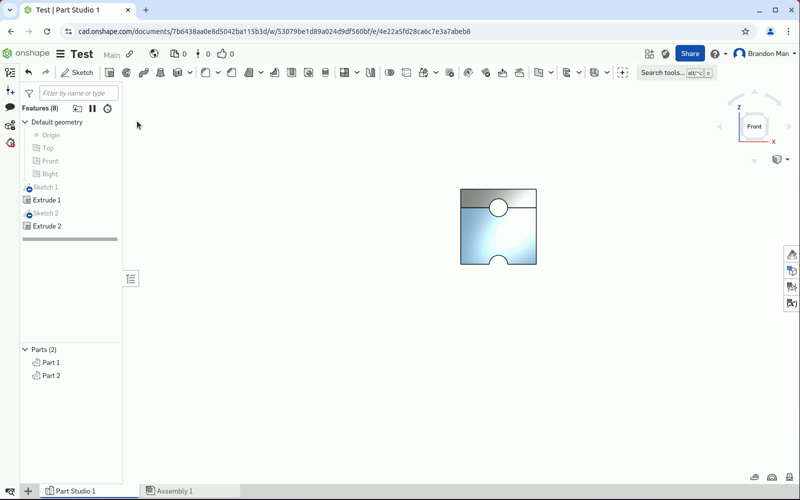
key(shift+h)
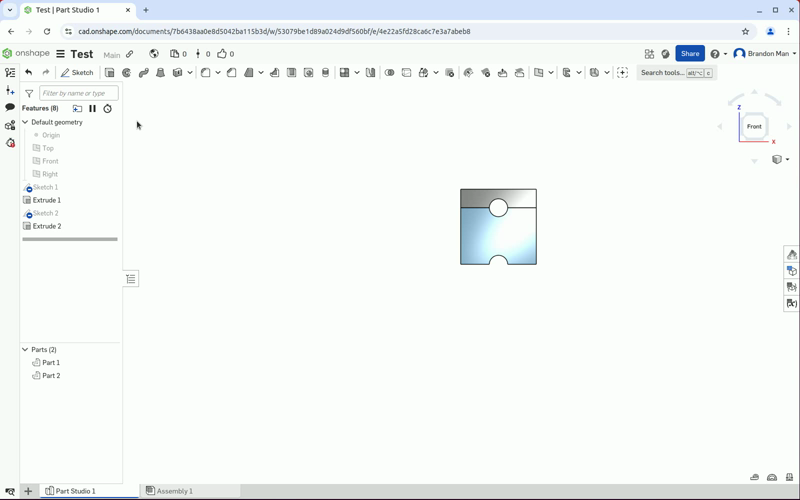
key(shift+h)
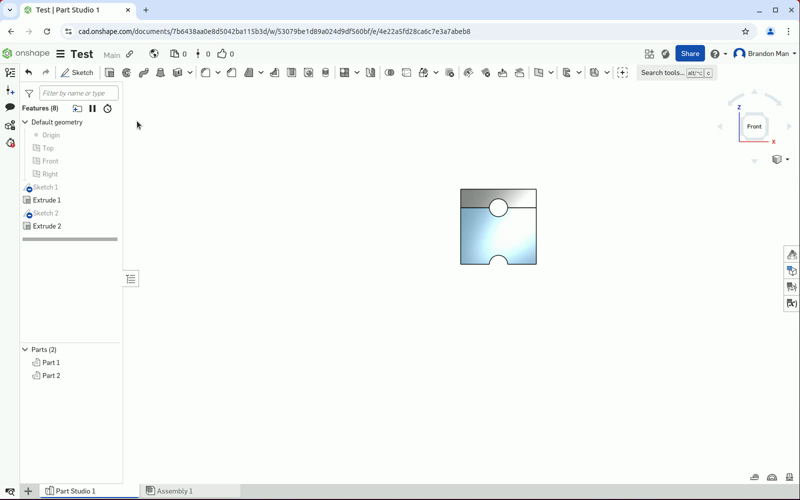
mouse_move(73, 189)
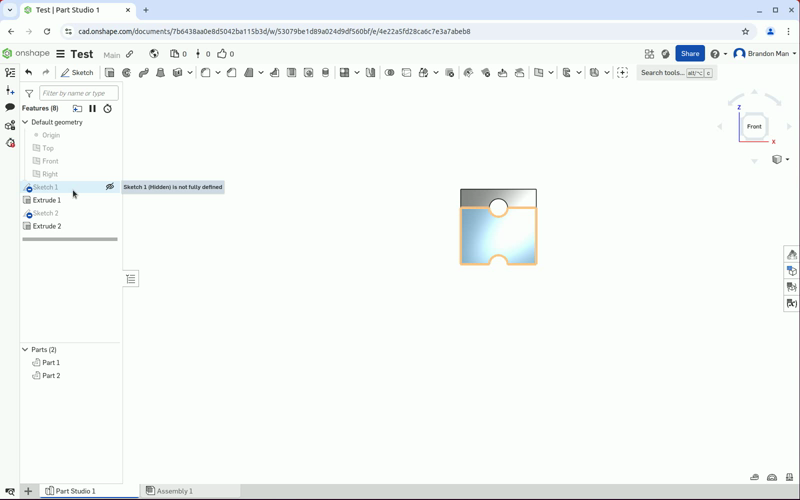
click(73, 189)
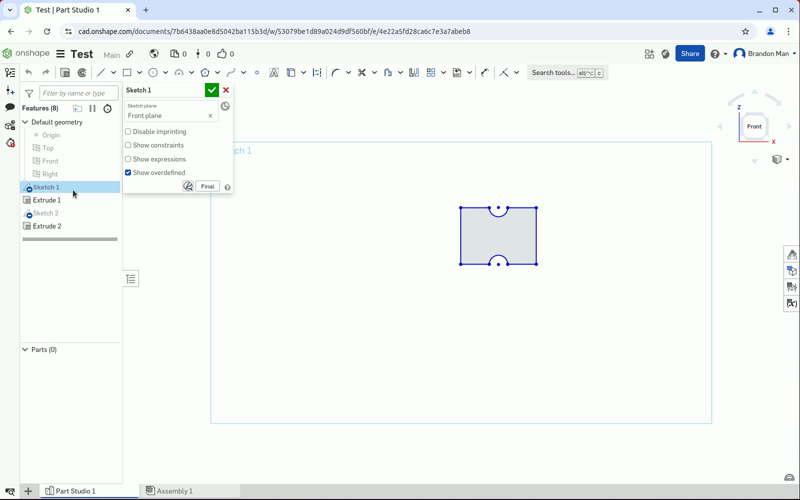
mouse_move(229, 92)
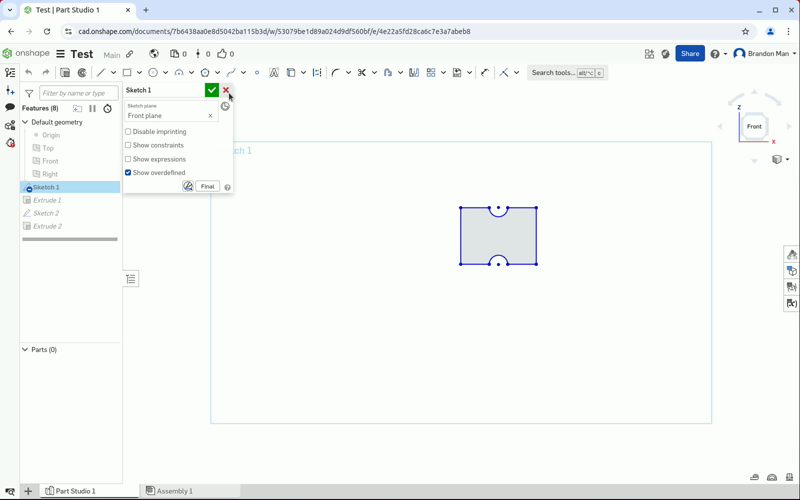
click(229, 92)
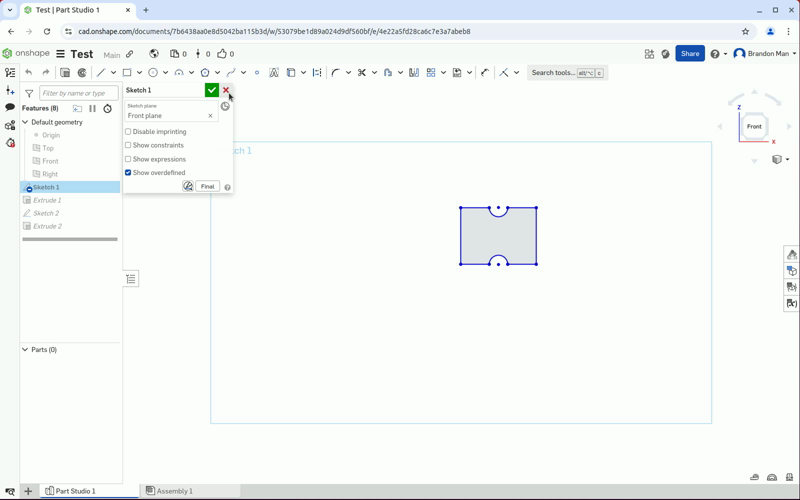
key(shift+s)
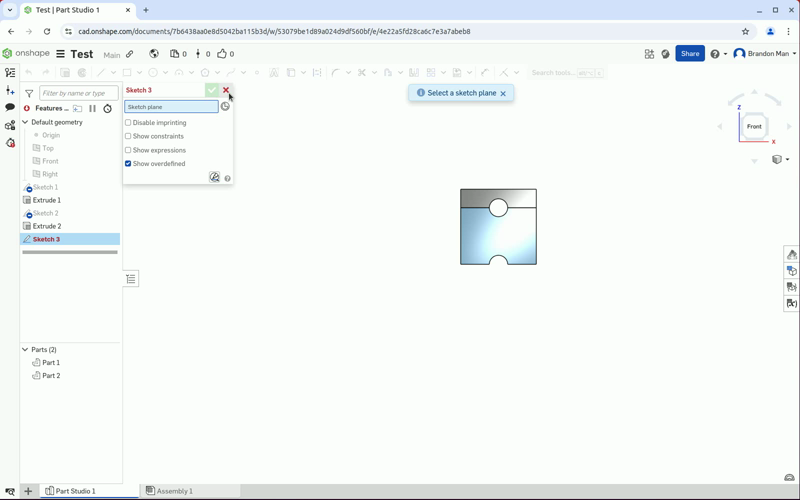
mouse_move(73, 163)
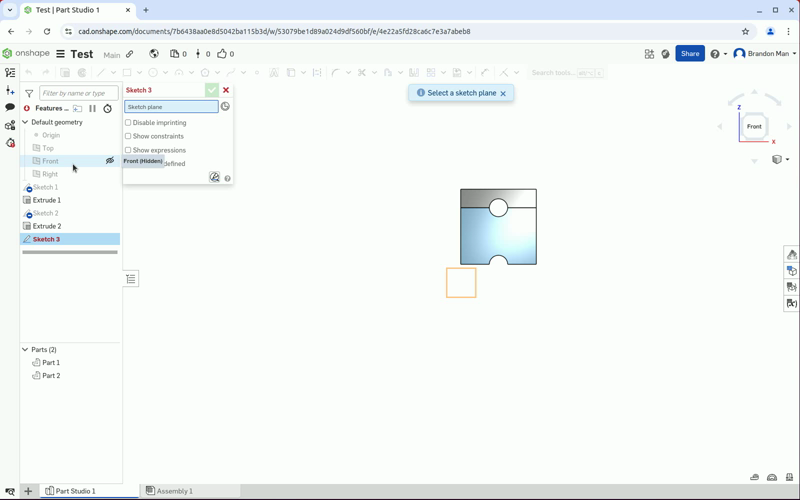
click(73, 163)
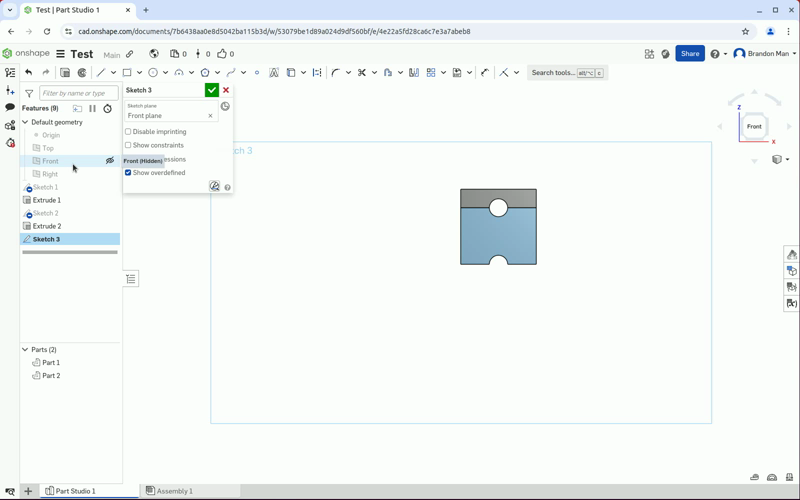
mouse_move(73, 352)
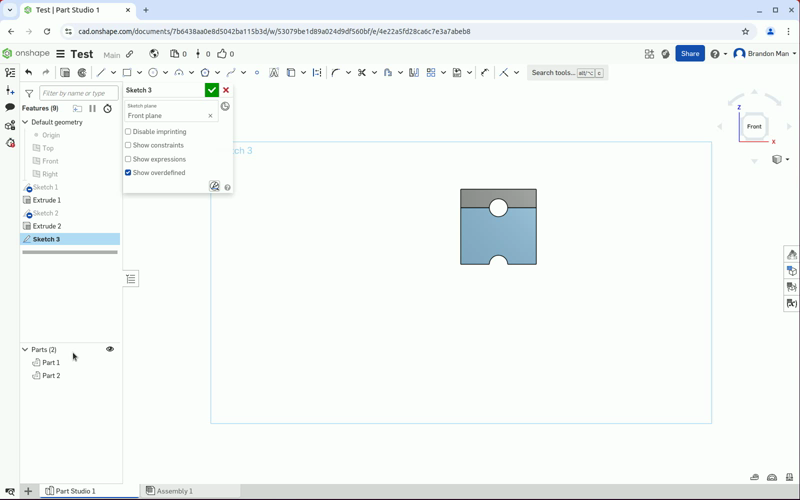
key(y)
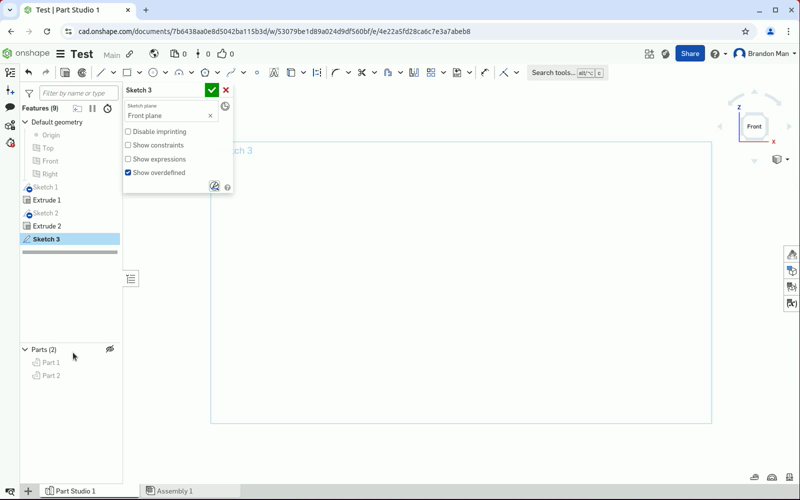
key(l)
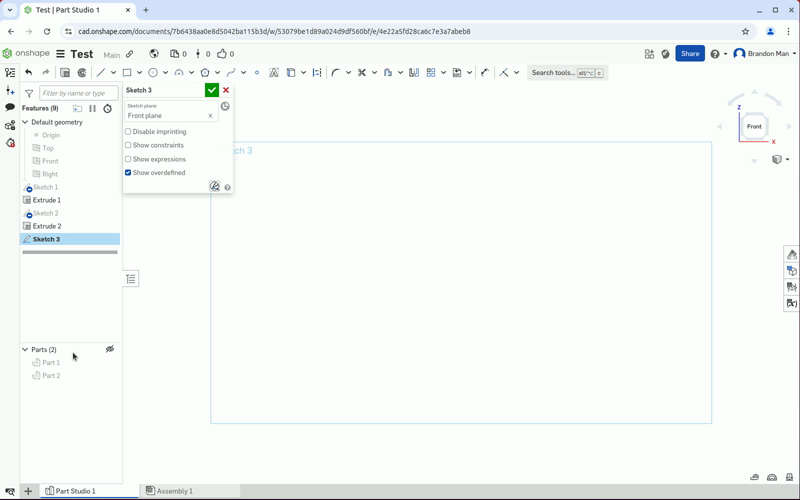
key_down(shift)
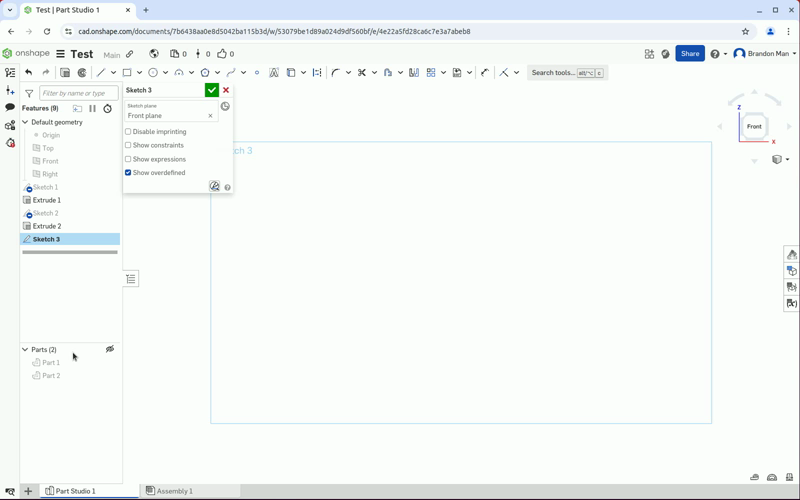
mouse_move(460, 282)
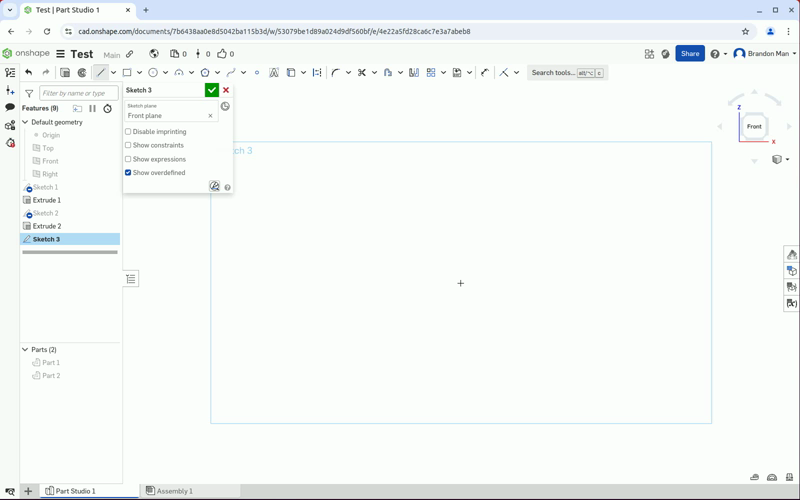
click(460, 282)
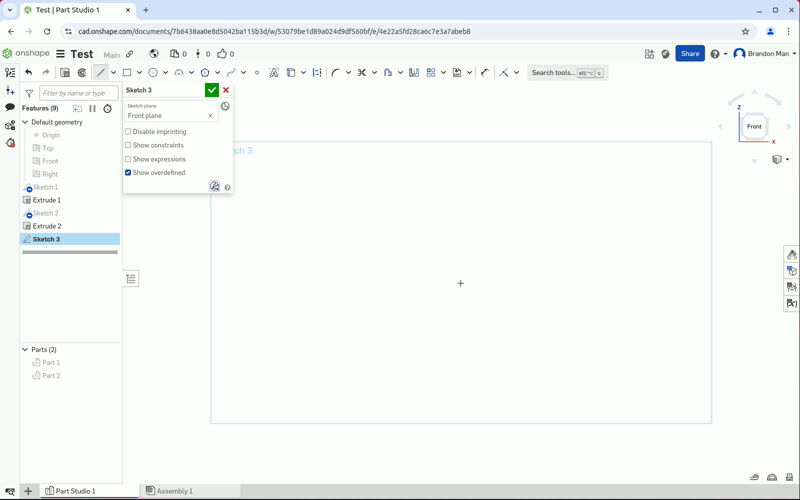
key_up(shift)
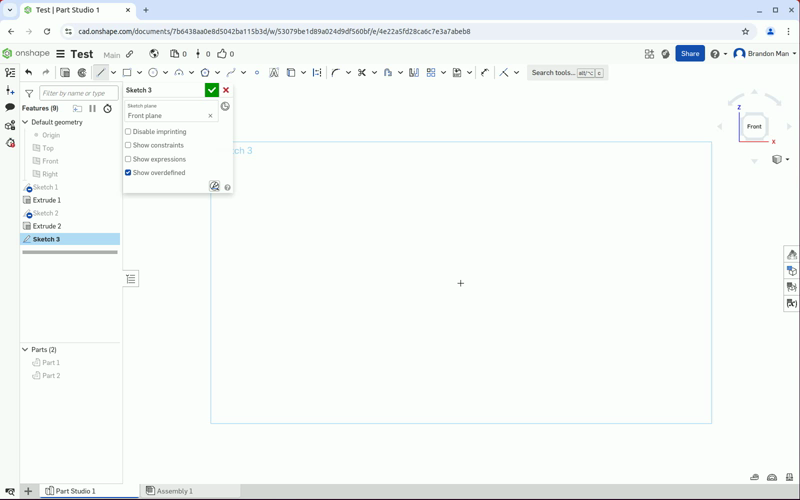
key_down(shift)
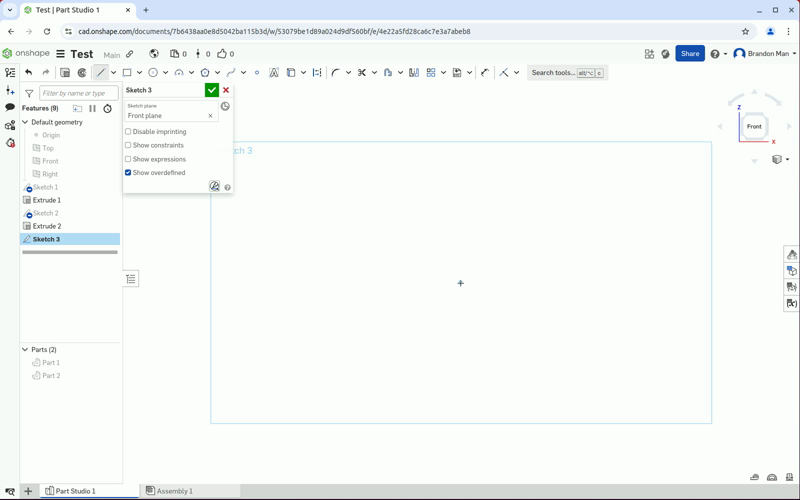
mouse_move(536, 282)
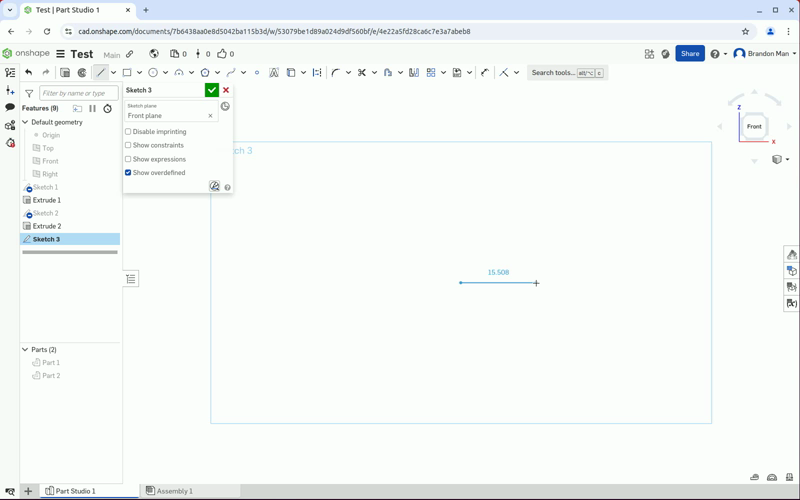
click(536, 282)
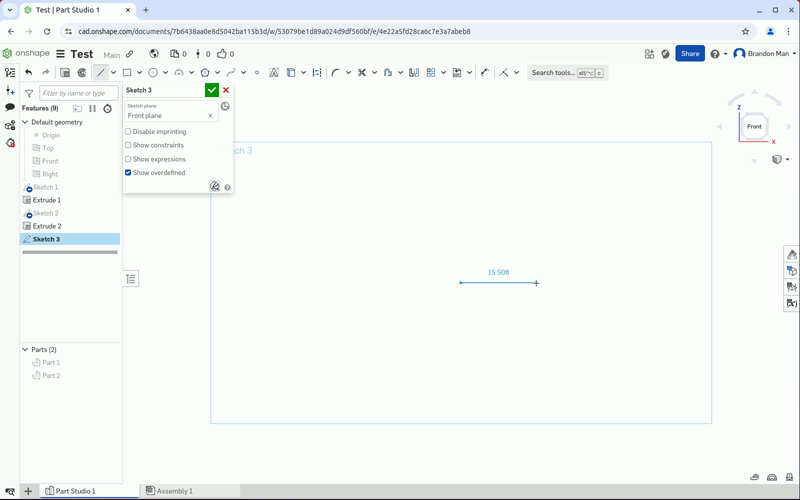
key_up(shift)
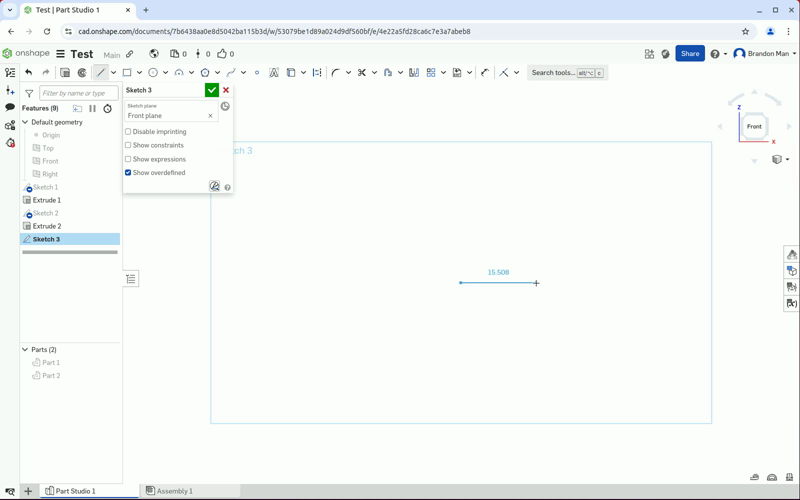
key_down(shift)
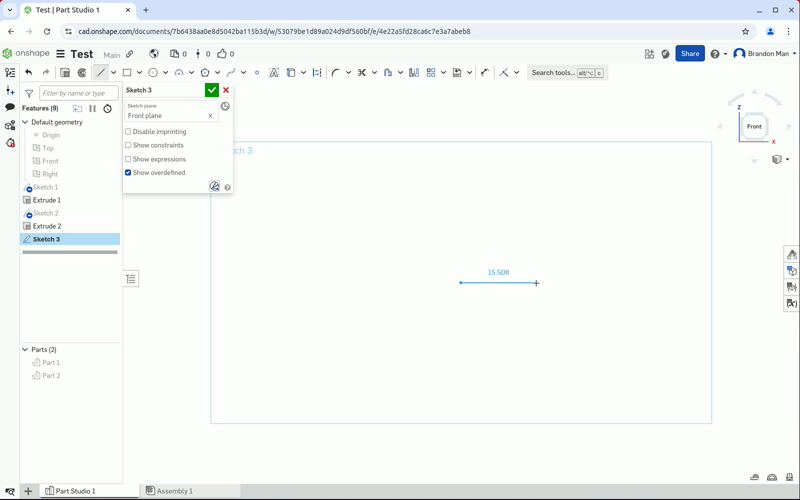
mouse_move(566, 282)
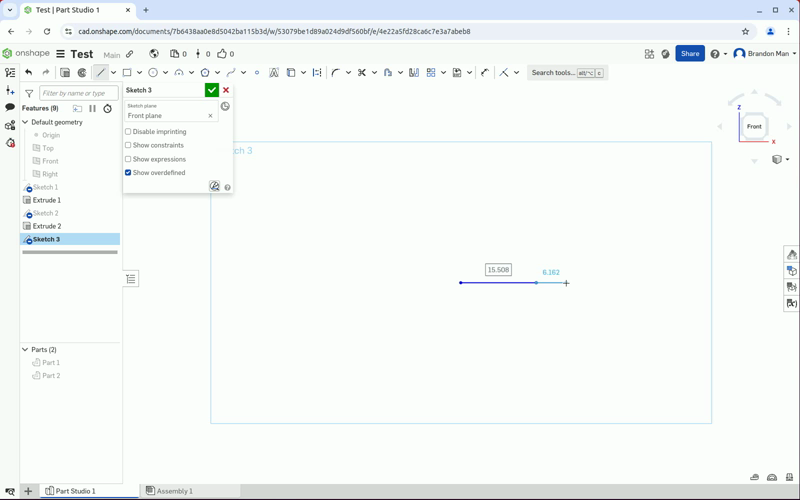
mouse_move(536, 264)
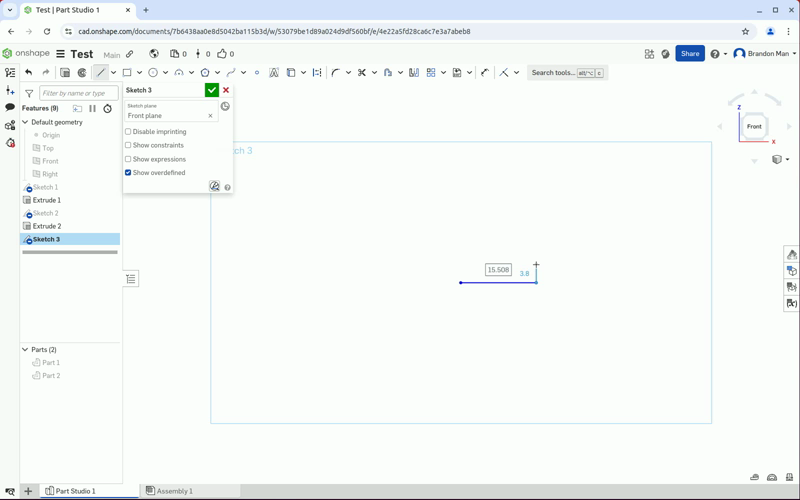
click(536, 264)
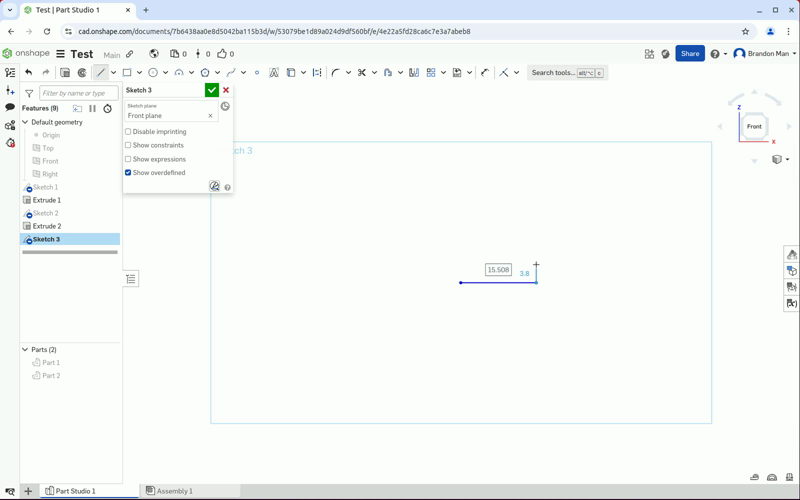
key_up(shift)
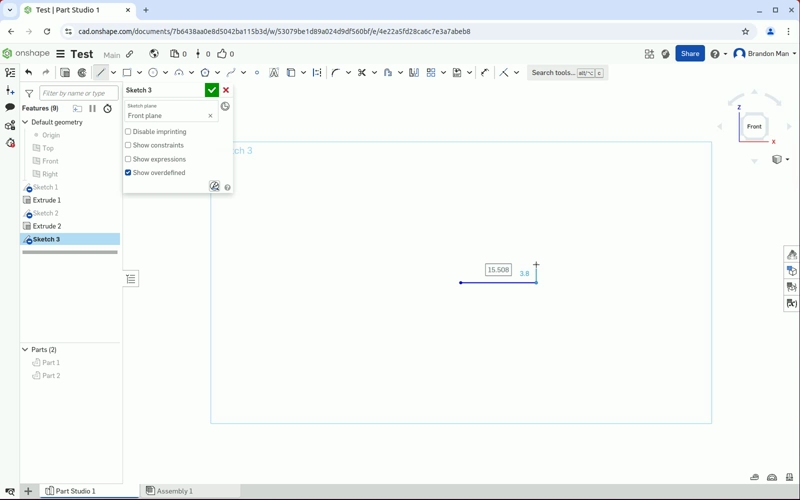
key_down(shift)
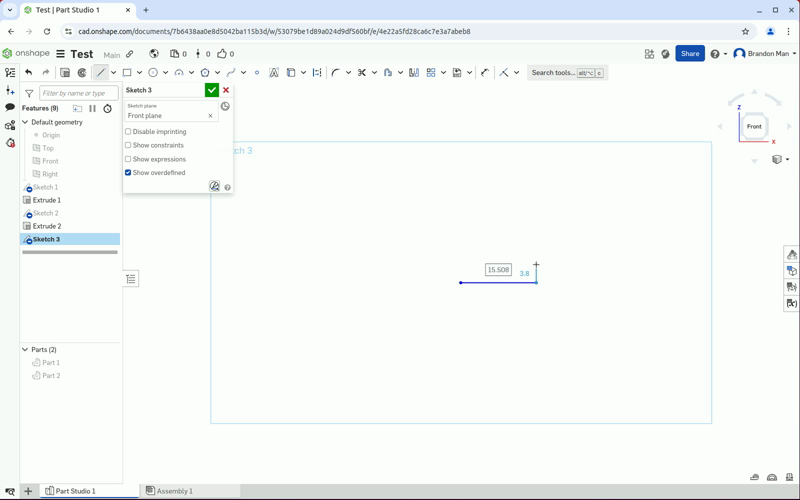
mouse_move(566, 264)
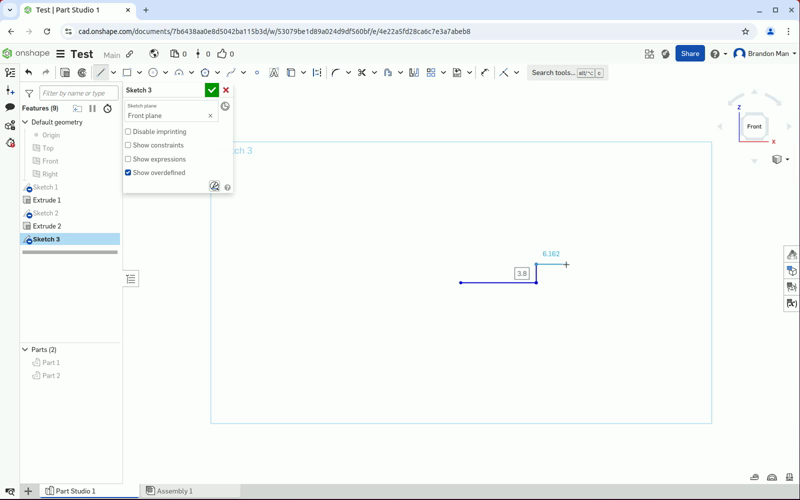
mouse_move(507, 264)
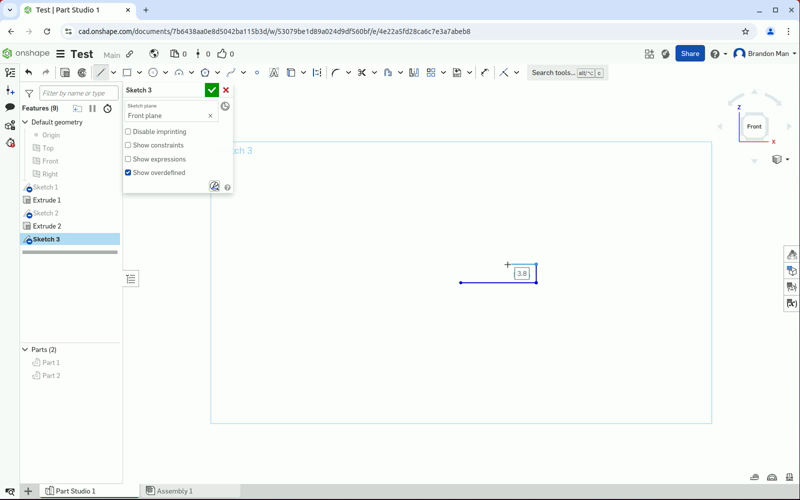
click(507, 264)
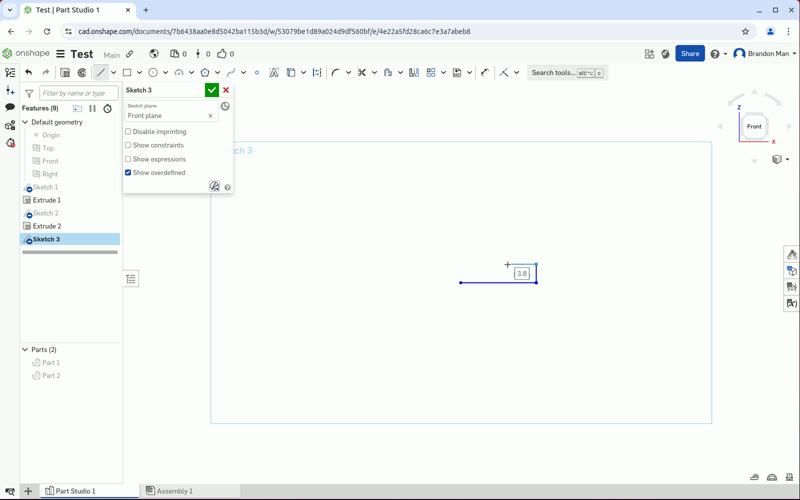
key_up(shift)
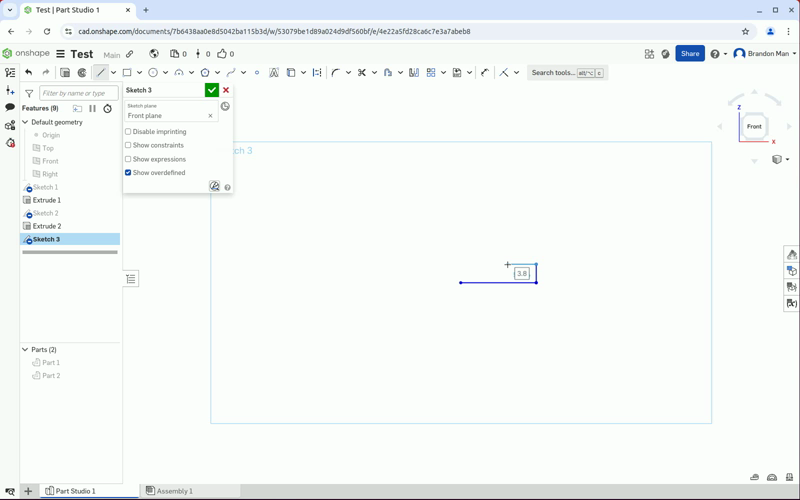
key(esc)
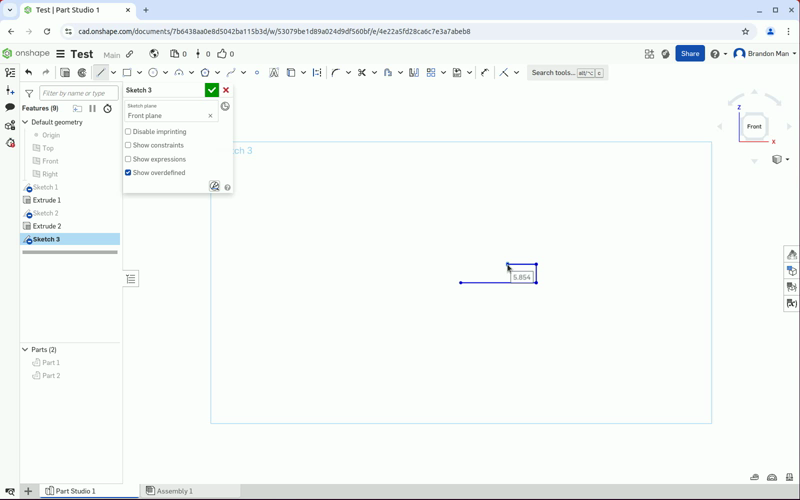
key(a)
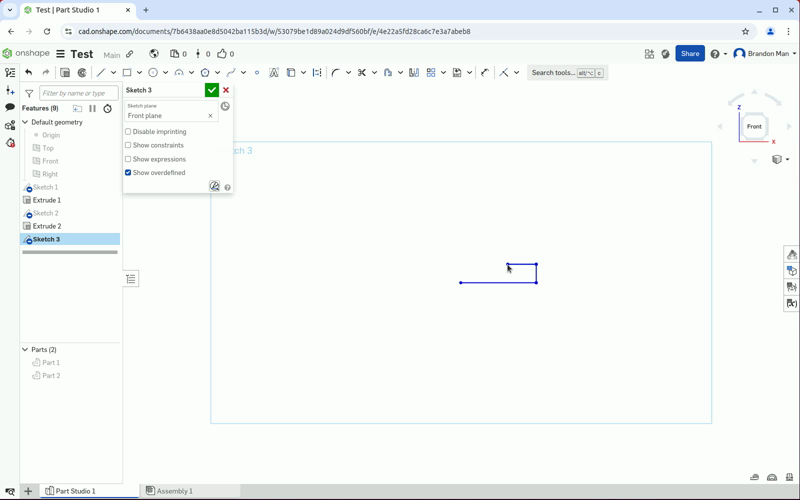
mouse_move(507, 264)
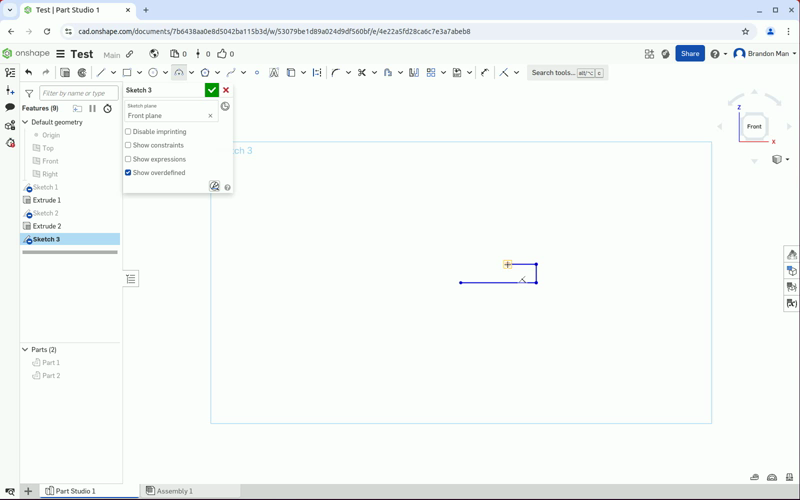
click(507, 264)
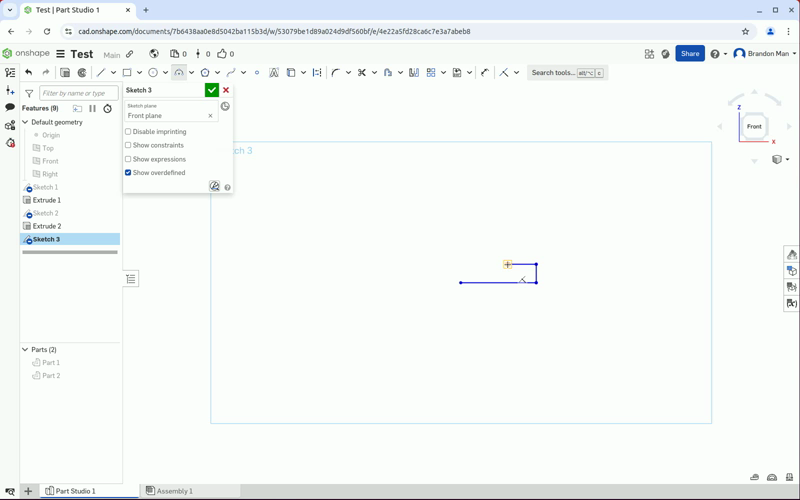
key_down(shift)
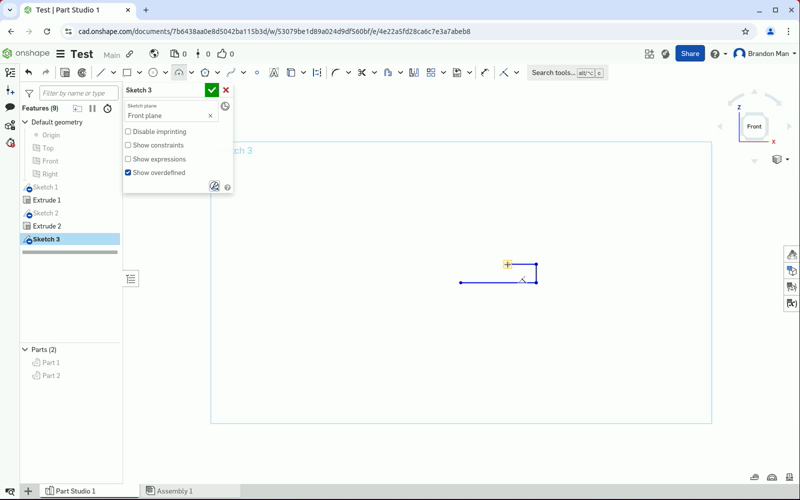
mouse_move(489, 264)
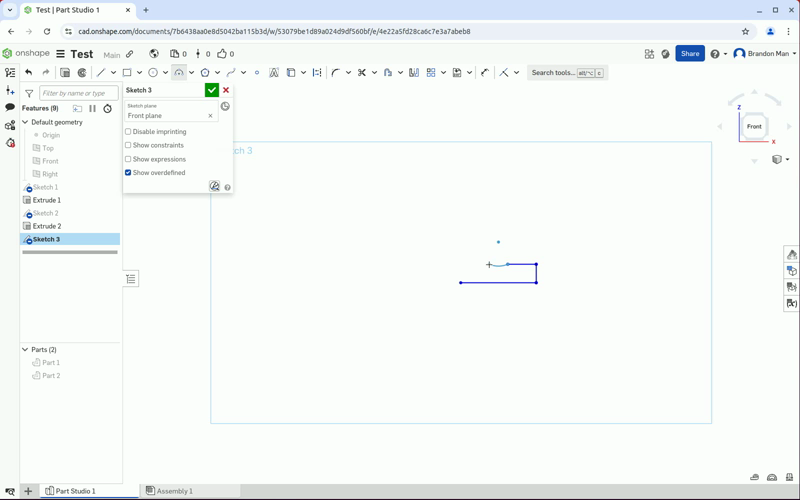
click(489, 264)
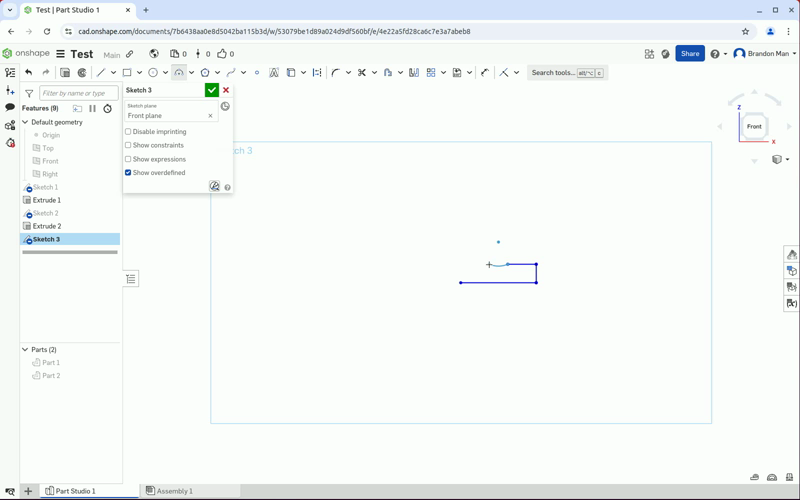
mouse_move(498, 273)
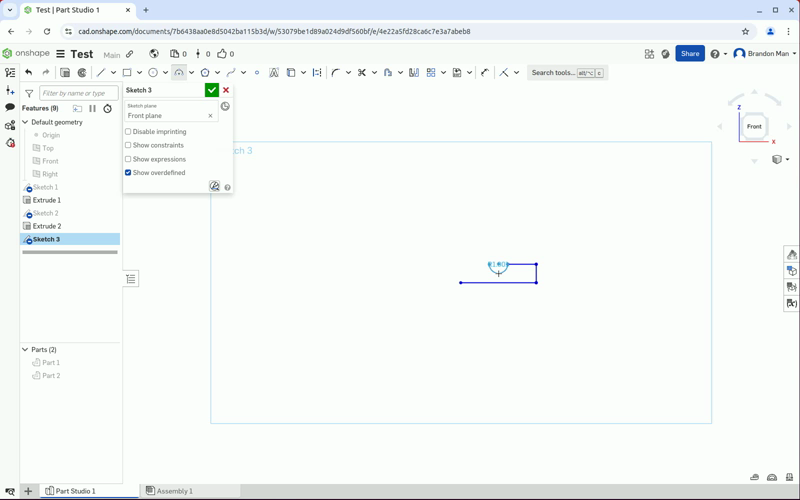
click(498, 273)
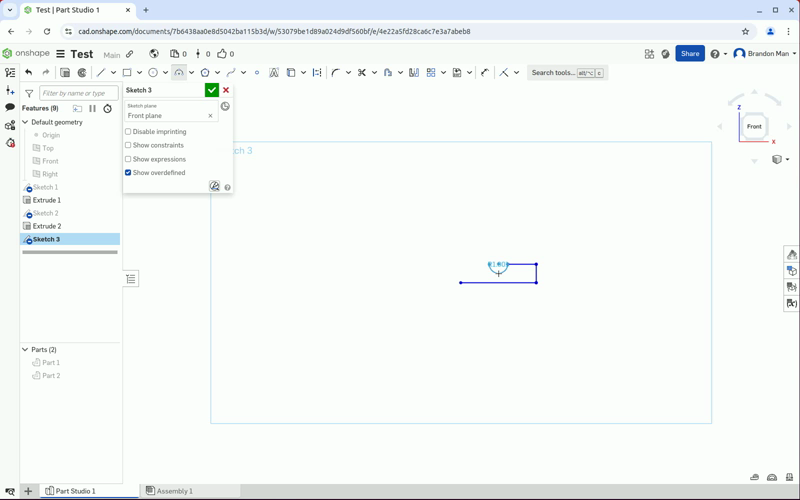
key_up(shift)
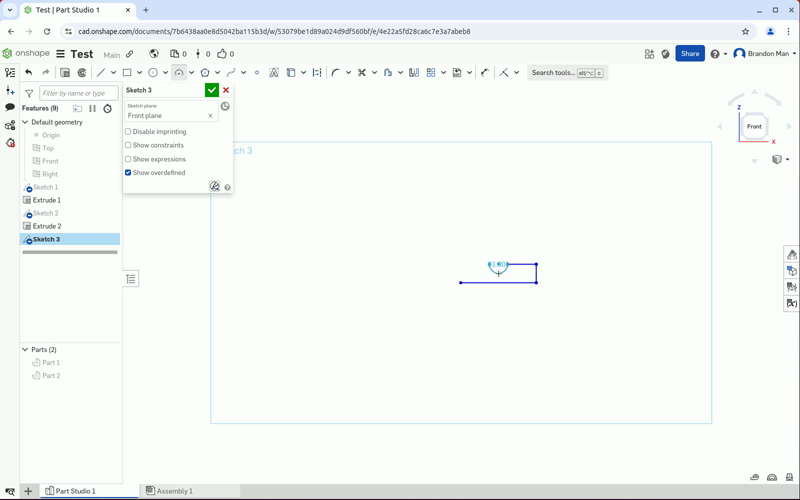
key(esc)
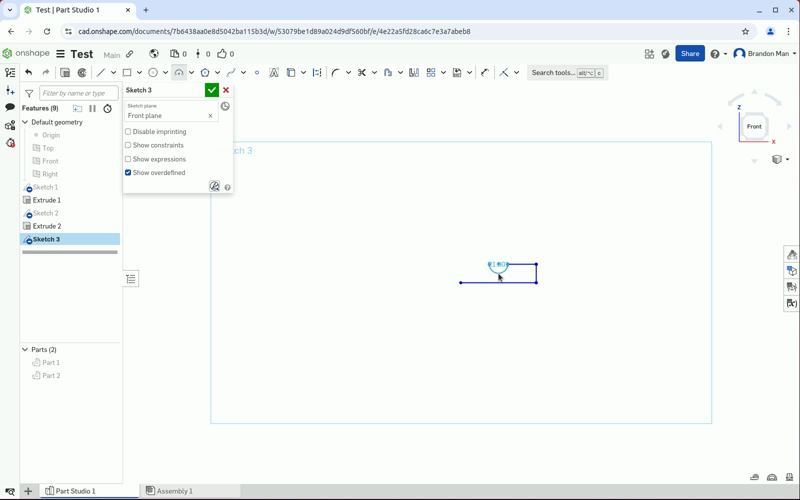
key(l)
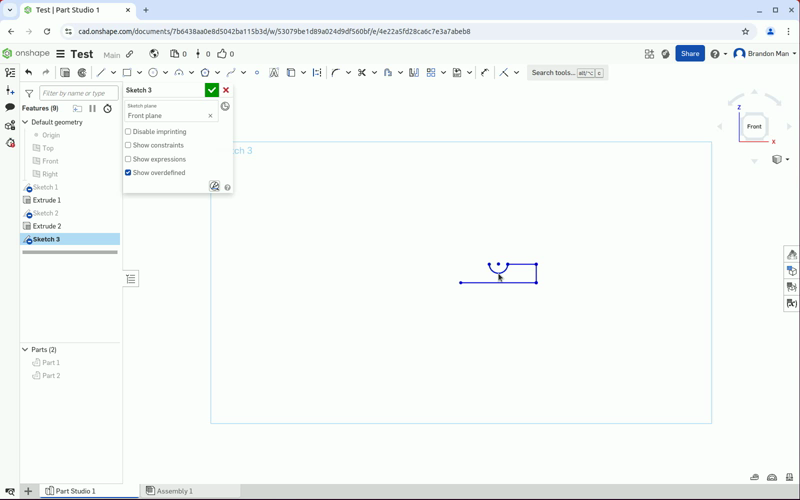
mouse_move(489, 264)
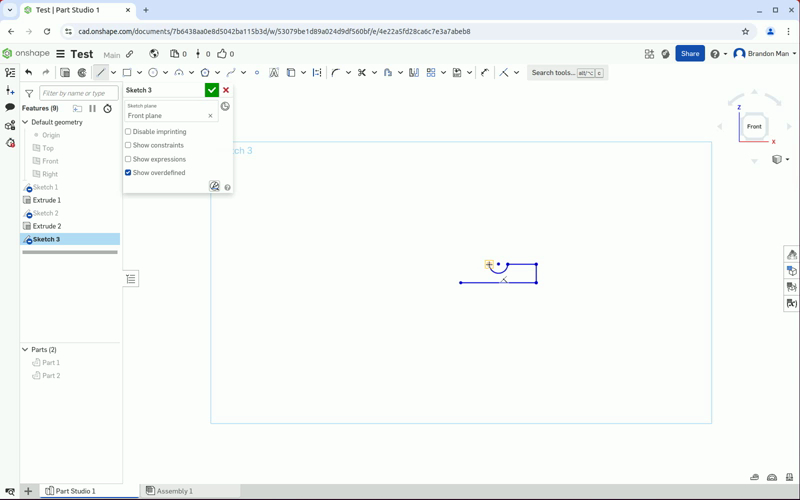
click(489, 264)
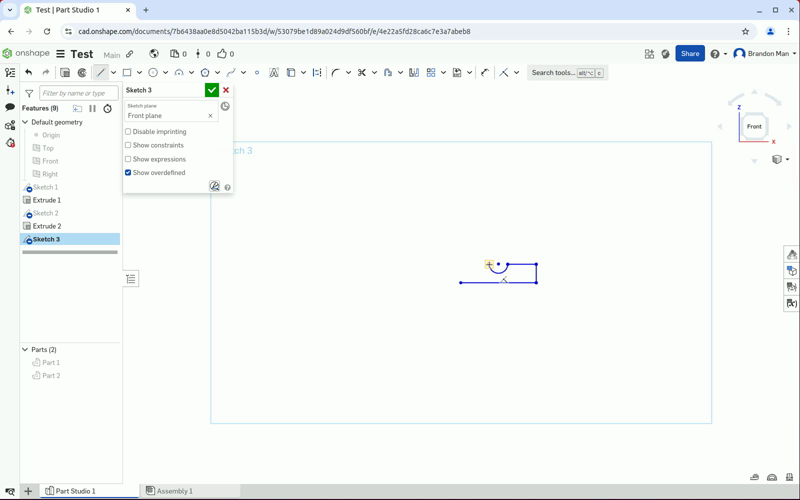
key_down(shift)
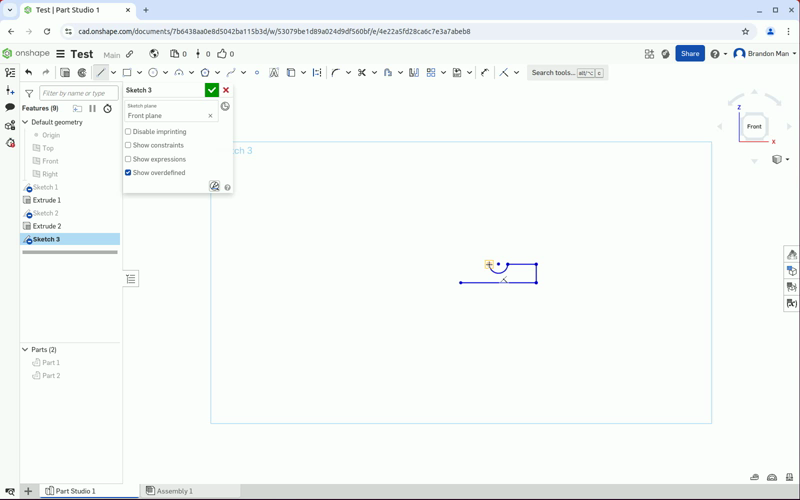
mouse_move(519, 264)
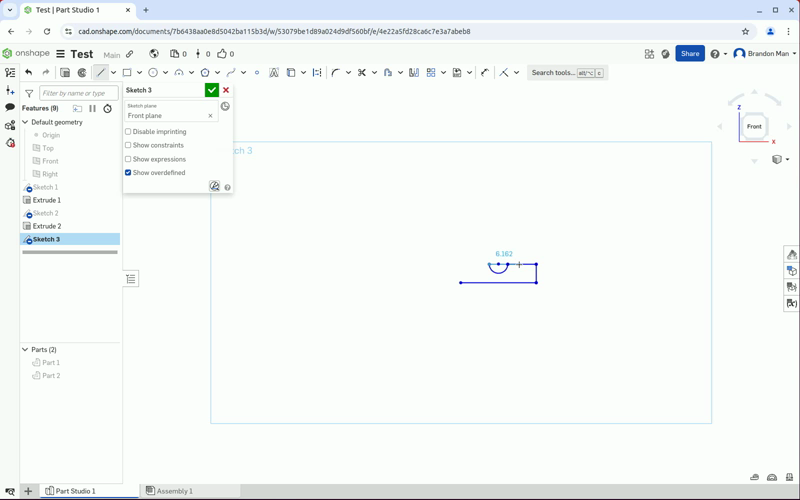
mouse_move(460, 264)
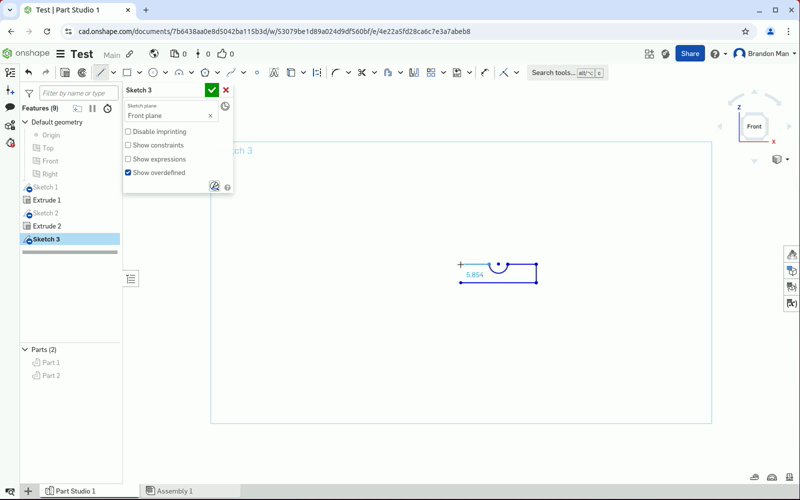
click(460, 264)
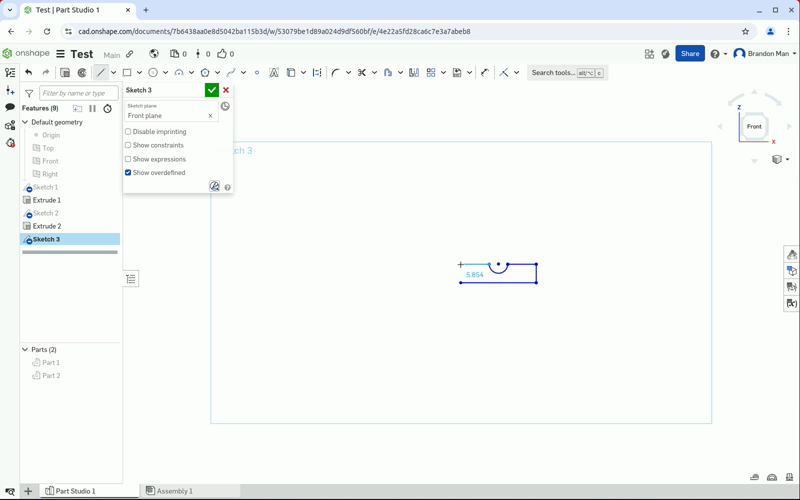
key_up(shift)
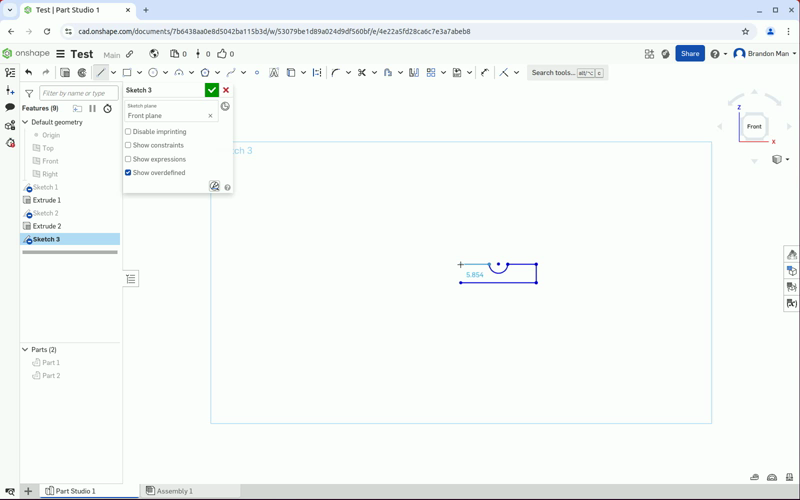
mouse_move(490, 264)
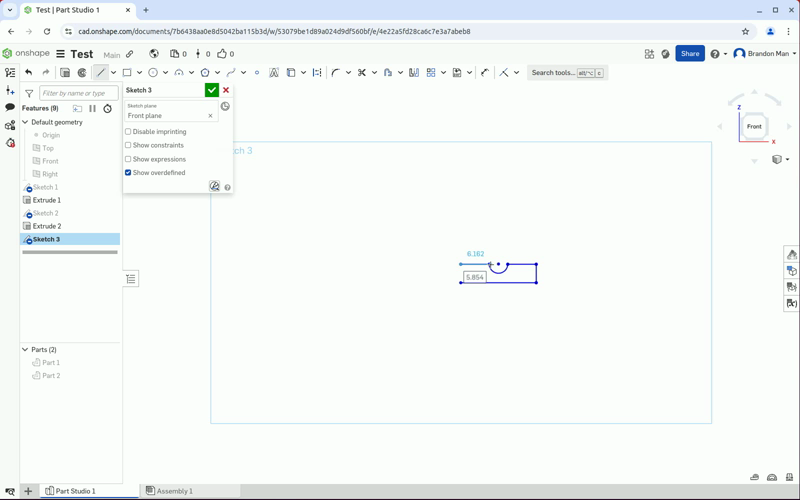
key_down(shift)
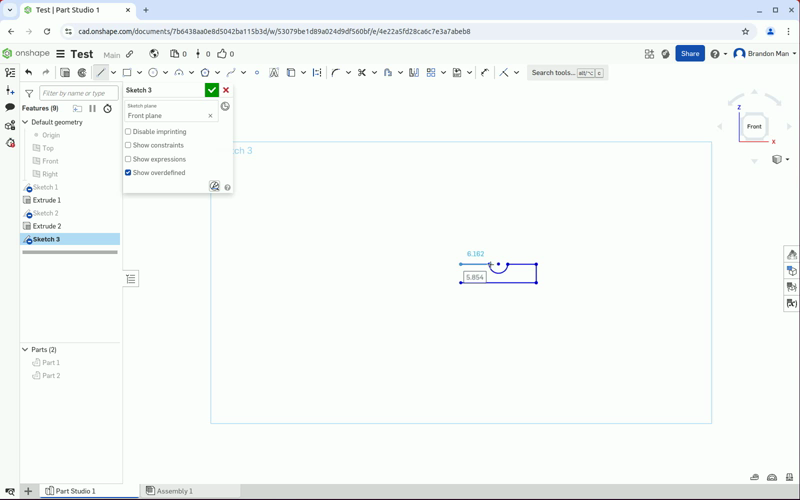
mouse_move(460, 282)
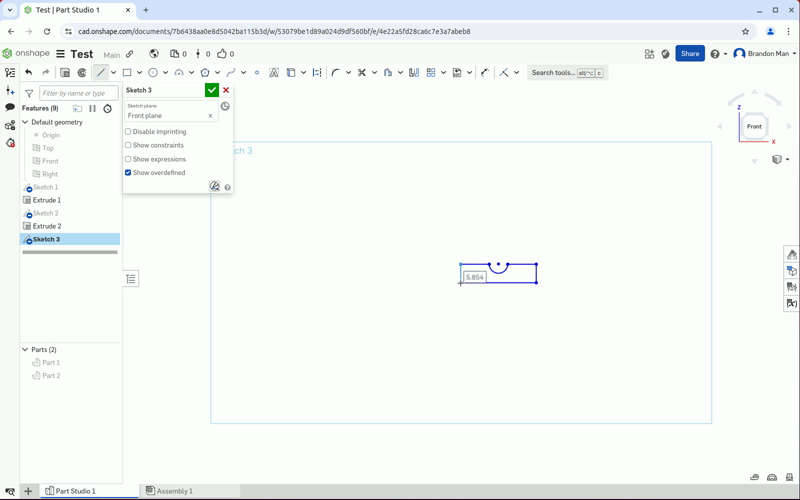
key_up(shift)
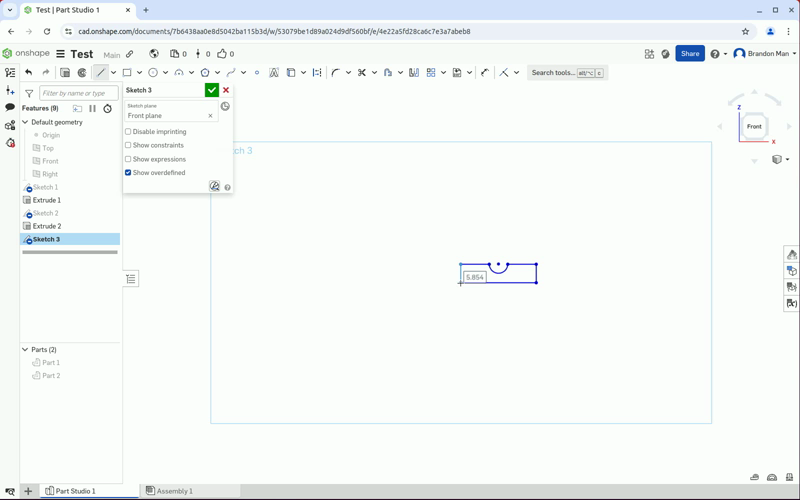
click(460, 282)
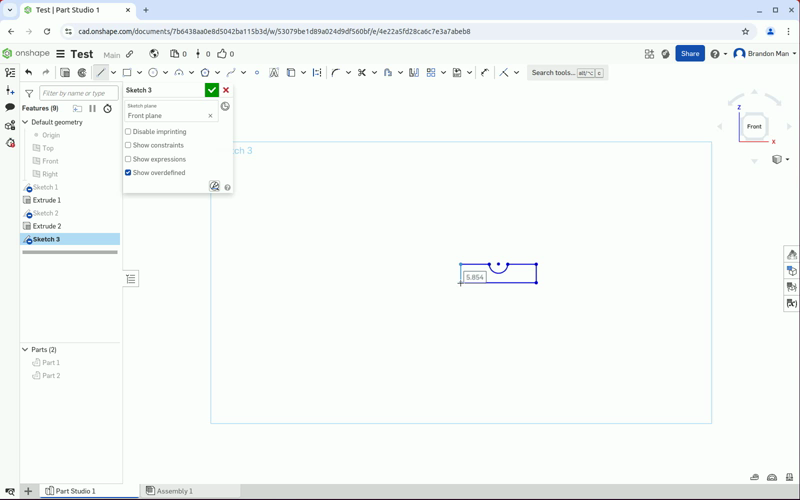
key(esc)
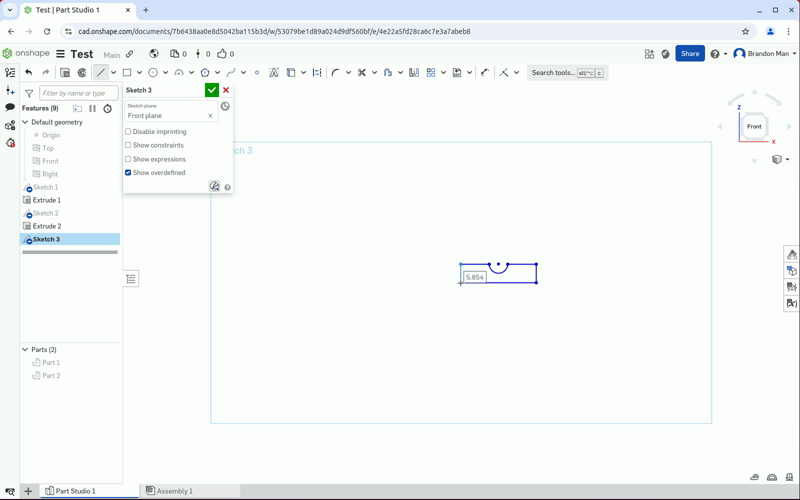
mouse_move(494, 273)
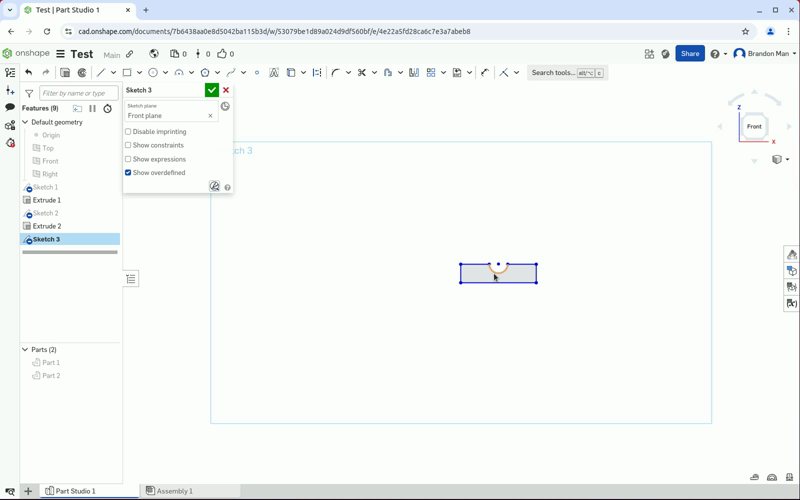
scroll(6)
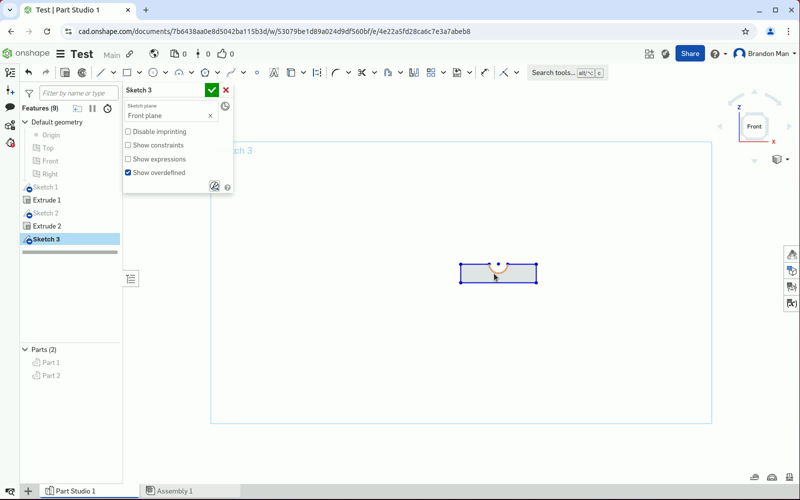
scroll(6)
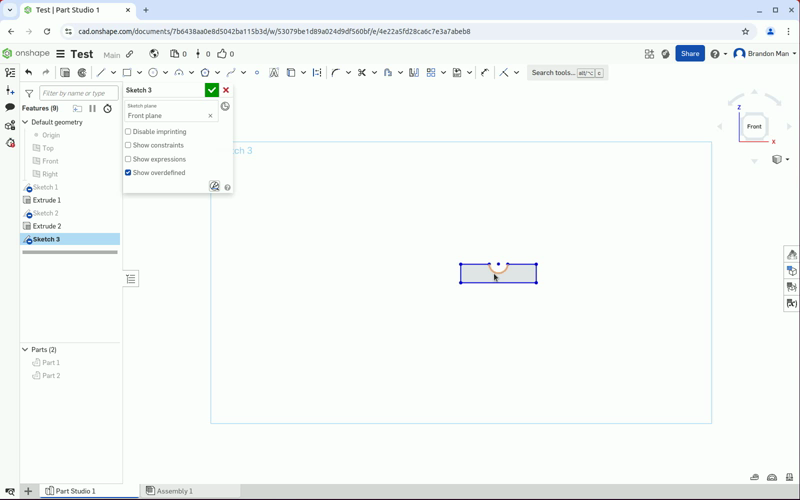
scroll(6)
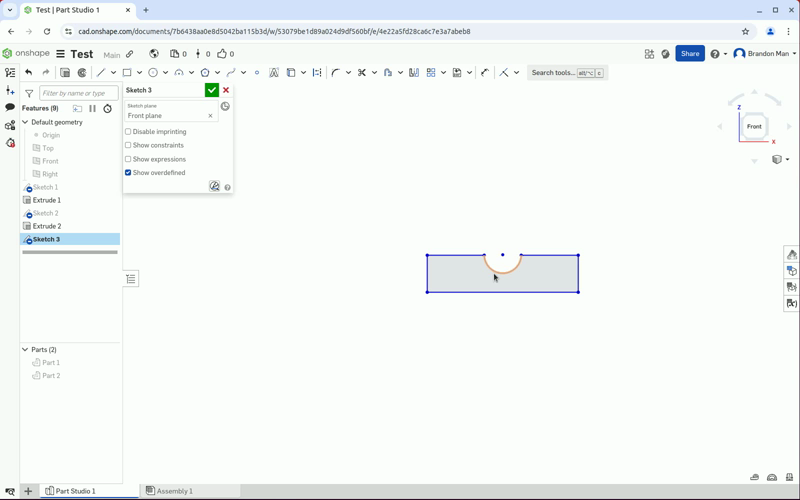
scroll(6)
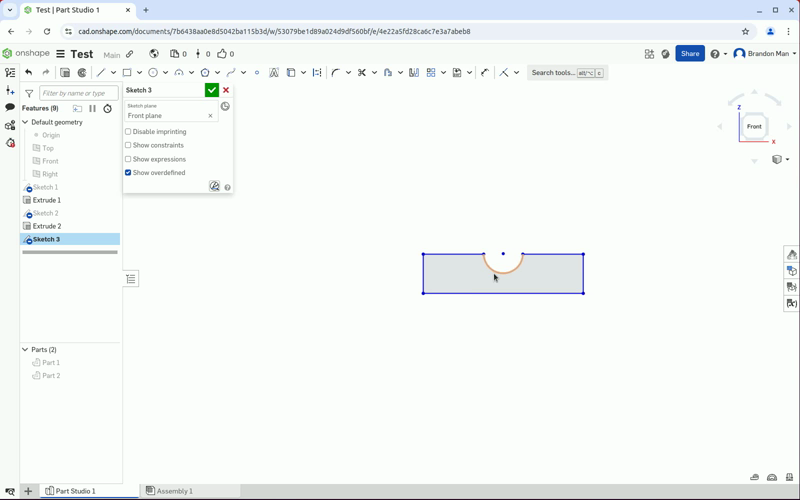
scroll(6)
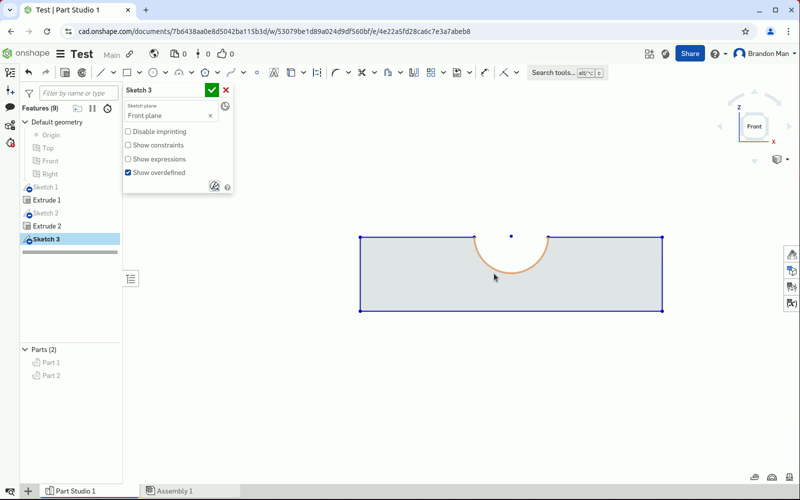
scroll(6)
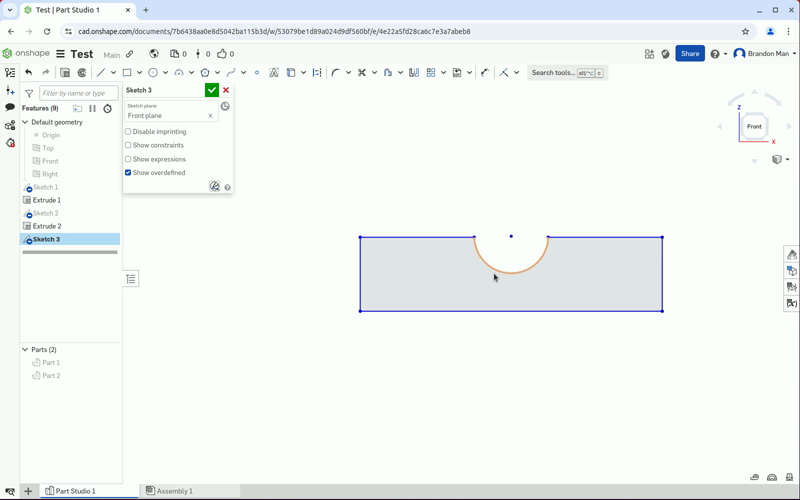
scroll(6)
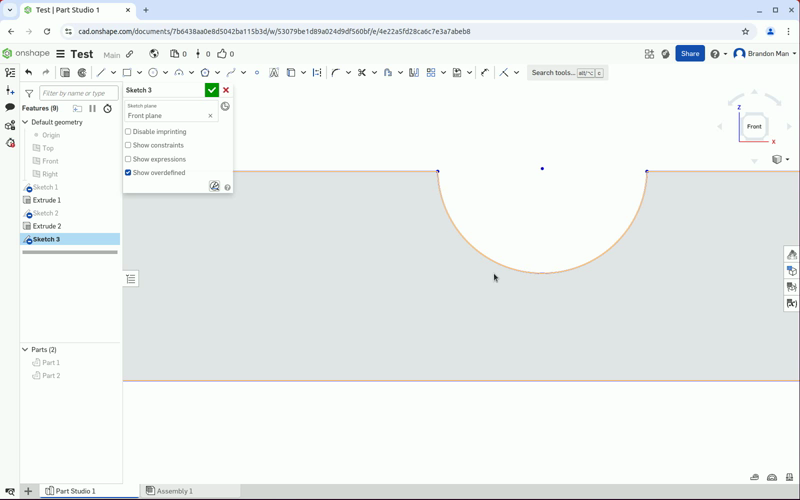
click(494, 273)
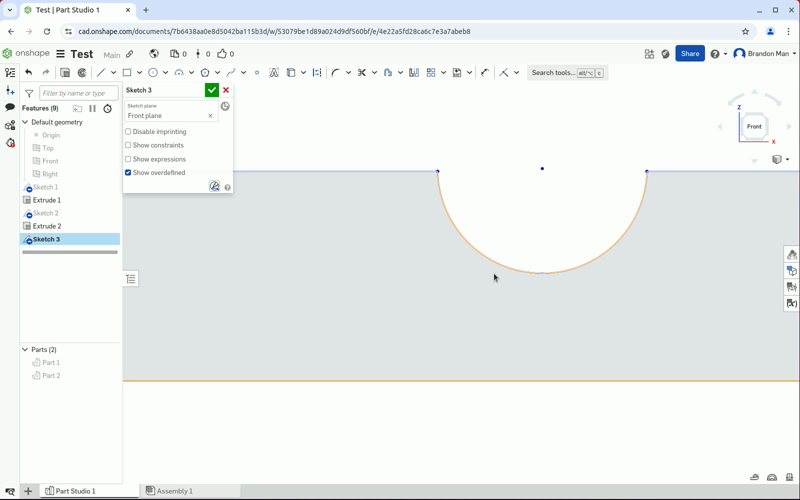
scroll(-6)
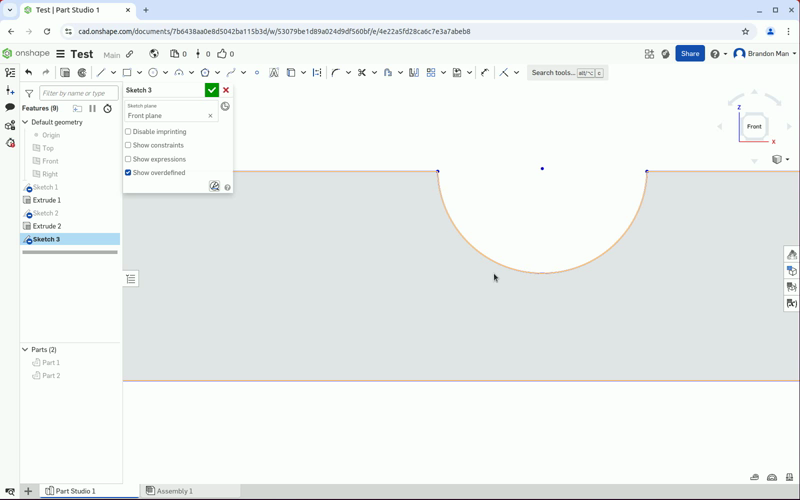
scroll(-6)
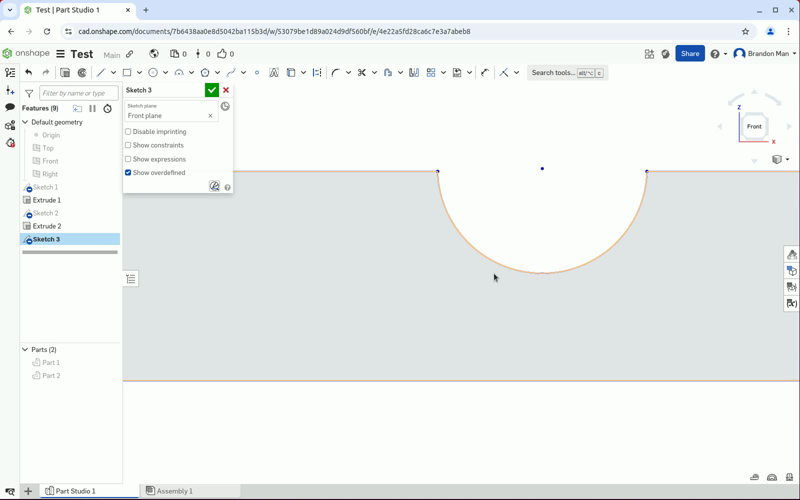
scroll(-6)
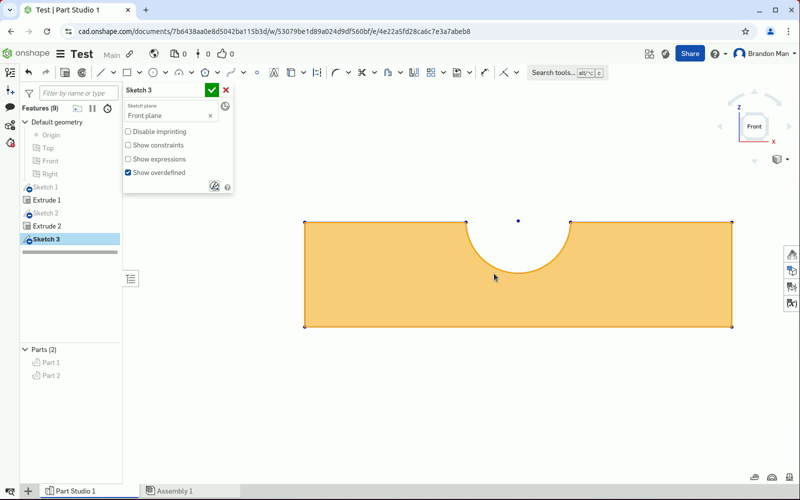
scroll(-6)
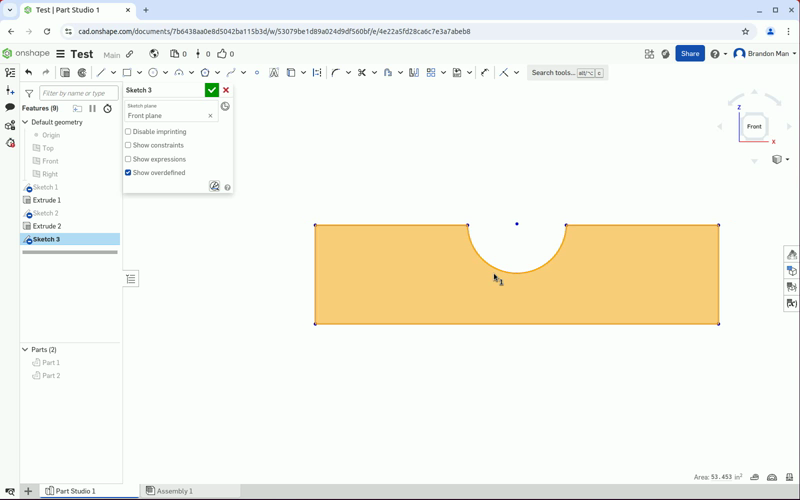
scroll(-6)
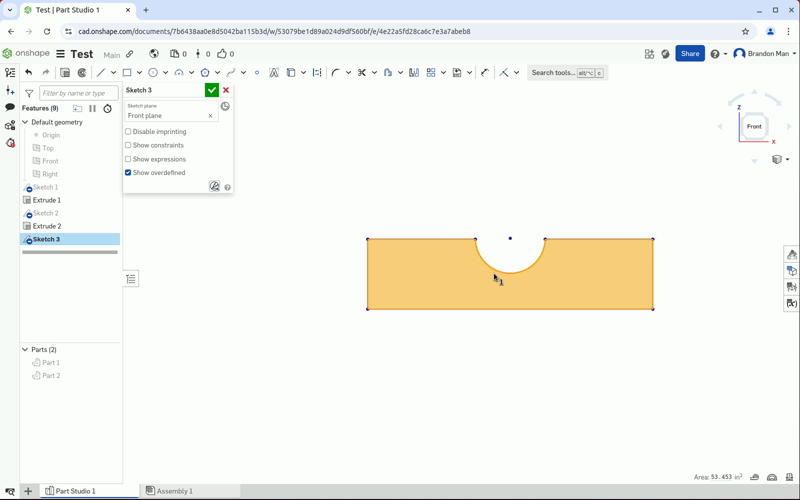
scroll(-6)
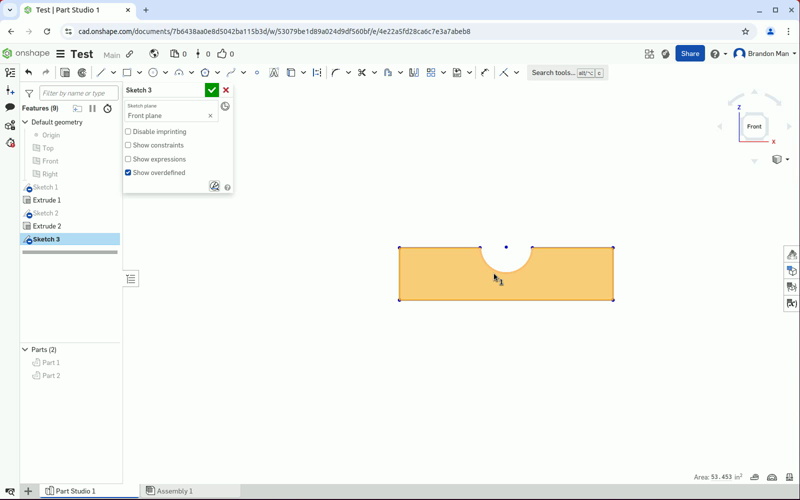
scroll(-6)
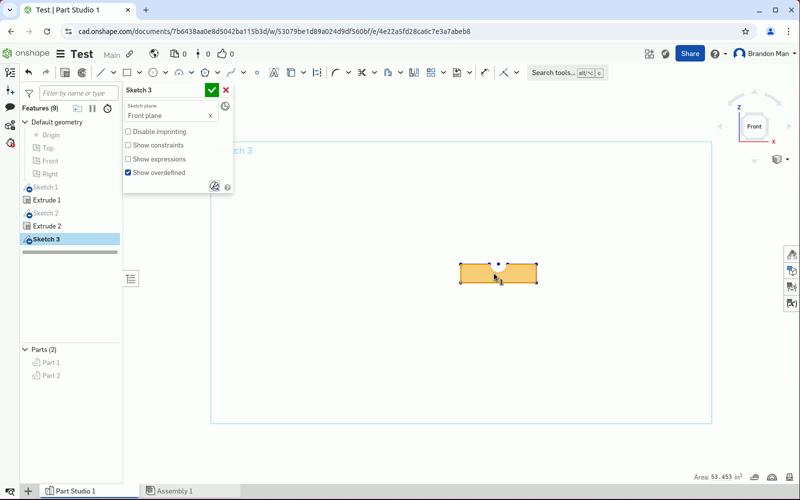
mouse_move(73, 352)
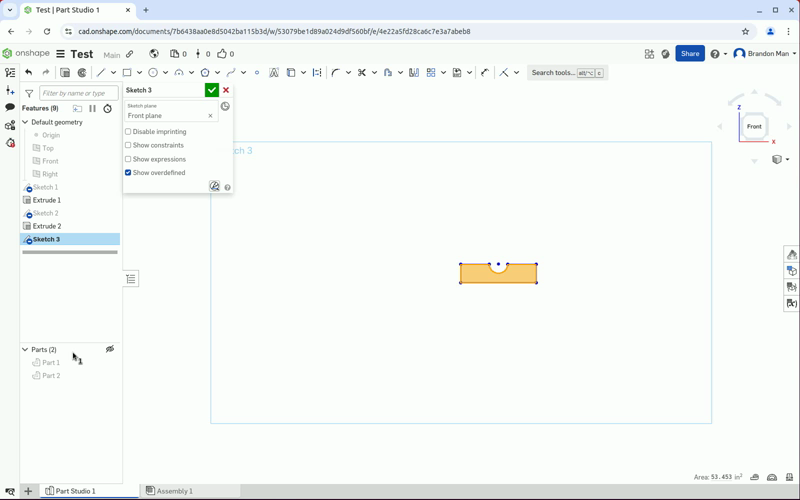
key(shift+y)
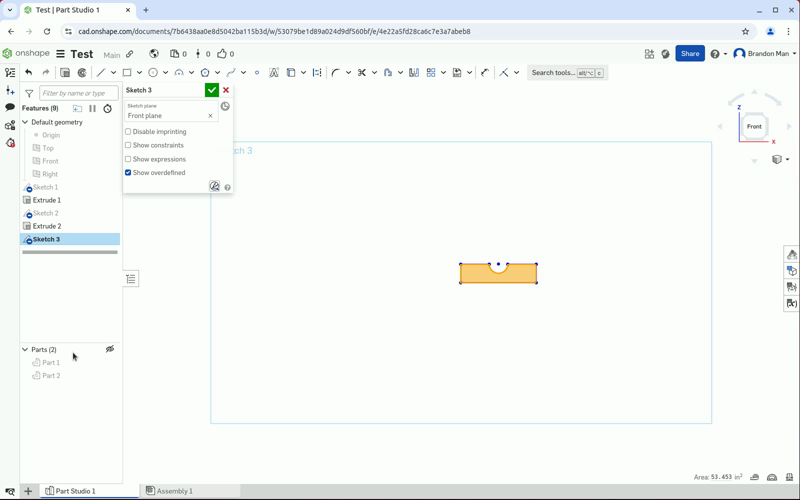
key(shift+e)
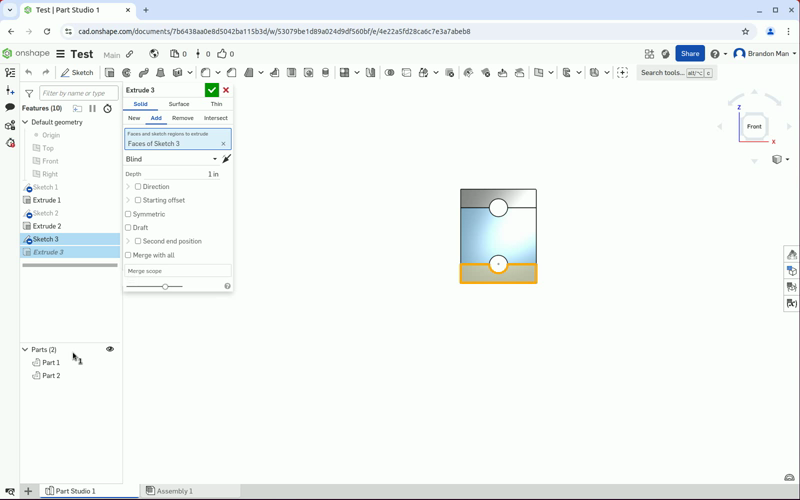
mouse_move(143, 106)
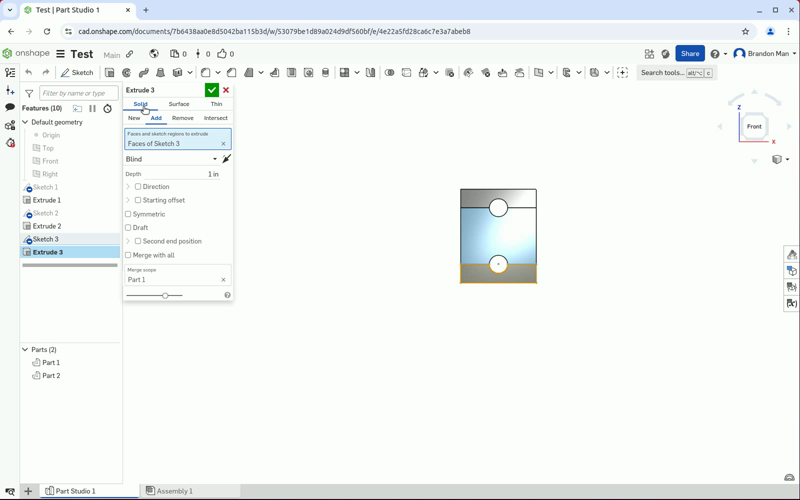
click(143, 106)
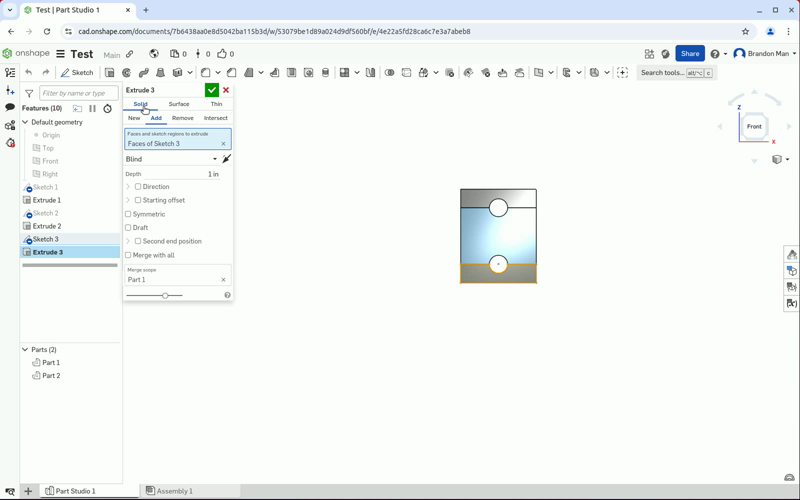
mouse_move(137, 120)
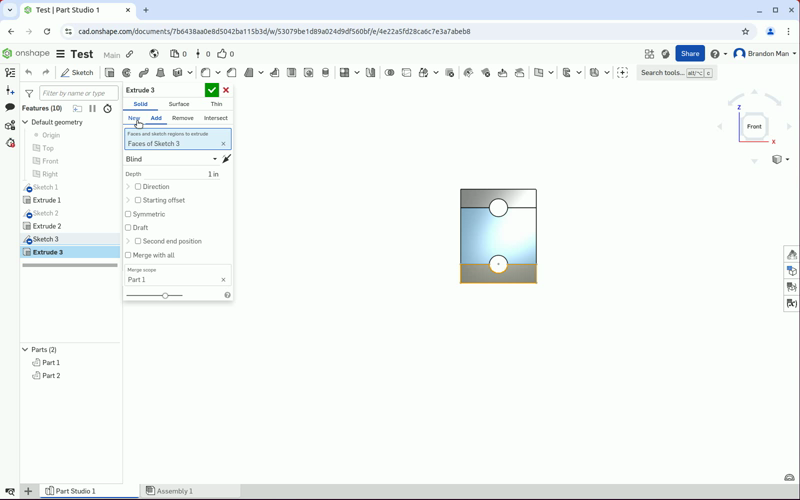
click(137, 120)
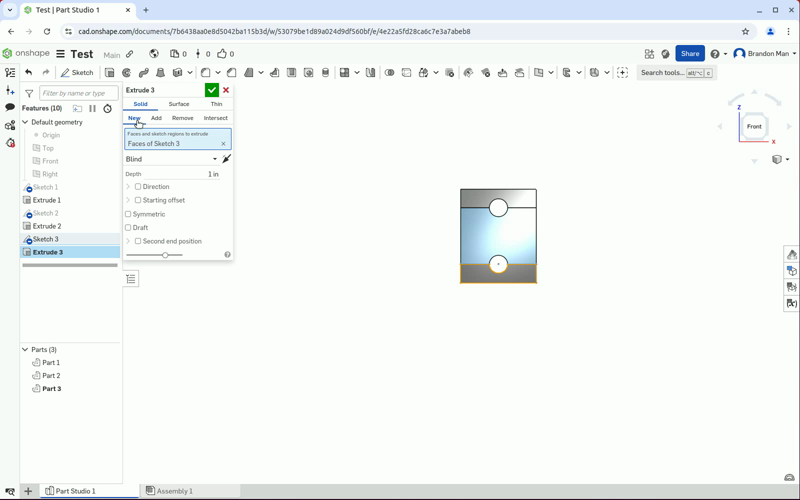
key(tab, 4)
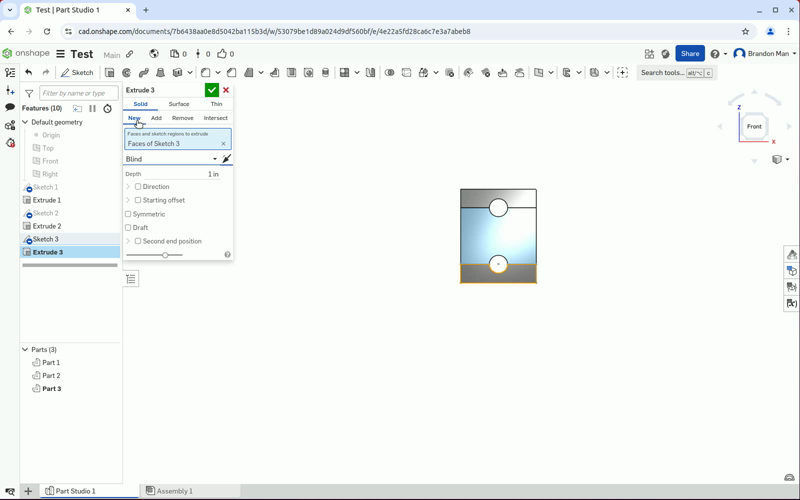
text(1.926)
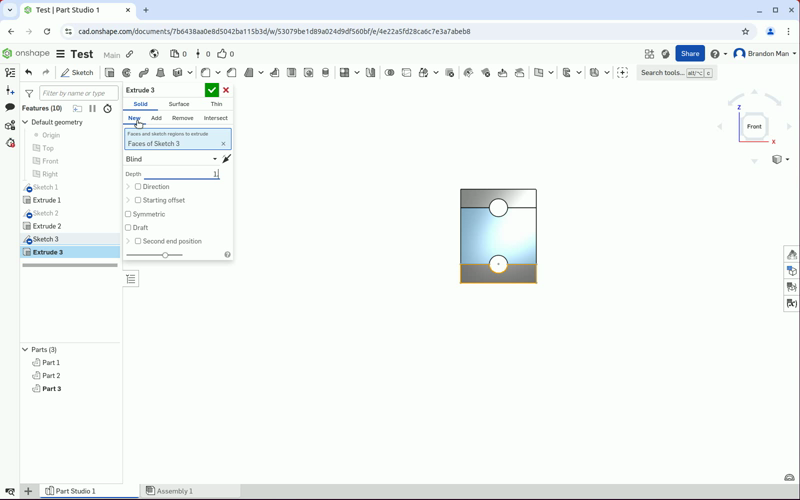
key(enter)
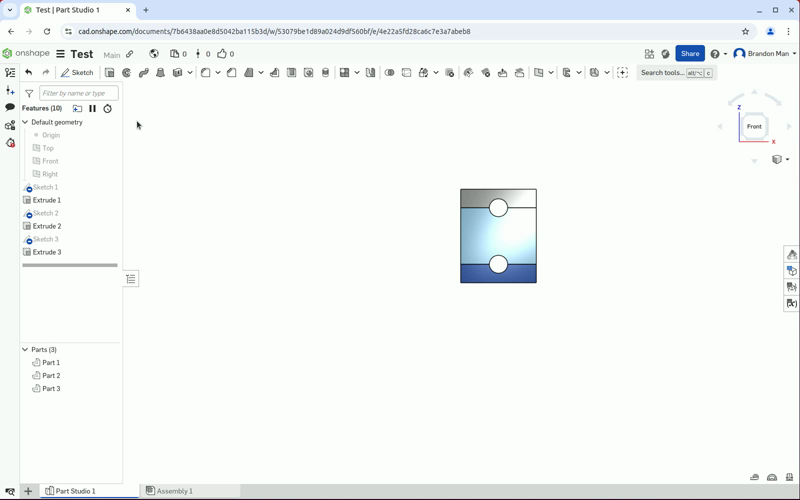
key(shift+h)
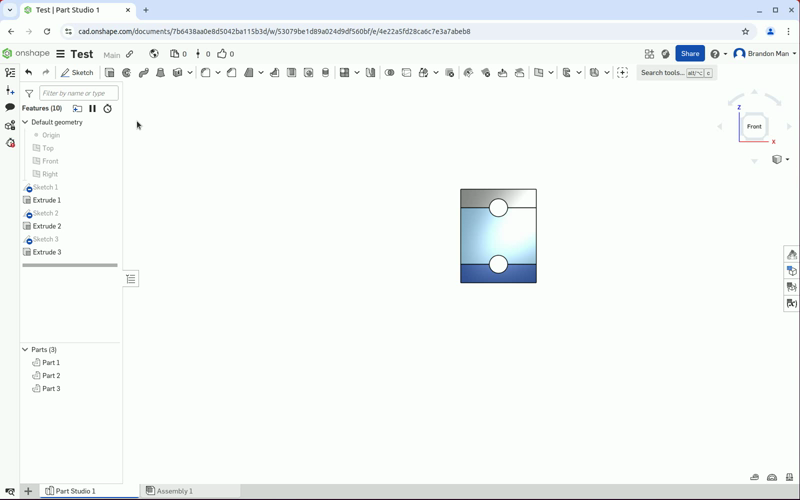
key(shift+h)
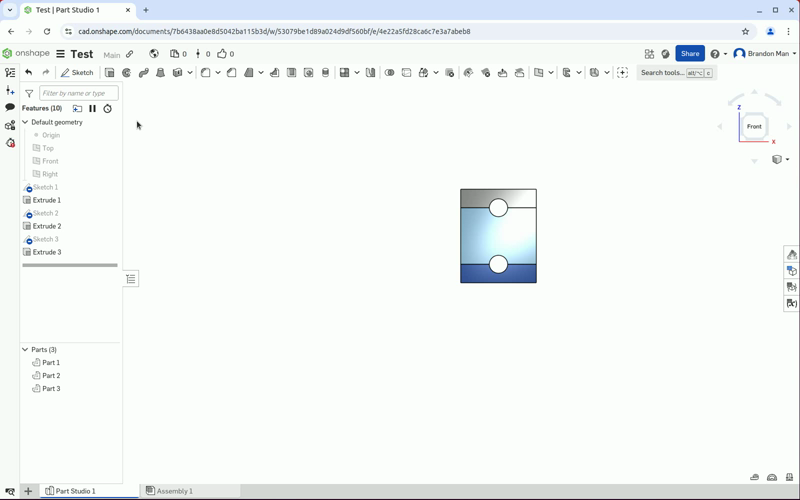
mouse_move(73, 189)
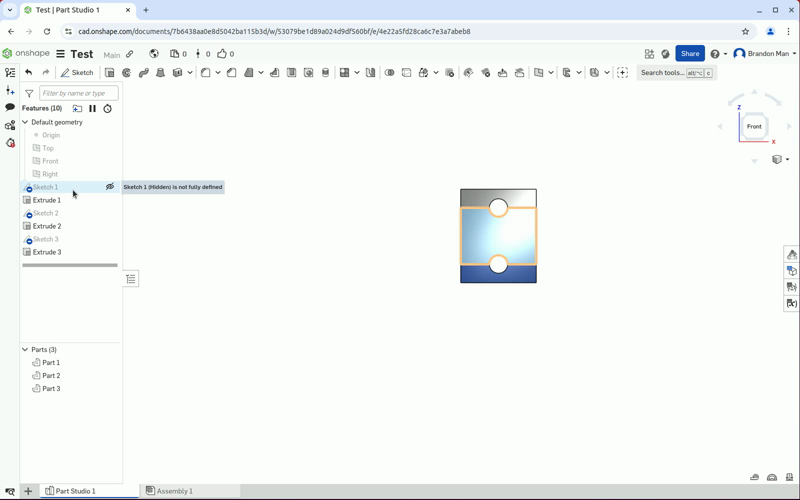
click(73, 189)
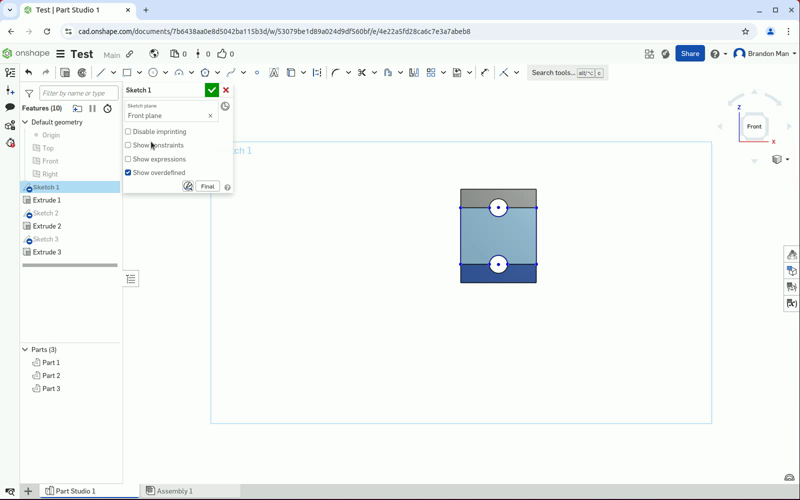
mouse_move(229, 92)
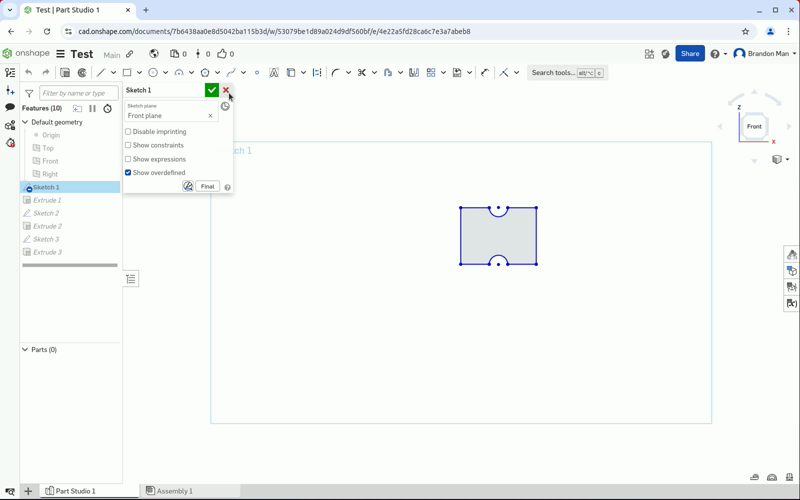
click(229, 92)
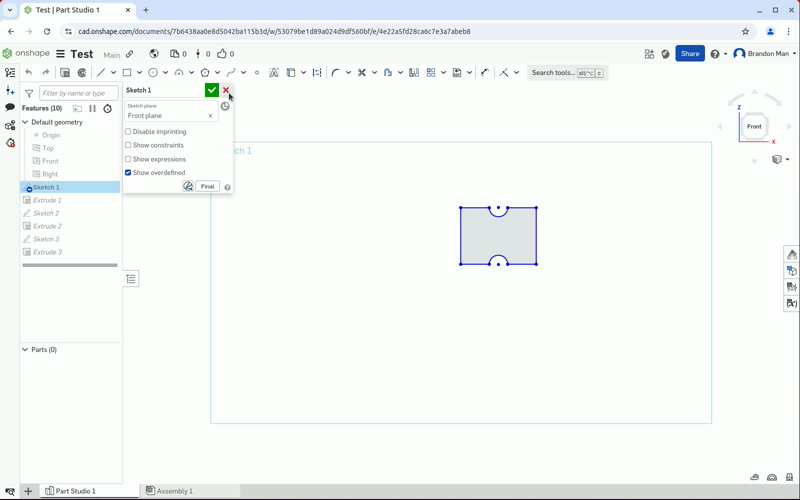
key(shift+s)
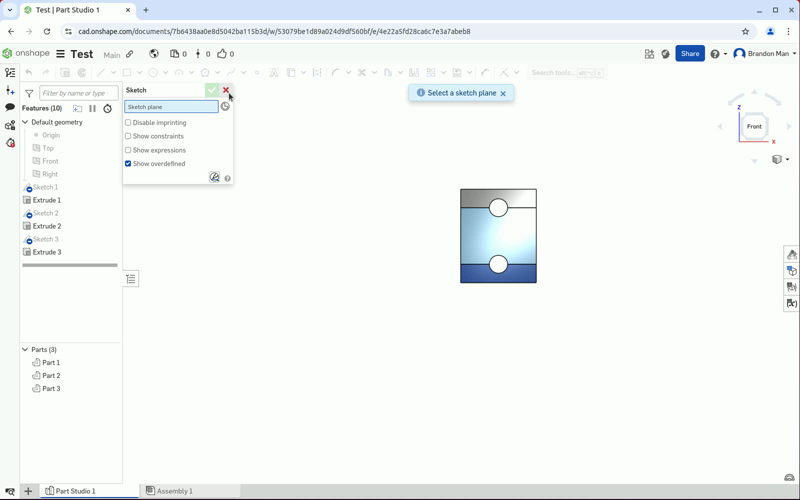
mouse_move(73, 163)
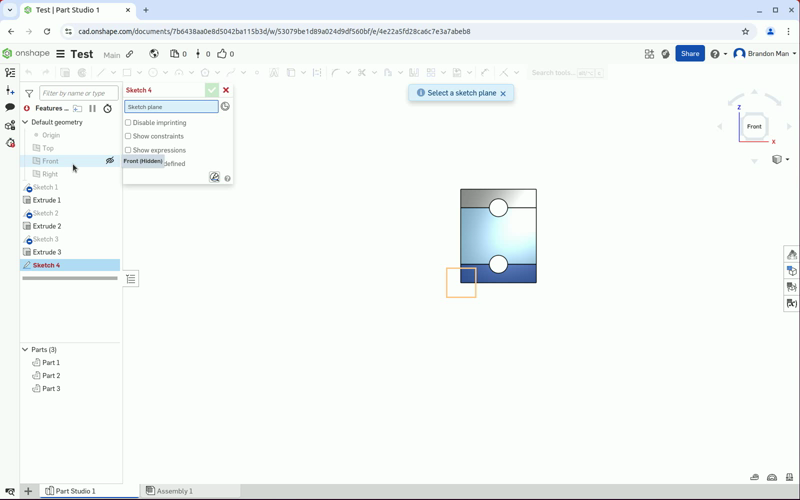
click(73, 163)
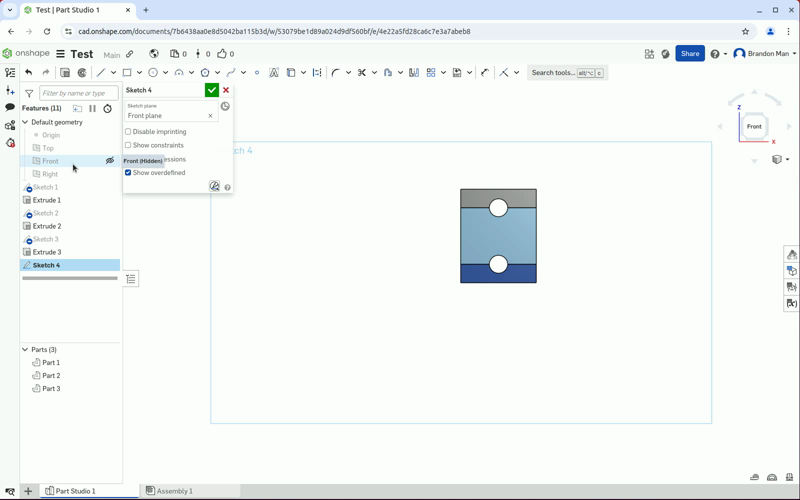
mouse_move(73, 352)
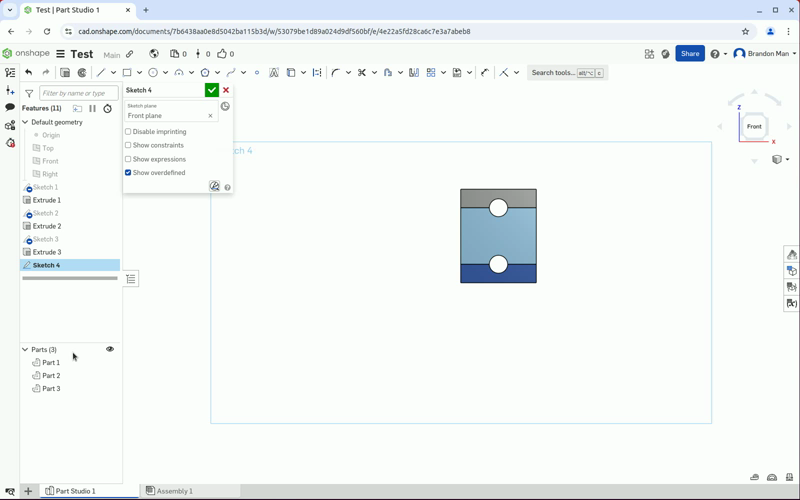
key(y)
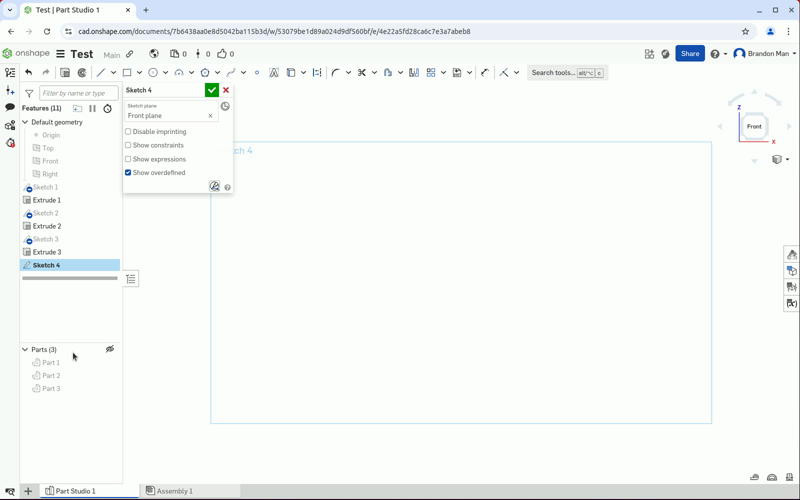
key(l)
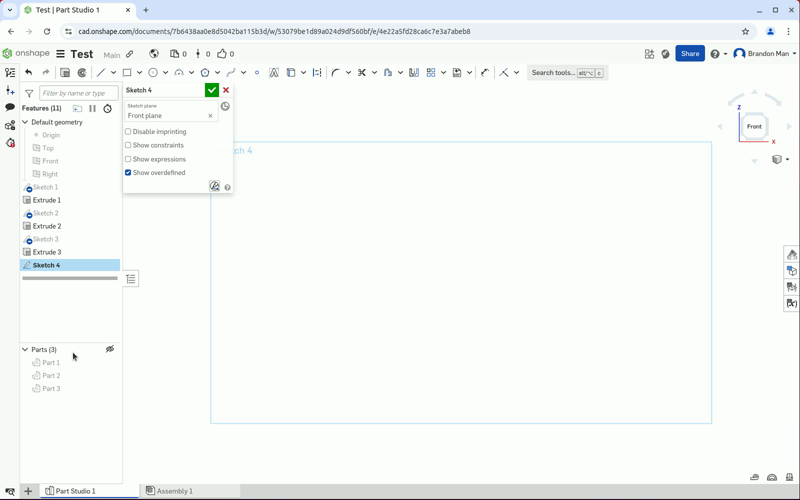
key_down(shift)
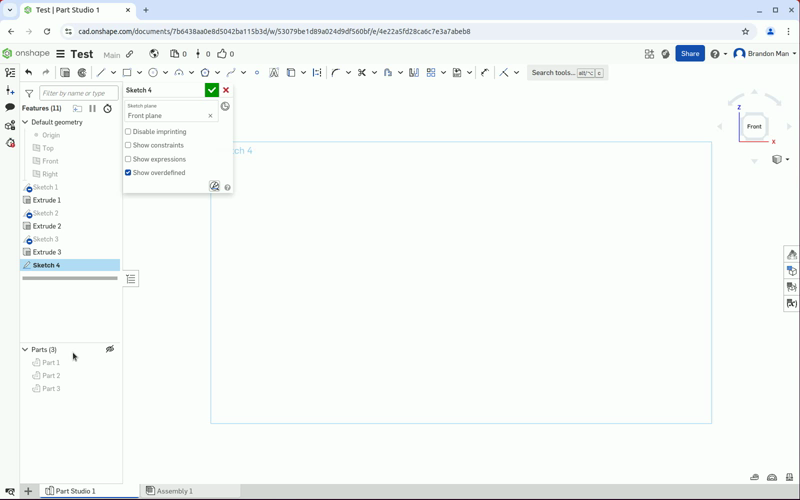
mouse_move(385, 264)
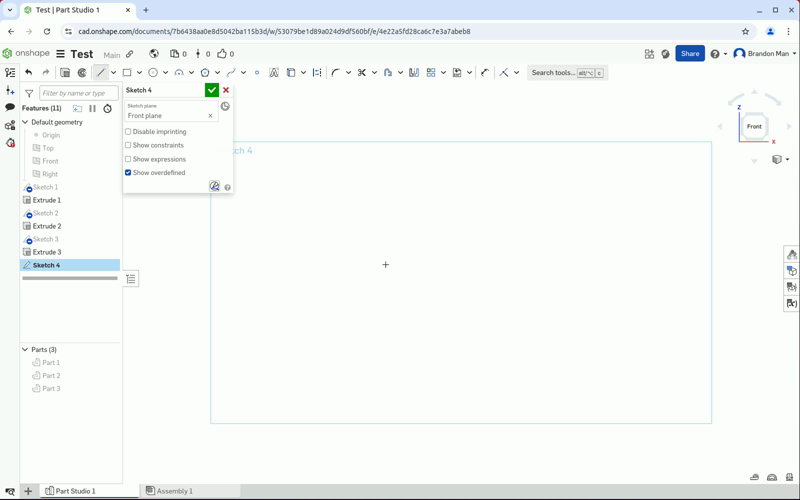
click(385, 264)
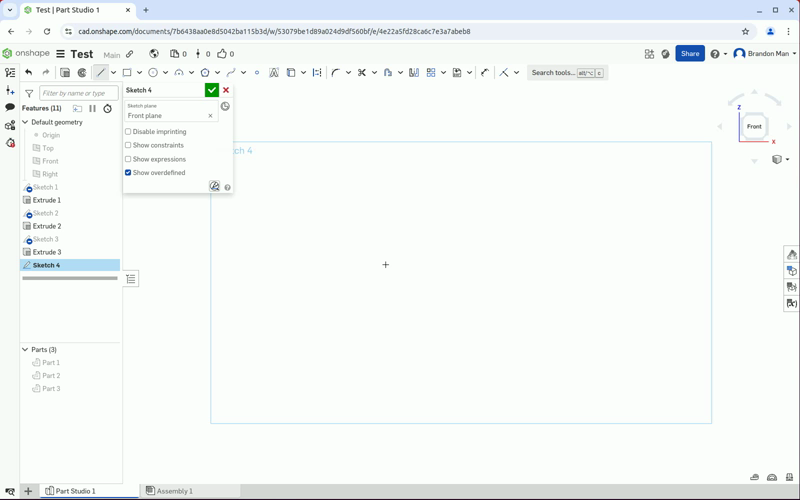
key_up(shift)
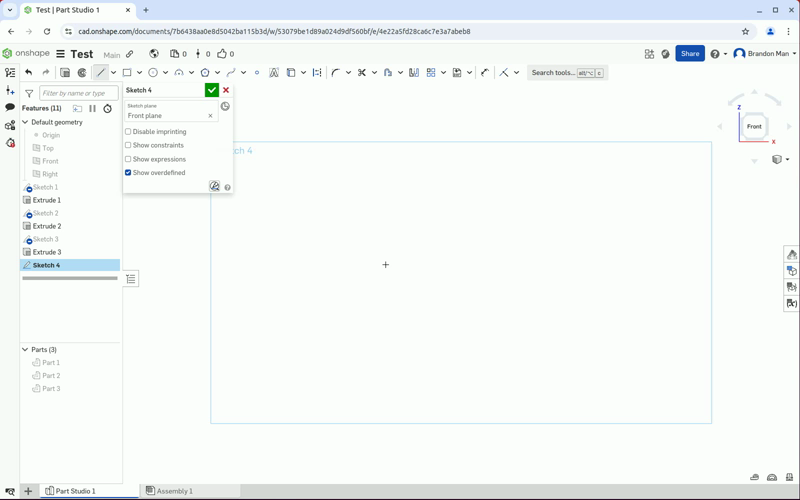
key_down(shift)
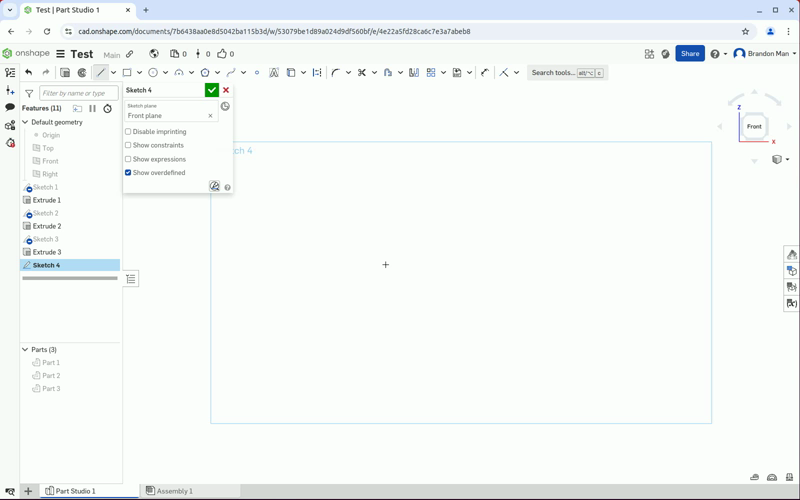
mouse_move(461, 264)
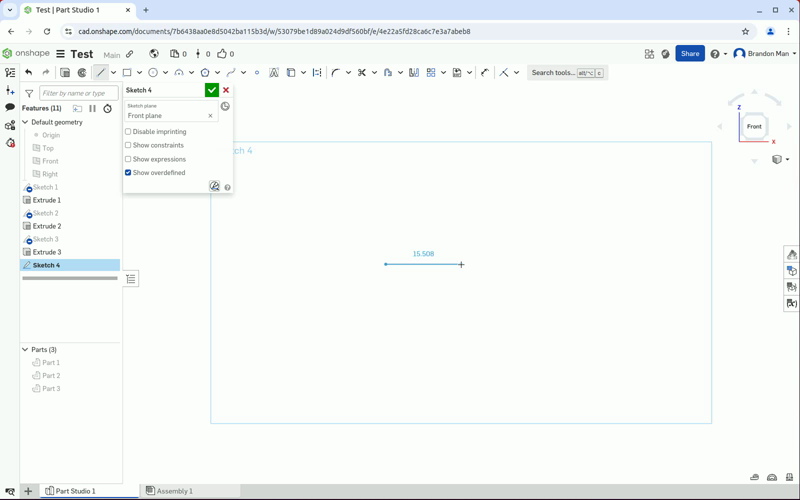
click(461, 264)
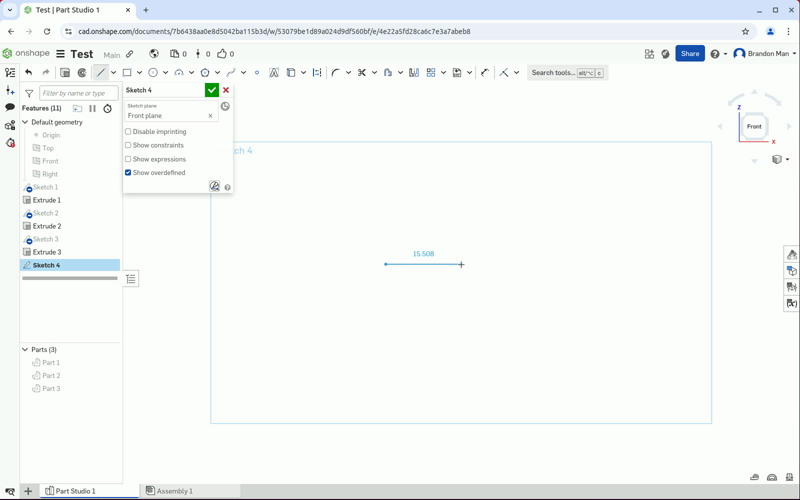
key_up(shift)
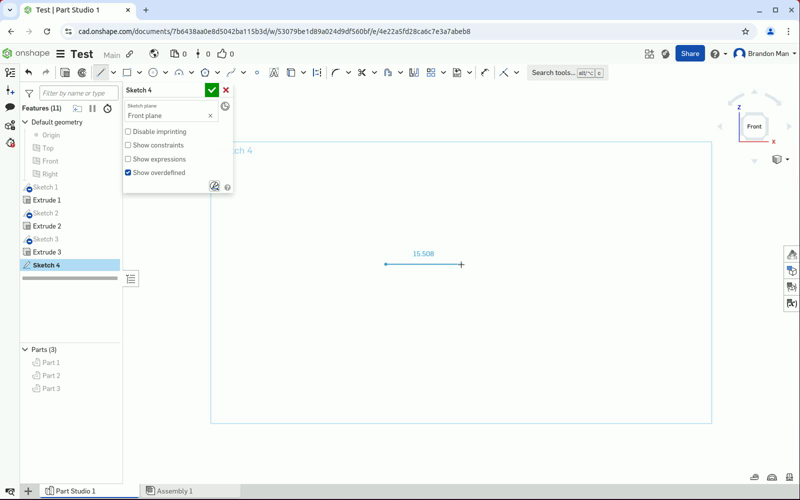
key_down(shift)
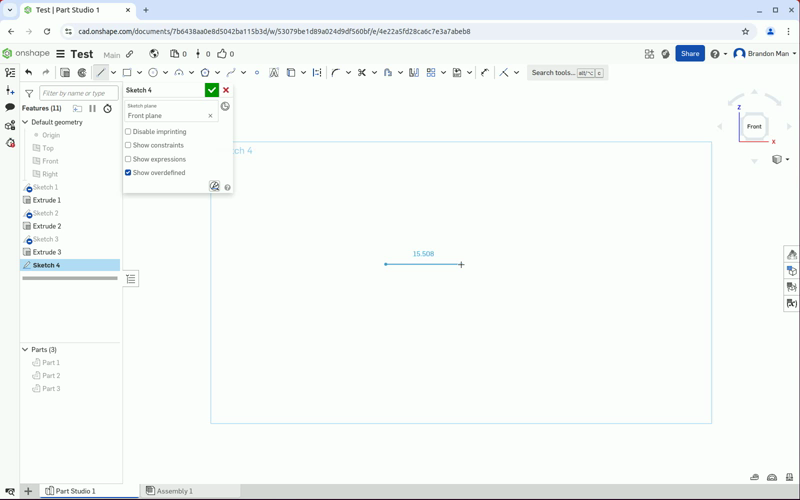
mouse_move(491, 264)
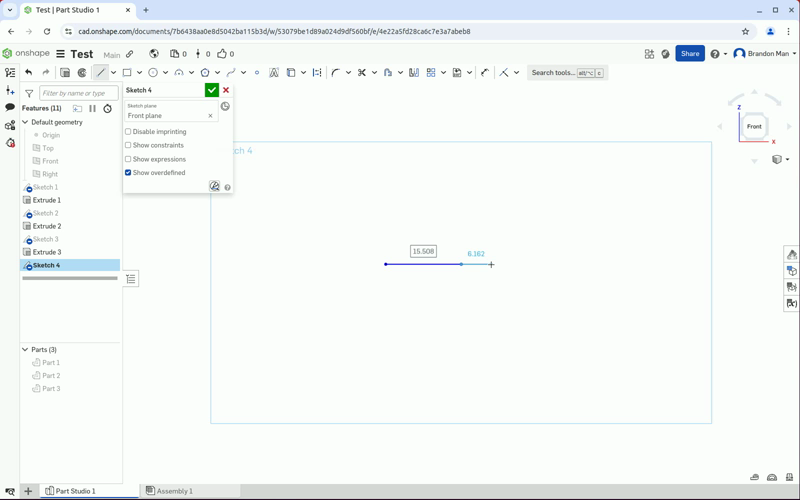
mouse_move(461, 207)
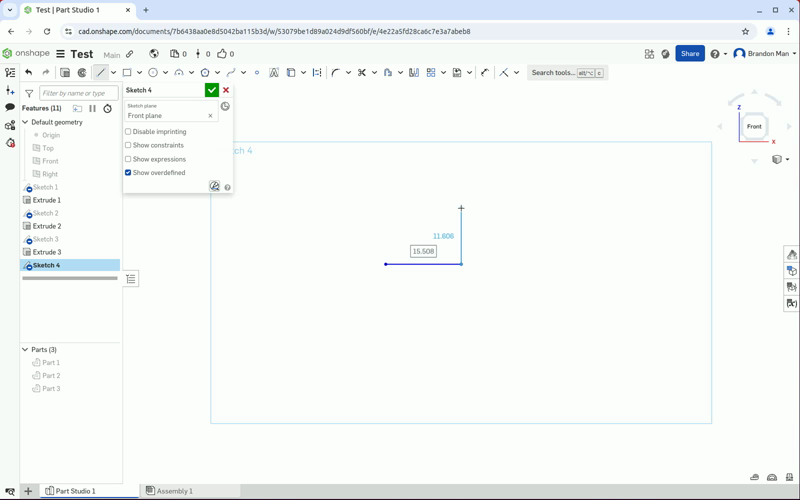
click(461, 207)
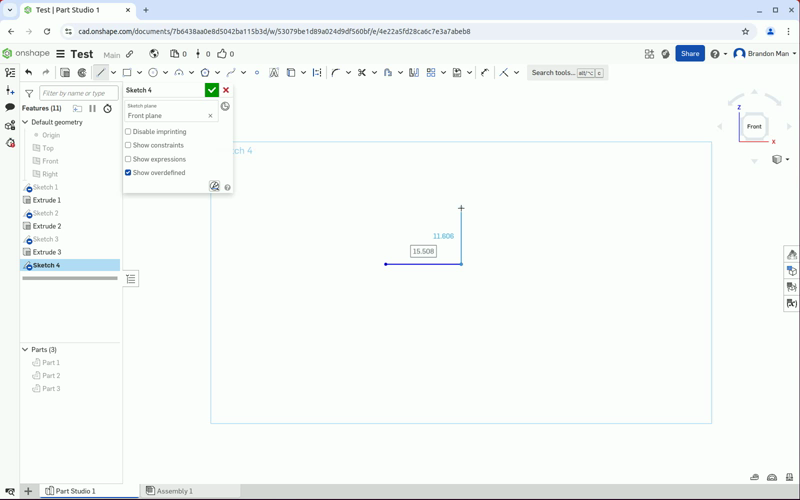
key_up(shift)
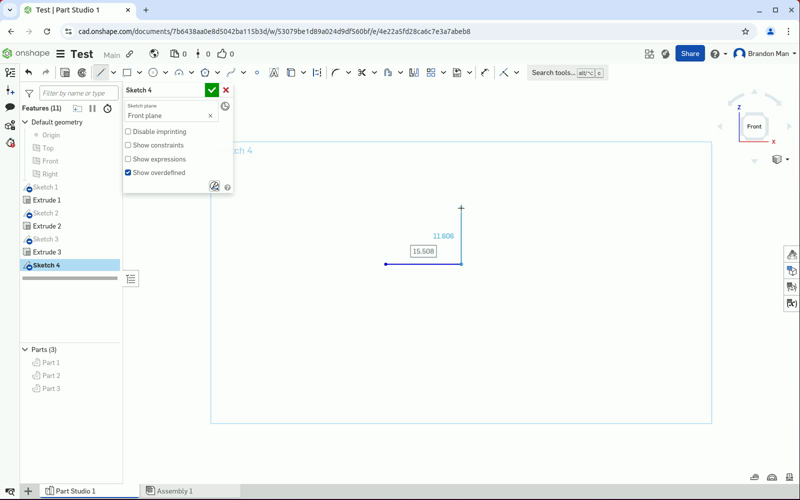
key_down(shift)
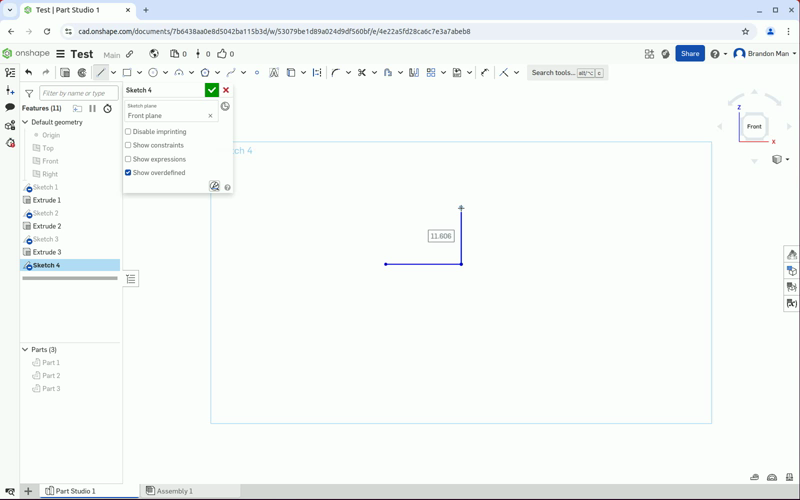
mouse_move(385, 207)
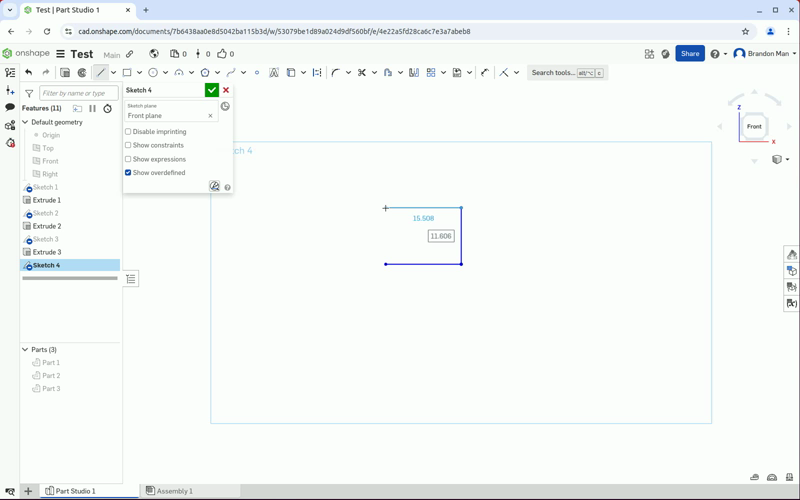
click(385, 207)
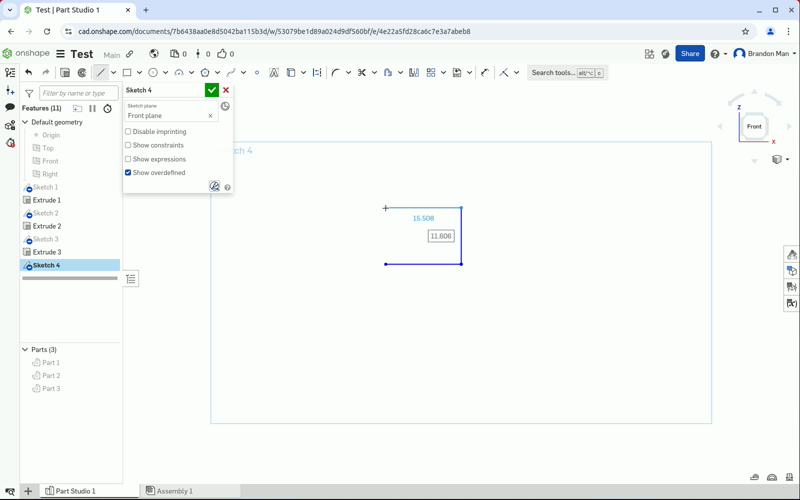
key_up(shift)
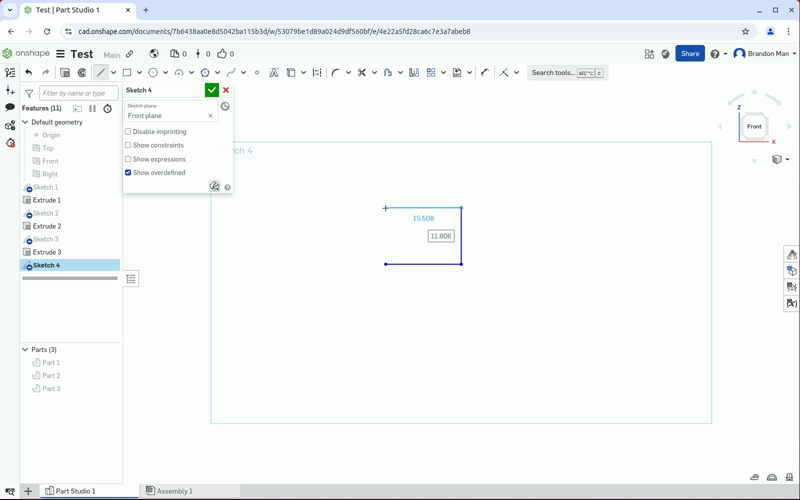
key(esc)
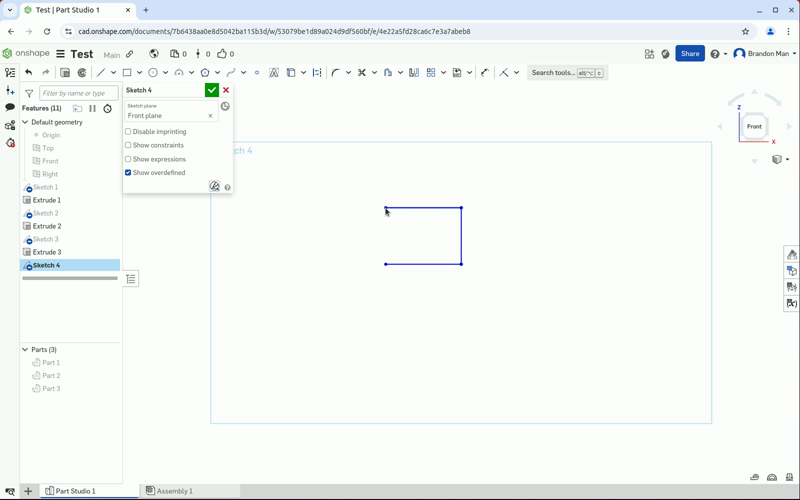
key(a)
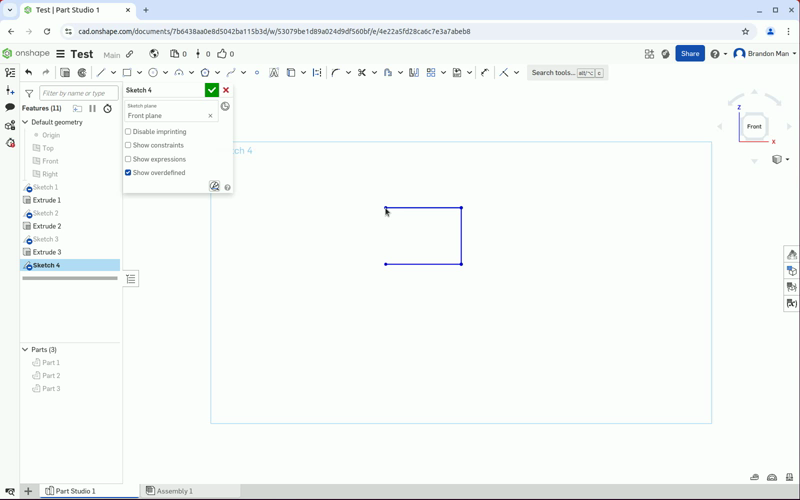
mouse_move(385, 207)
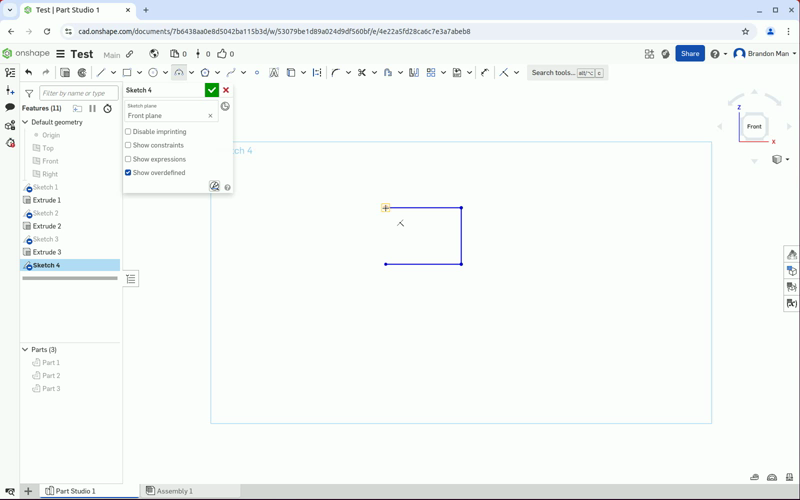
click(385, 207)
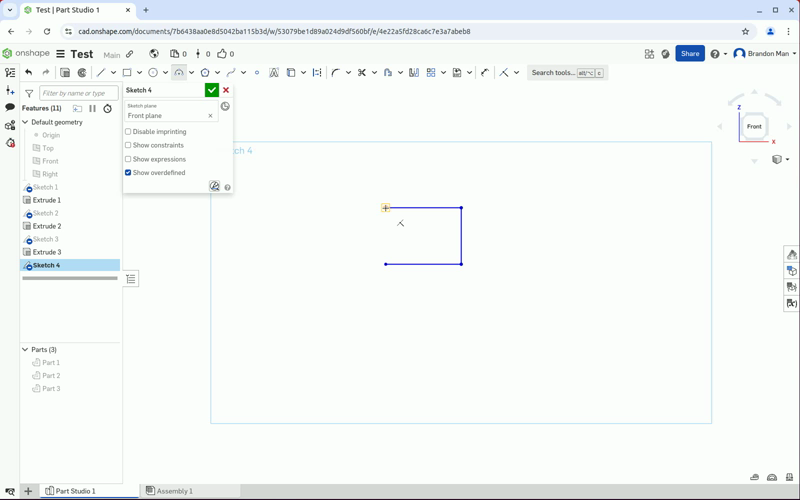
mouse_move(385, 264)
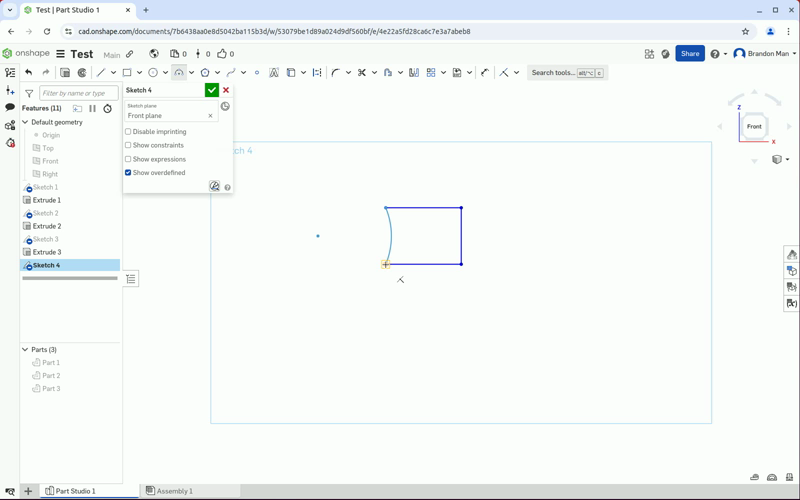
click(385, 264)
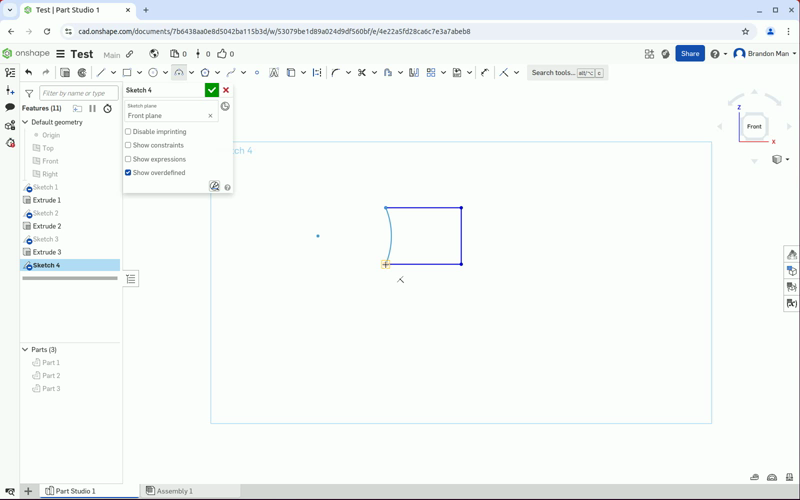
key_down(shift)
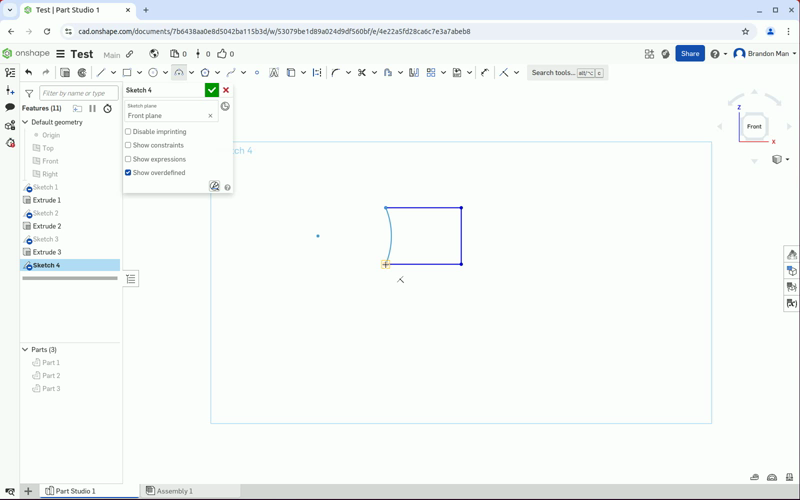
mouse_move(395, 236)
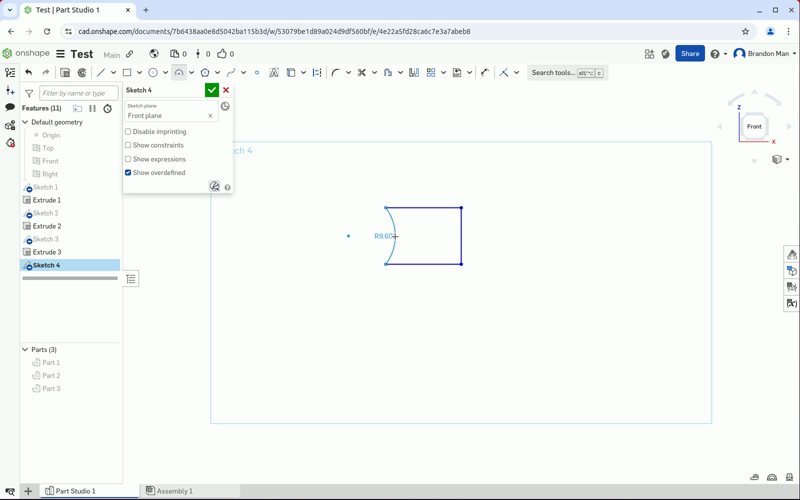
click(395, 236)
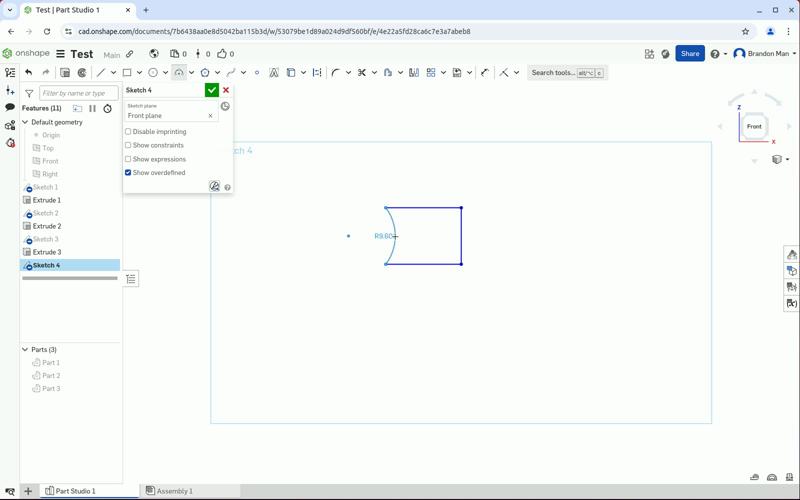
key_up(shift)
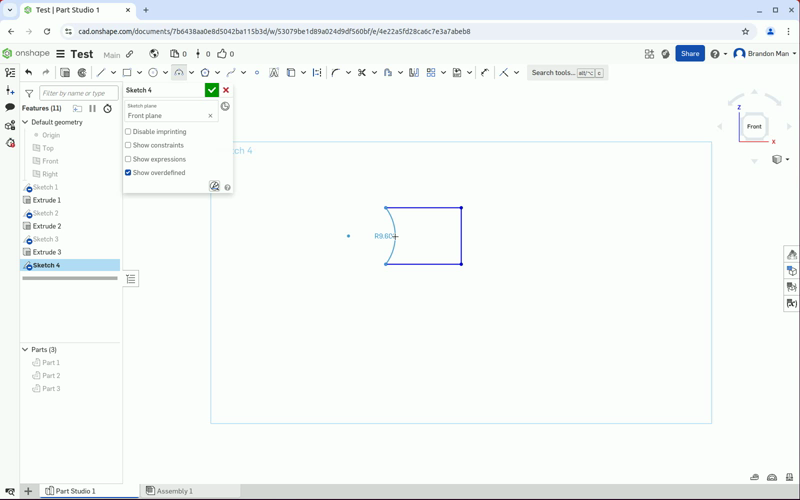
key(esc)
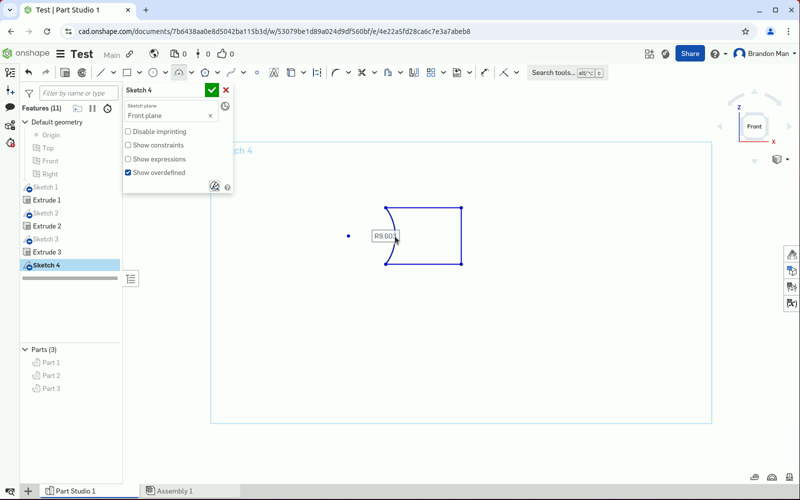
mouse_move(432, 216)
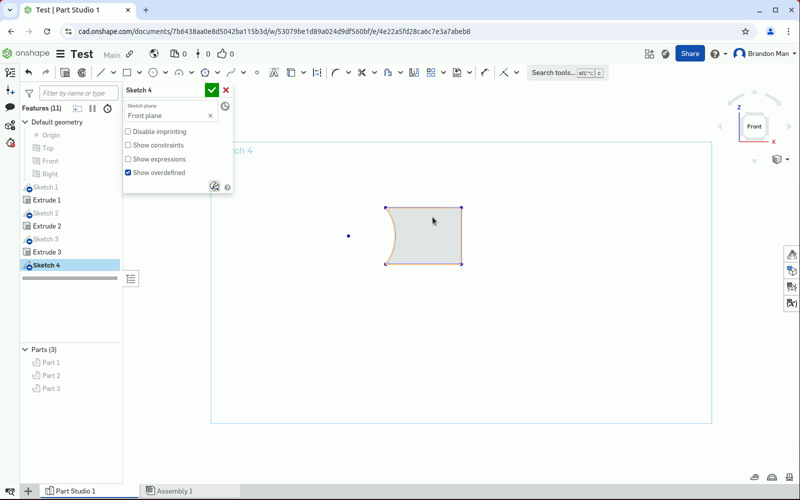
click(432, 216)
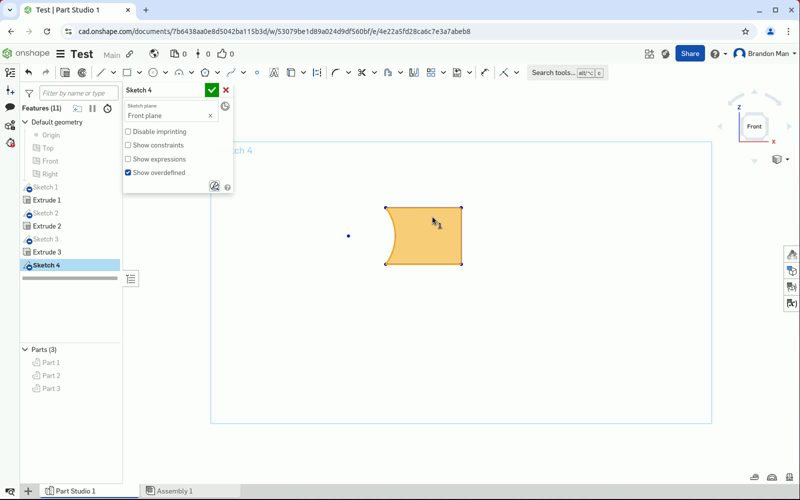
mouse_move(73, 352)
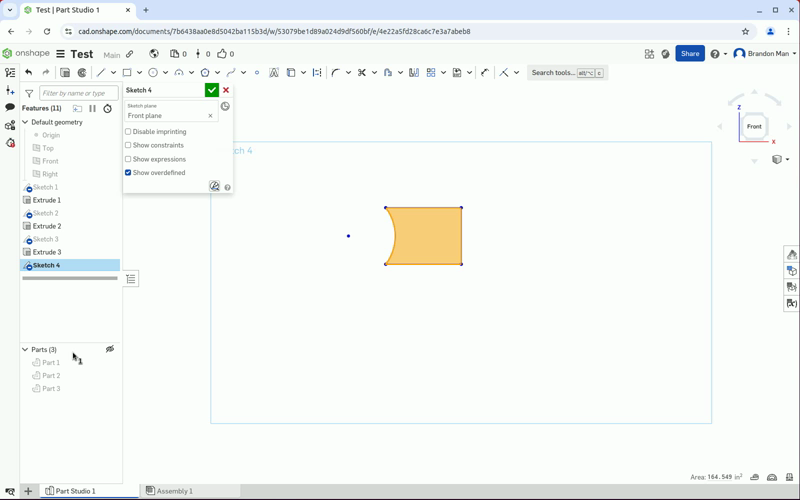
key(shift+y)
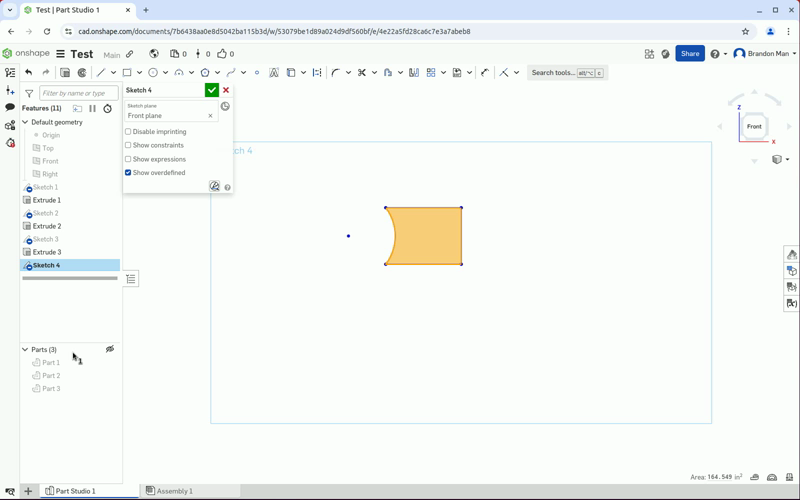
key(shift+e)
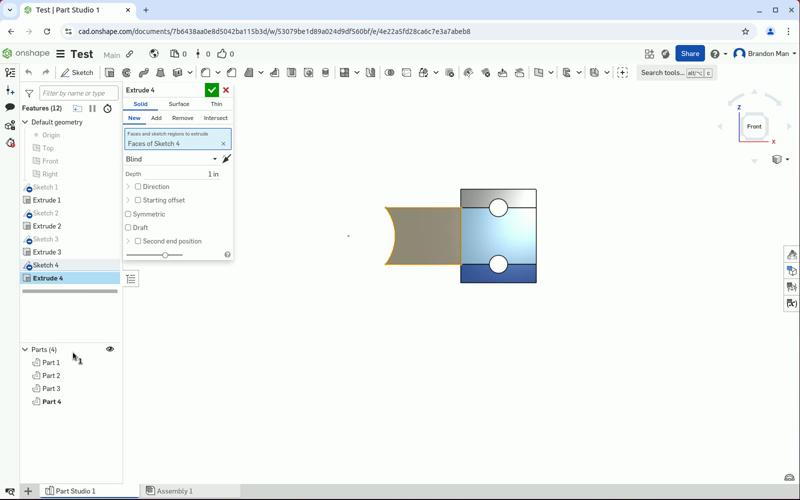
mouse_move(143, 106)
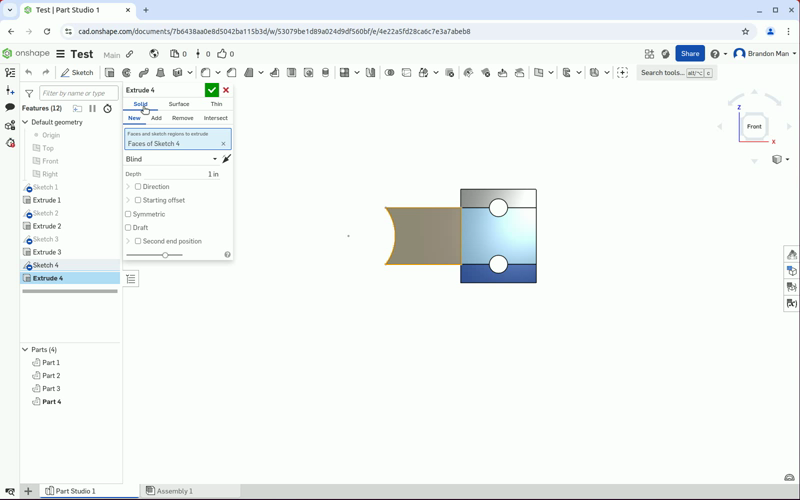
click(143, 106)
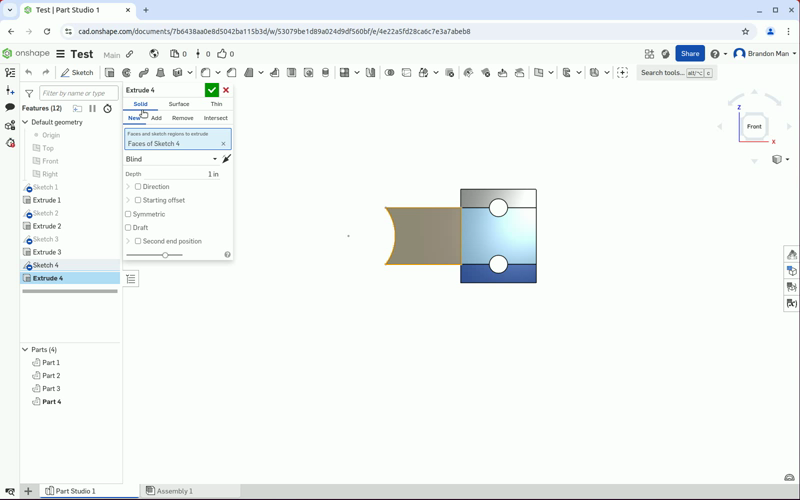
mouse_move(137, 120)
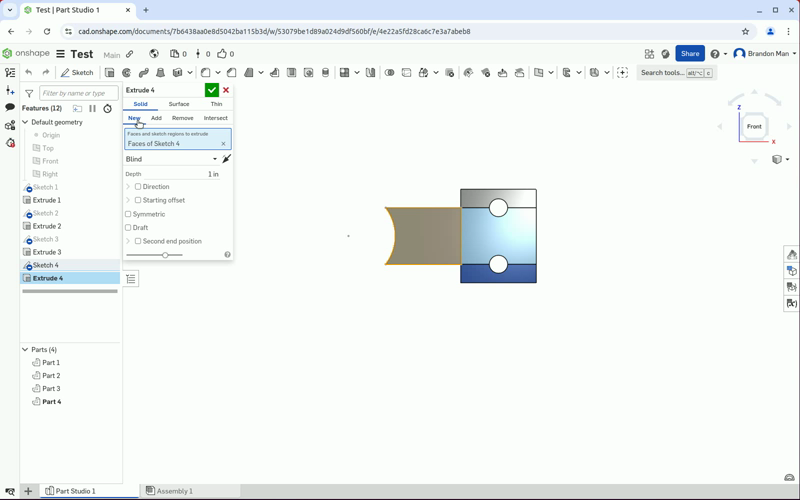
click(137, 120)
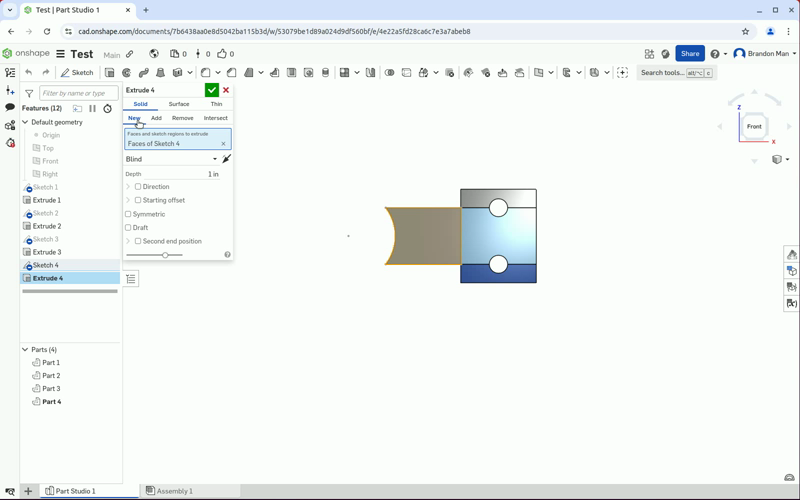
key(tab, 4)
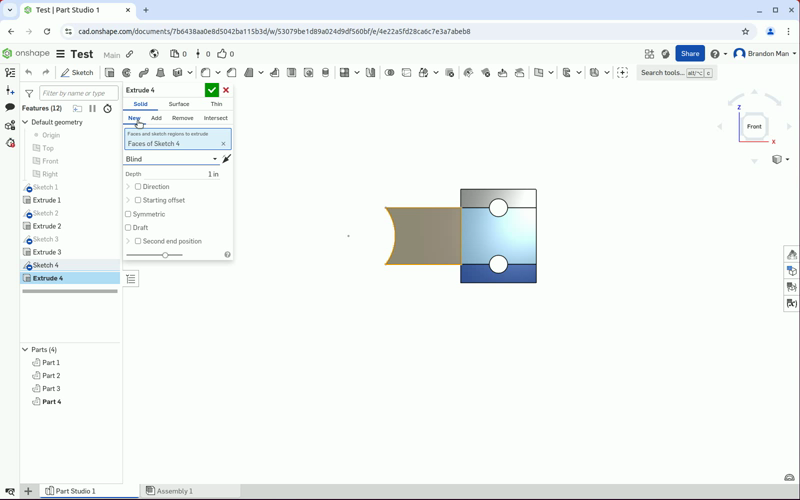
text(1.926)
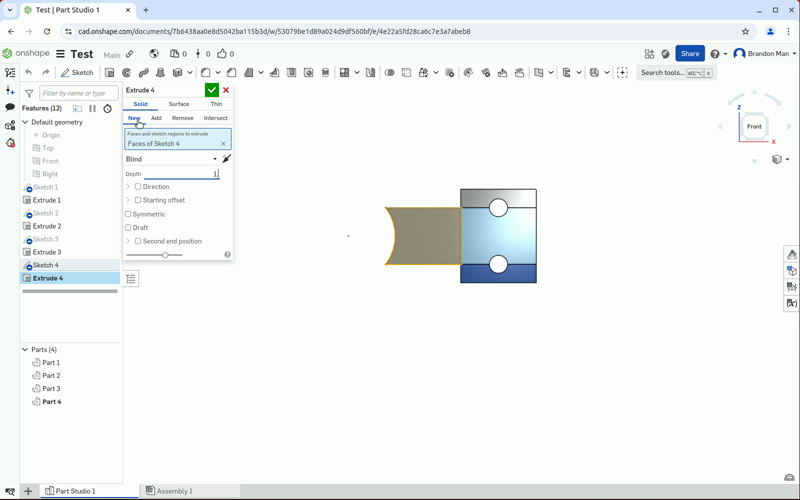
key(enter)
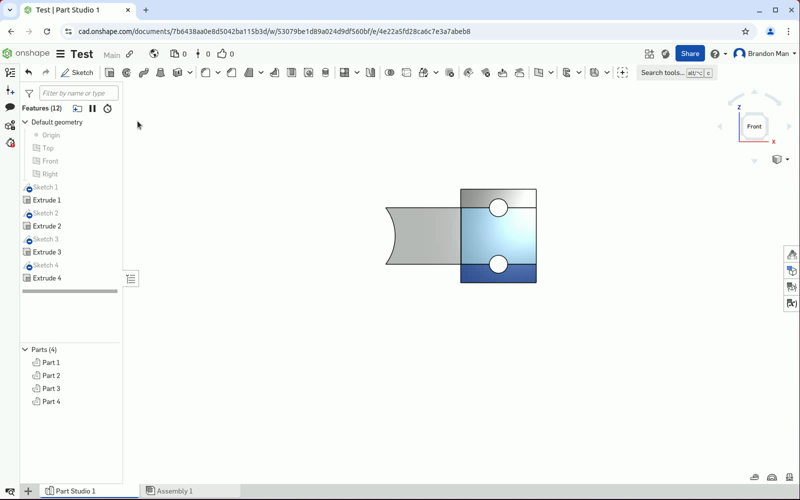
key(shift+h)
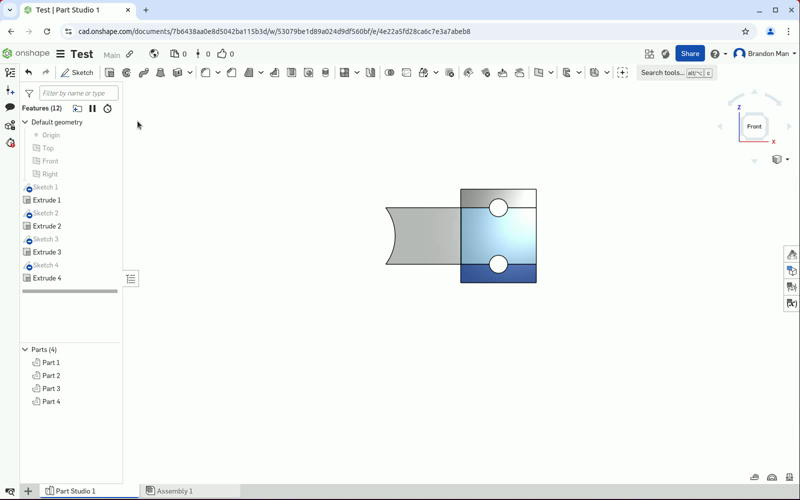
key(shift+h)
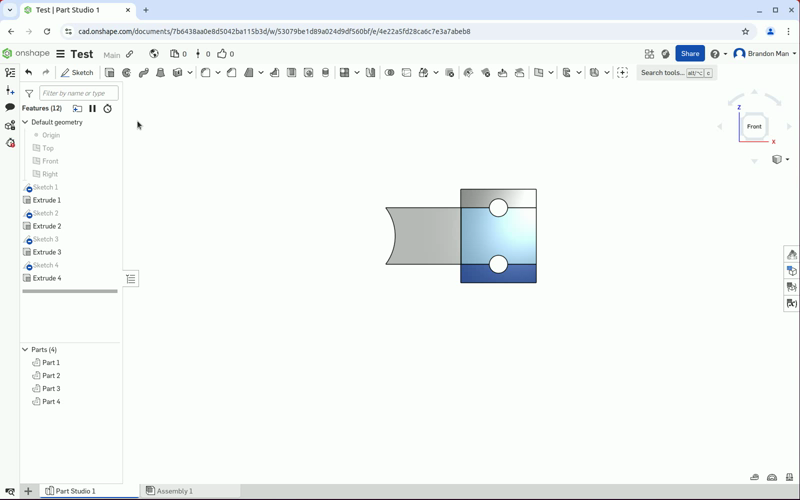
mouse_move(73, 189)
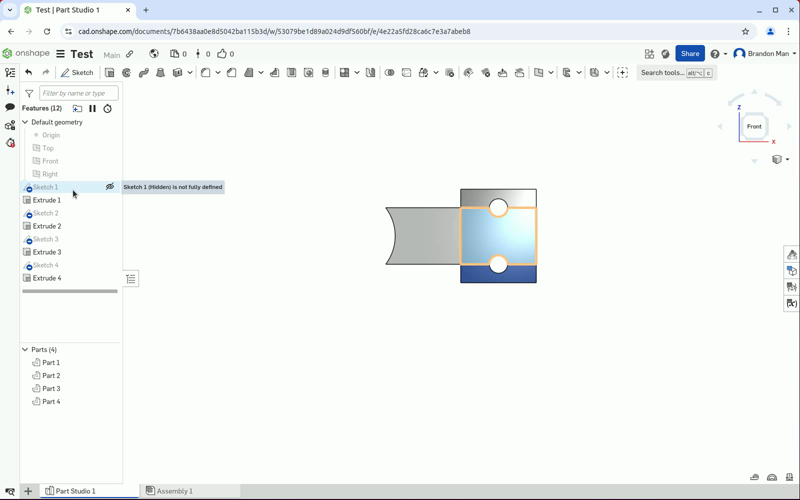
click(73, 189)
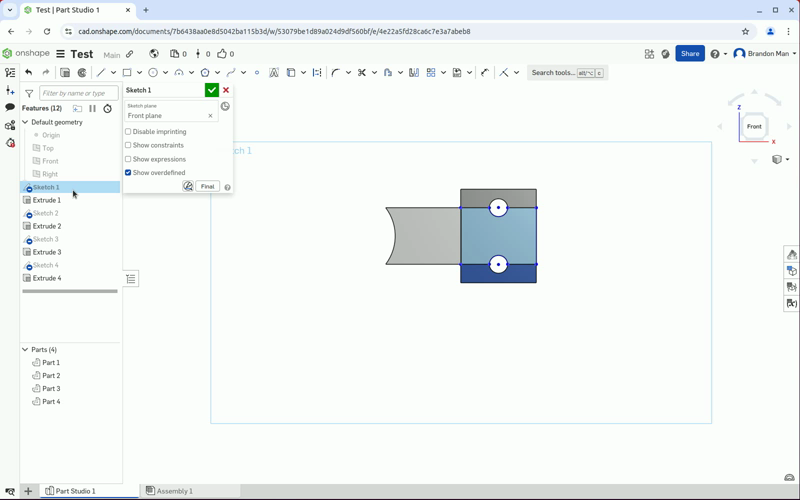
mouse_move(229, 92)
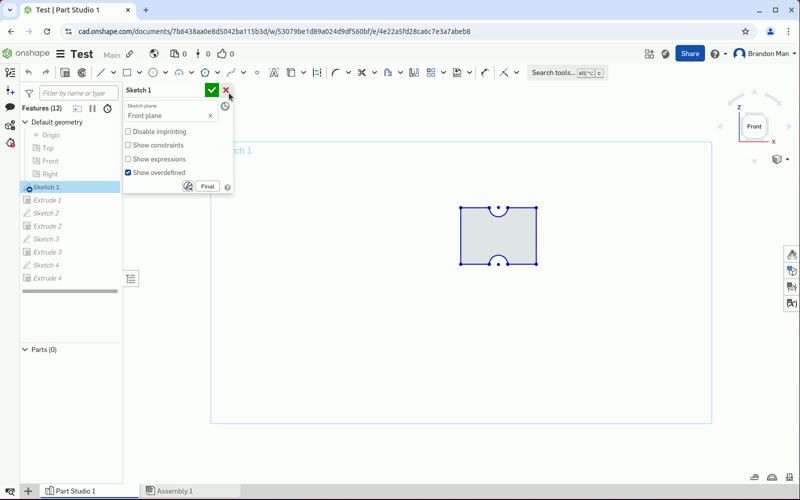
click(229, 92)
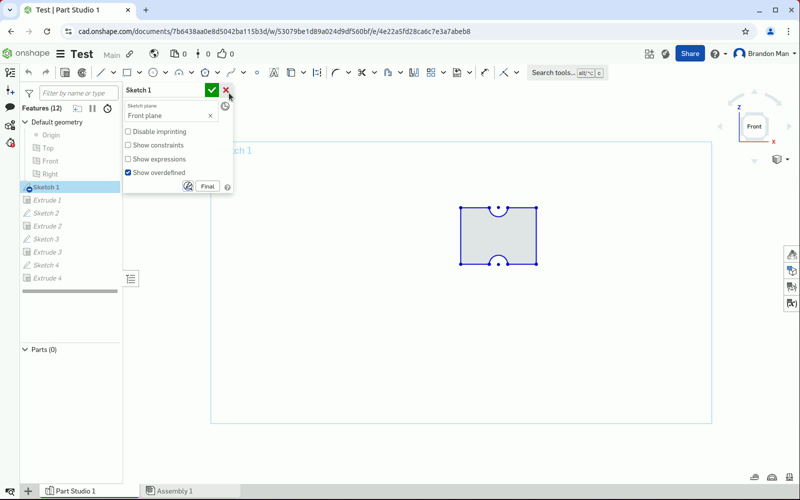
key(shift+s)
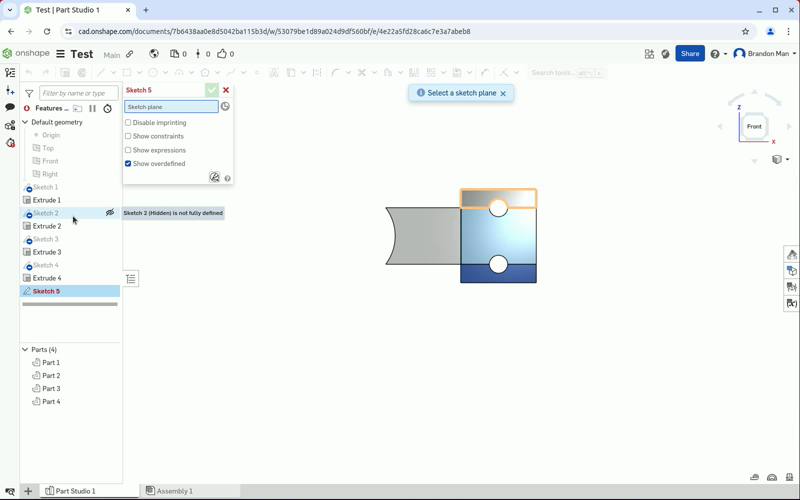
scroll(3)
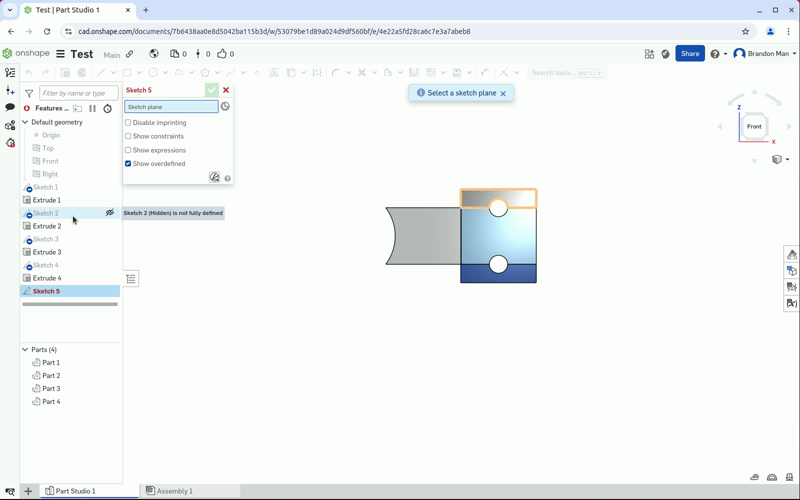
mouse_move(73, 163)
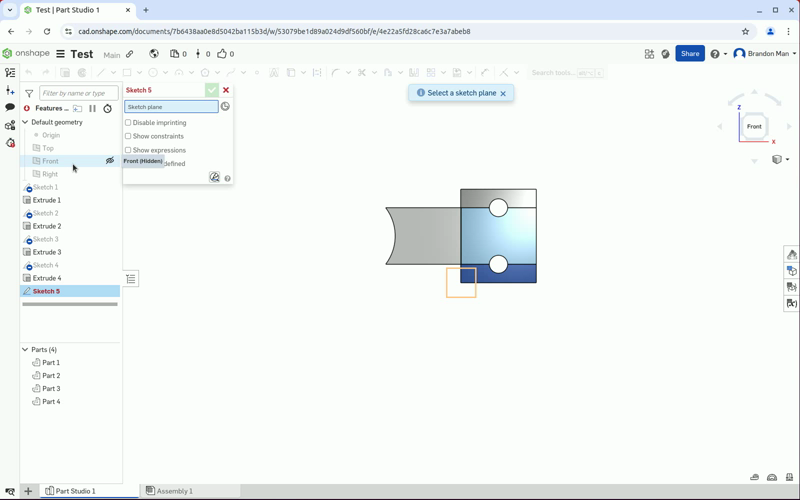
click(73, 163)
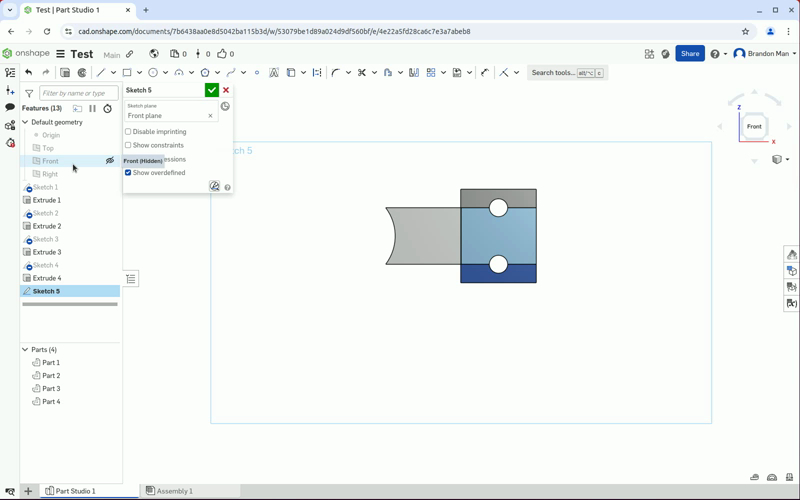
mouse_move(73, 352)
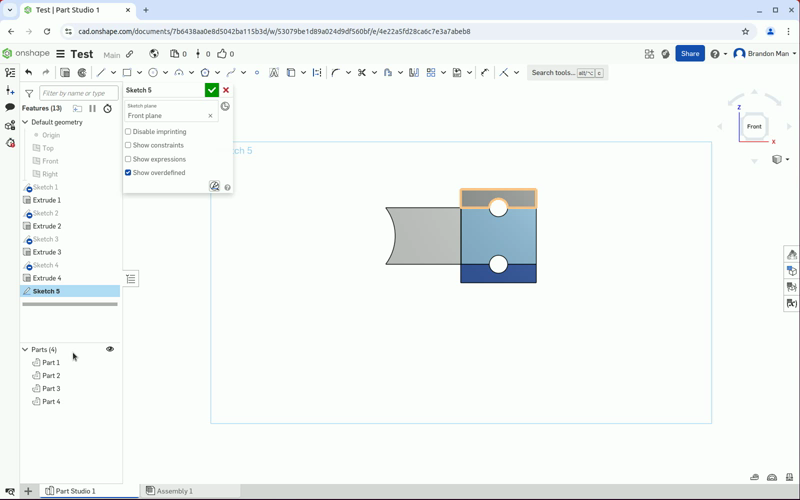
key(y)
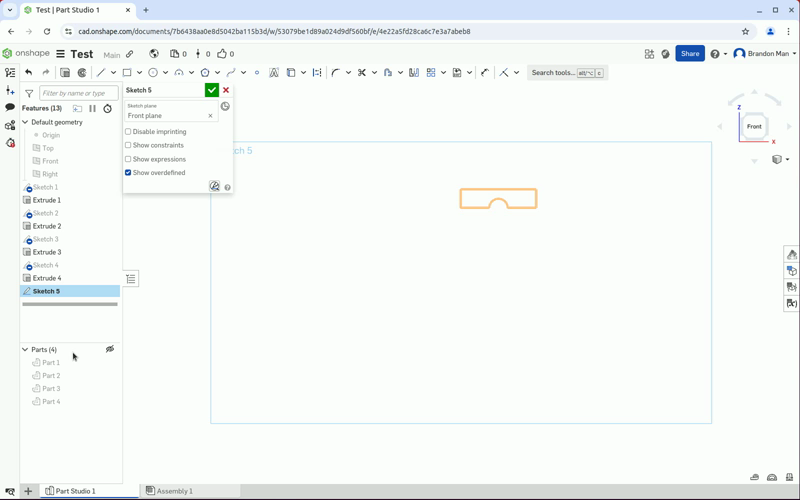
key(a)
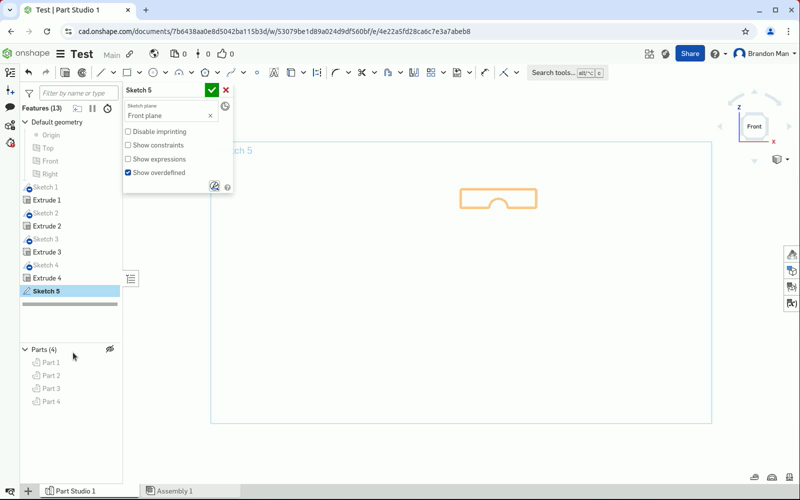
key_down(shift)
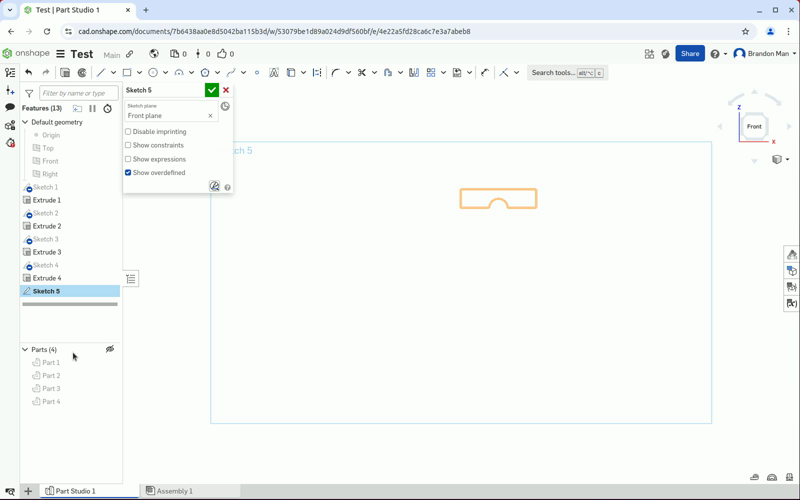
mouse_move(348, 189)
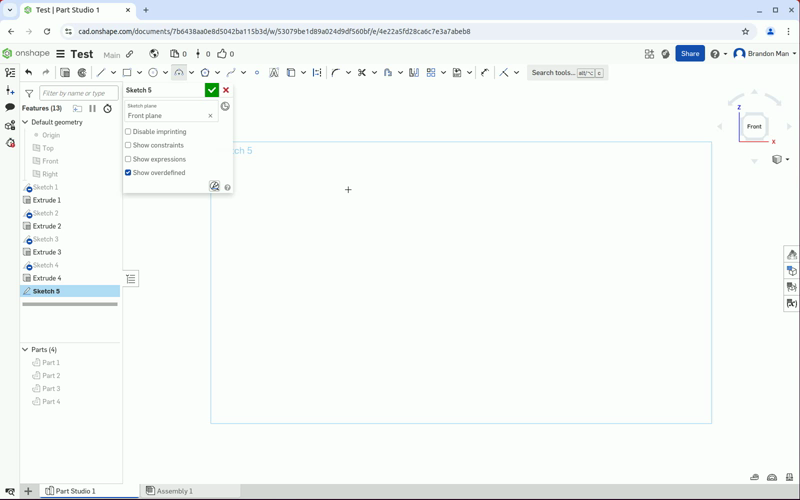
click(348, 189)
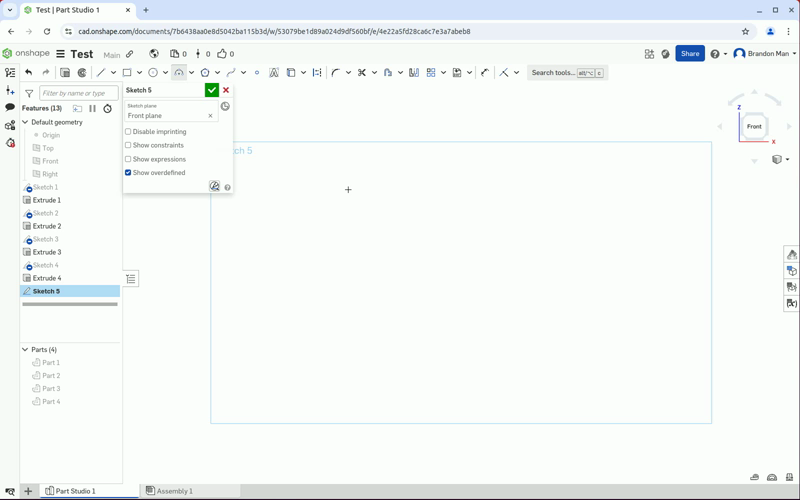
key_up(shift)
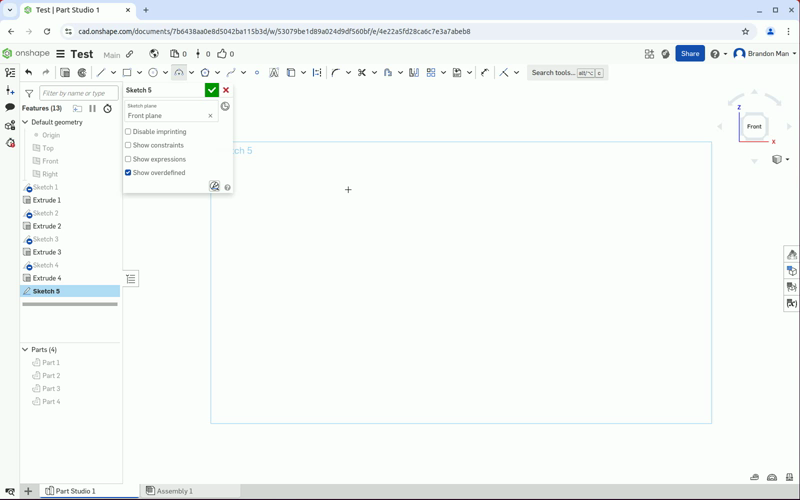
key_down(shift)
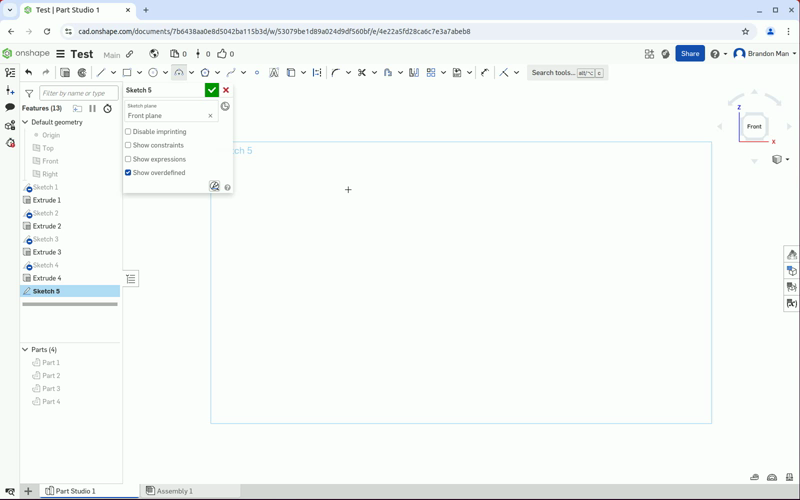
mouse_move(386, 208)
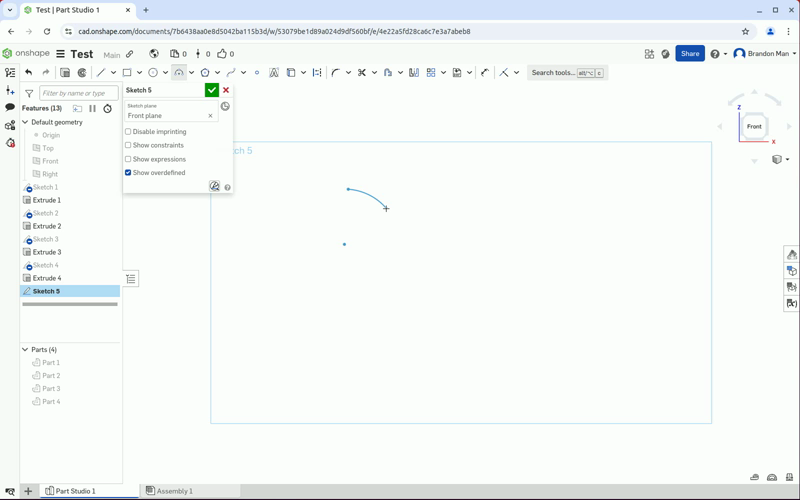
click(386, 208)
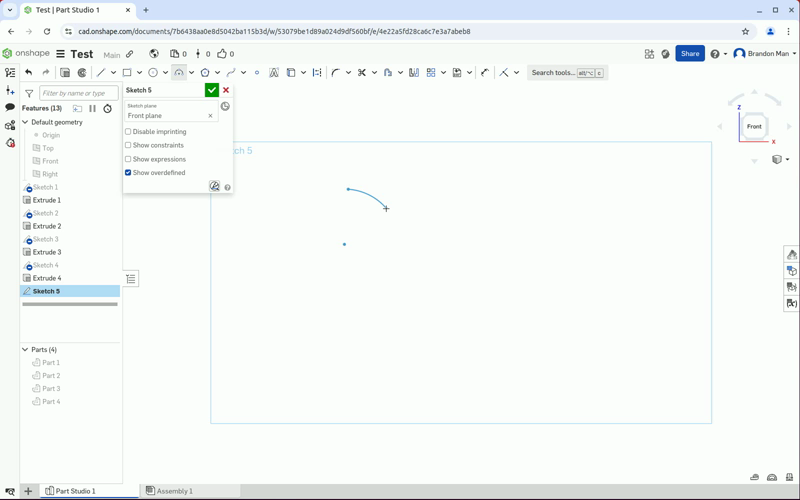
mouse_move(369, 194)
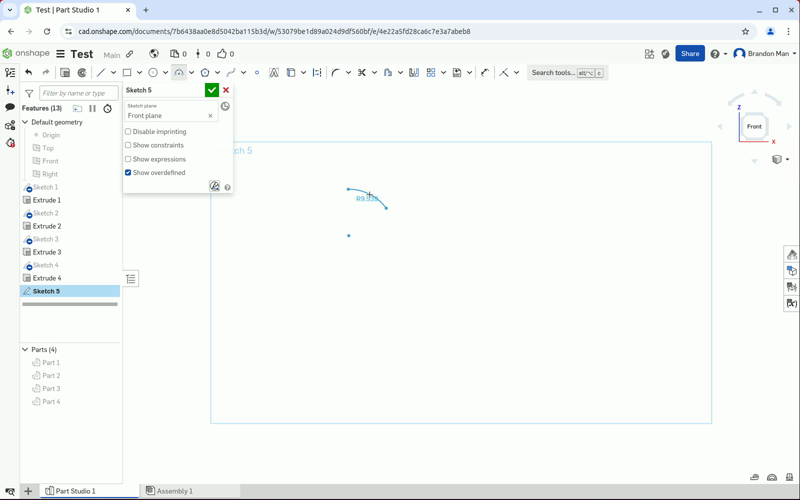
click(369, 194)
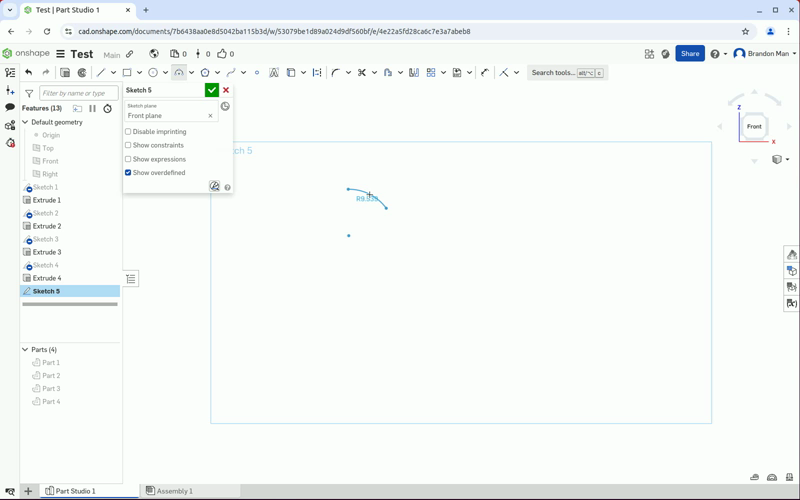
key_up(shift)
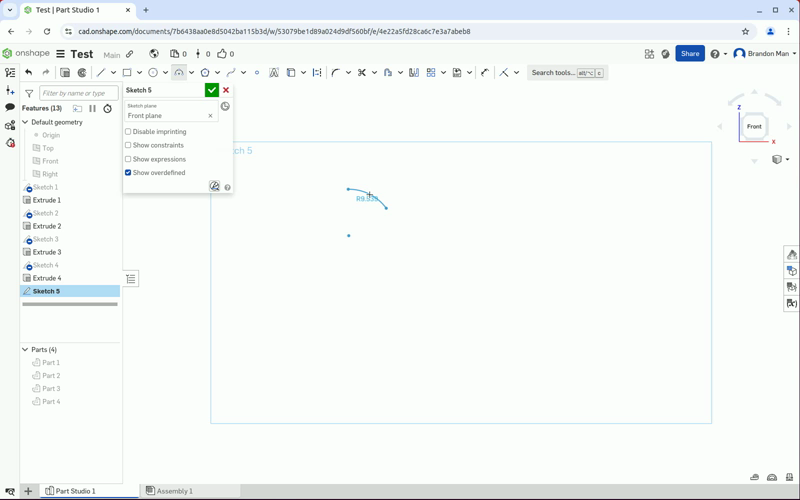
key(esc)
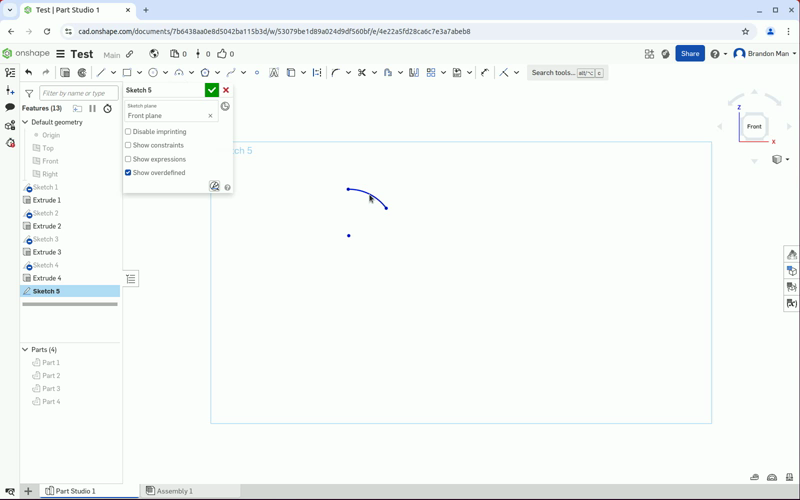
key(l)
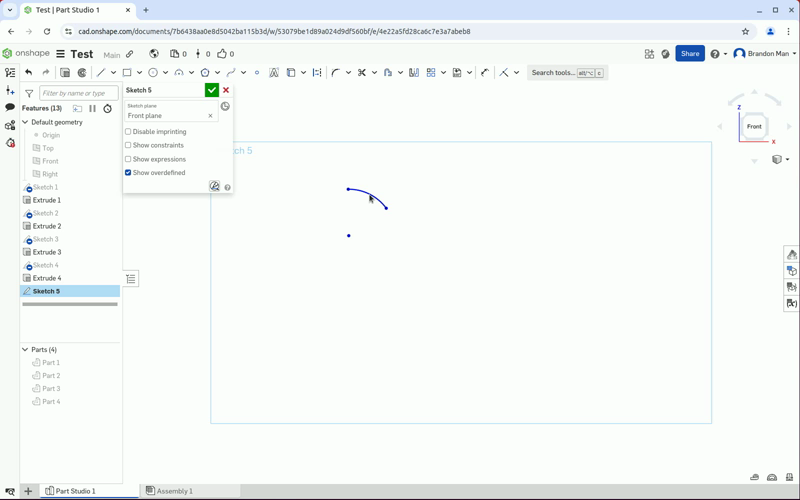
mouse_move(386, 208)
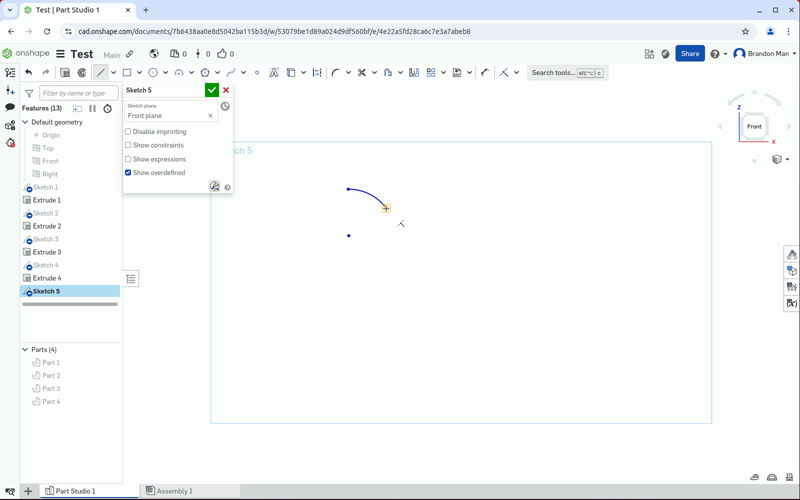
click(386, 208)
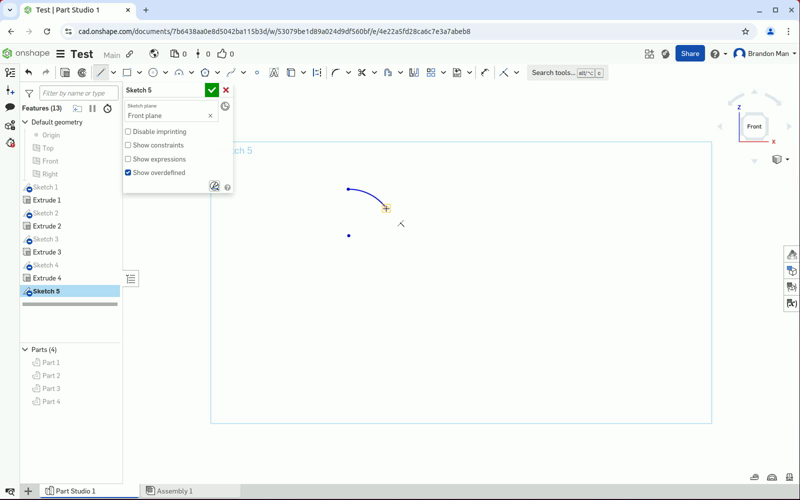
key_down(shift)
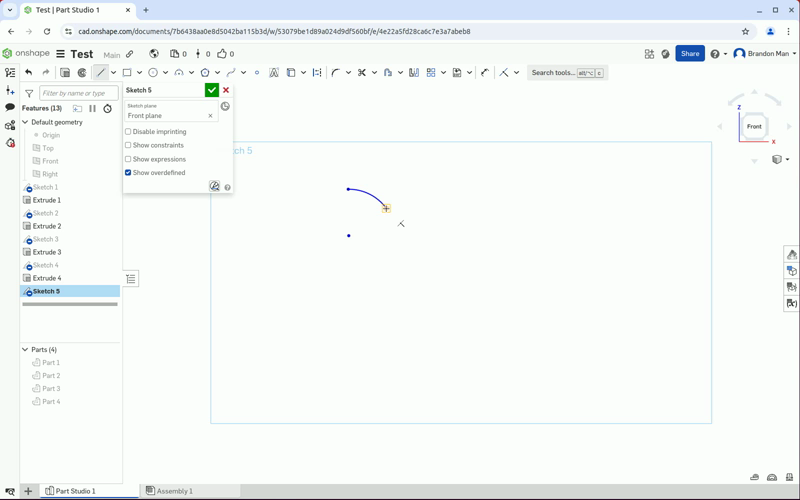
mouse_move(460, 208)
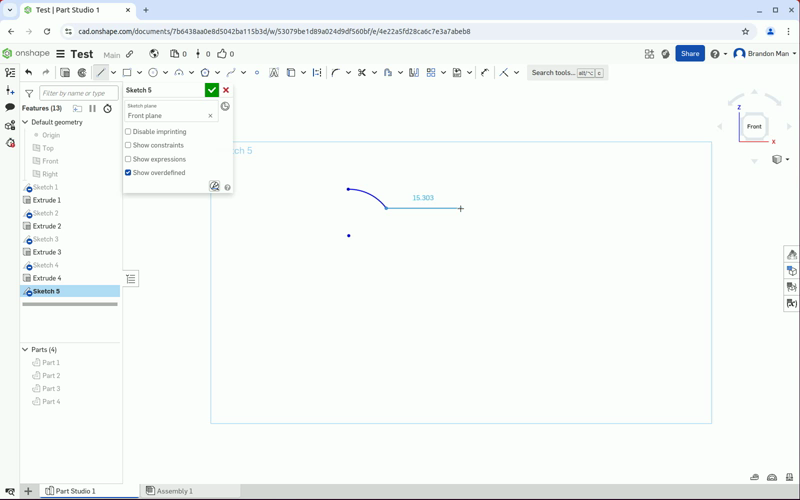
click(460, 208)
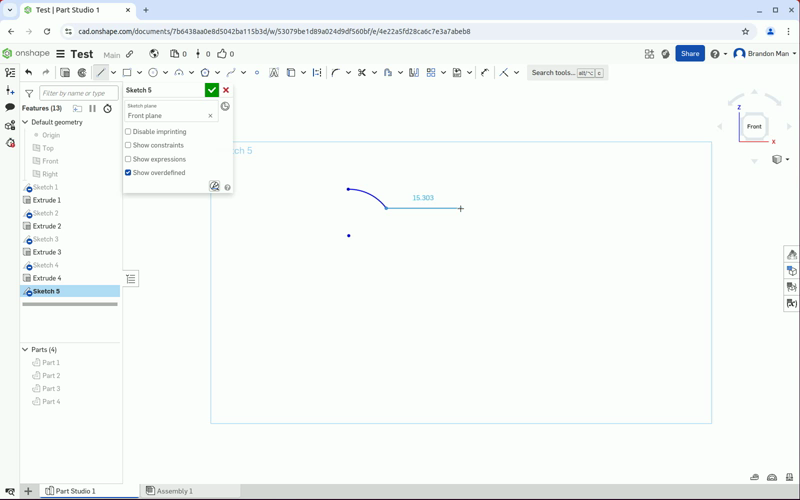
key_up(shift)
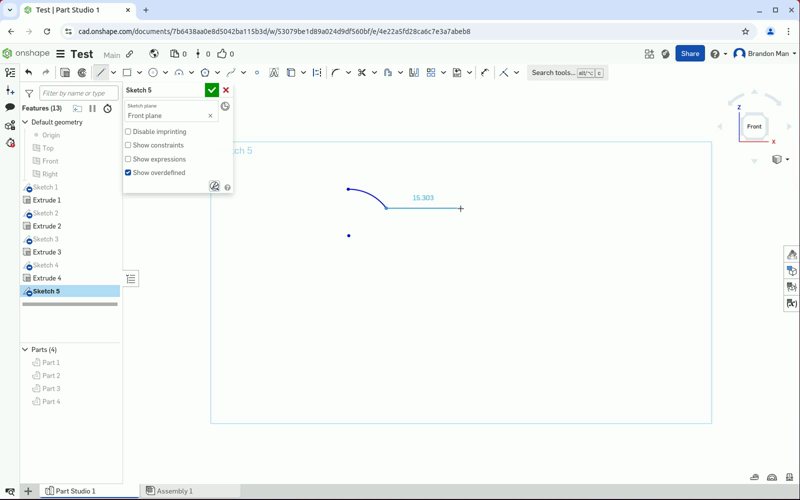
key_down(shift)
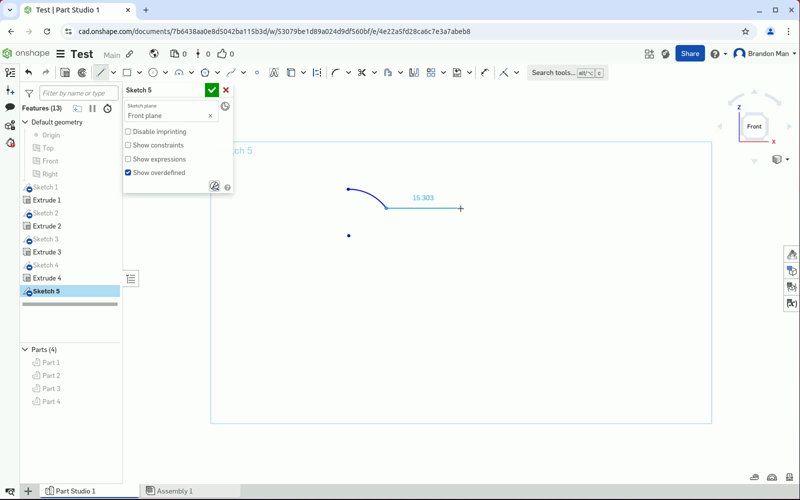
mouse_move(490, 208)
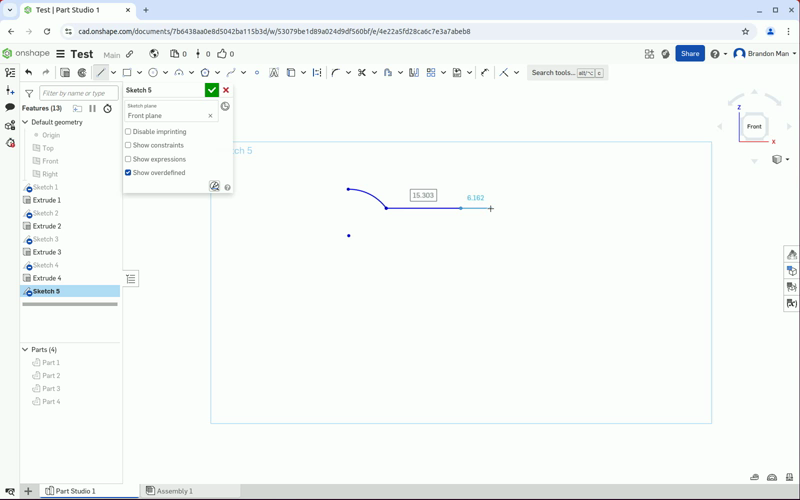
mouse_move(460, 189)
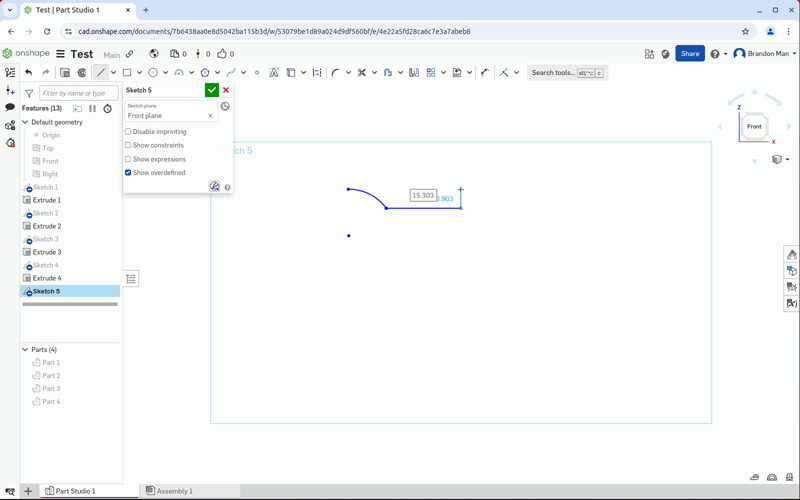
click(460, 189)
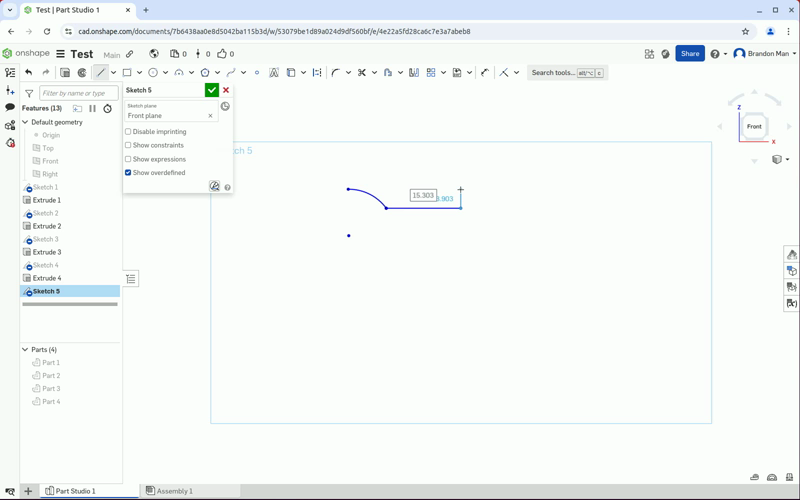
key_up(shift)
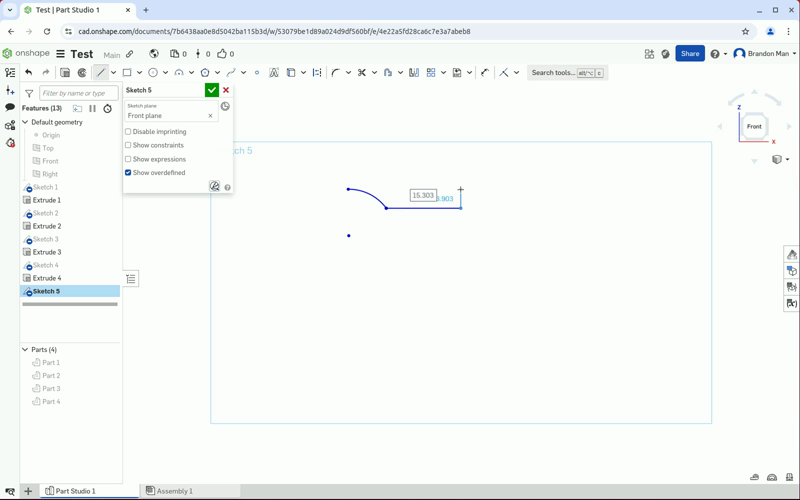
key_down(shift)
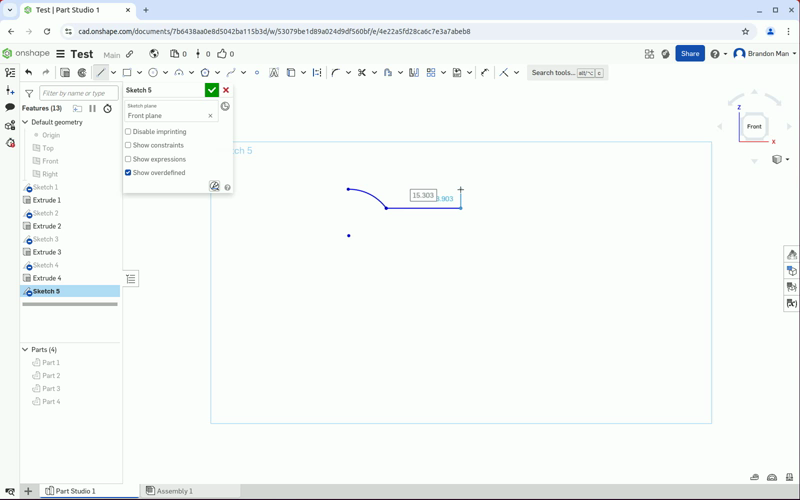
mouse_move(348, 189)
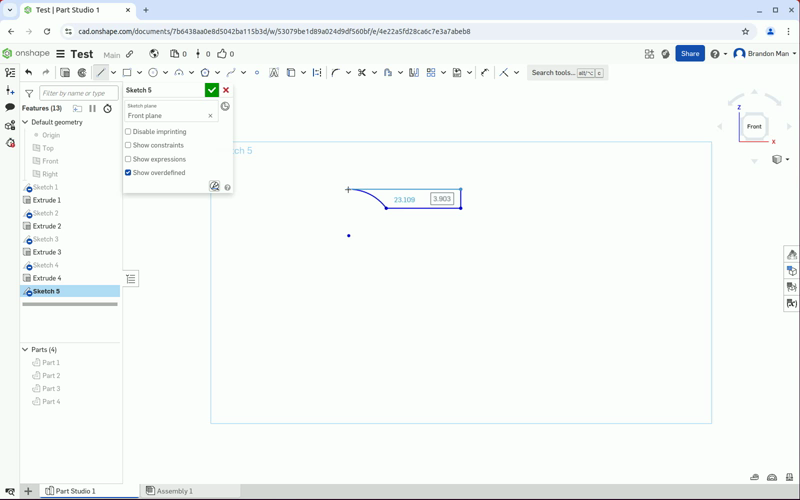
key_up(shift)
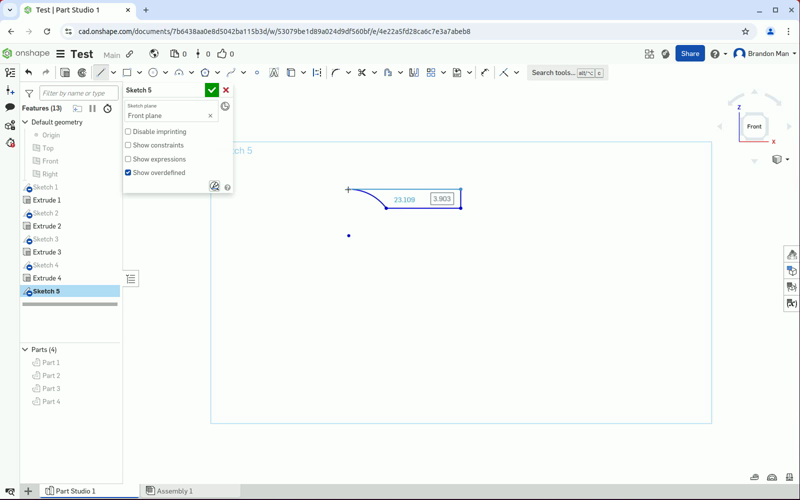
click(348, 189)
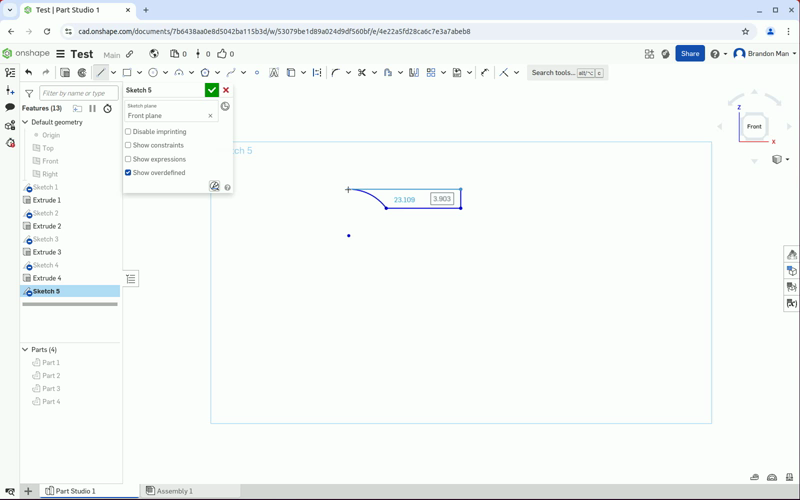
key(esc)
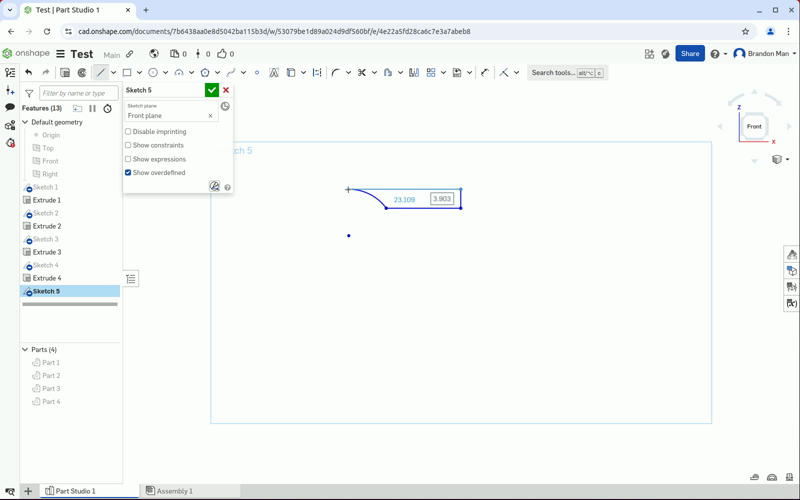
mouse_move(415, 194)
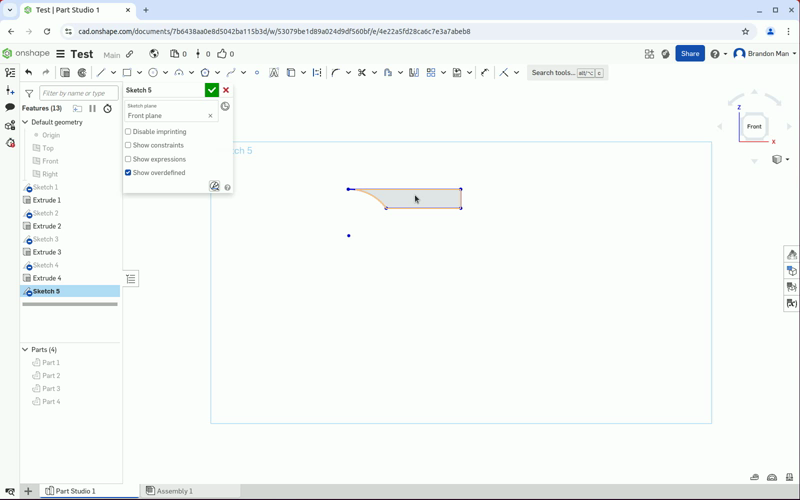
scroll(6)
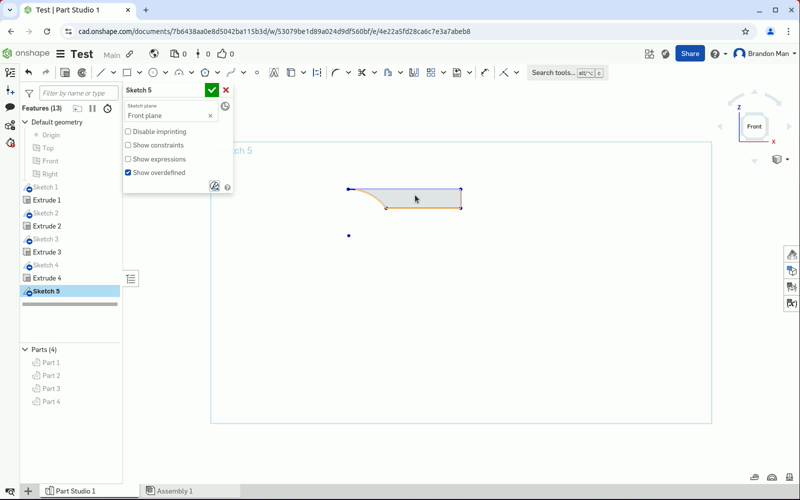
scroll(6)
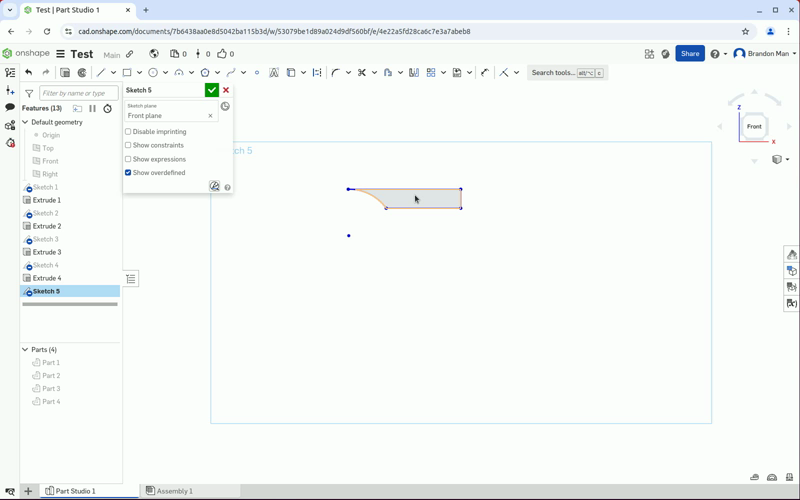
scroll(6)
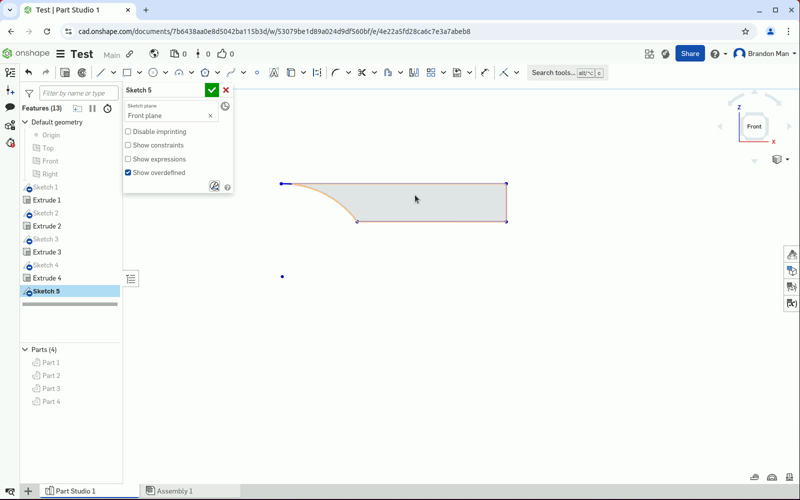
scroll(6)
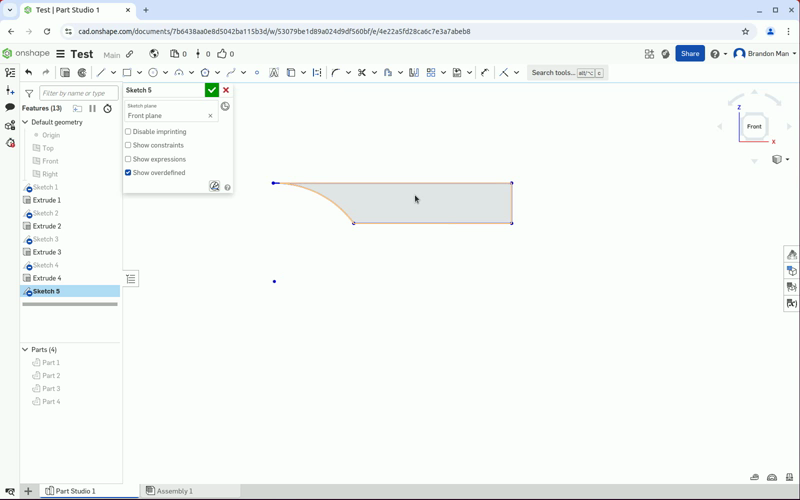
scroll(6)
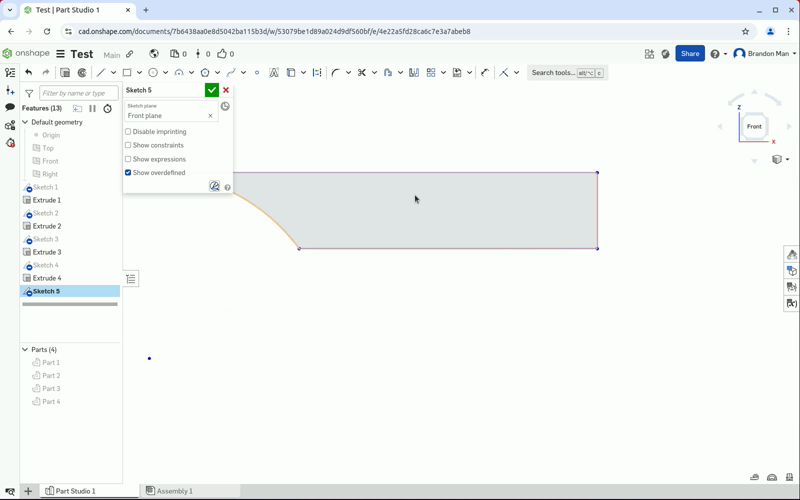
scroll(6)
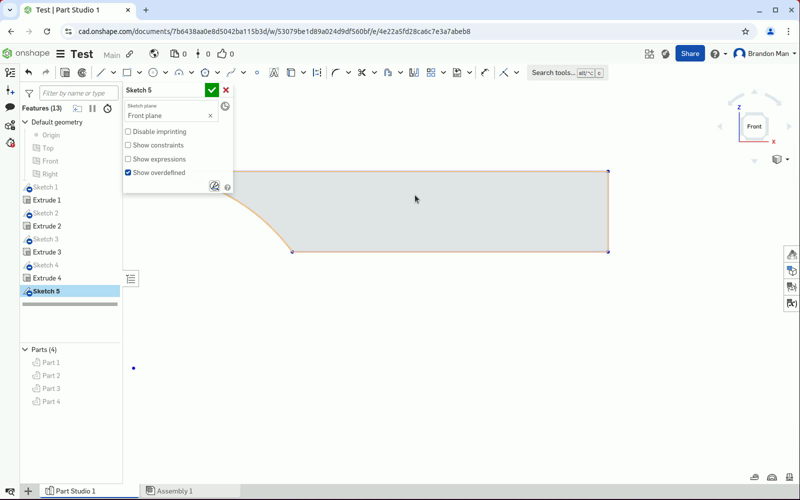
scroll(6)
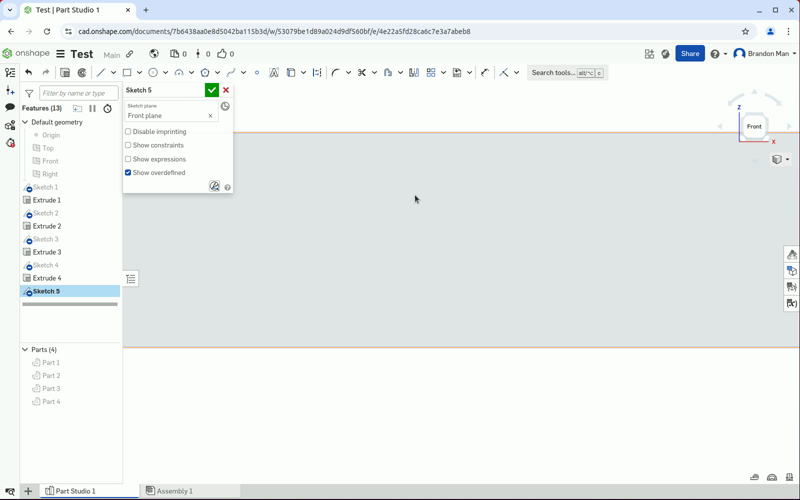
click(415, 194)
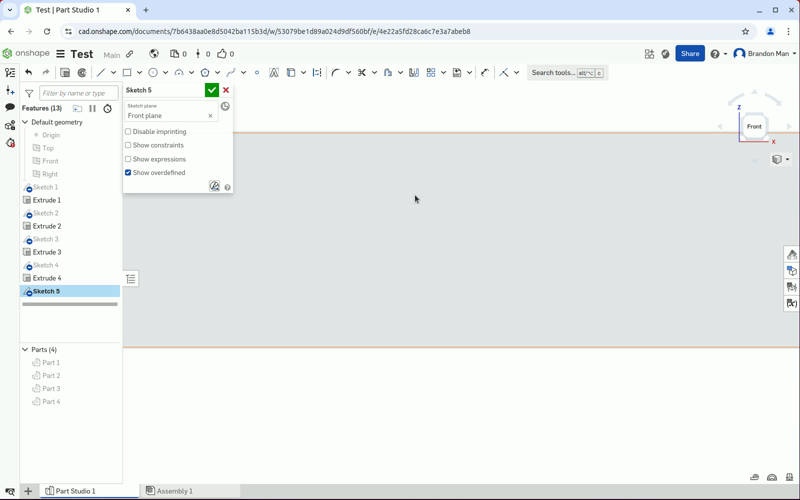
scroll(-6)
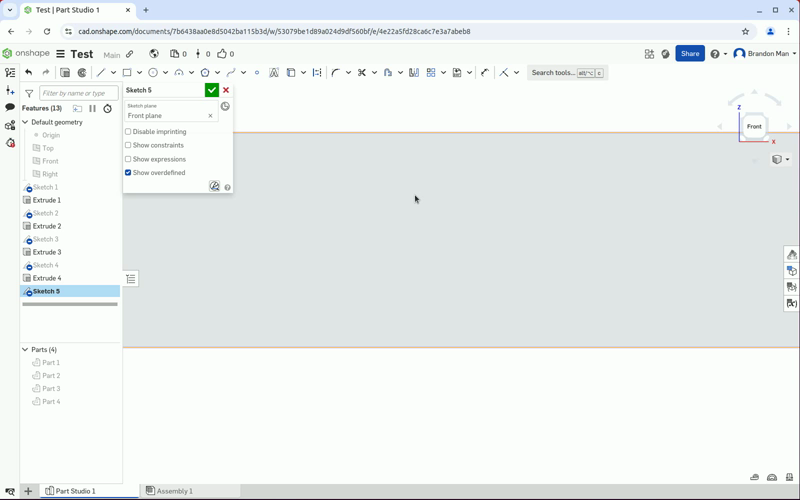
scroll(-6)
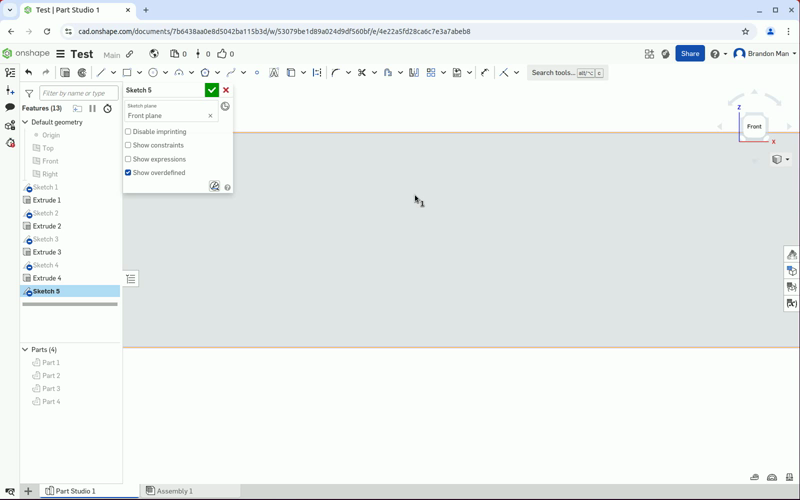
scroll(-6)
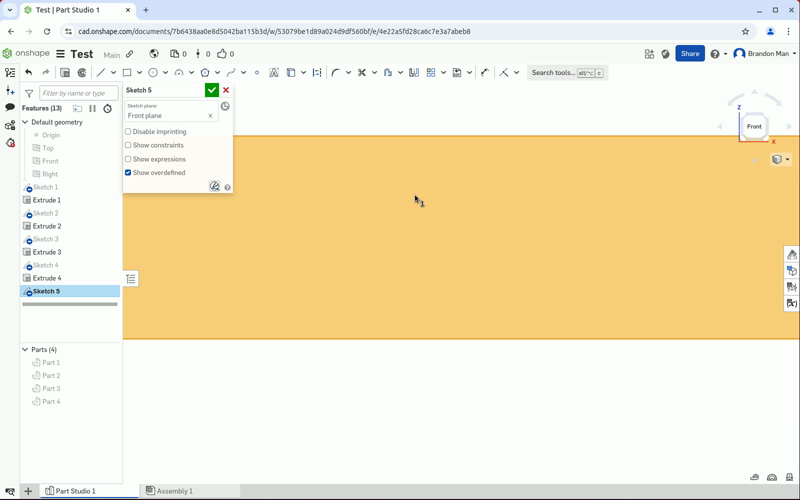
scroll(-6)
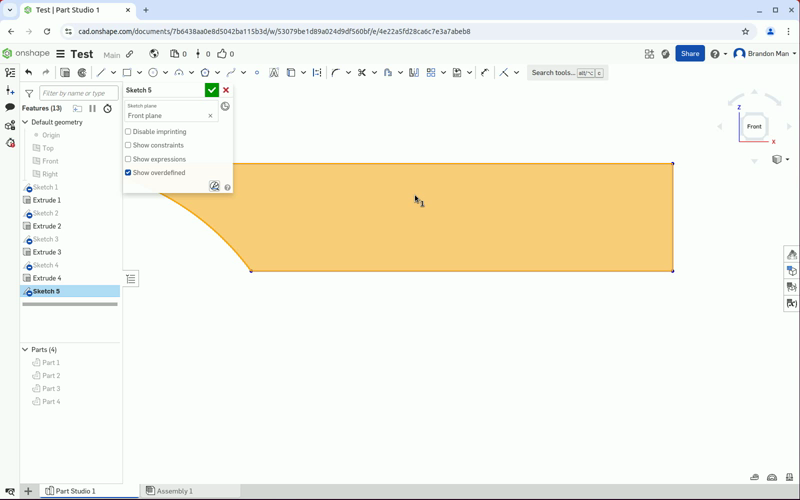
scroll(-6)
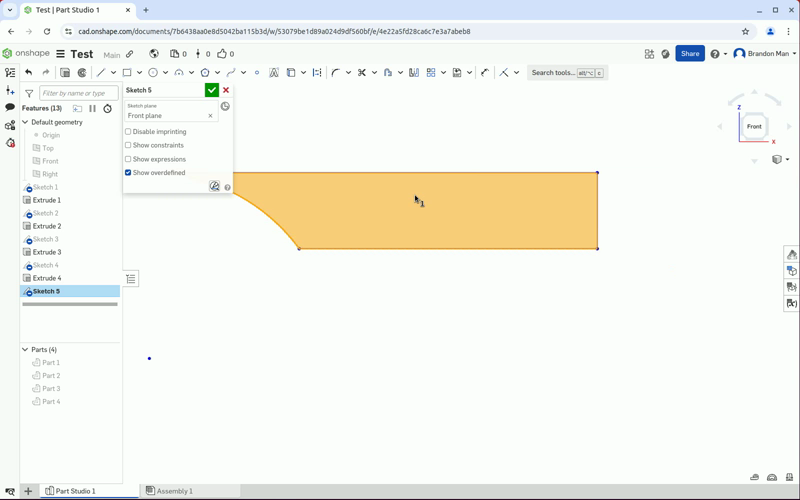
scroll(-6)
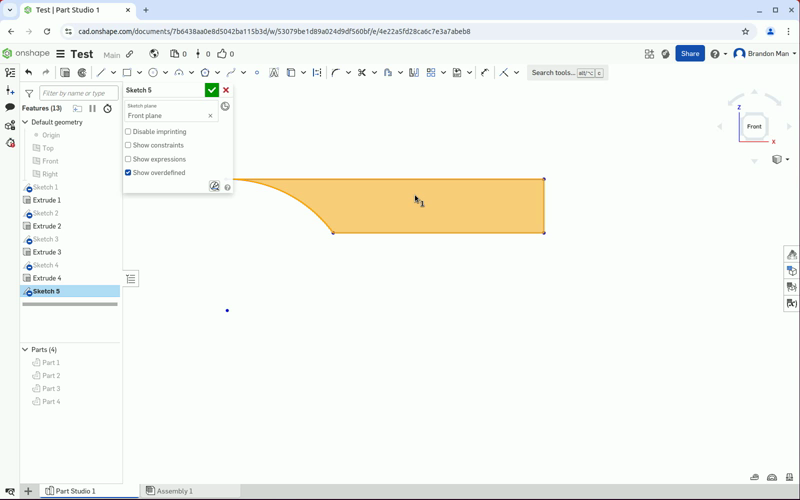
scroll(-6)
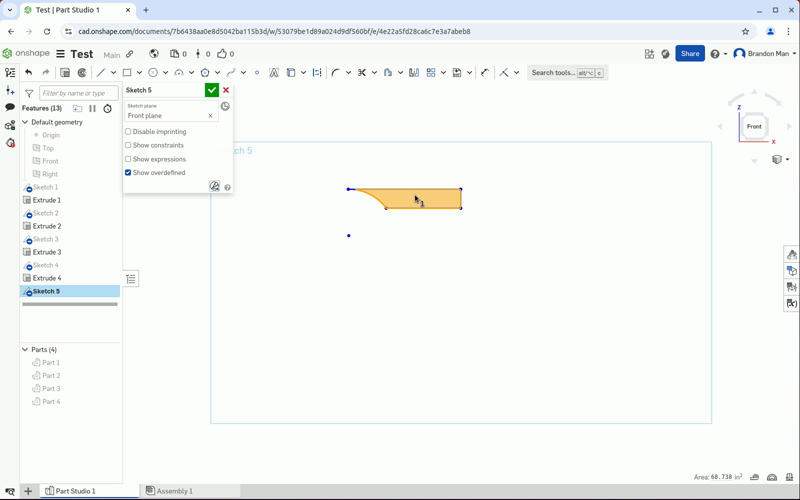
mouse_move(73, 352)
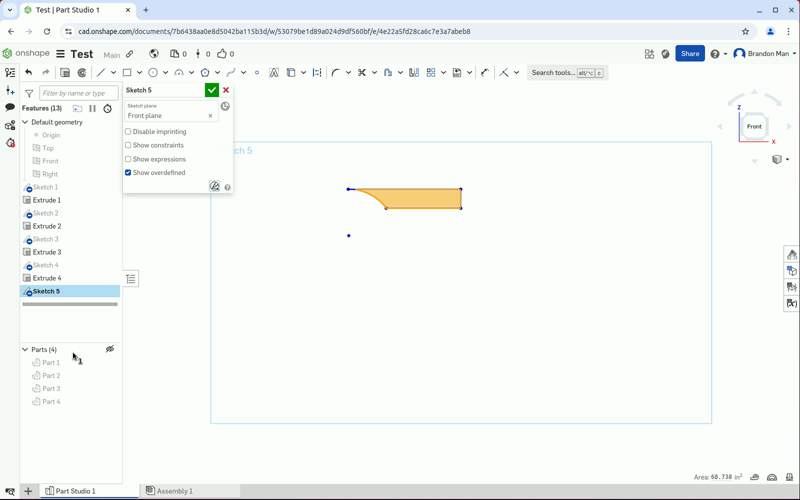
key(shift+y)
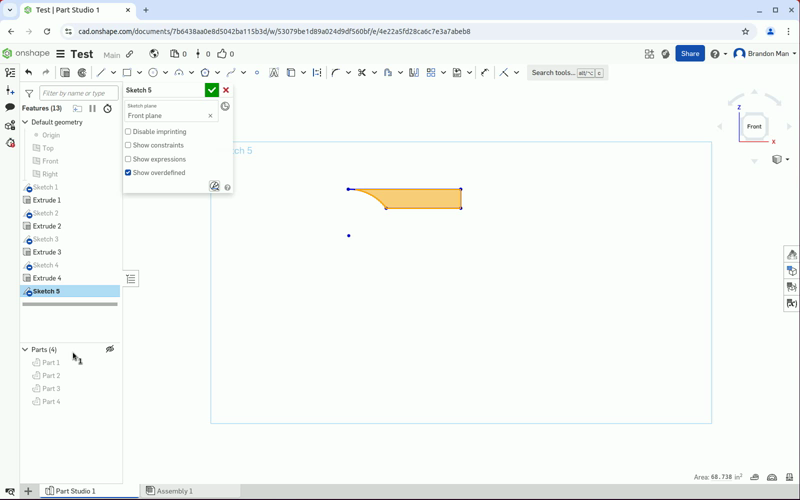
key(shift+e)
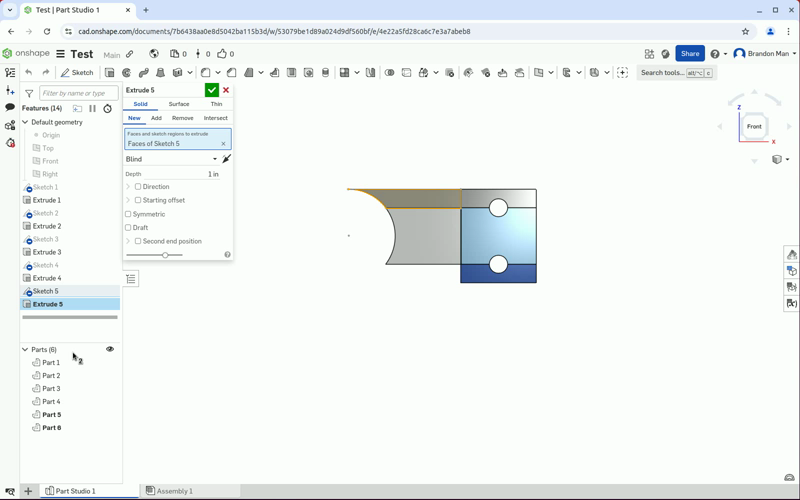
mouse_move(143, 106)
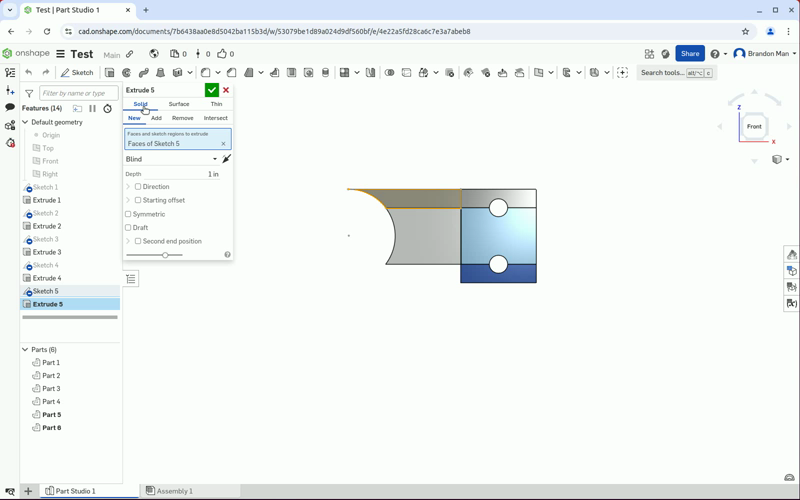
click(143, 106)
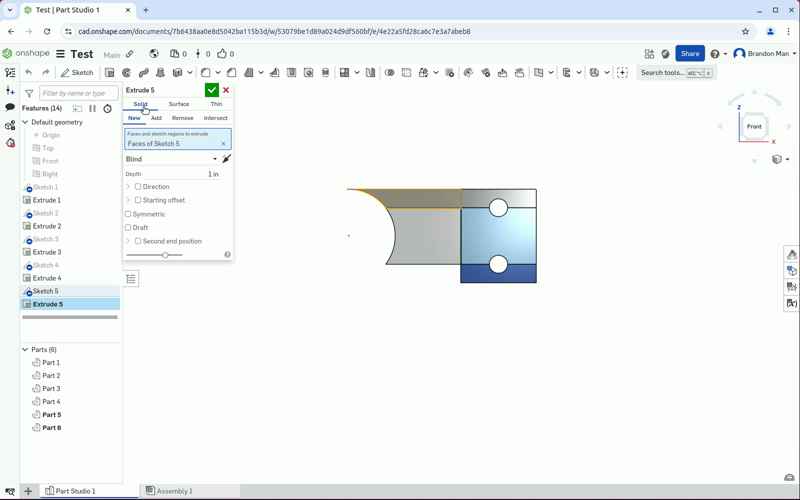
mouse_move(137, 120)
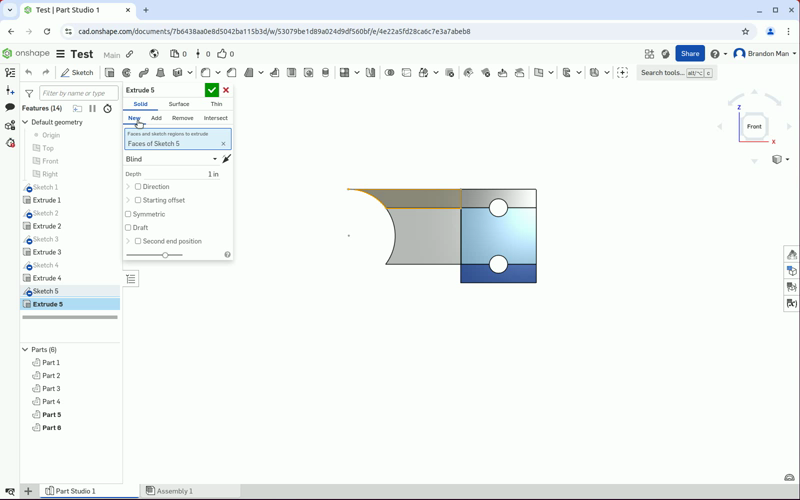
click(137, 120)
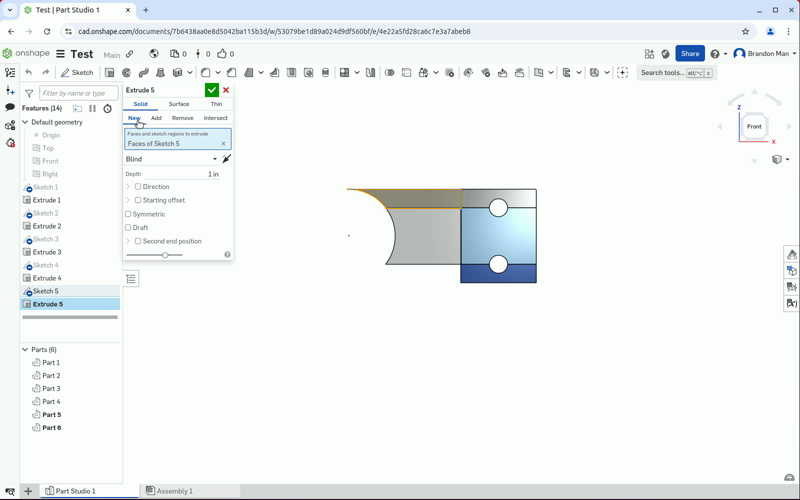
key(tab, 4)
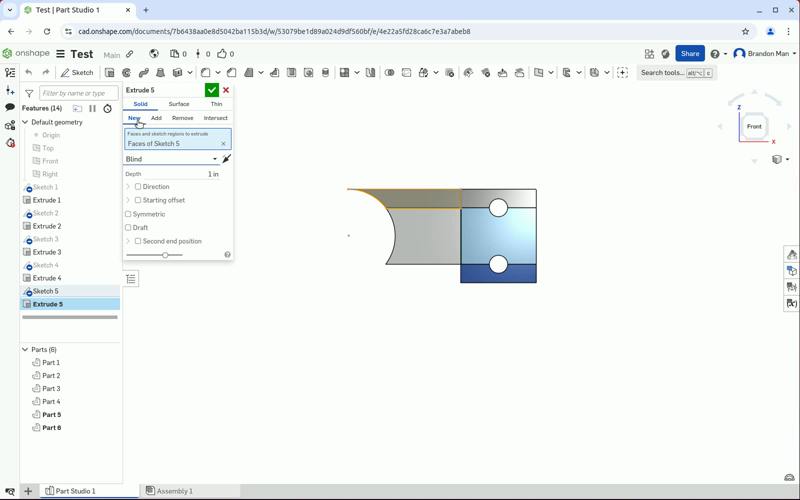
text(1.926)
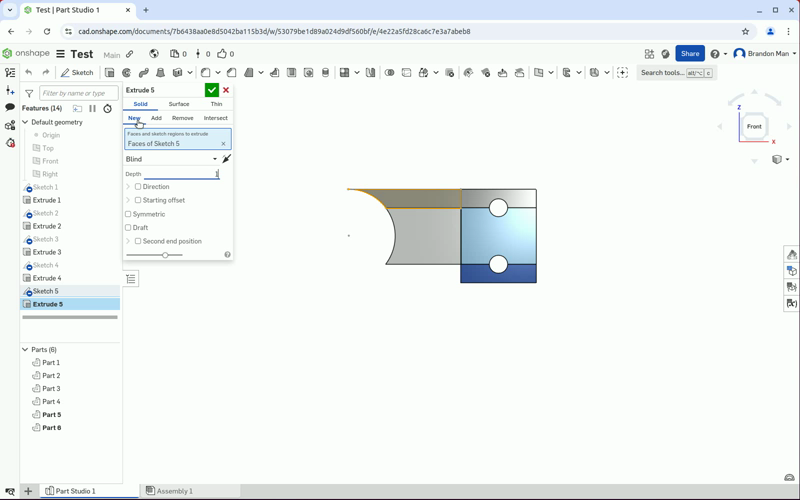
key(enter)
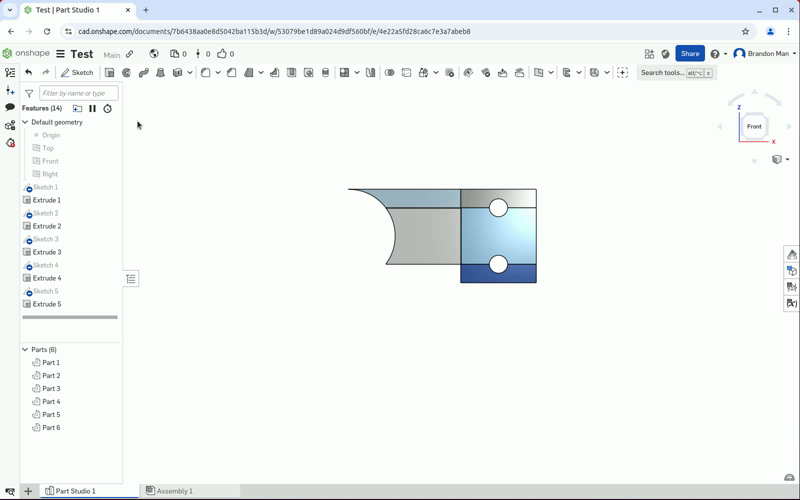
key(shift+h)
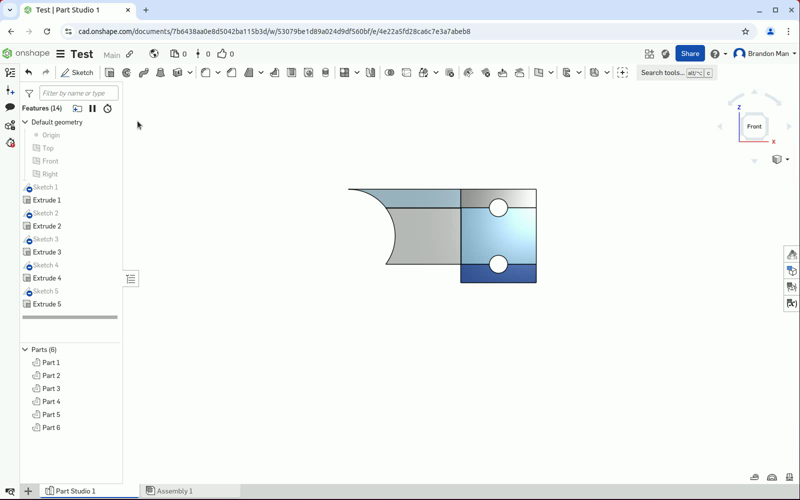
key(shift+h)
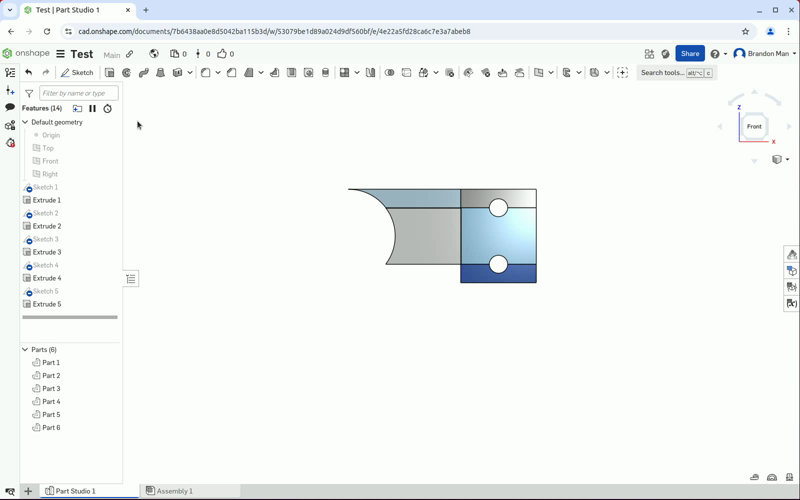
mouse_move(73, 189)
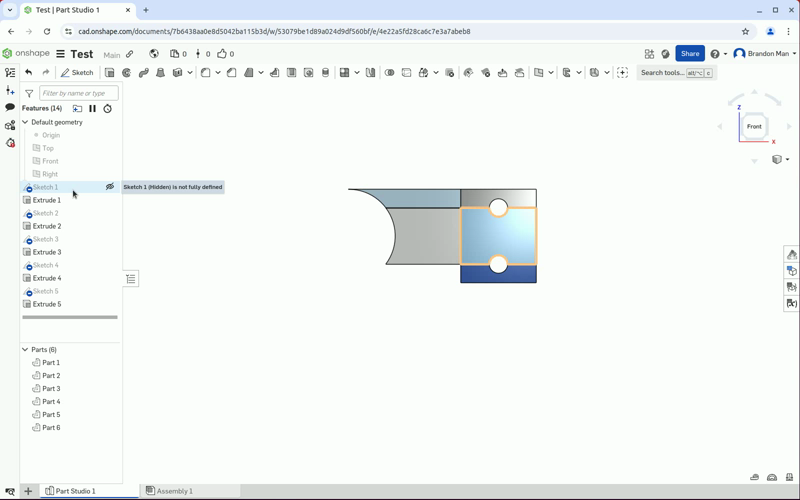
click(73, 189)
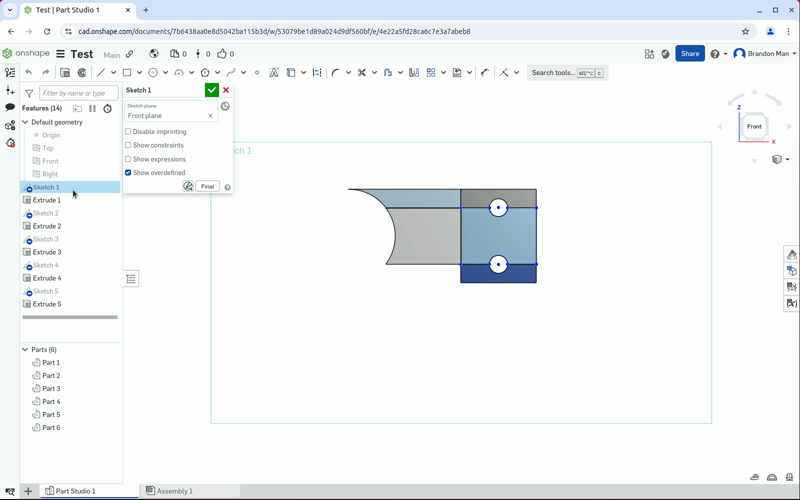
mouse_move(229, 92)
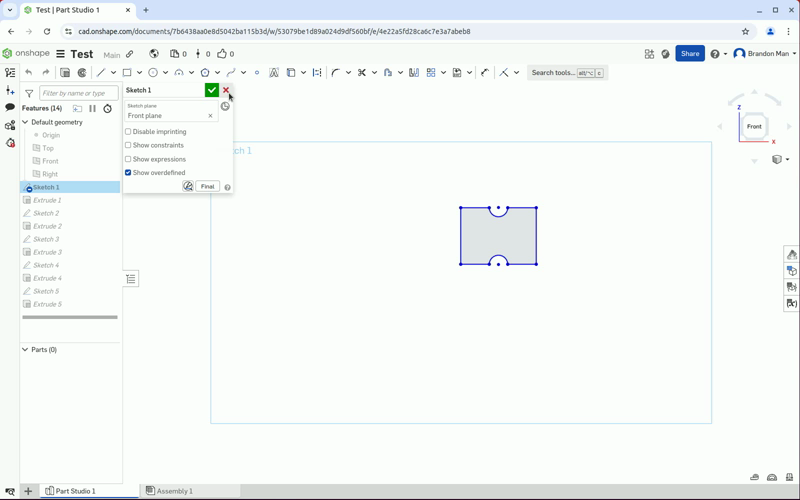
click(229, 92)
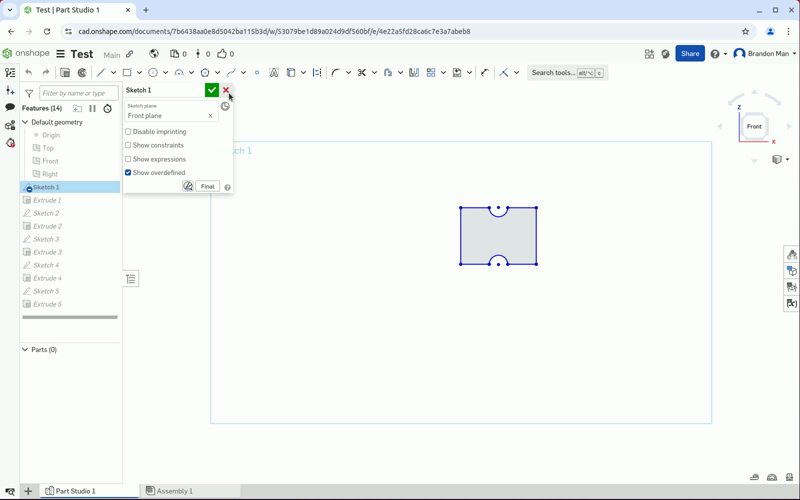
key(shift+s)
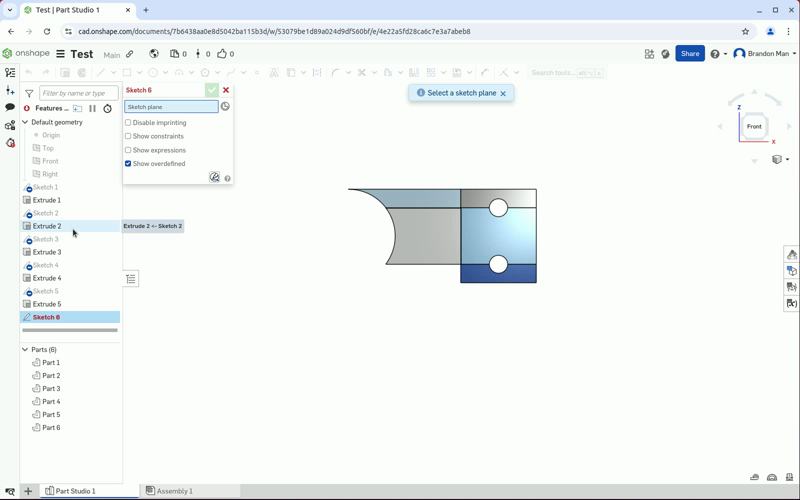
scroll(3)
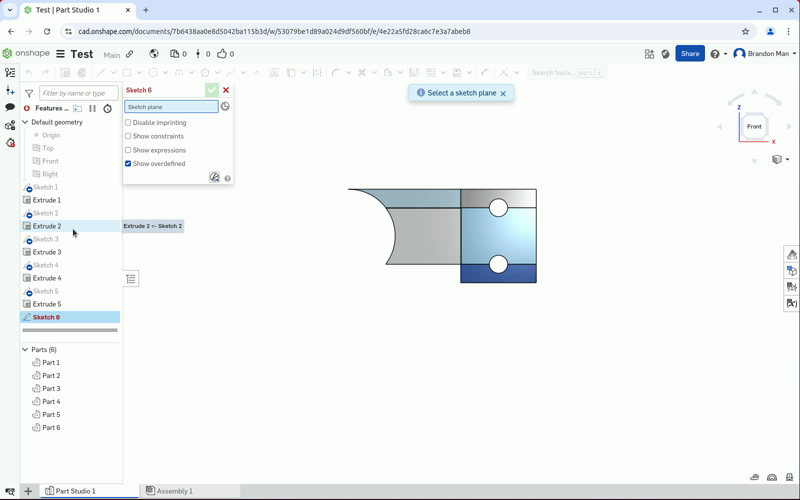
mouse_move(73, 163)
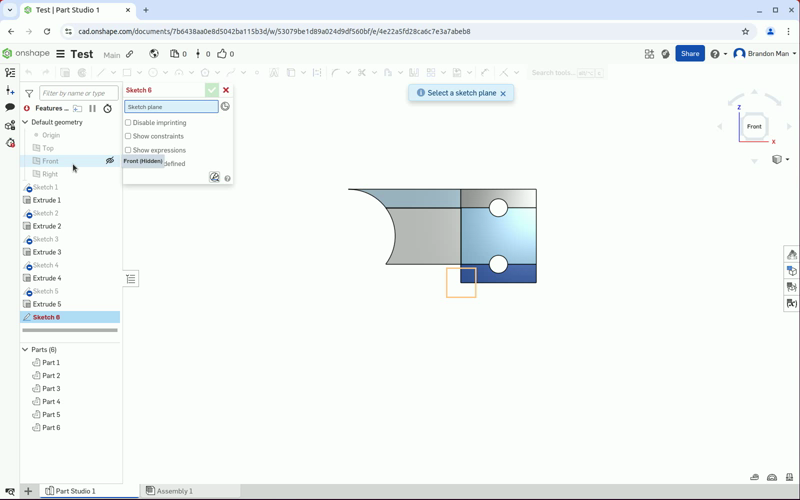
click(73, 163)
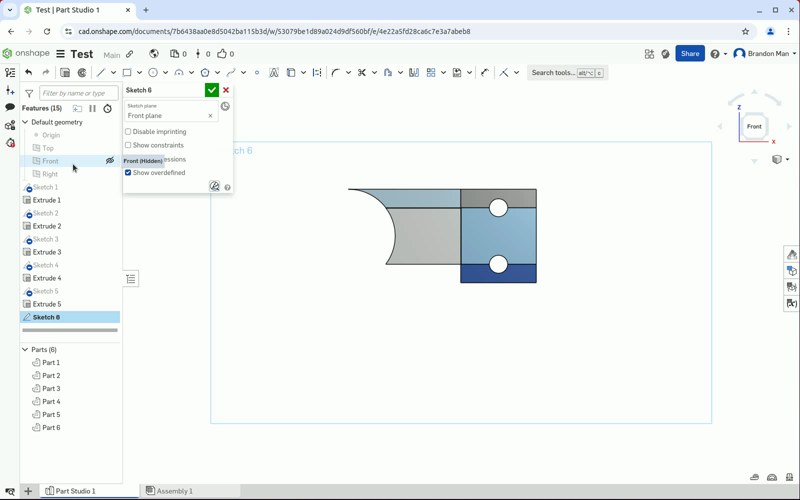
mouse_move(73, 352)
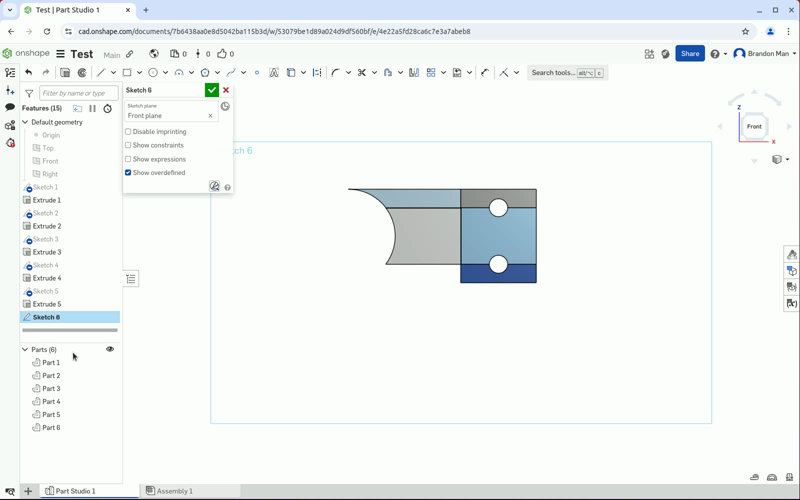
key(y)
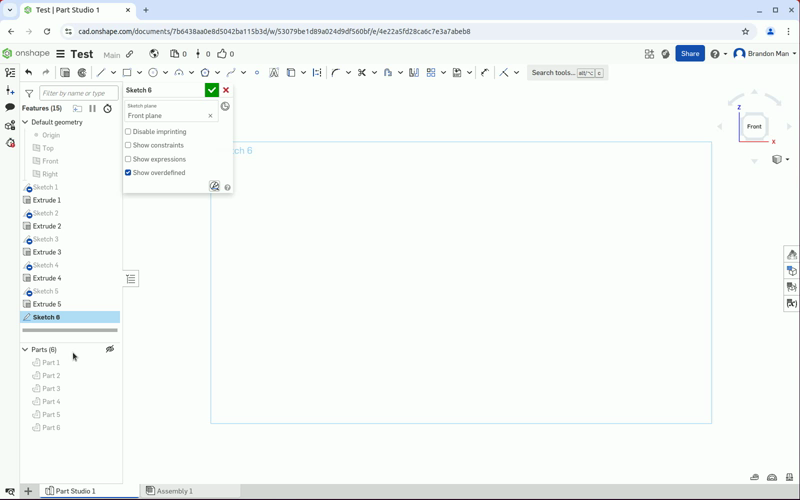
key(l)
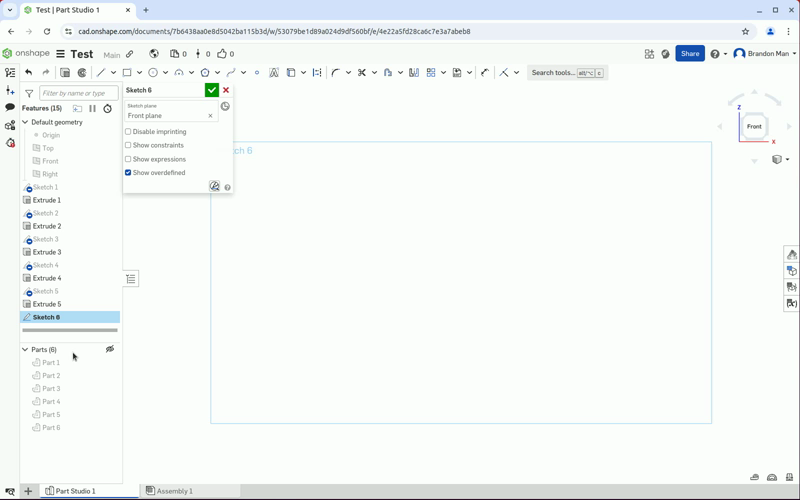
key_down(shift)
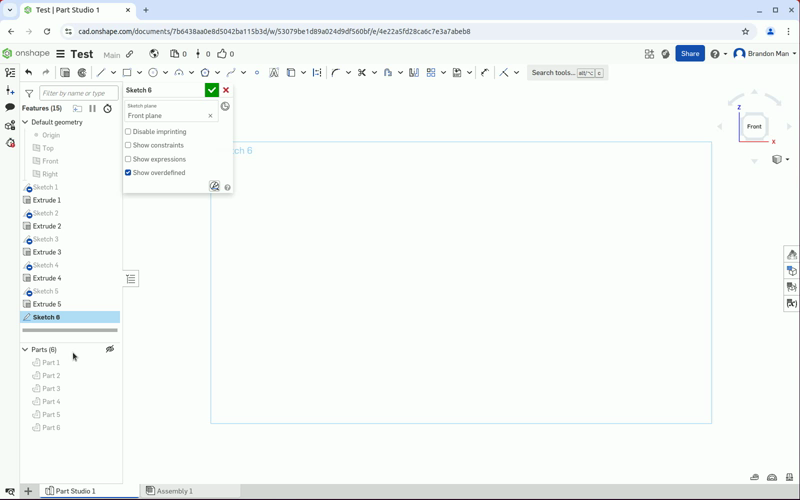
mouse_move(348, 282)
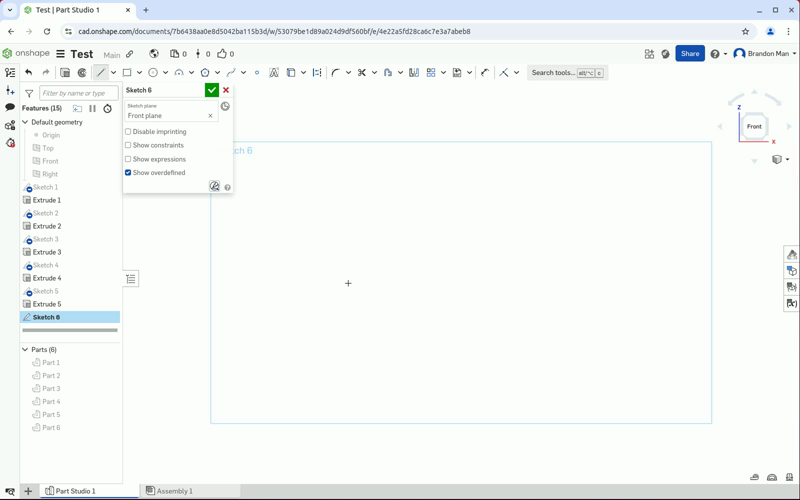
click(348, 282)
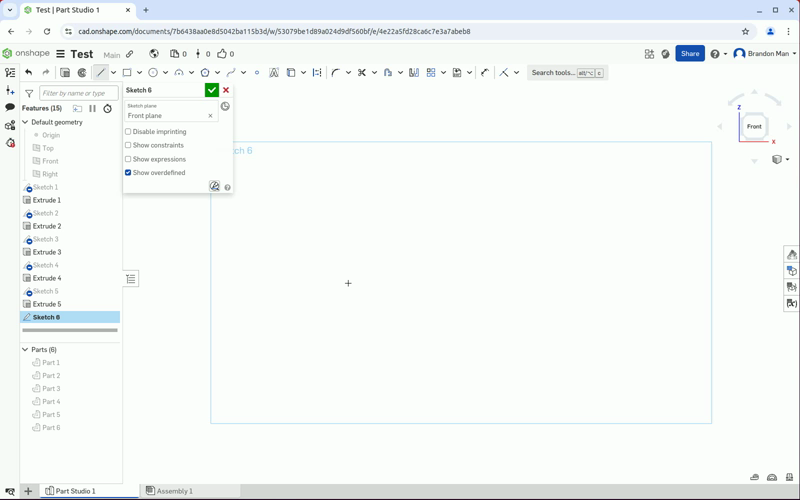
key_up(shift)
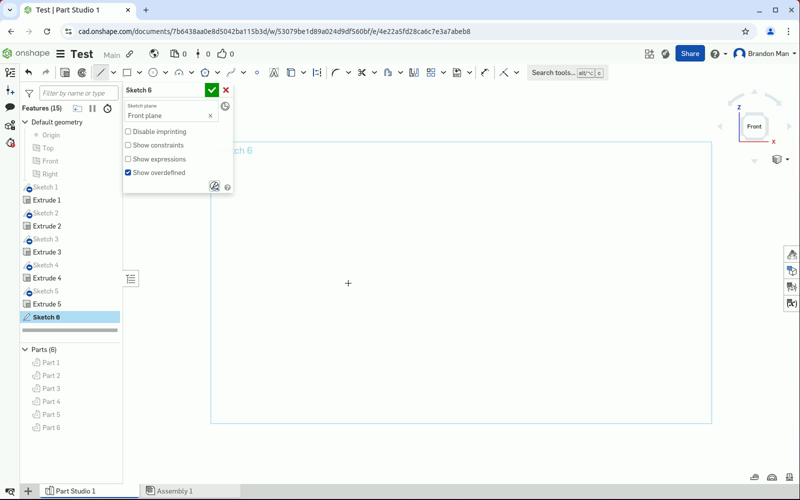
key_down(shift)
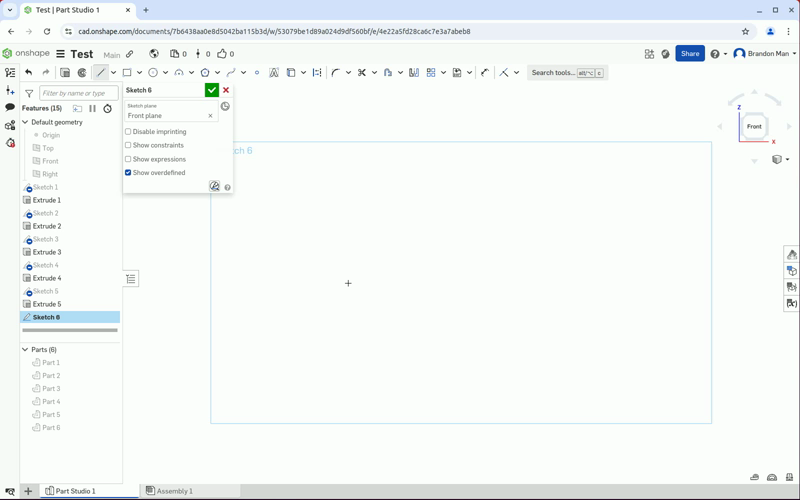
mouse_move(460, 282)
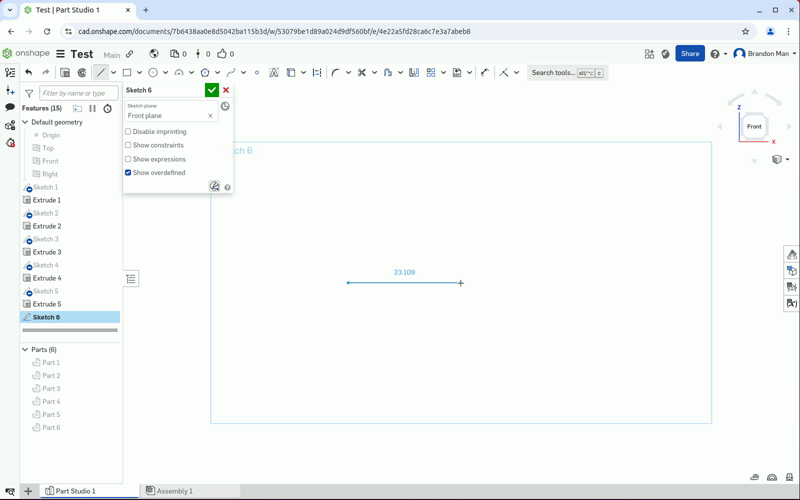
click(460, 282)
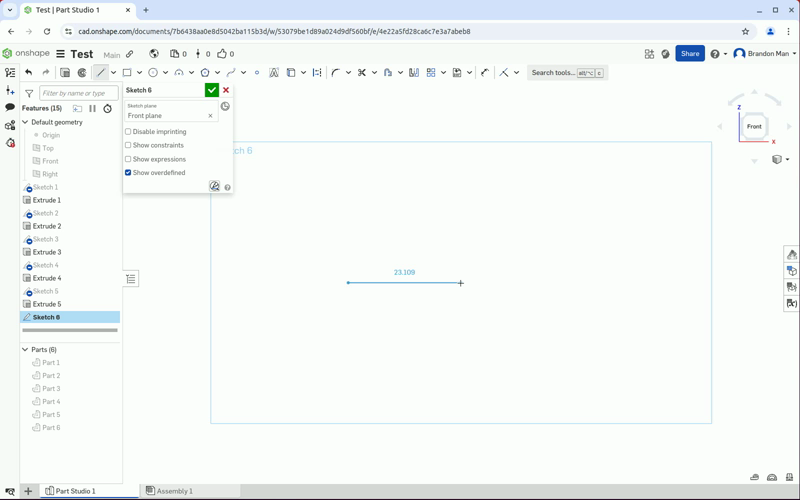
key_up(shift)
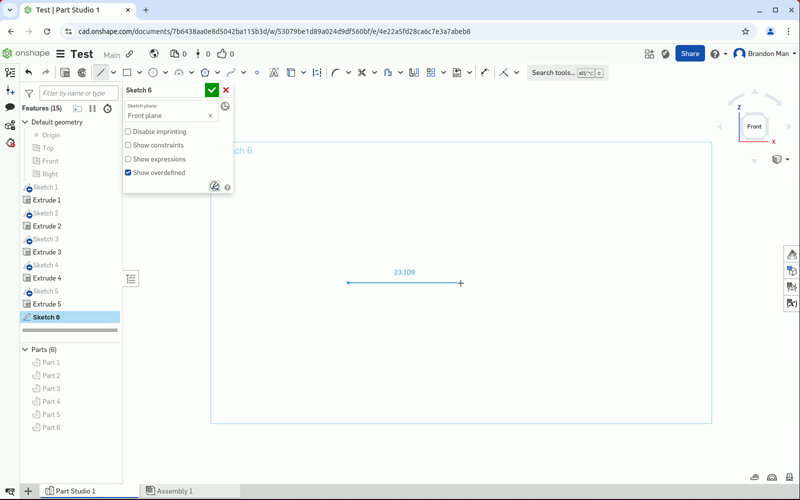
key_down(shift)
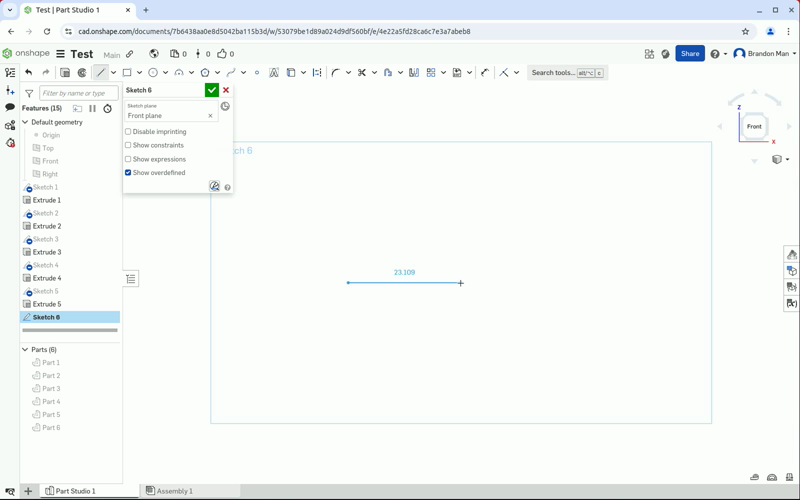
mouse_move(490, 282)
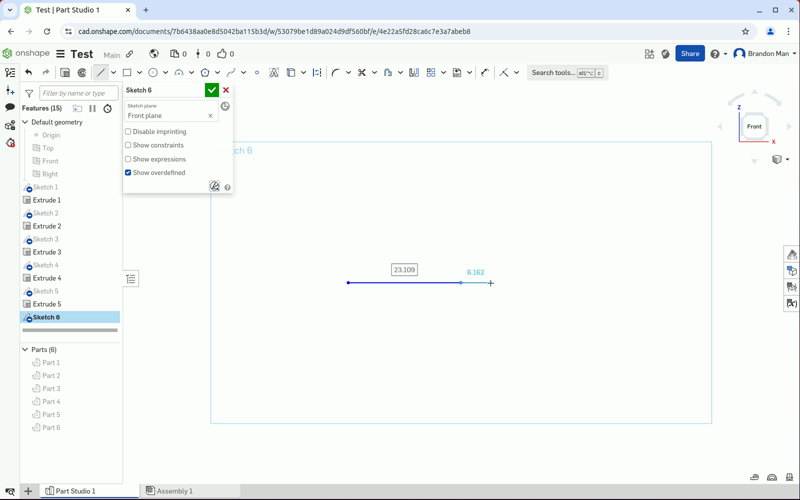
mouse_move(460, 264)
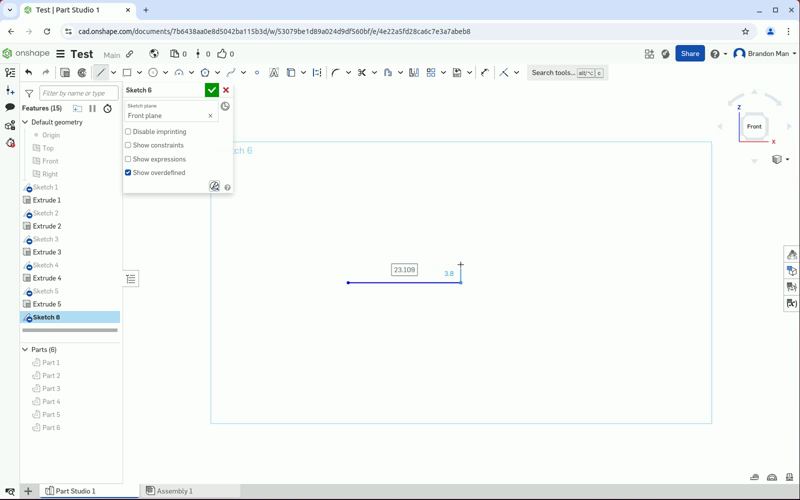
click(460, 264)
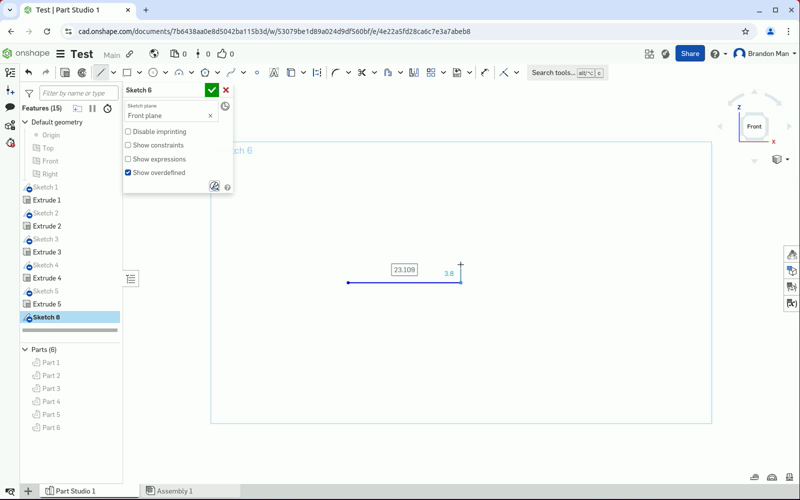
key_up(shift)
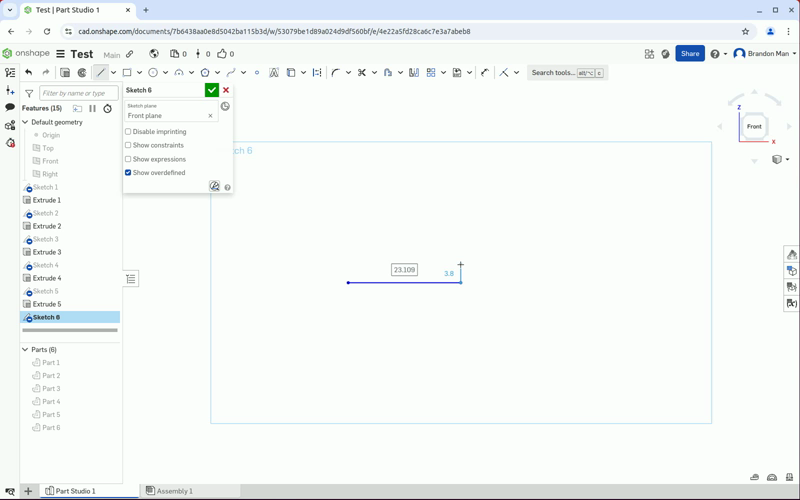
key_down(shift)
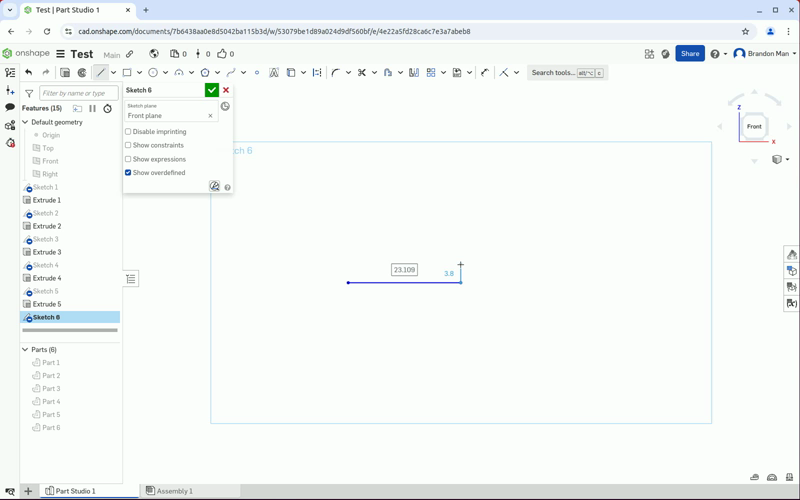
mouse_move(386, 264)
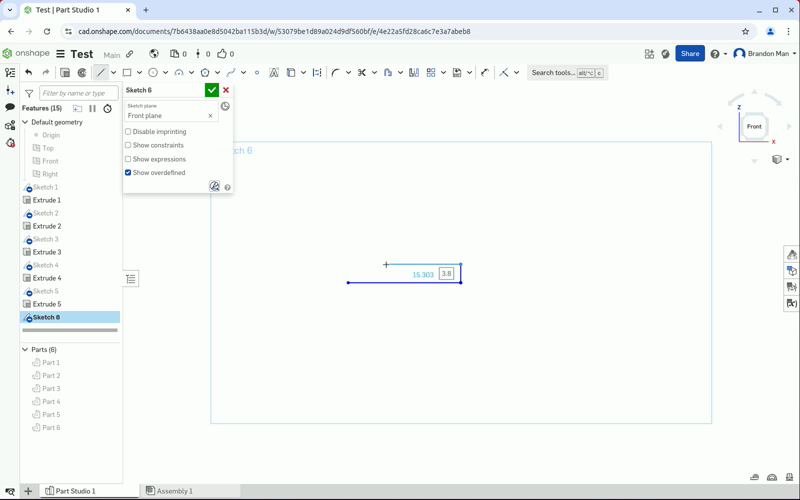
click(386, 264)
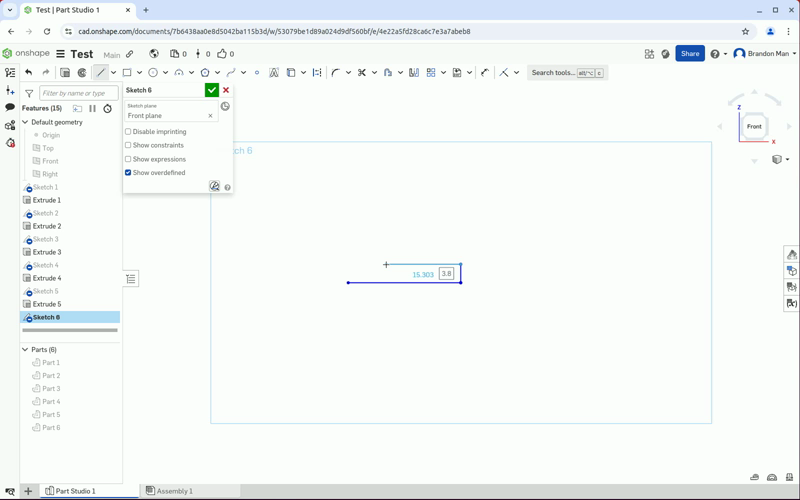
key_up(shift)
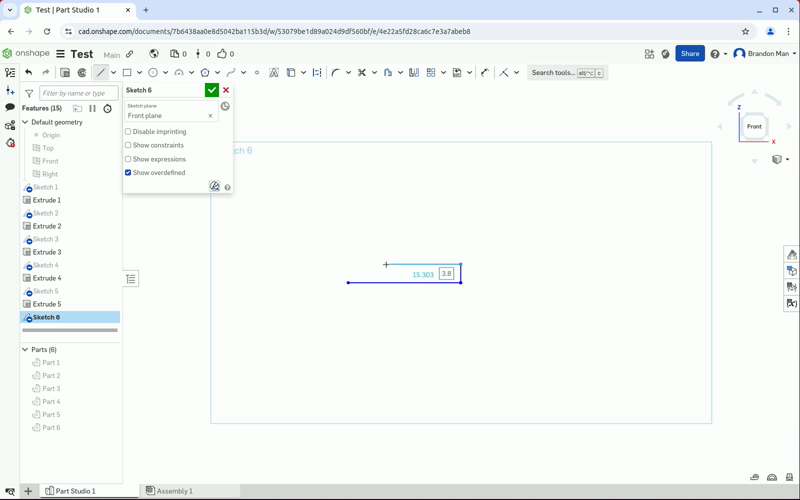
key(esc)
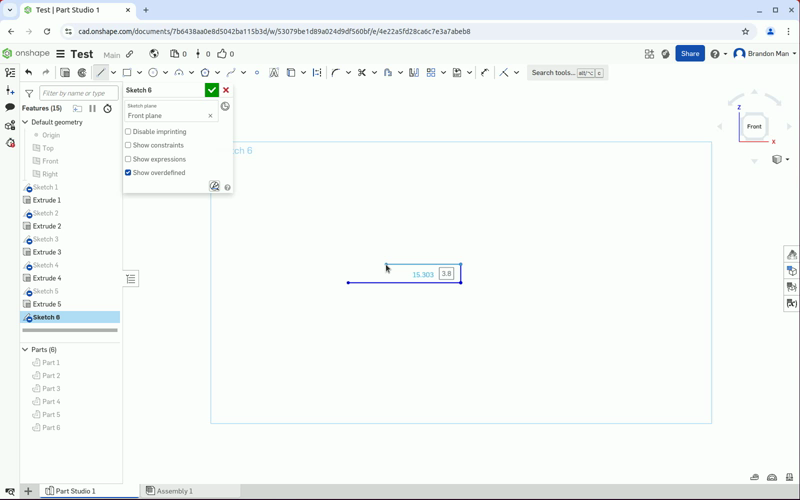
key(a)
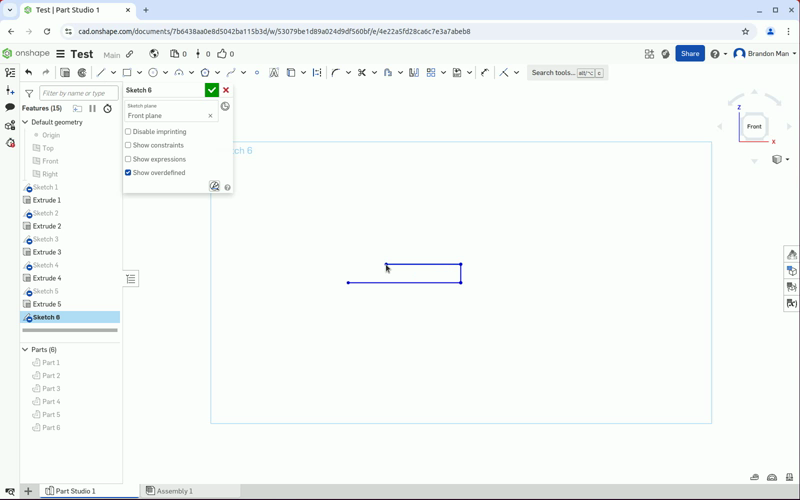
mouse_move(386, 264)
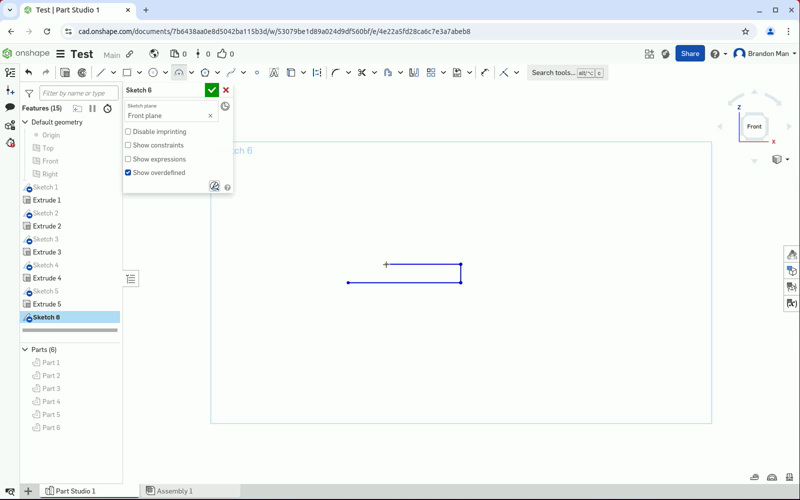
click(386, 264)
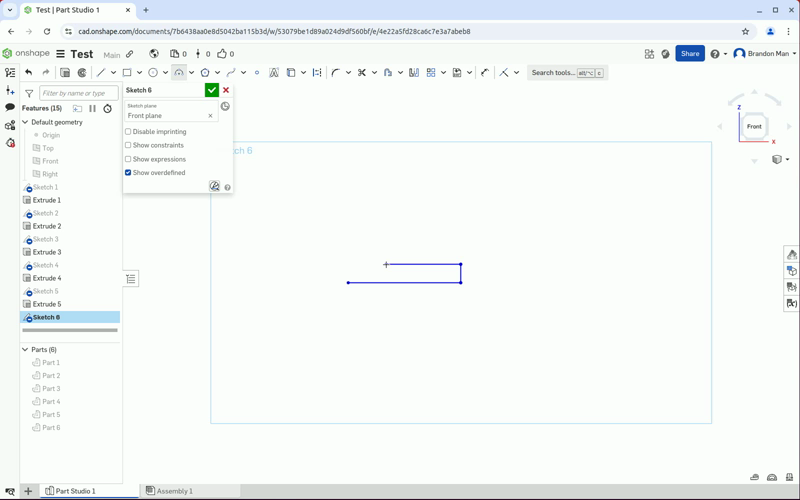
mouse_move(348, 282)
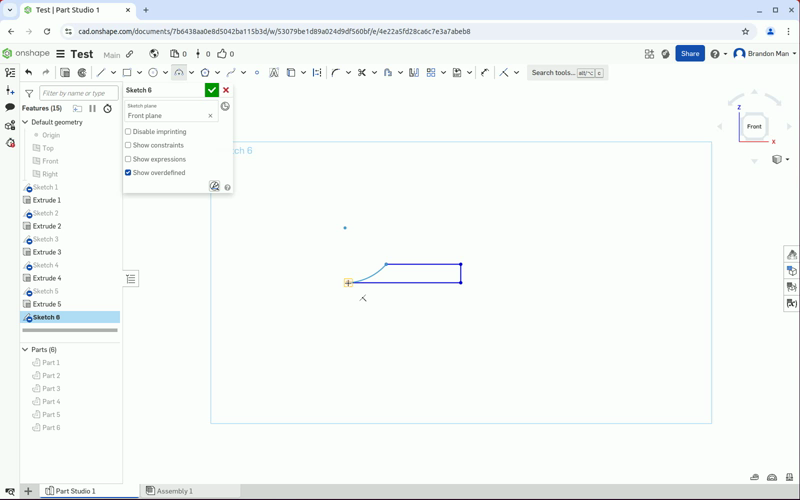
click(348, 282)
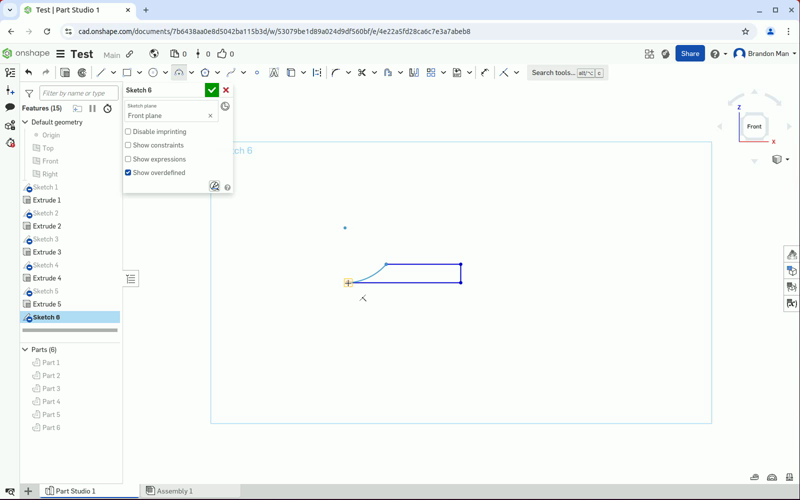
key_down(shift)
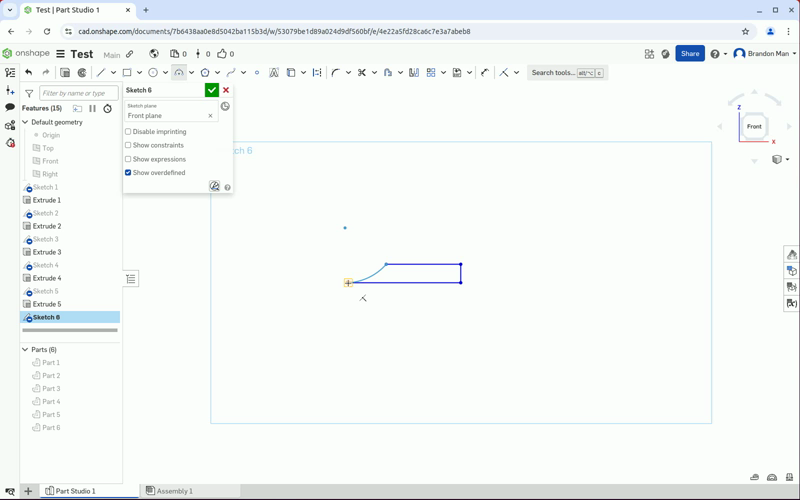
mouse_move(369, 277)
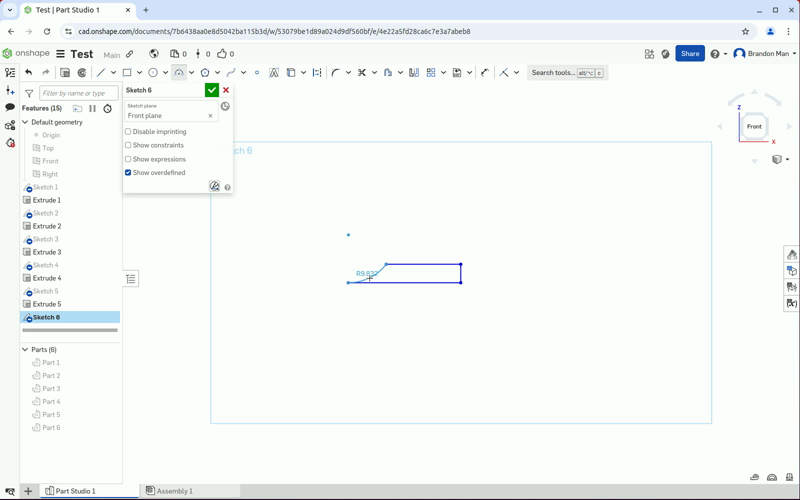
click(369, 277)
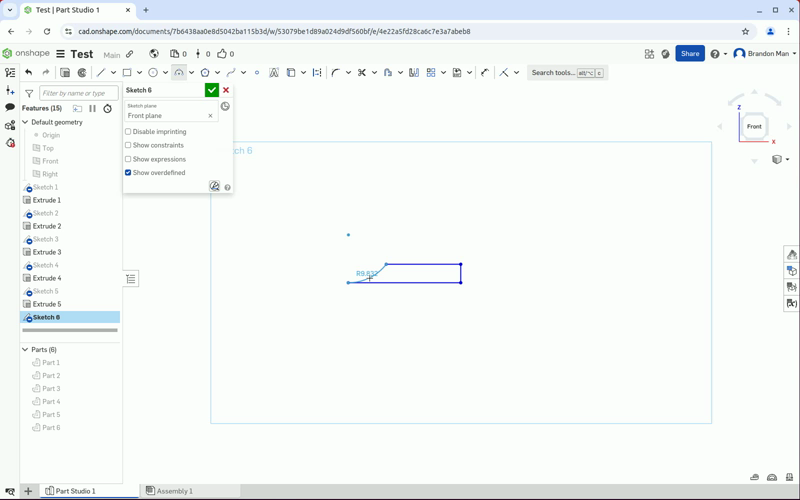
key_up(shift)
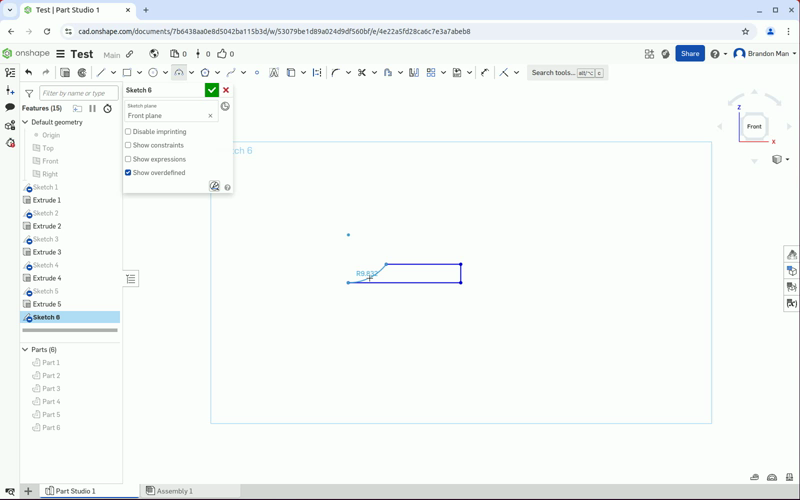
key(esc)
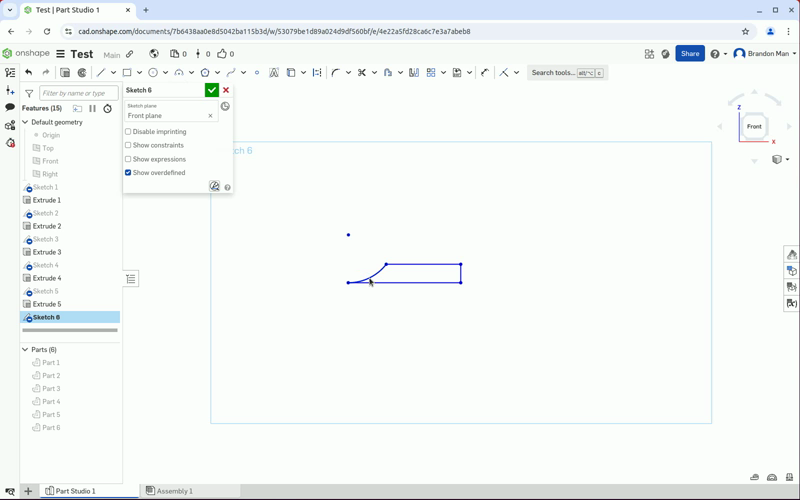
mouse_move(417, 275)
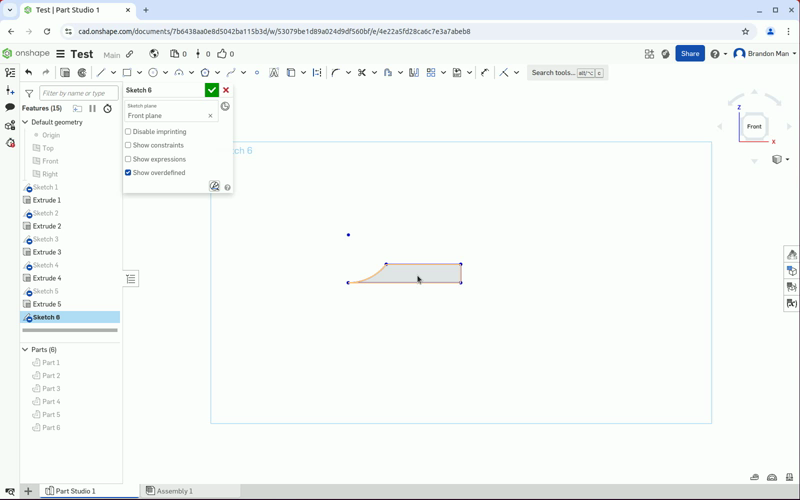
scroll(6)
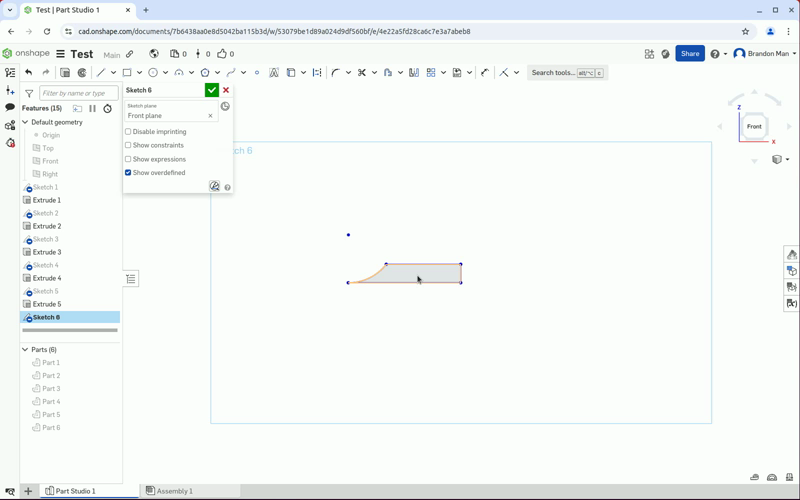
scroll(6)
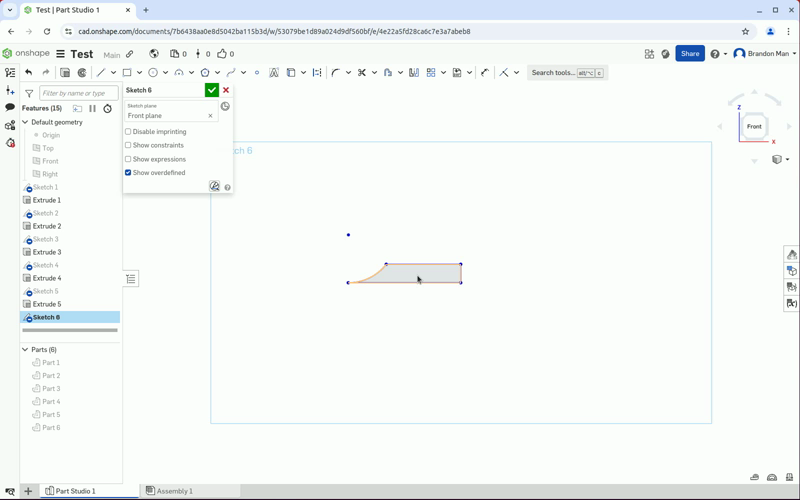
scroll(6)
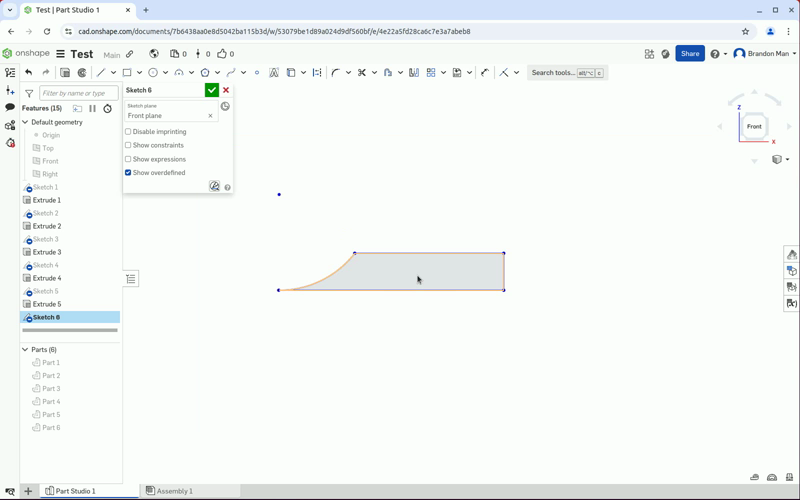
scroll(6)
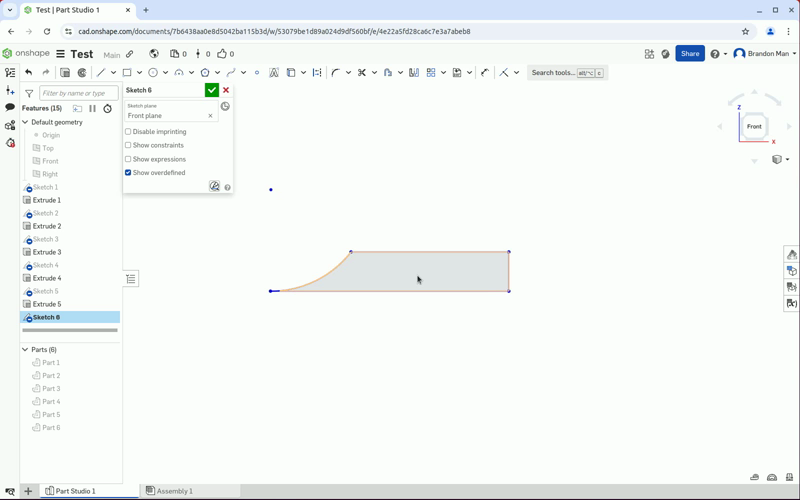
scroll(6)
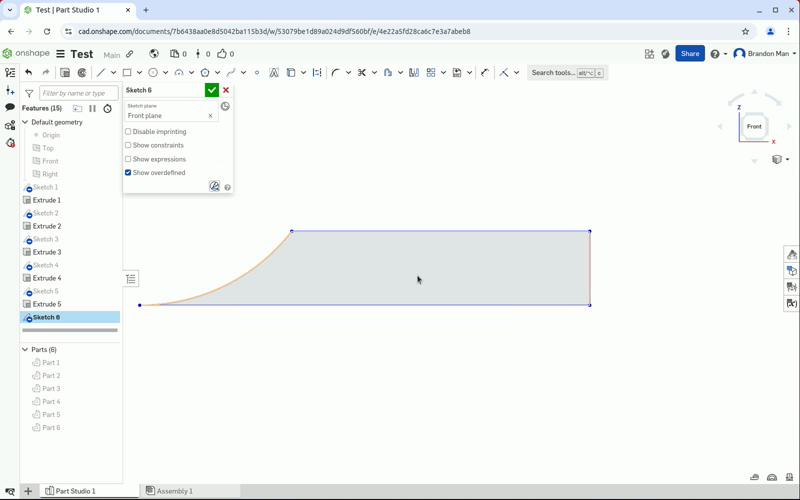
scroll(6)
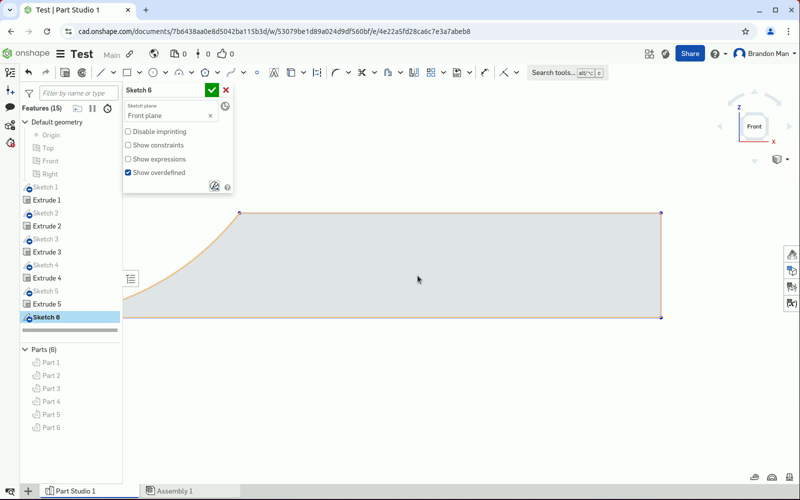
scroll(6)
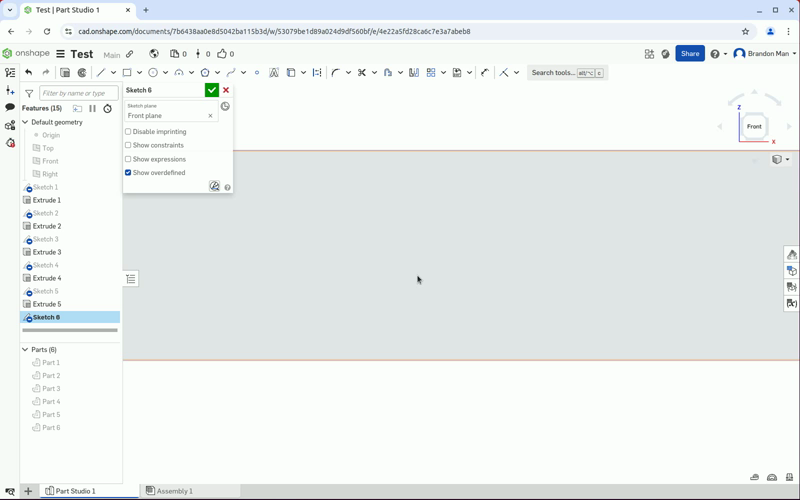
click(417, 275)
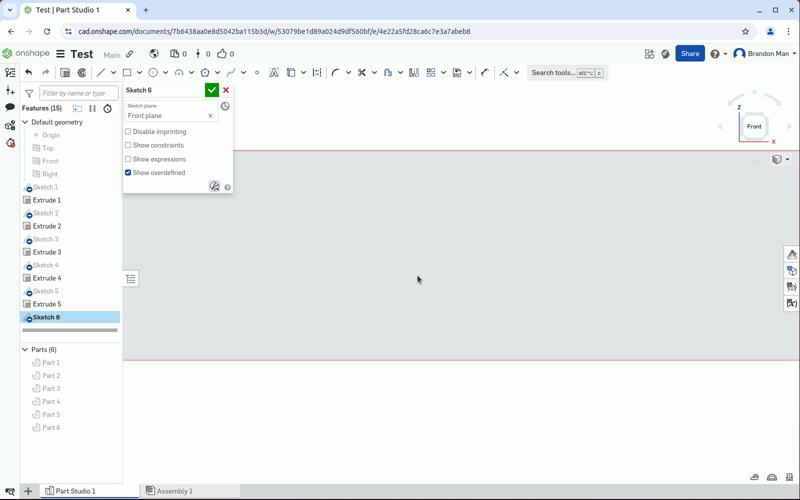
scroll(-6)
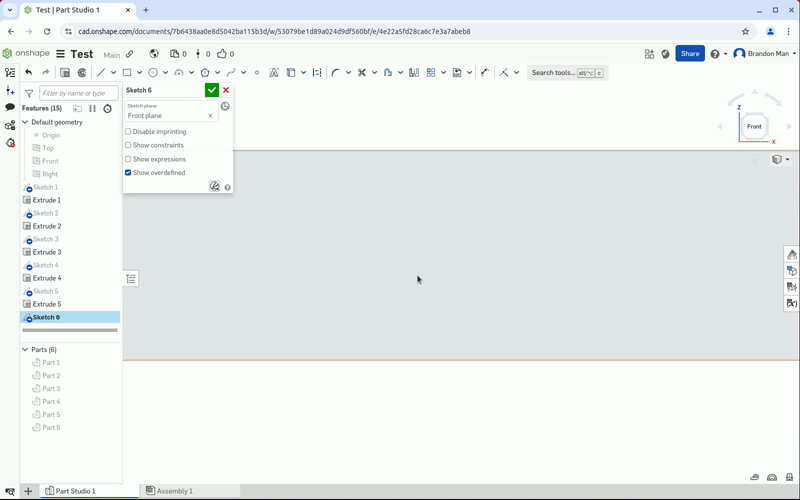
scroll(-6)
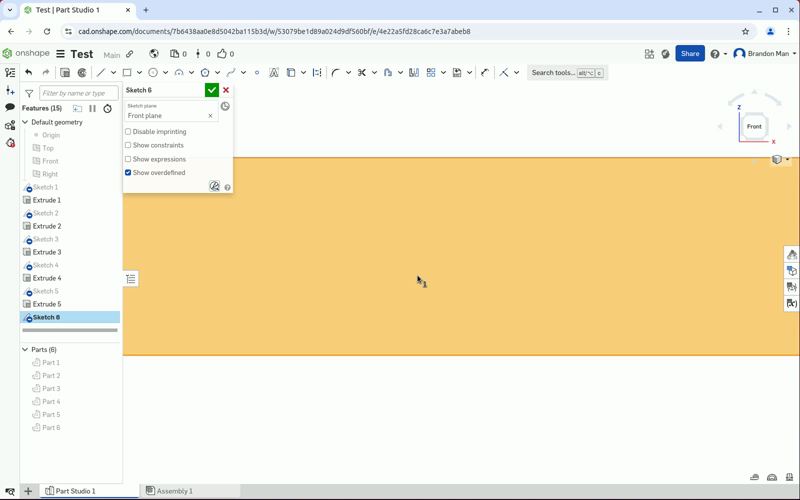
scroll(-6)
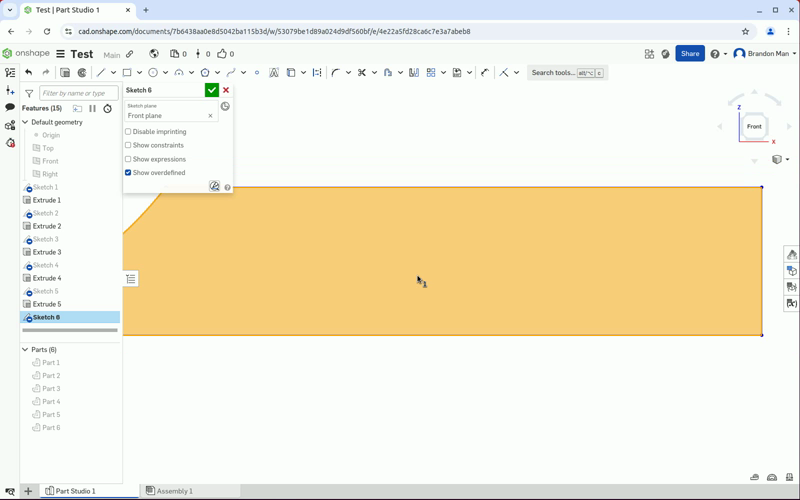
scroll(-6)
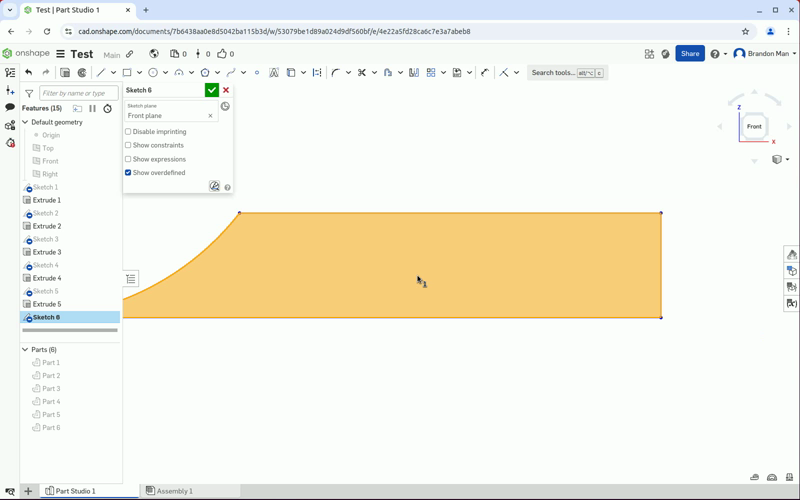
scroll(-6)
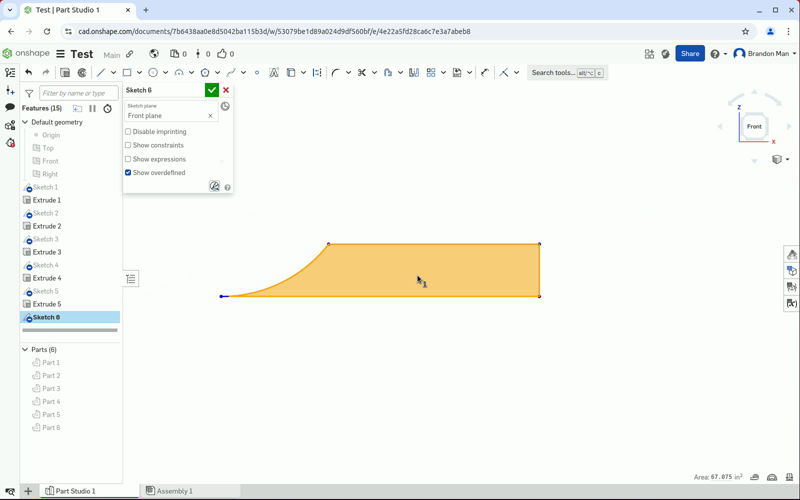
scroll(-6)
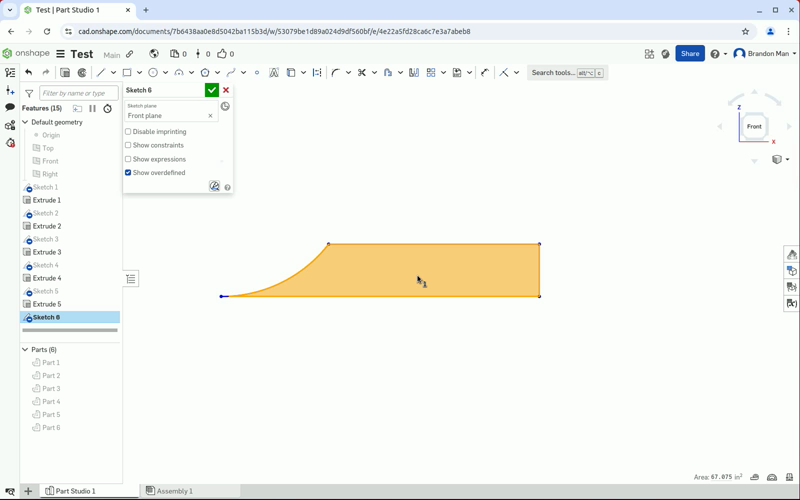
scroll(-6)
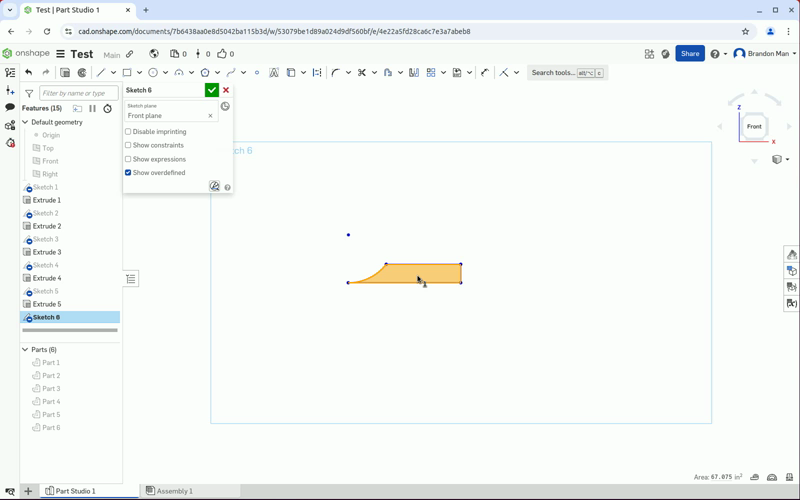
mouse_move(73, 352)
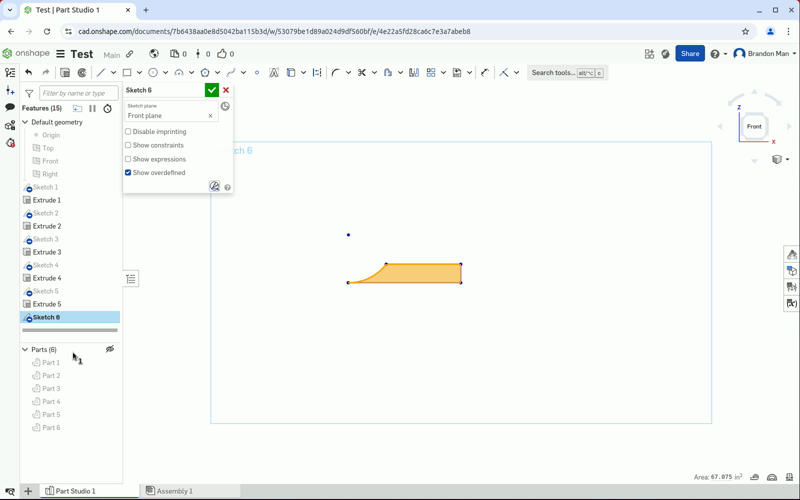
key(shift+y)
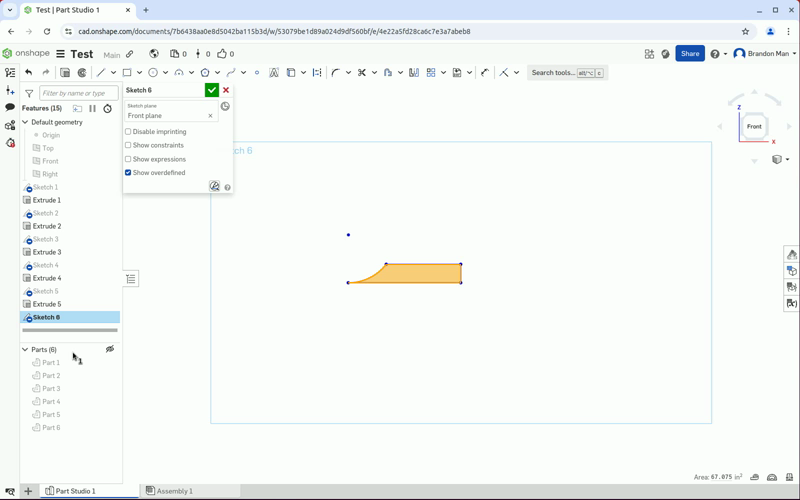
key(shift+e)
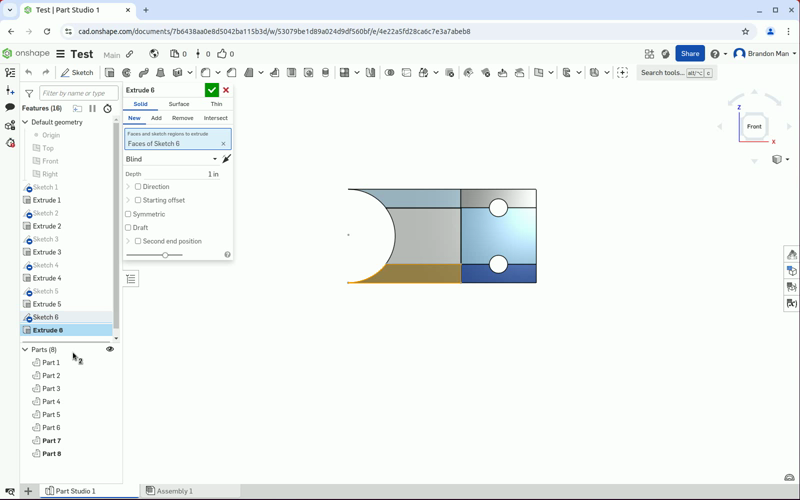
mouse_move(143, 106)
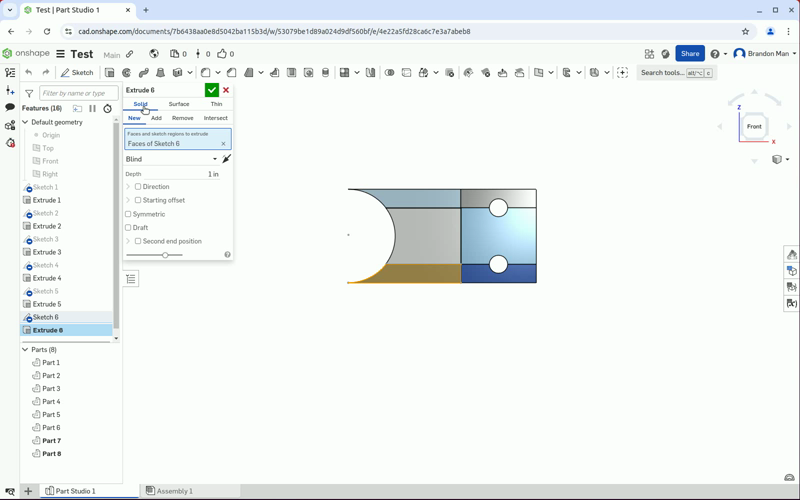
click(143, 106)
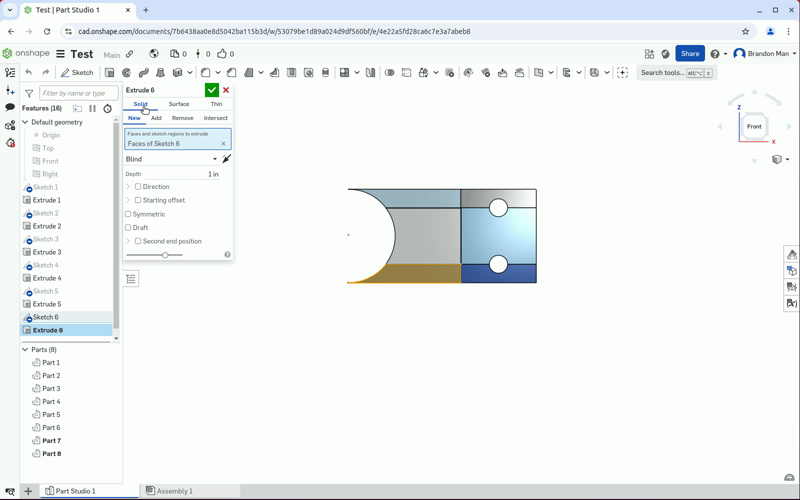
mouse_move(137, 120)
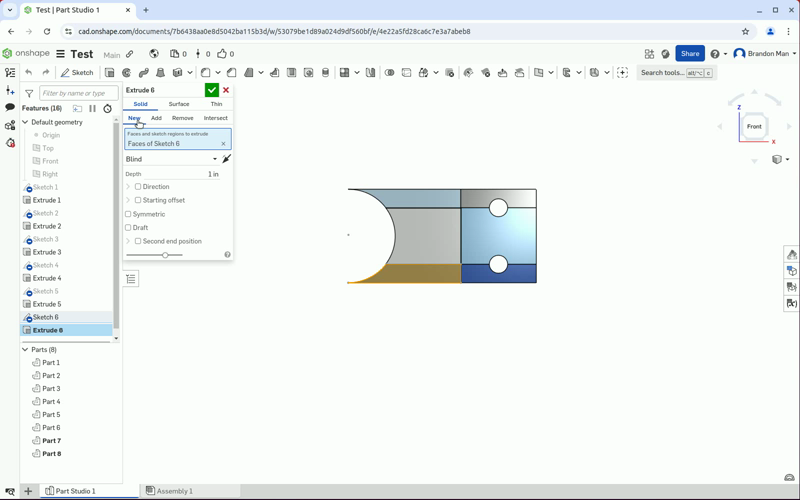
click(137, 120)
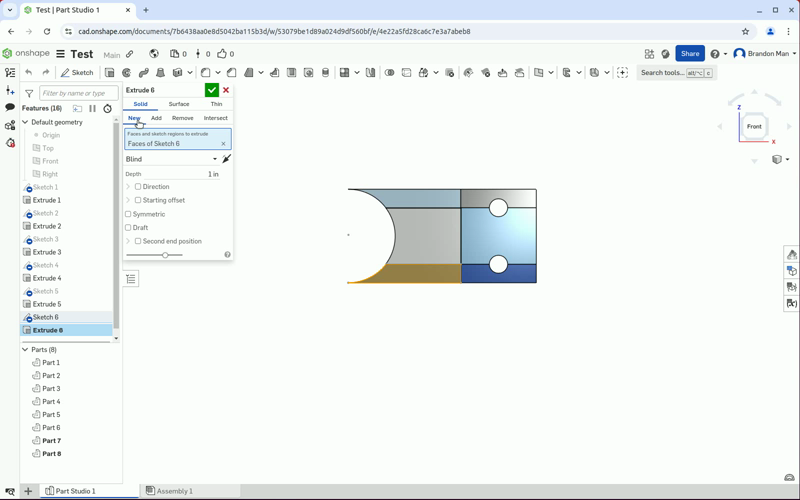
key(tab, 4)
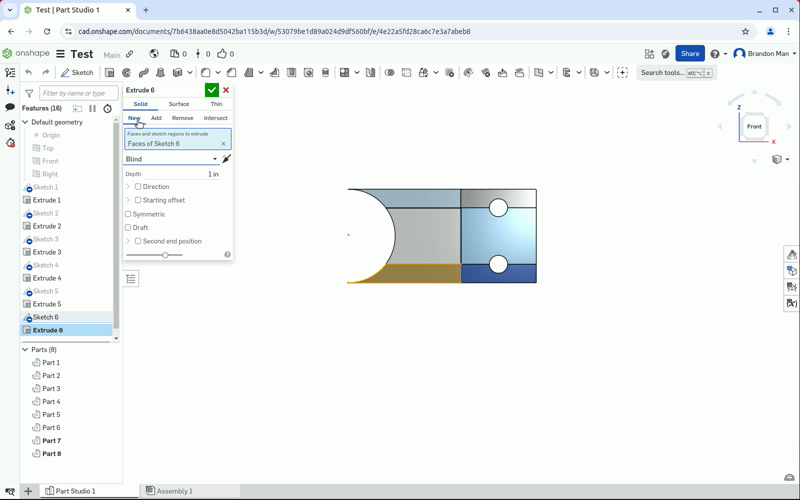
text(1.926)
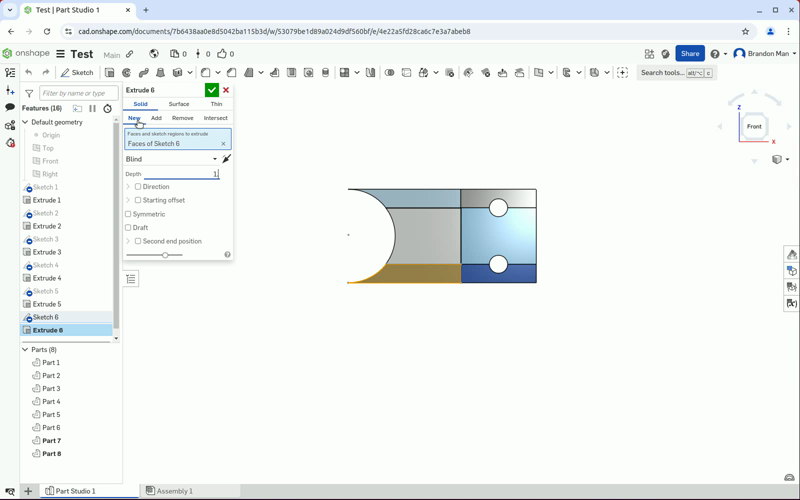
key(enter)
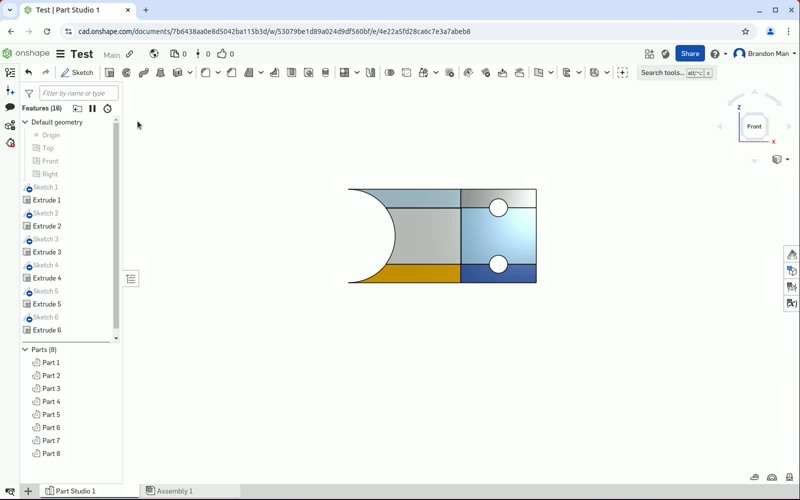
key(shift+h)
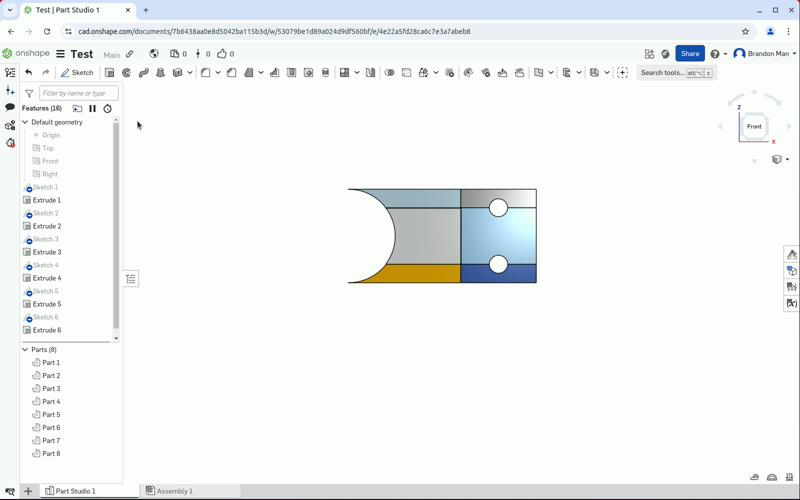
key(shift+h)
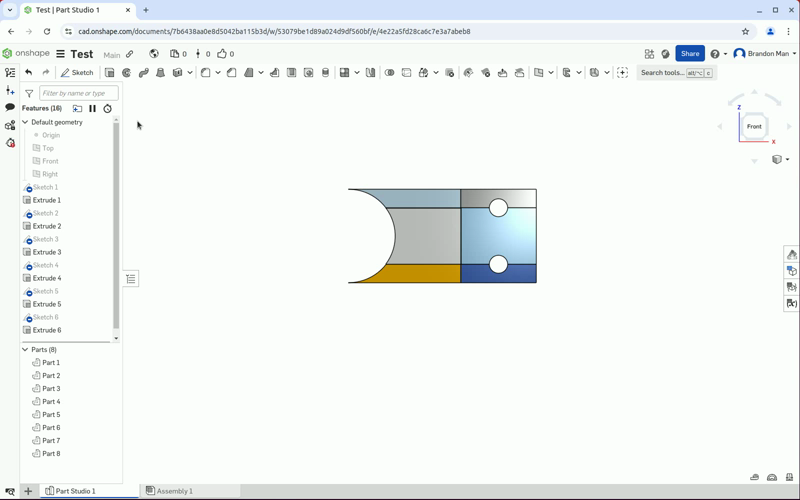
key(shift+7)
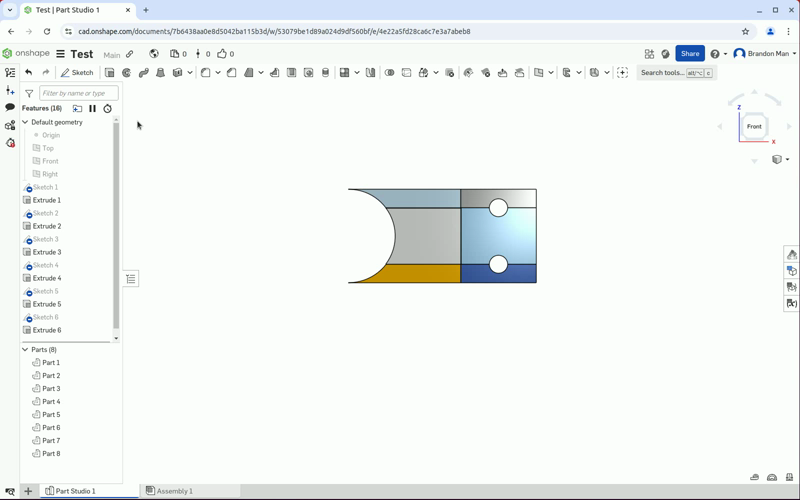
key(left, 2)
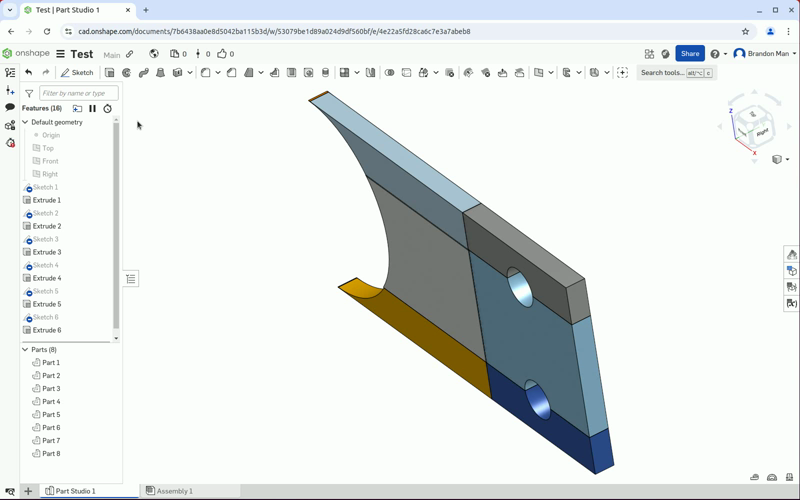
key(down, 2)
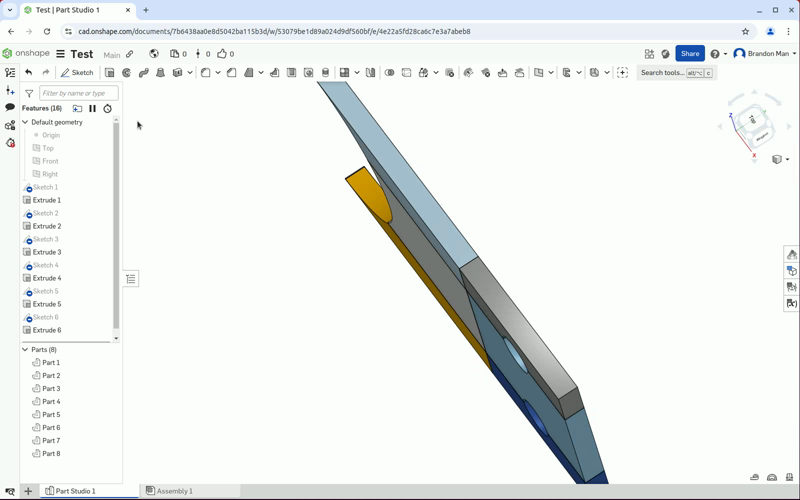
key(up, 2)
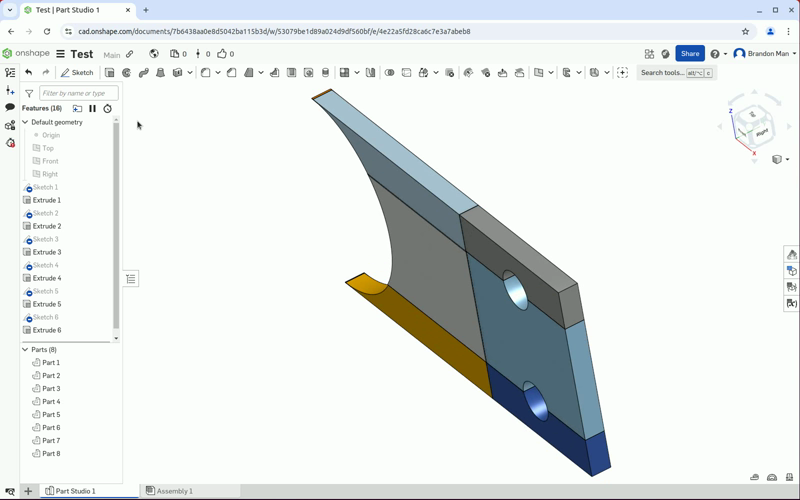
key(right, 2)
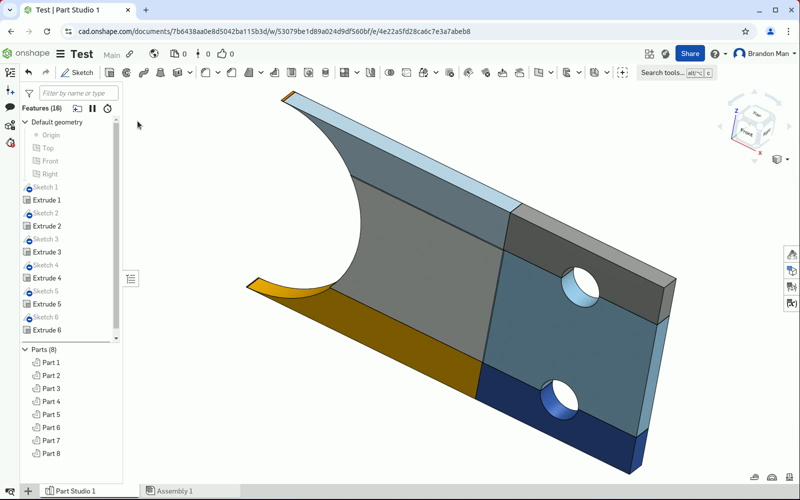
mouse_move(69, 189)
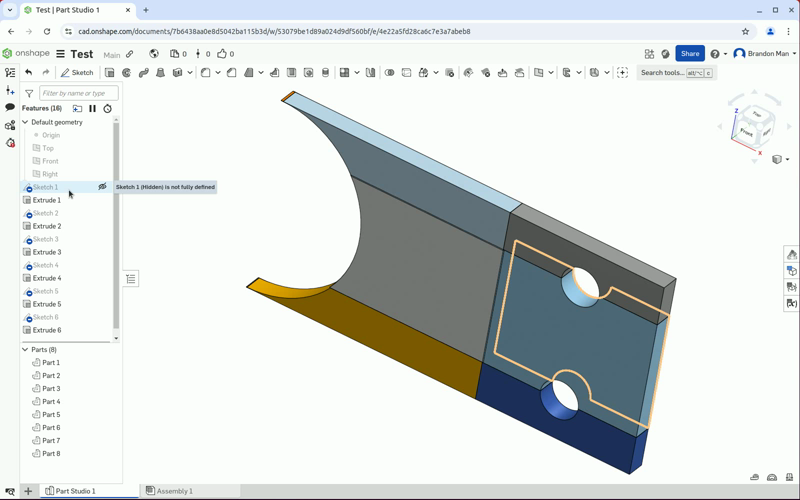
click(69, 189)